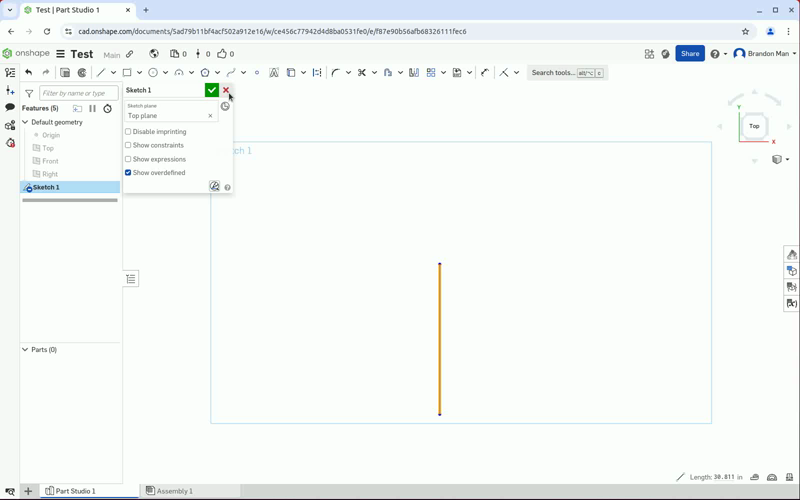
key(shift+h)
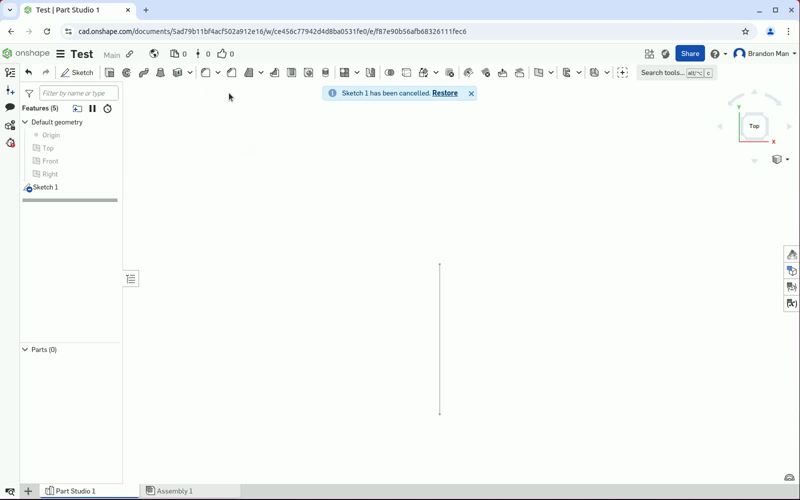
key(shift+s)
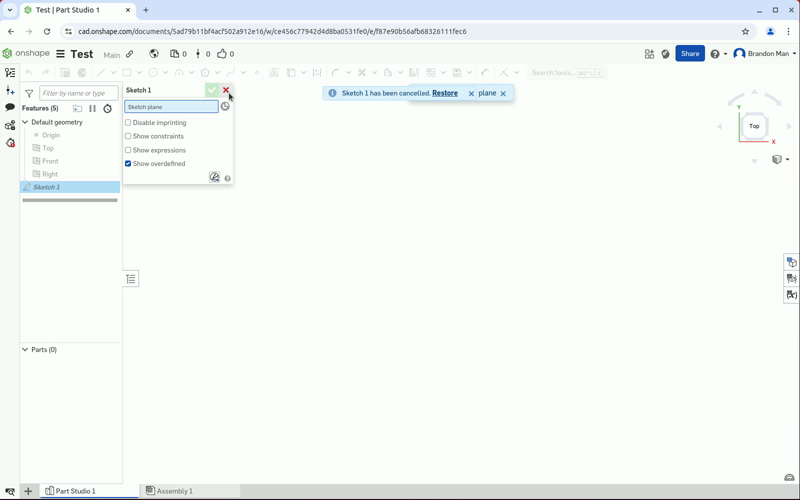
mouse_move(73, 150)
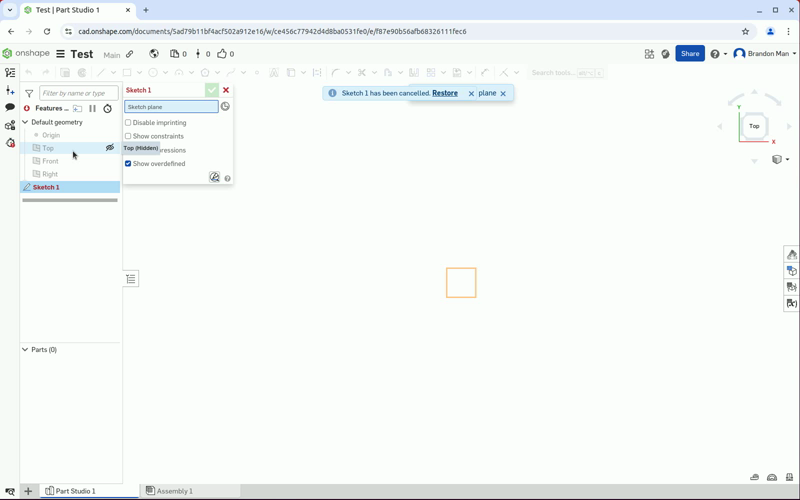
click(73, 150)
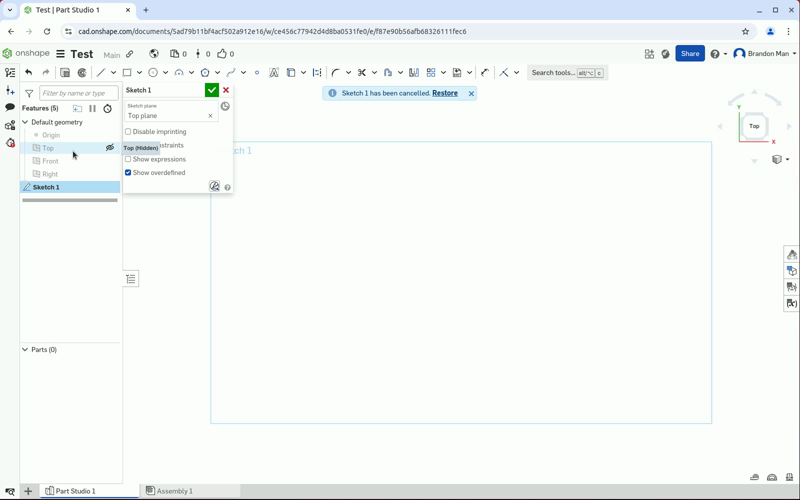
mouse_move(73, 352)
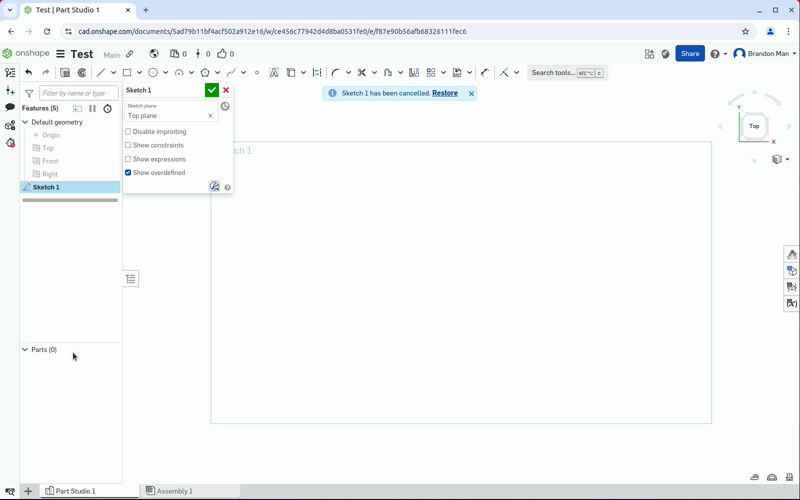
key(y)
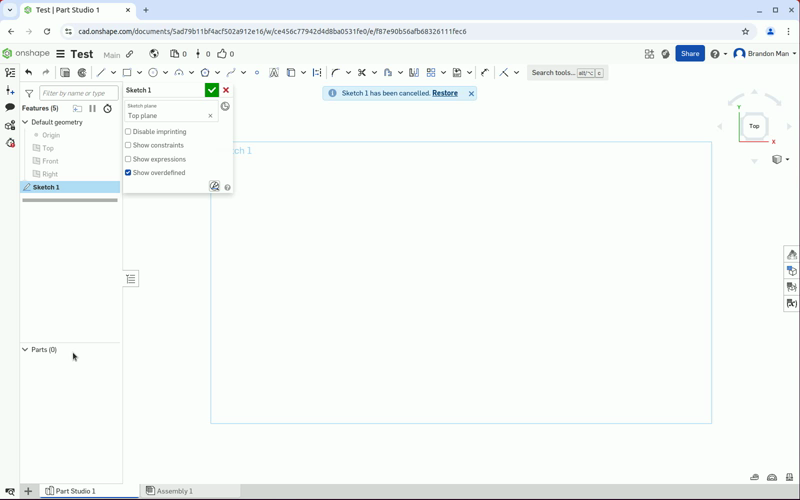
key(l)
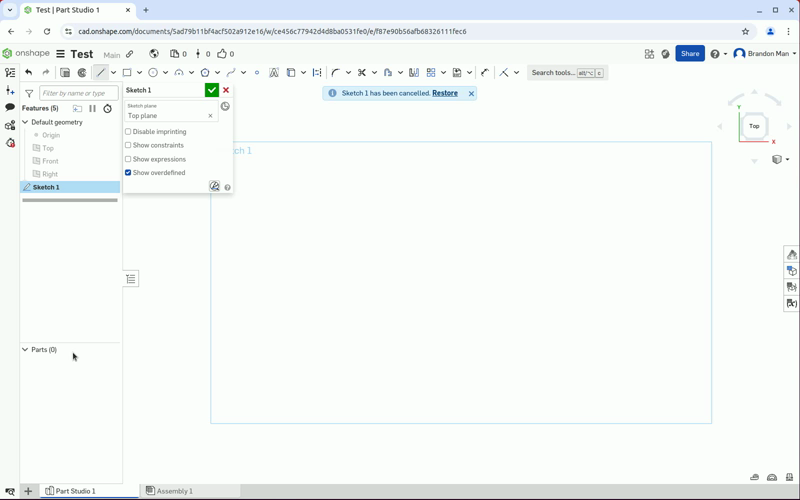
key_down(shift)
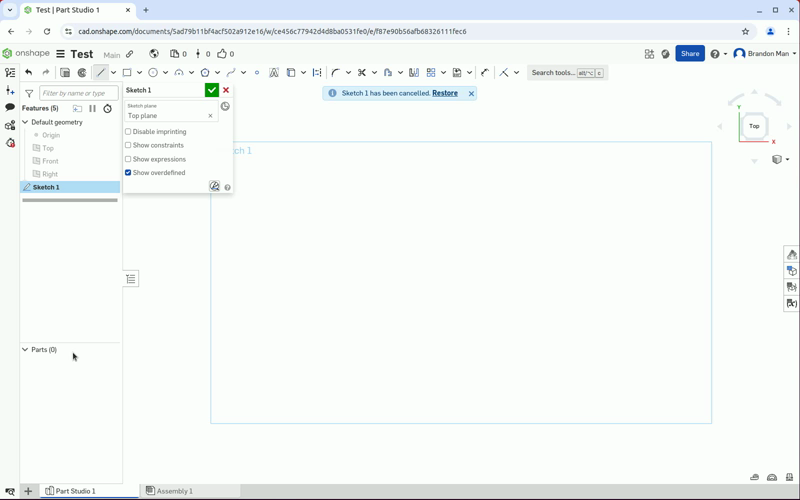
mouse_move(460, 282)
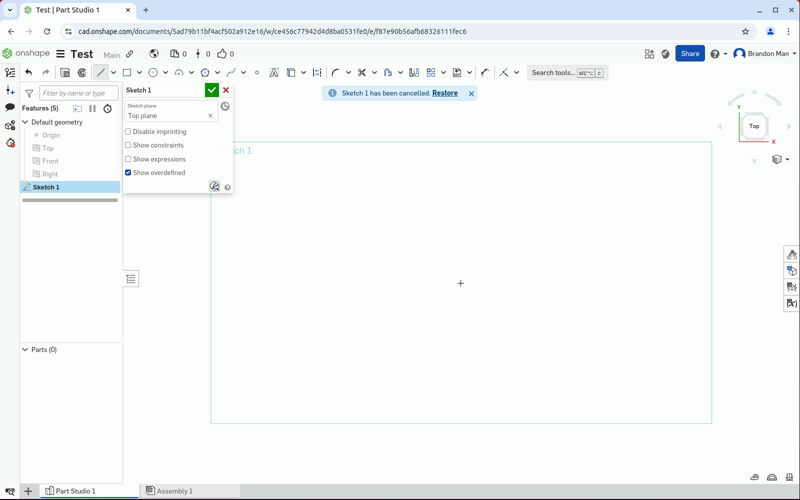
click(460, 282)
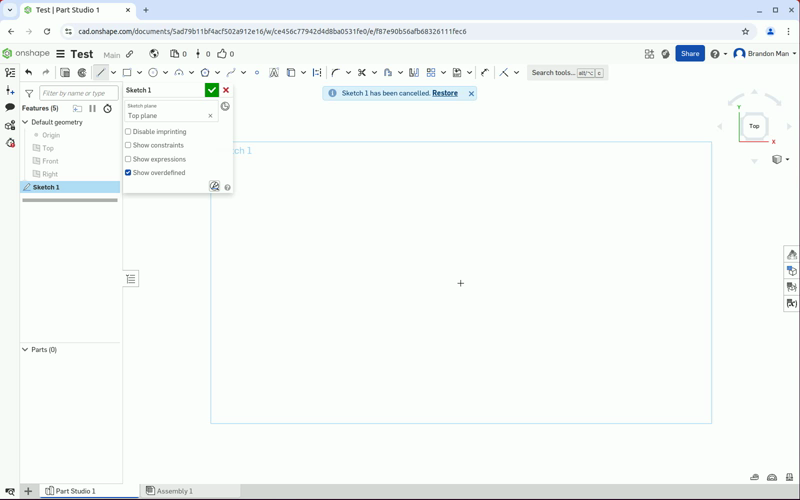
key_up(shift)
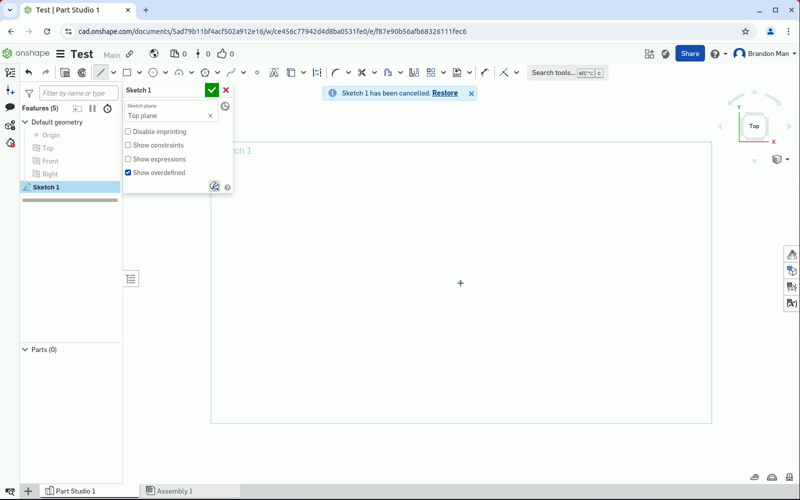
key_down(shift)
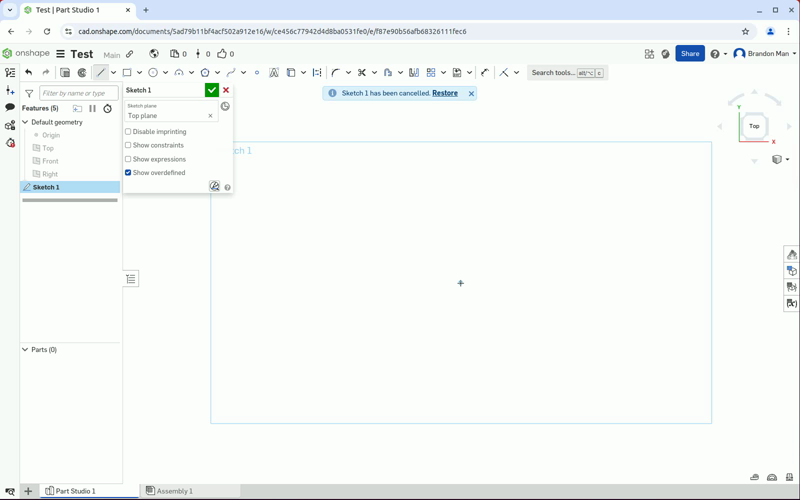
mouse_move(573, 282)
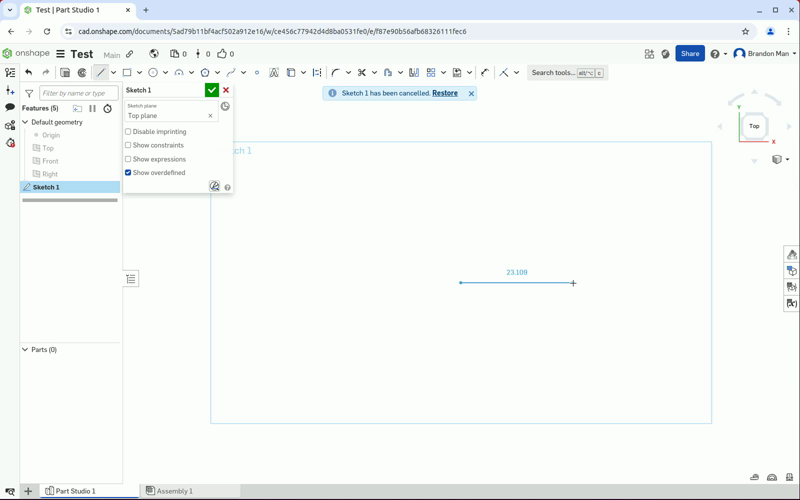
click(573, 282)
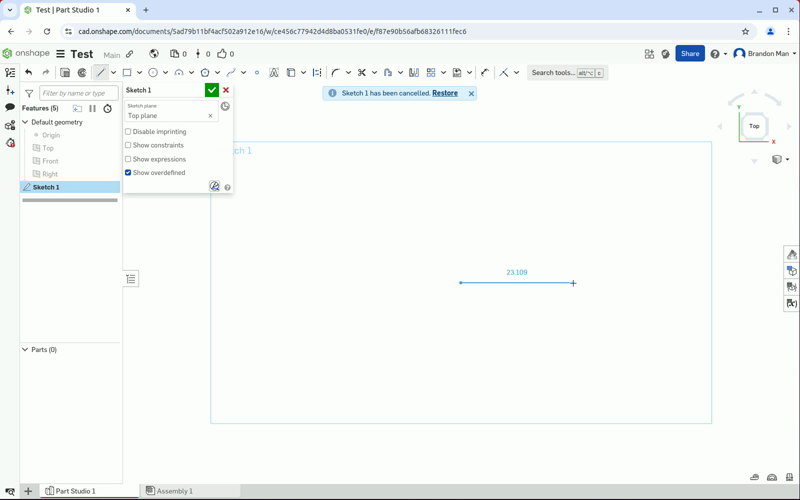
key_up(shift)
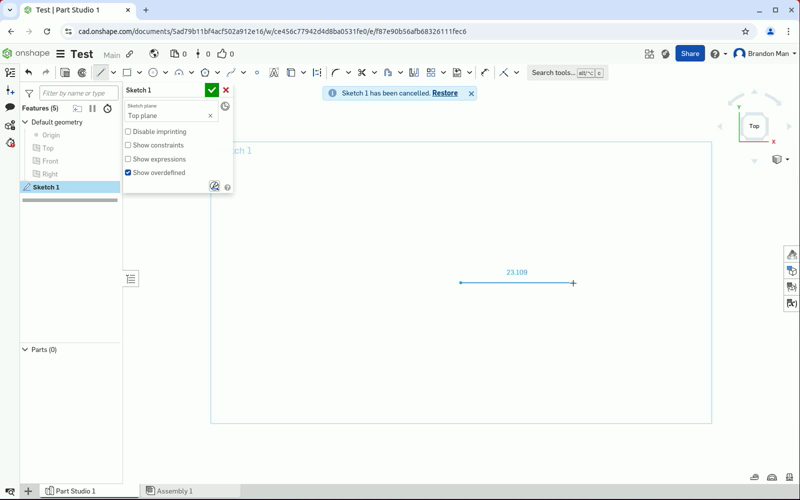
key_down(shift)
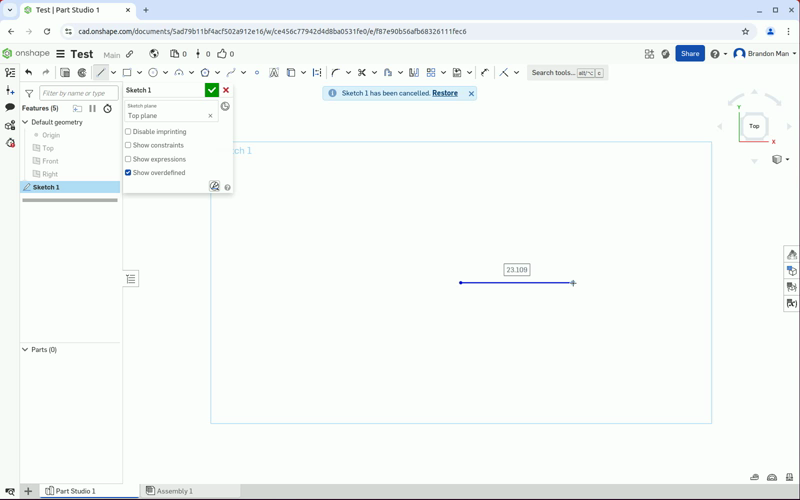
mouse_move(589, 282)
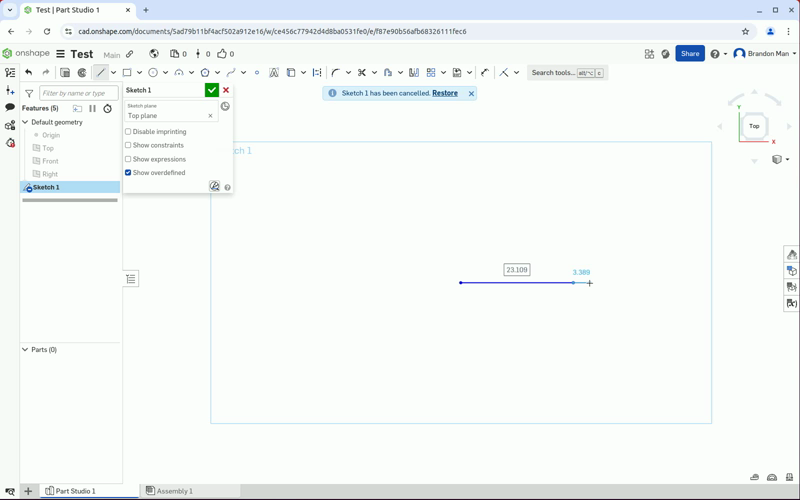
mouse_move(573, 245)
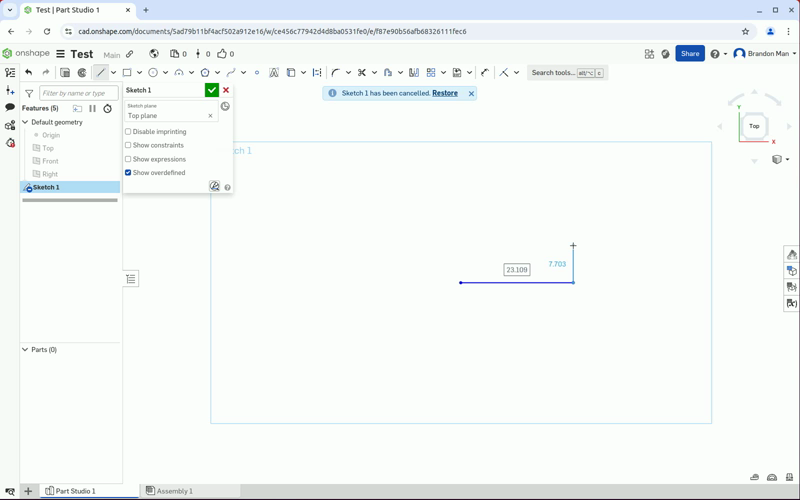
click(573, 245)
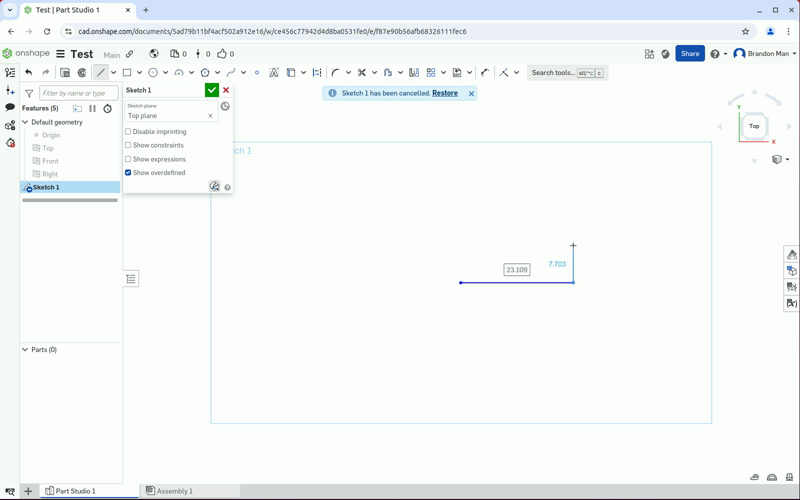
key_up(shift)
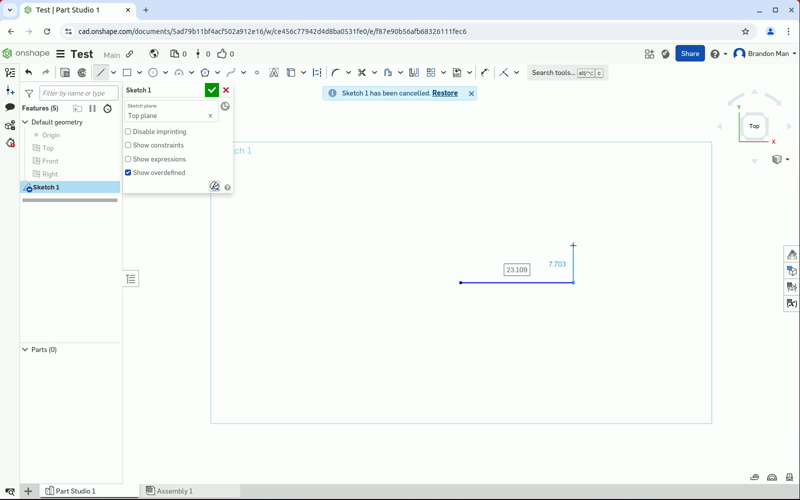
key_down(shift)
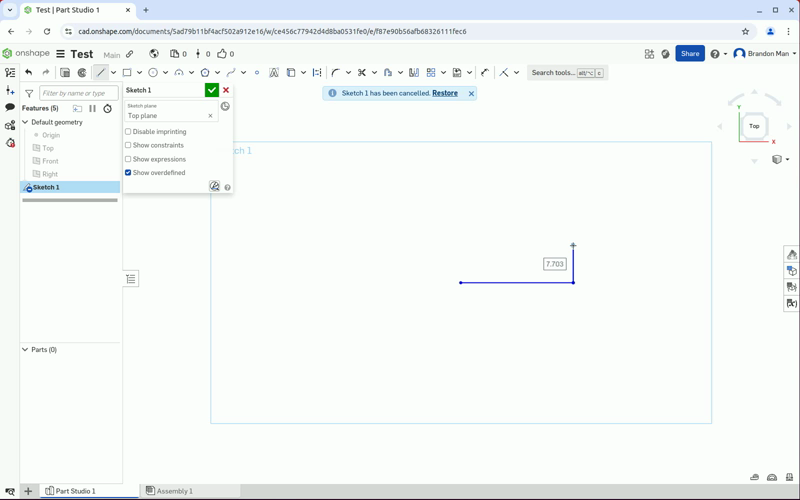
mouse_move(460, 245)
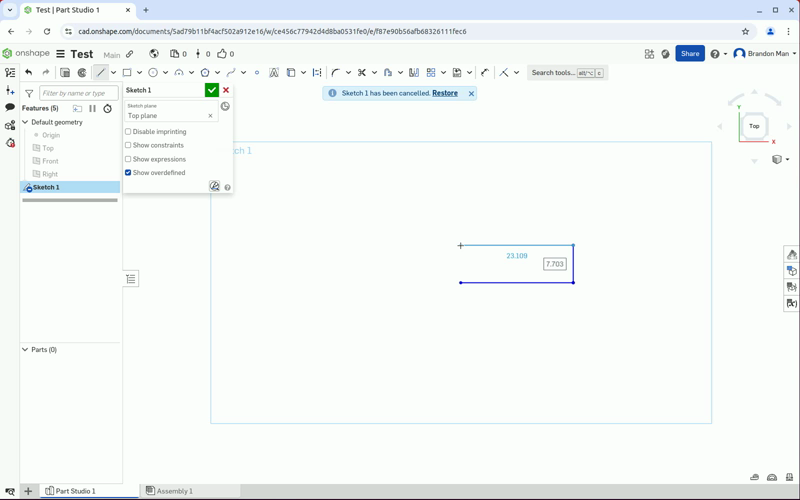
click(460, 245)
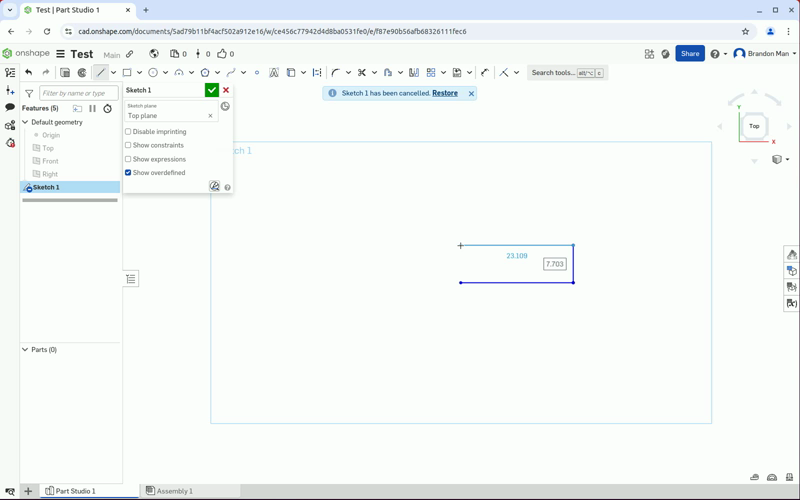
key_up(shift)
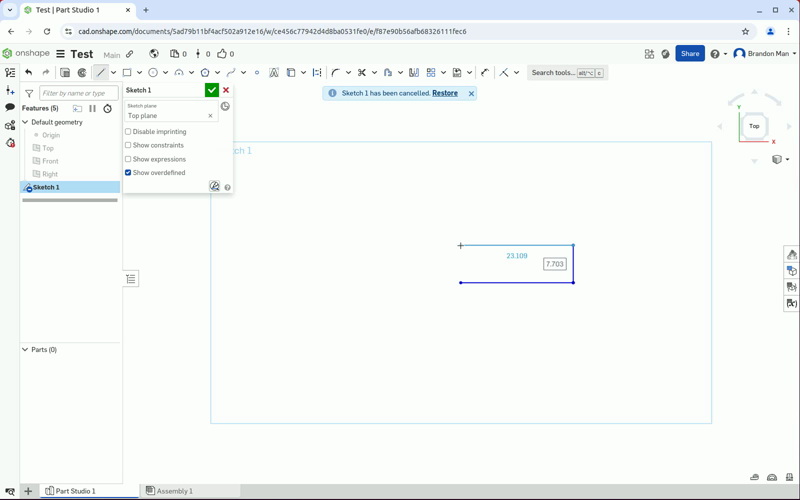
mouse_move(490, 245)
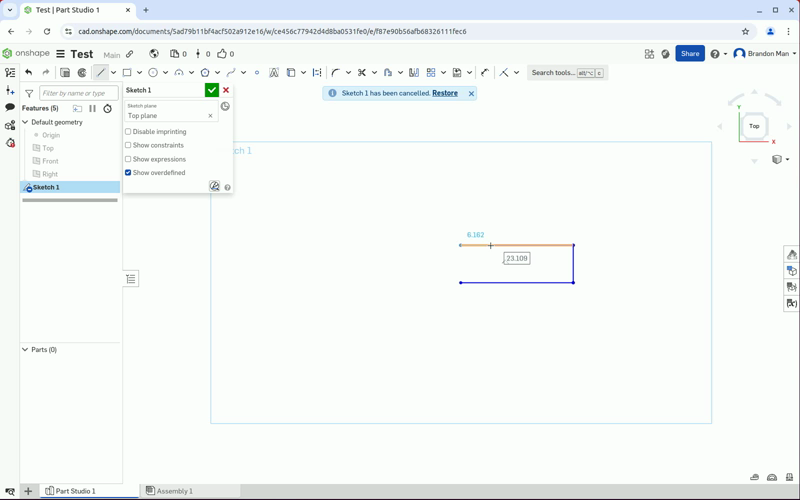
key_down(shift)
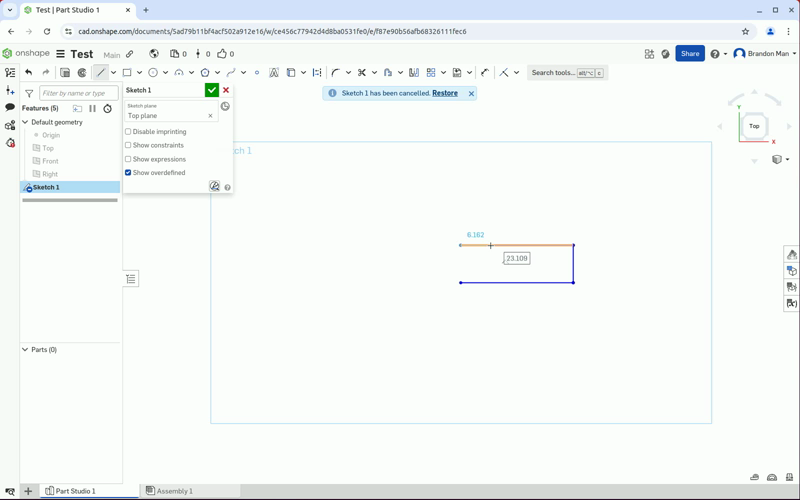
mouse_move(460, 282)
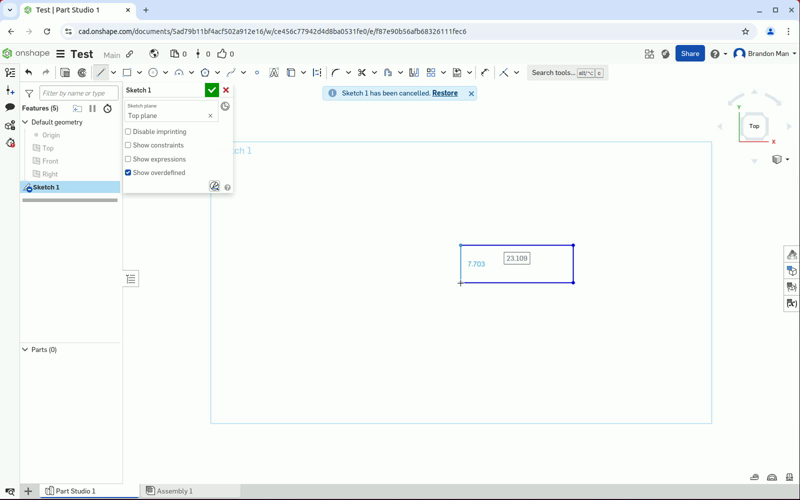
key_up(shift)
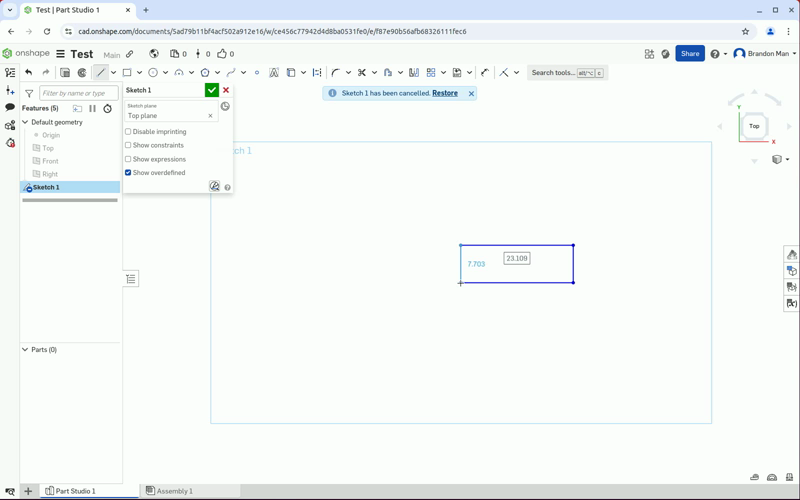
click(460, 282)
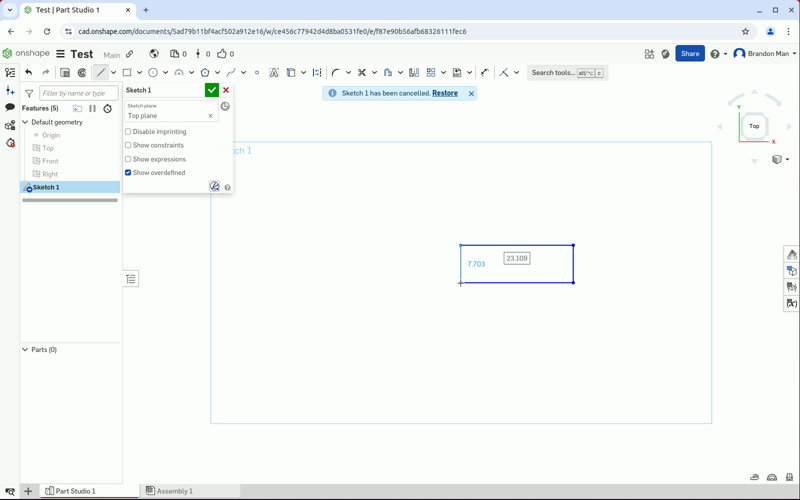
key(esc)
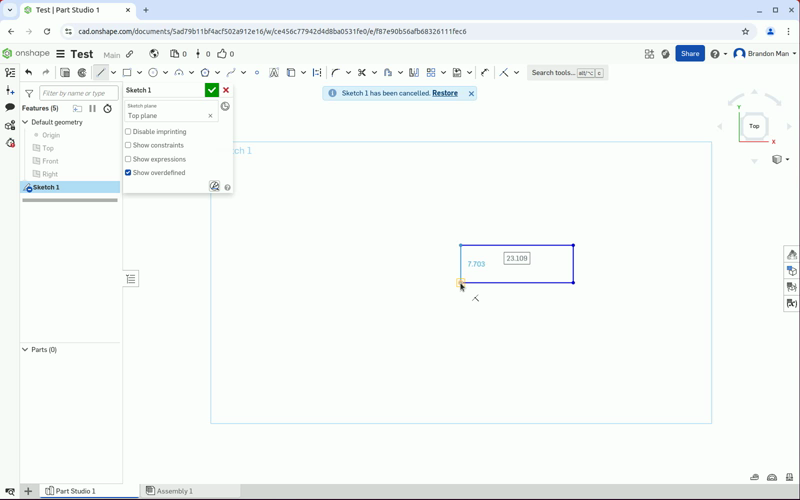
mouse_move(476, 255)
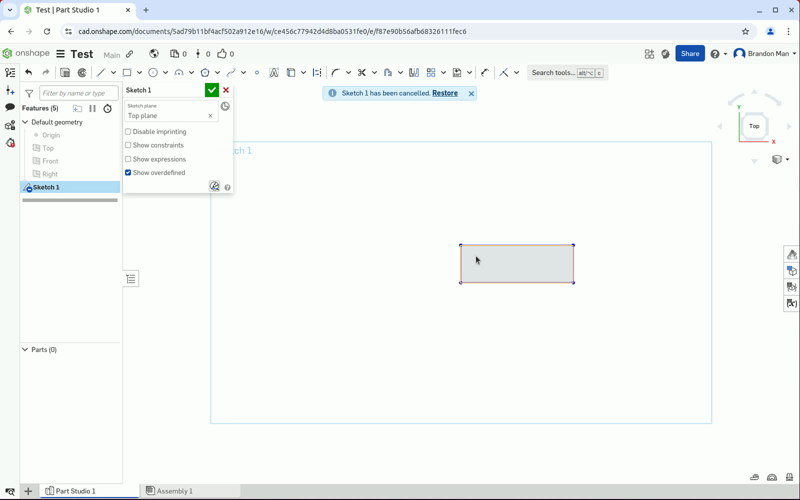
click(476, 255)
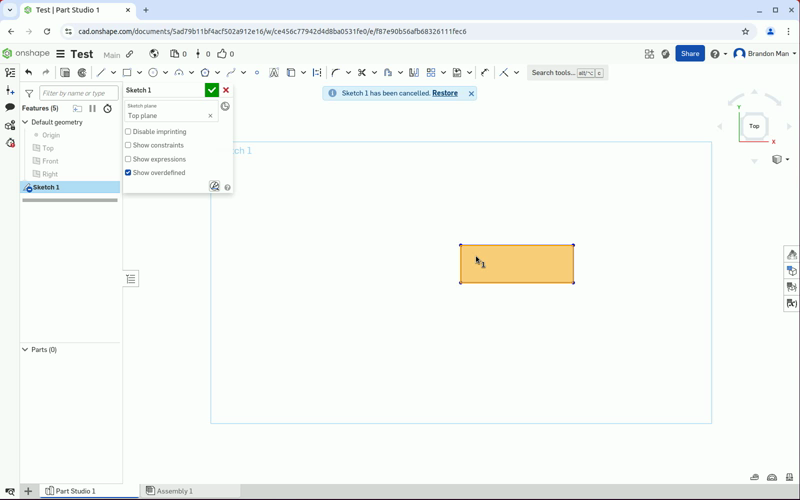
mouse_move(73, 352)
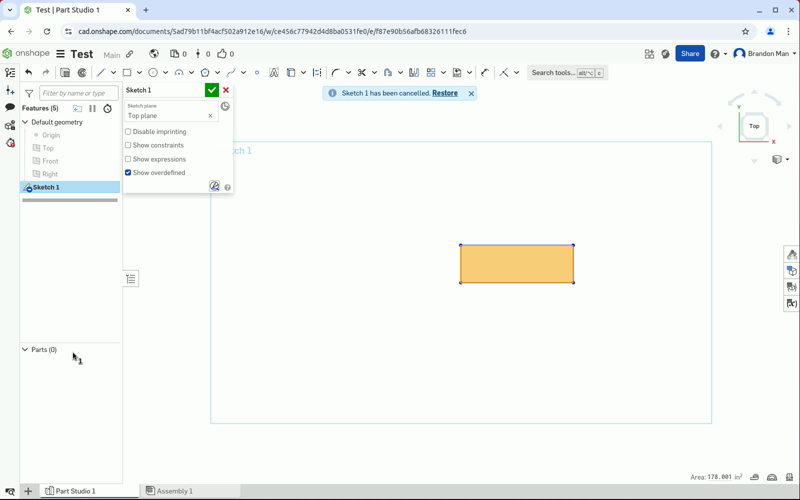
key(shift+y)
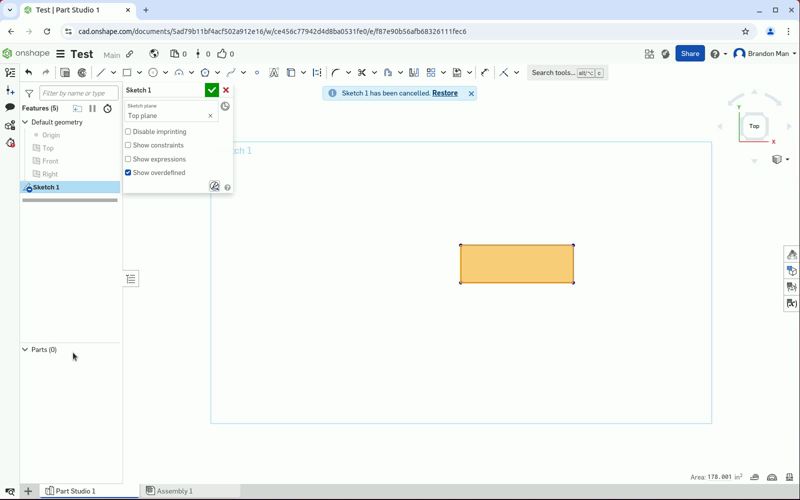
key(shift+e)
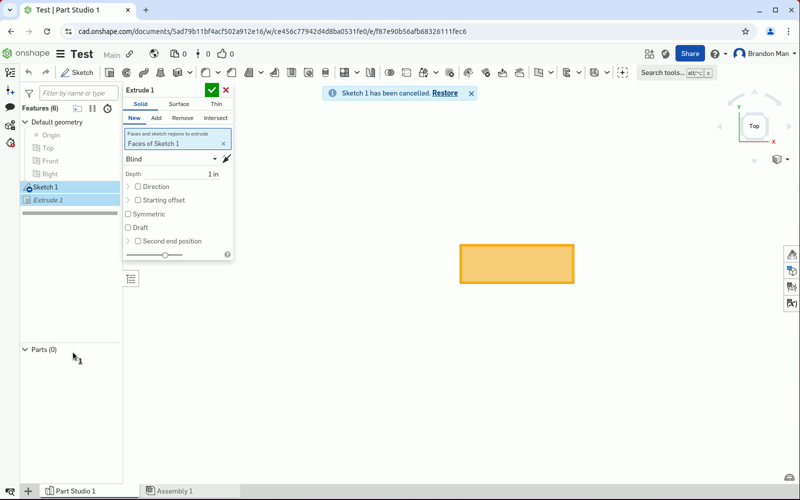
mouse_move(143, 106)
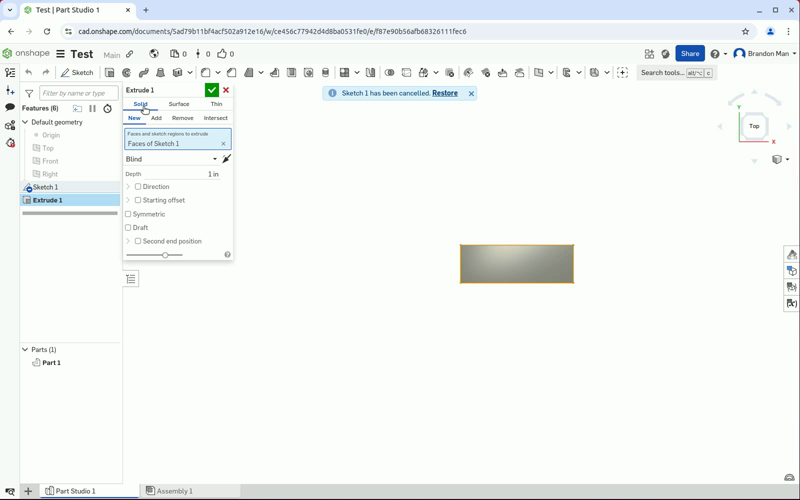
click(143, 106)
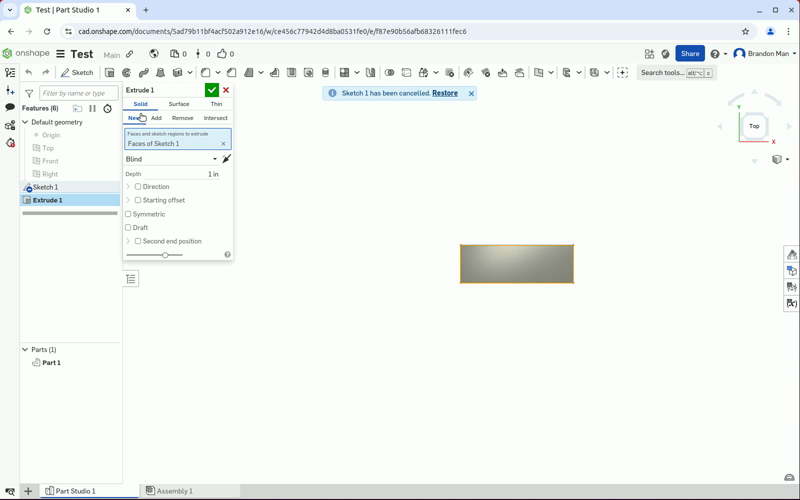
mouse_move(137, 120)
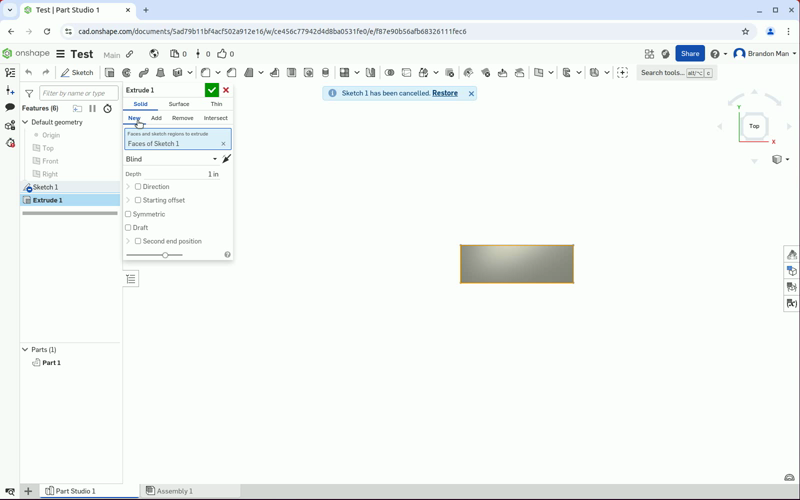
click(137, 120)
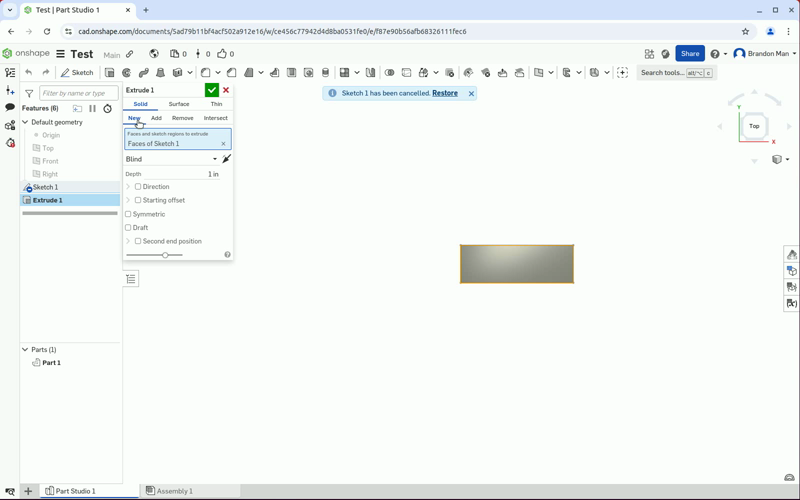
key(tab, 4)
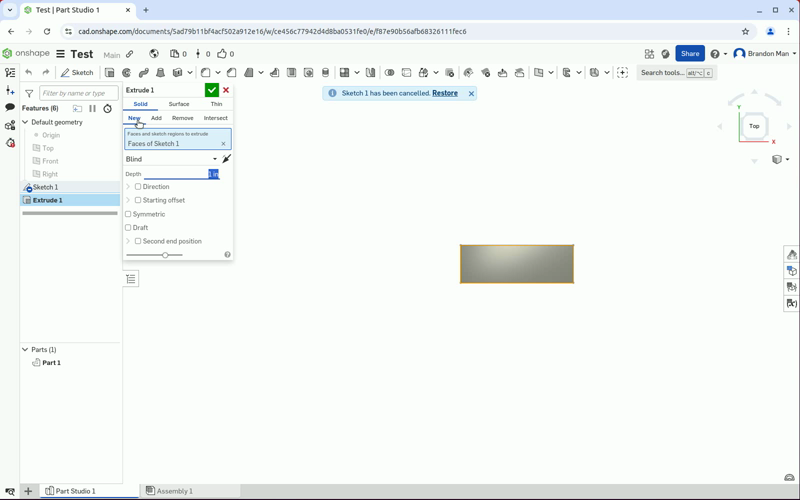
text(0.722)
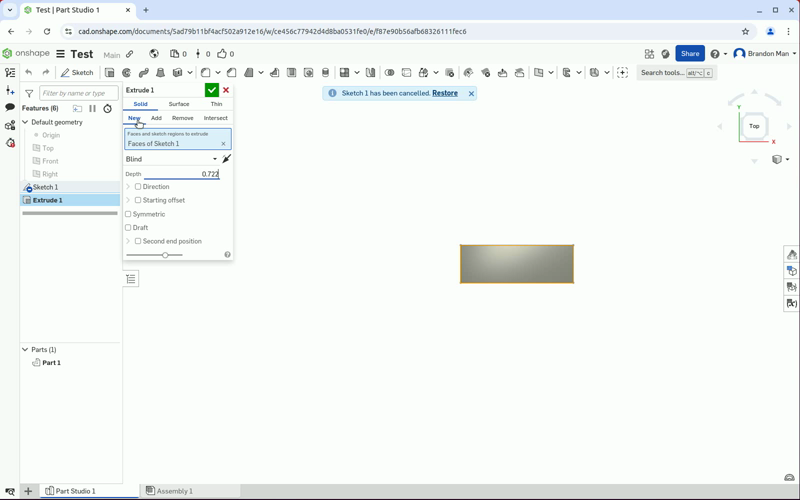
key(enter)
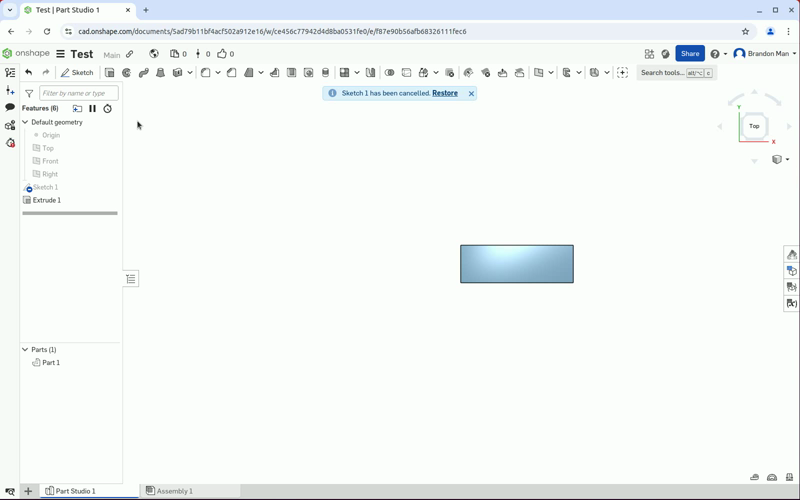
key(shift+h)
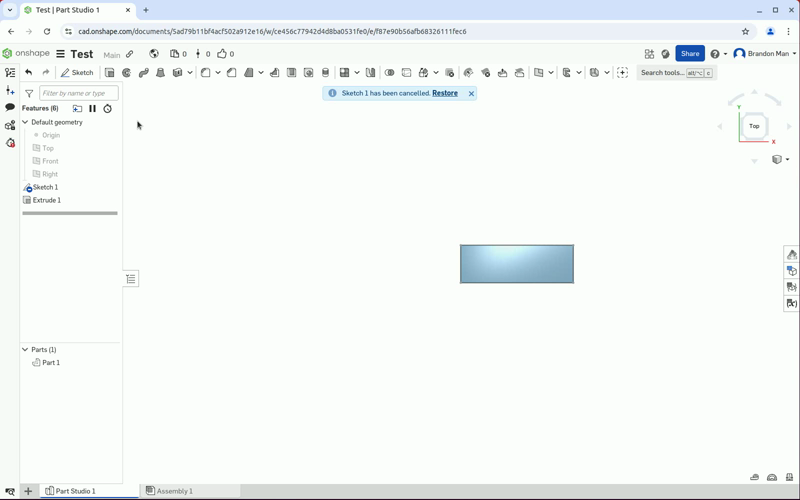
key(shift+h)
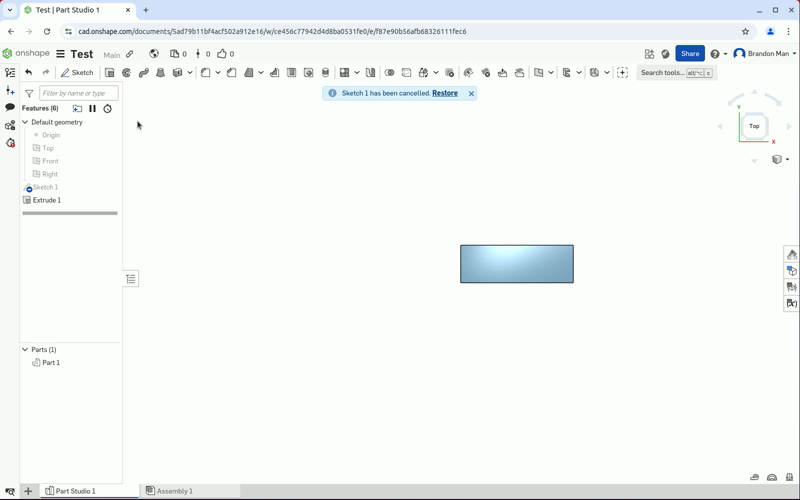
mouse_move(73, 189)
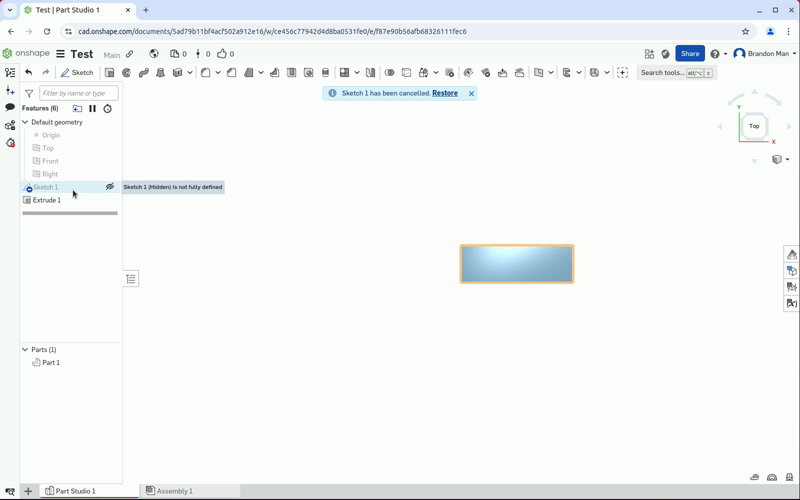
click(73, 189)
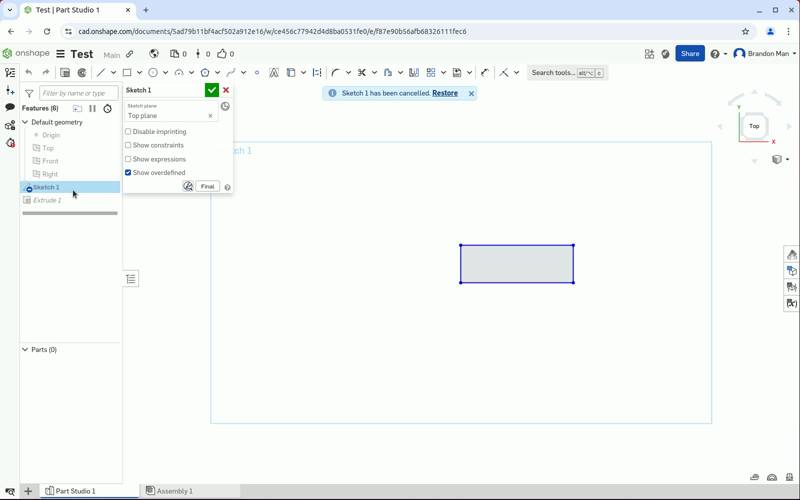
mouse_move(229, 92)
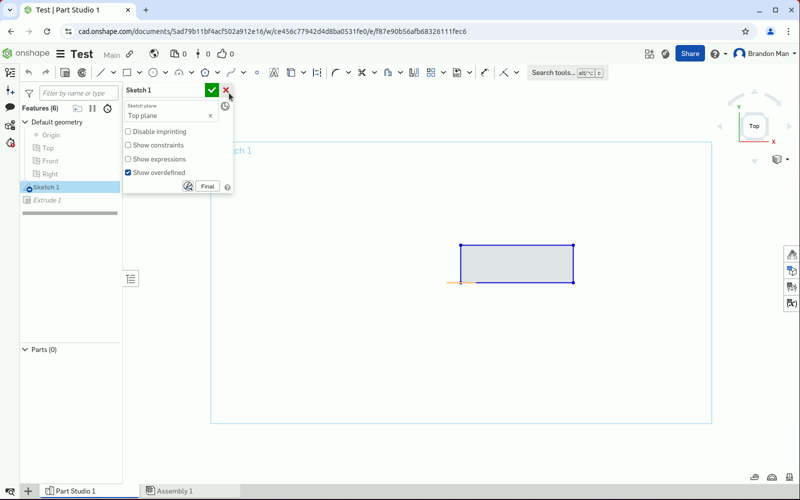
click(229, 92)
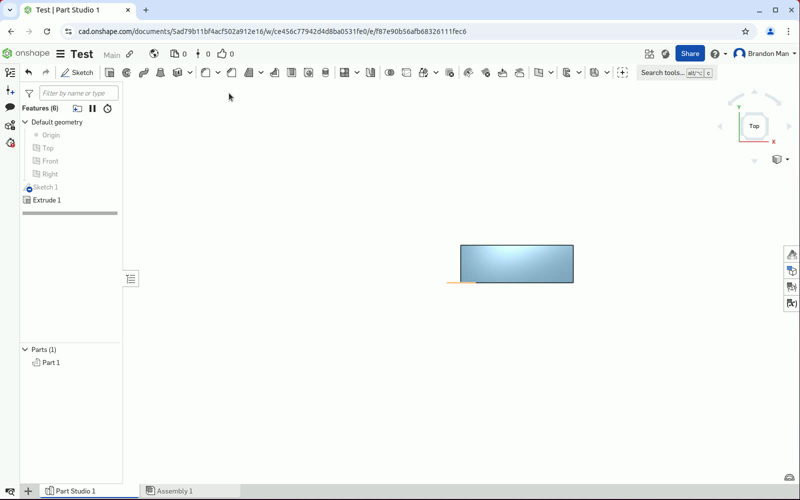
mouse_move(541, 75)
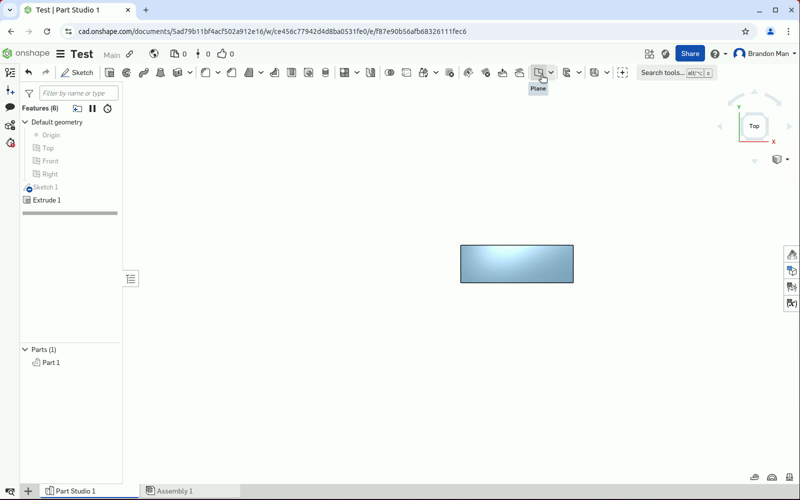
click(541, 75)
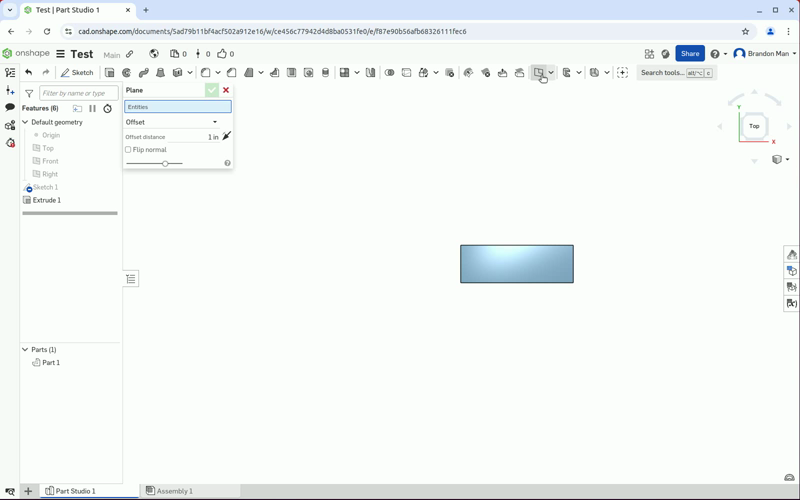
mouse_move(73, 150)
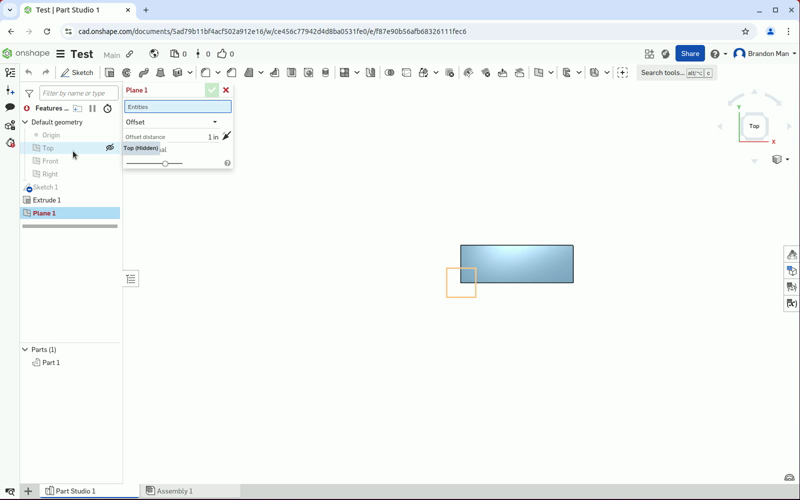
click(73, 150)
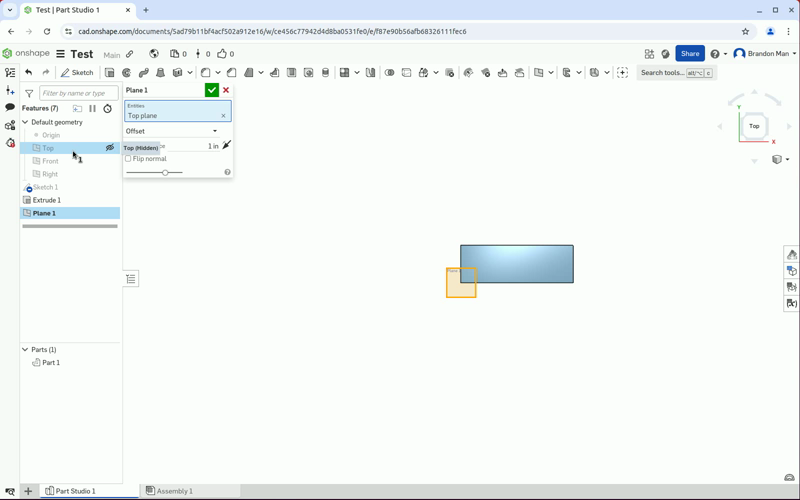
key(tab, 2)
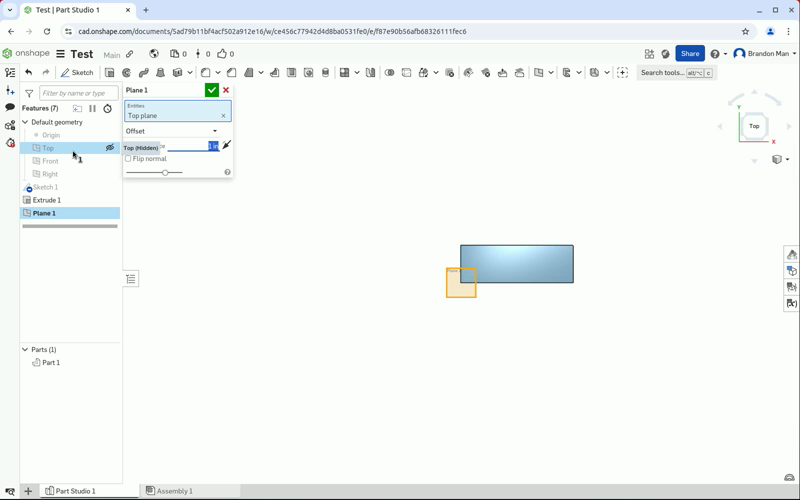
text(0.709)
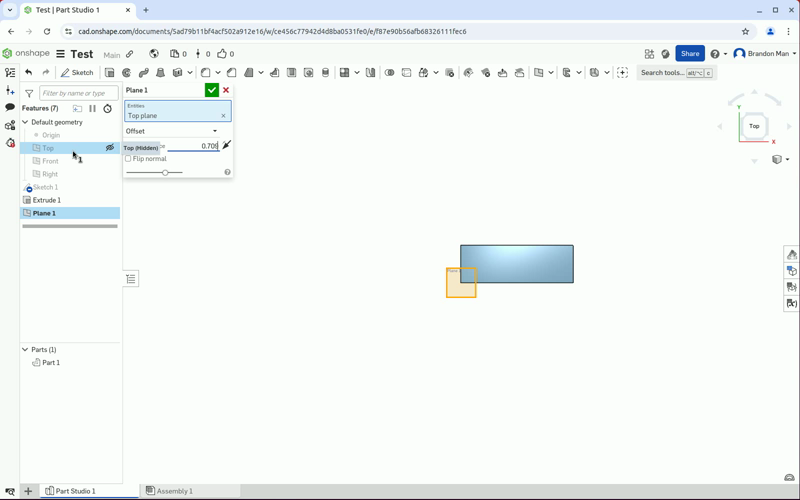
key(enter, 2)
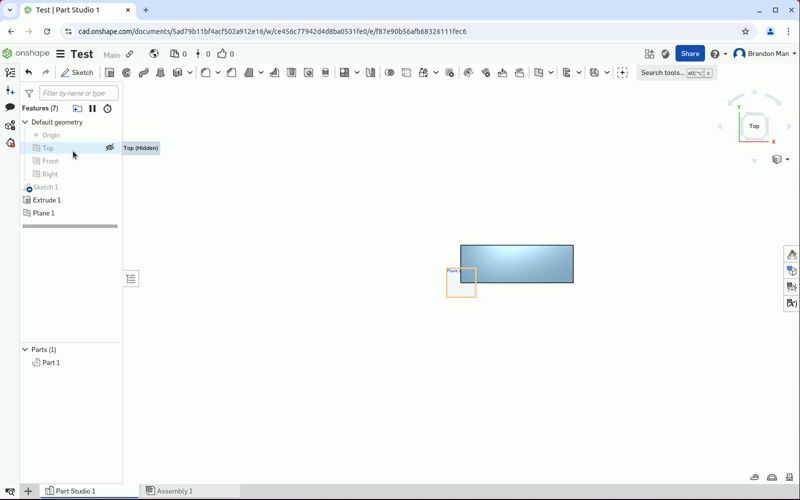
key(shift+s)
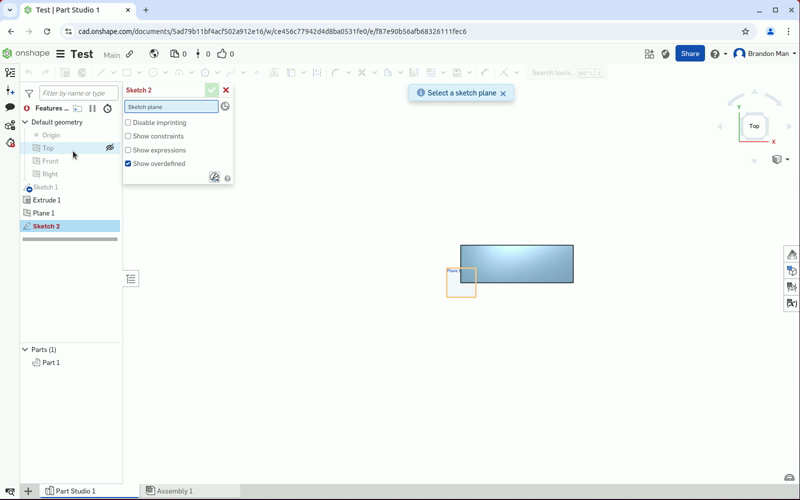
mouse_move(73, 215)
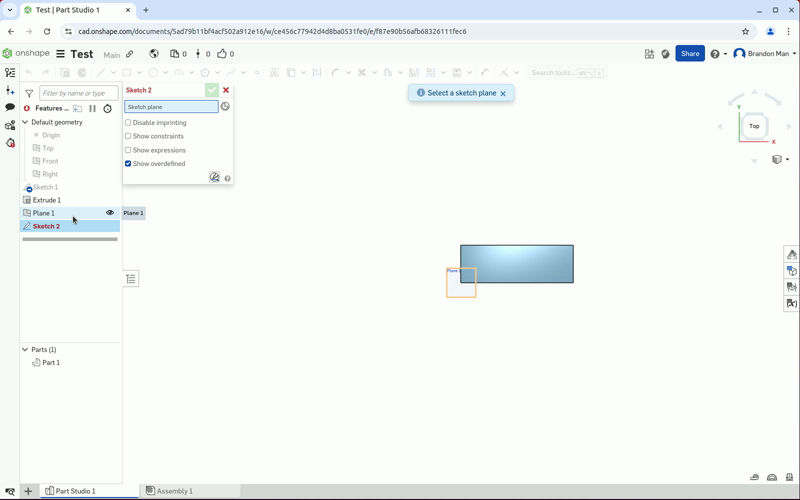
click(73, 215)
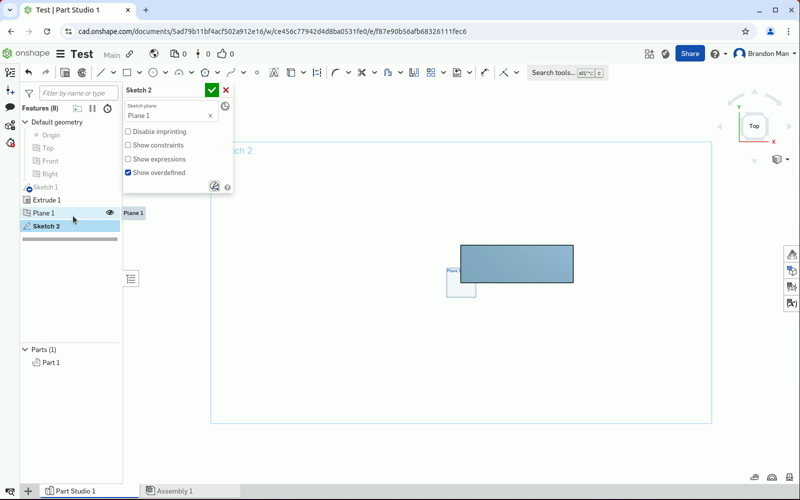
mouse_move(73, 352)
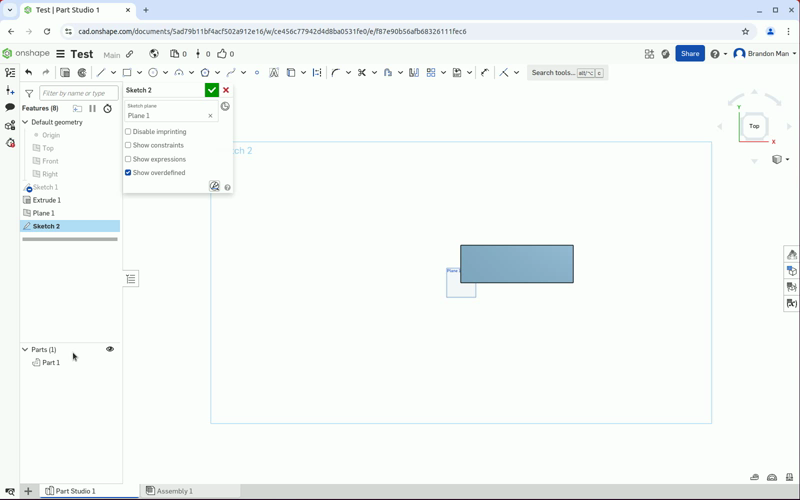
key(y)
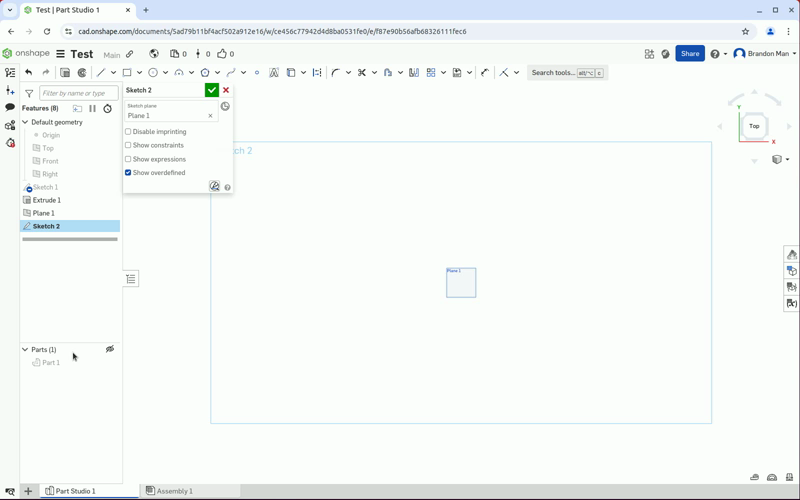
key(l)
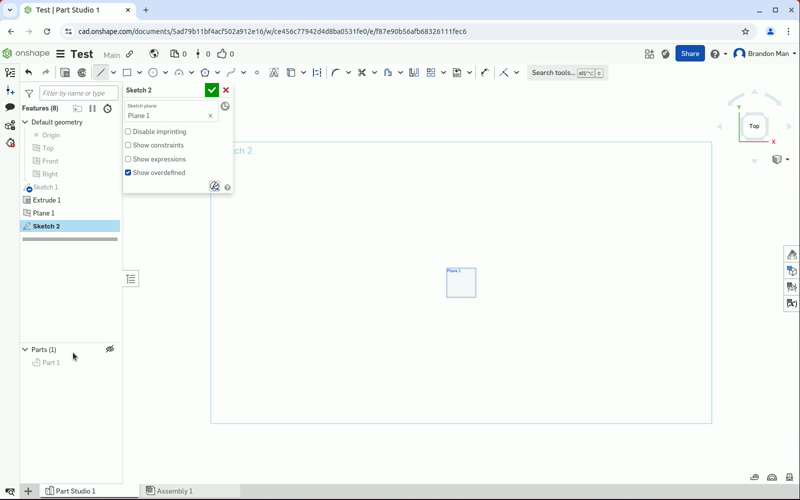
key_down(shift)
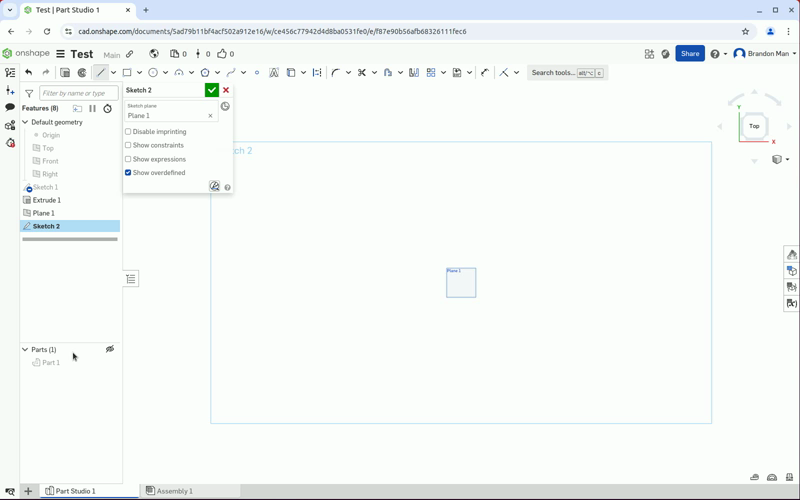
mouse_move(477, 279)
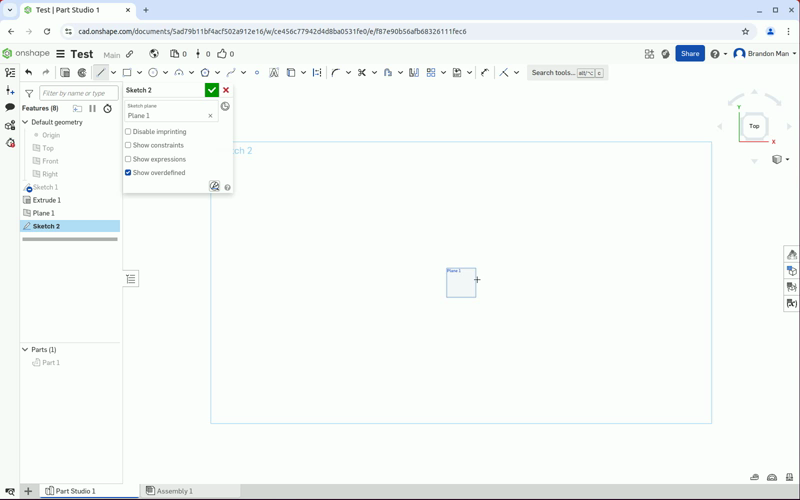
click(477, 279)
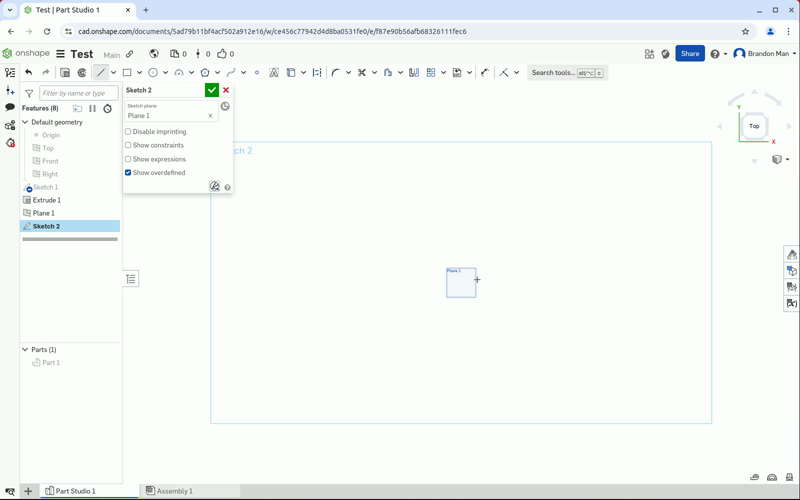
key_up(shift)
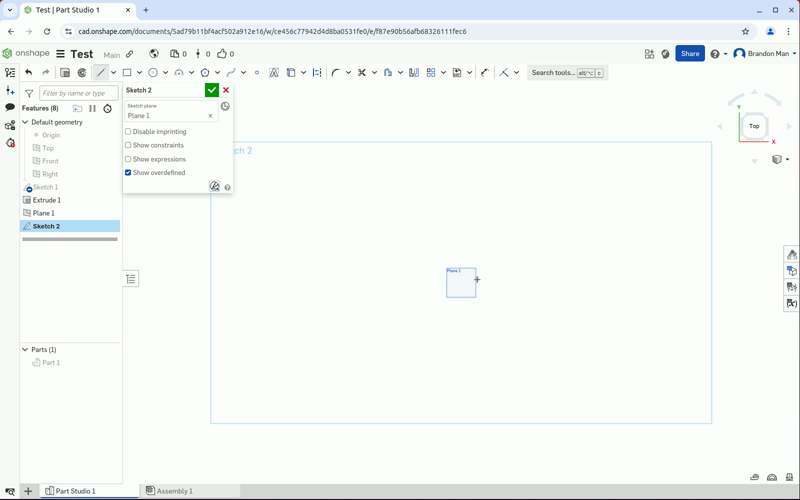
key_down(shift)
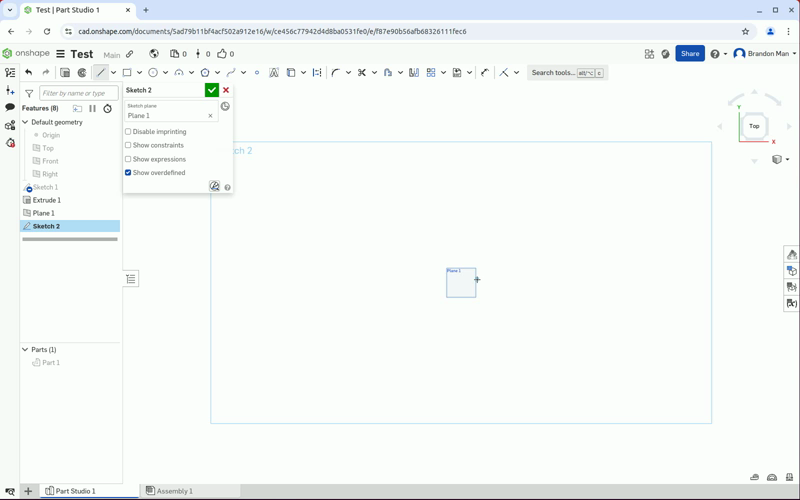
mouse_move(557, 279)
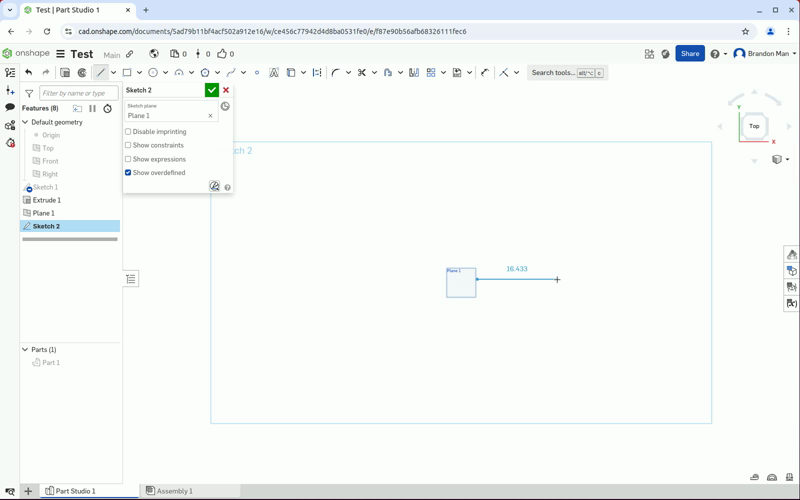
click(557, 279)
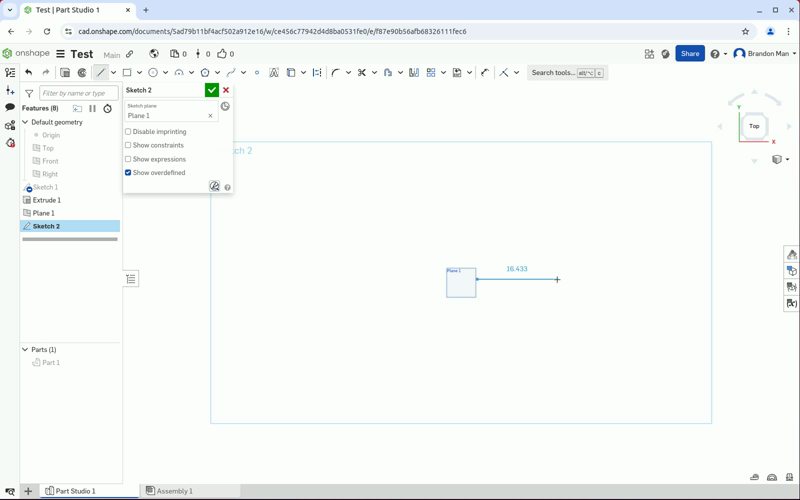
key_up(shift)
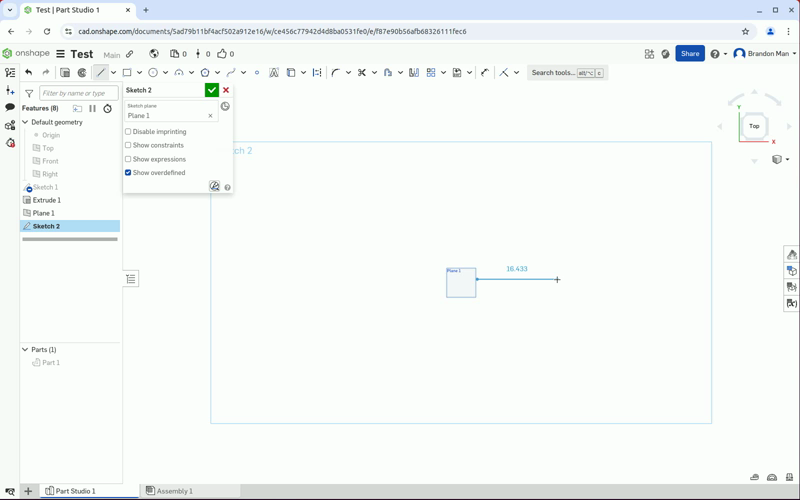
key_down(shift)
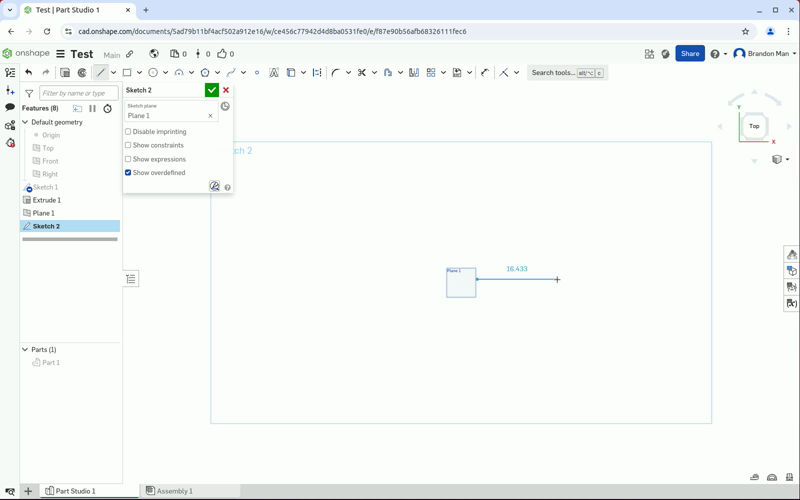
mouse_move(587, 279)
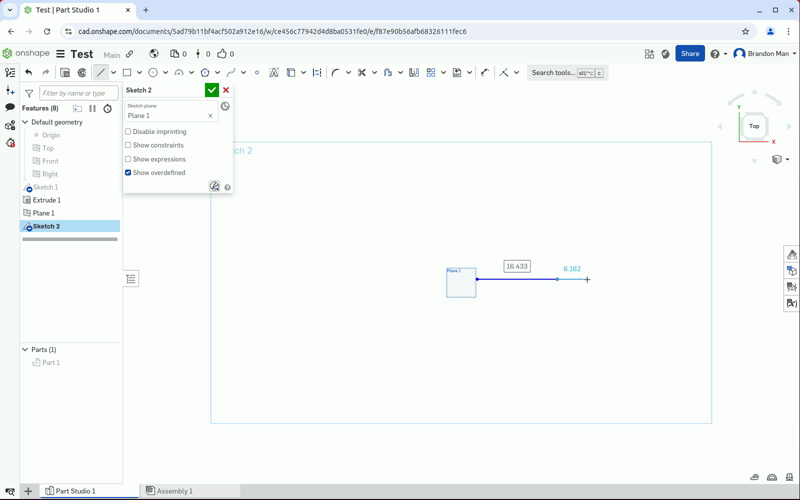
mouse_move(557, 248)
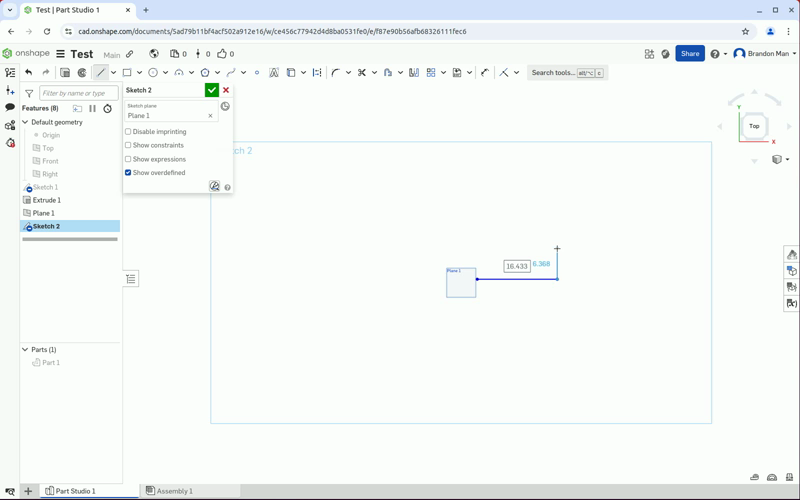
click(557, 248)
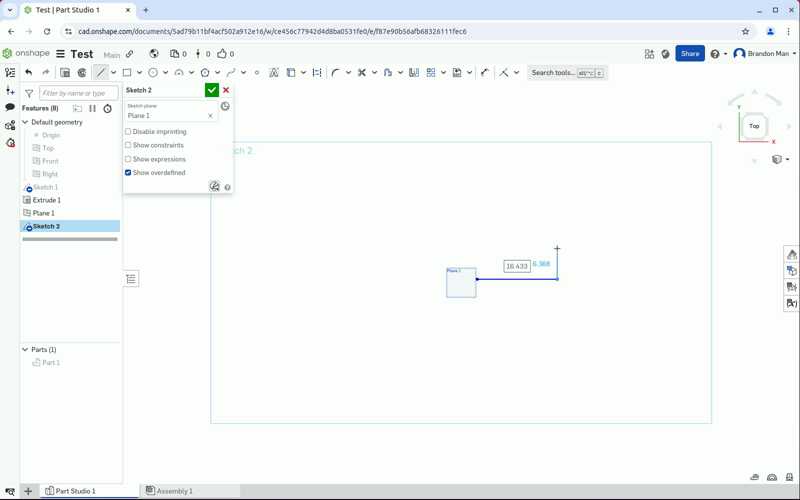
key_up(shift)
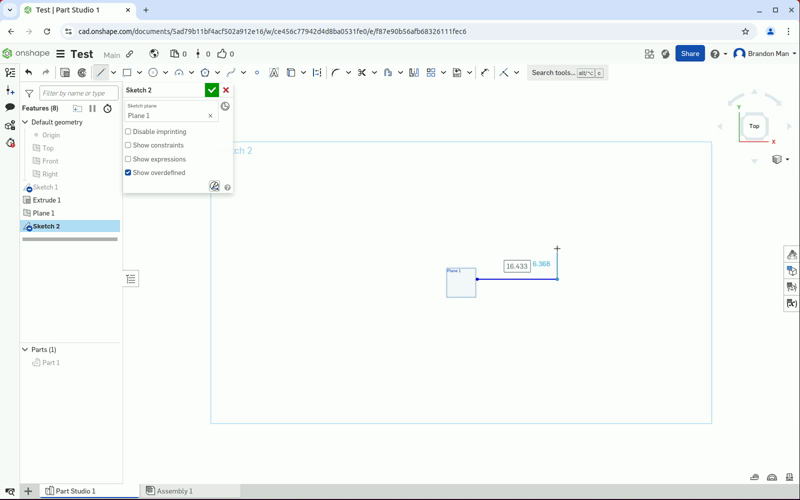
key_down(shift)
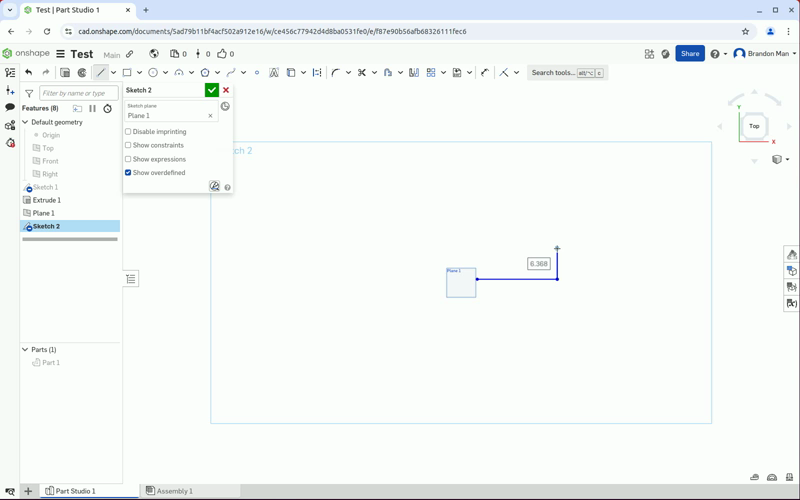
mouse_move(477, 248)
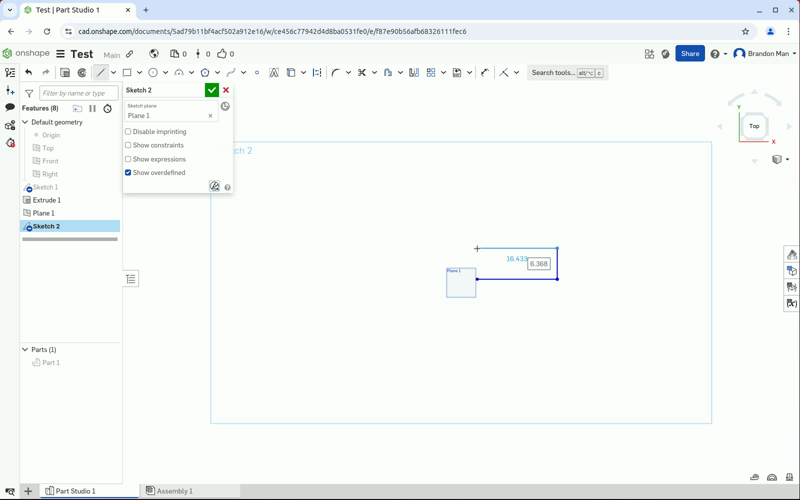
click(477, 248)
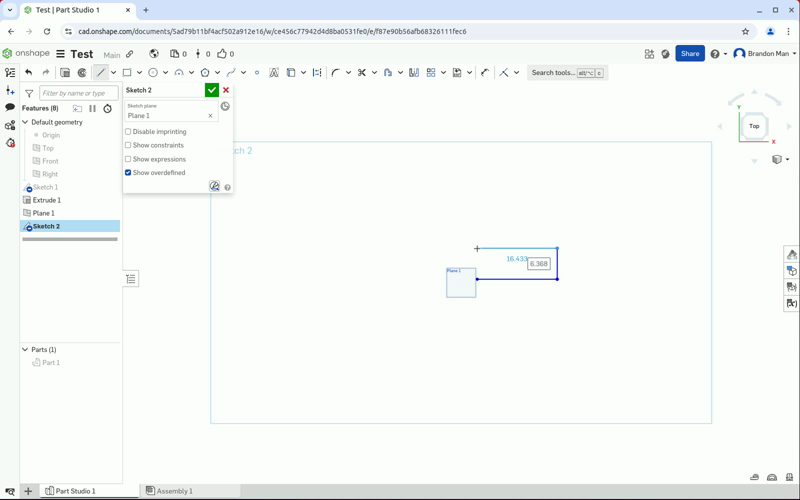
key_up(shift)
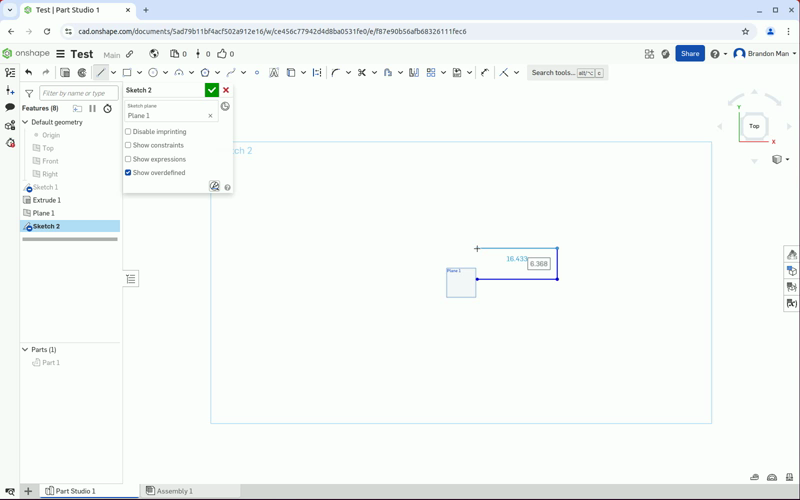
mouse_move(507, 248)
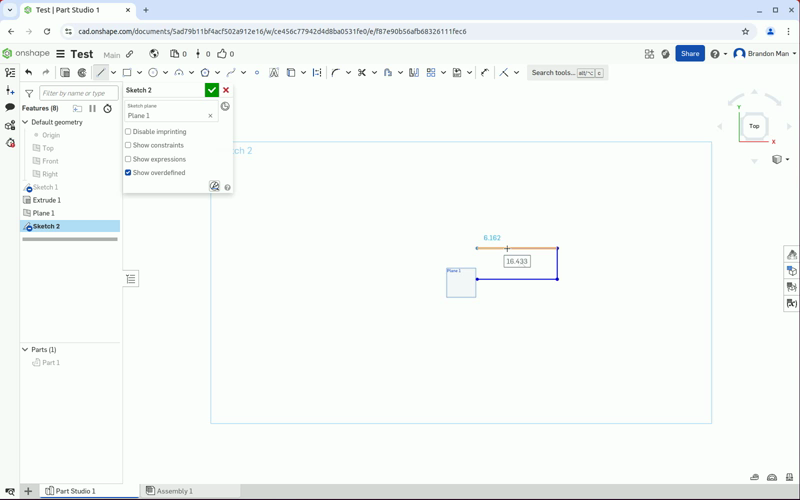
key_down(shift)
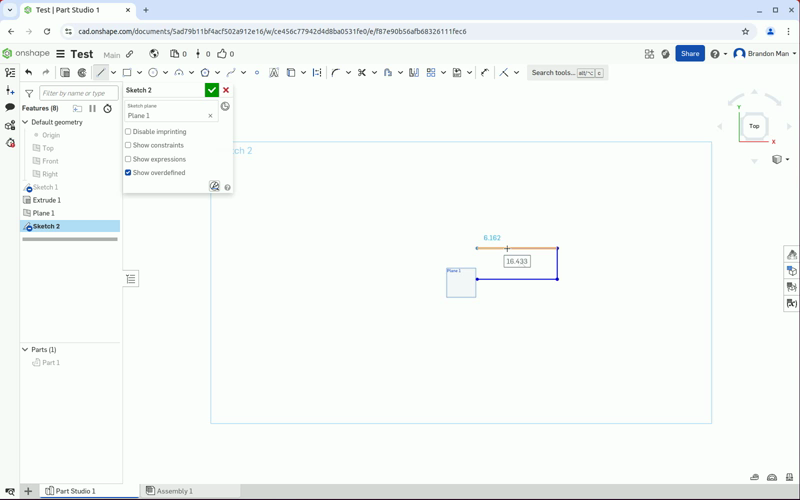
mouse_move(477, 279)
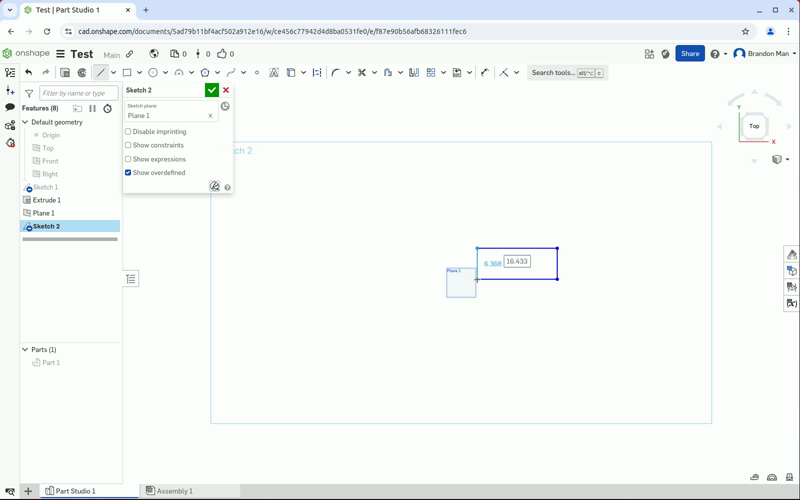
key_up(shift)
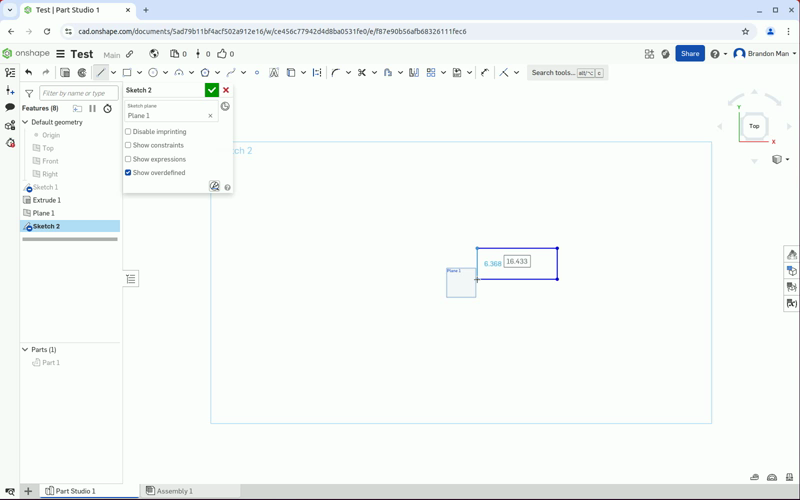
click(477, 279)
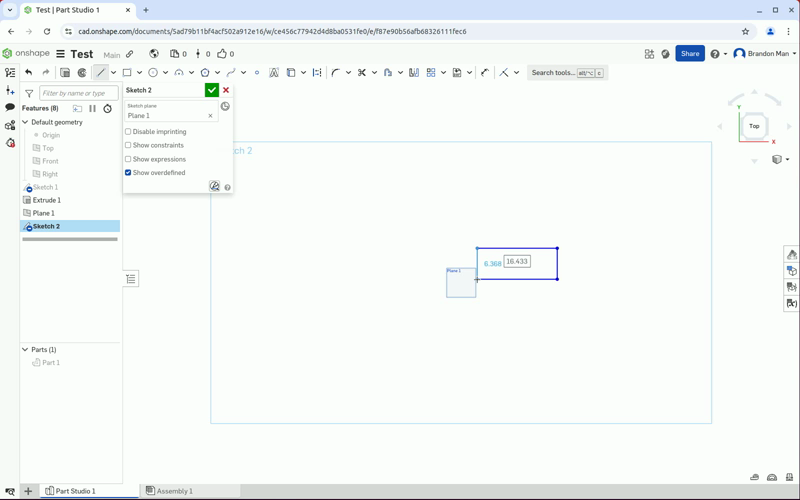
key(esc)
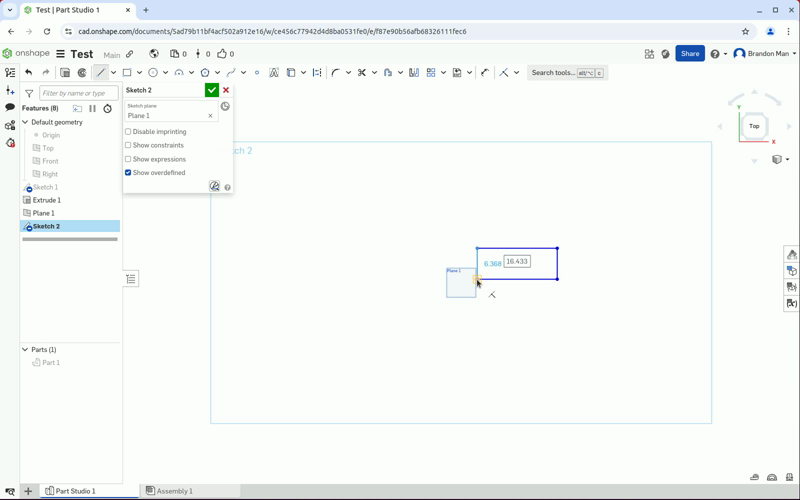
mouse_move(485, 258)
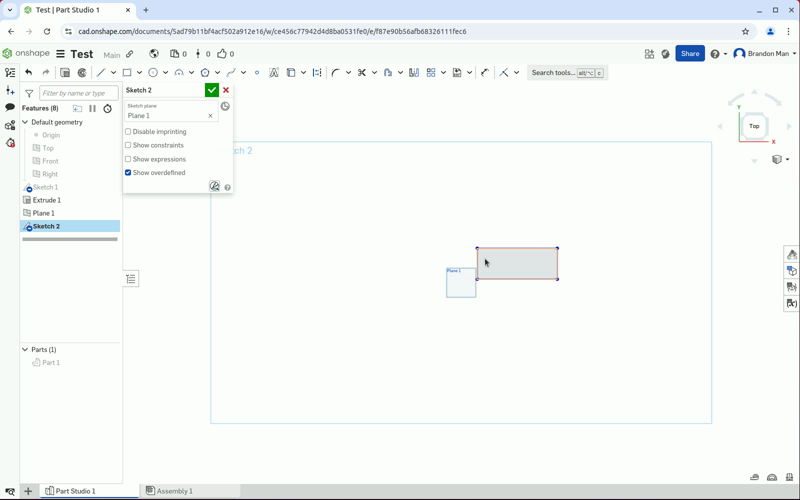
click(485, 258)
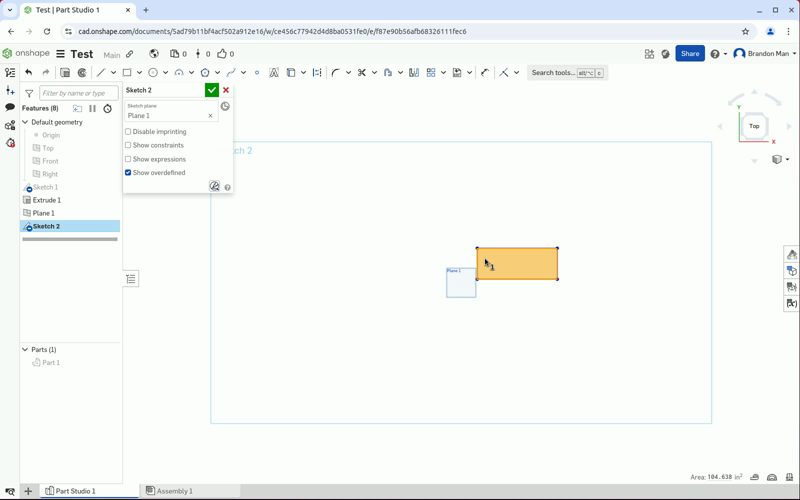
mouse_move(73, 352)
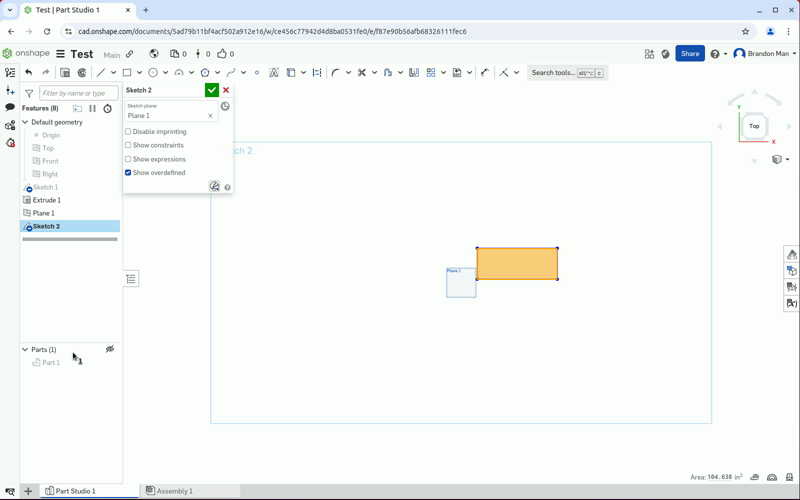
key(shift+y)
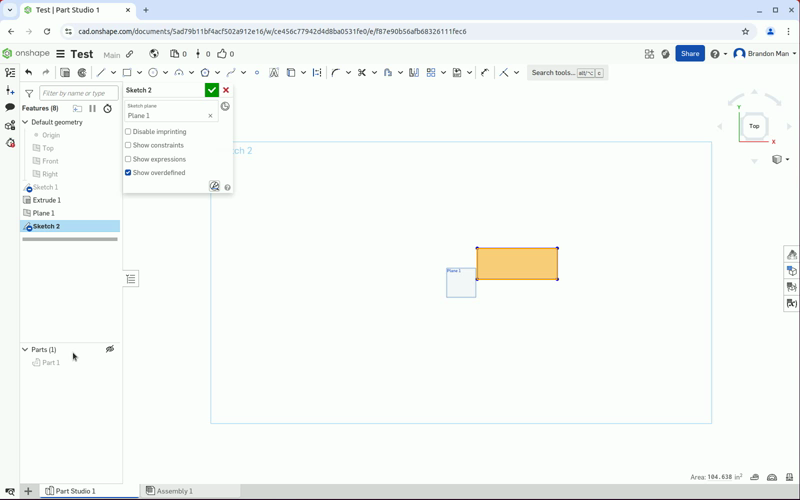
key(shift+e)
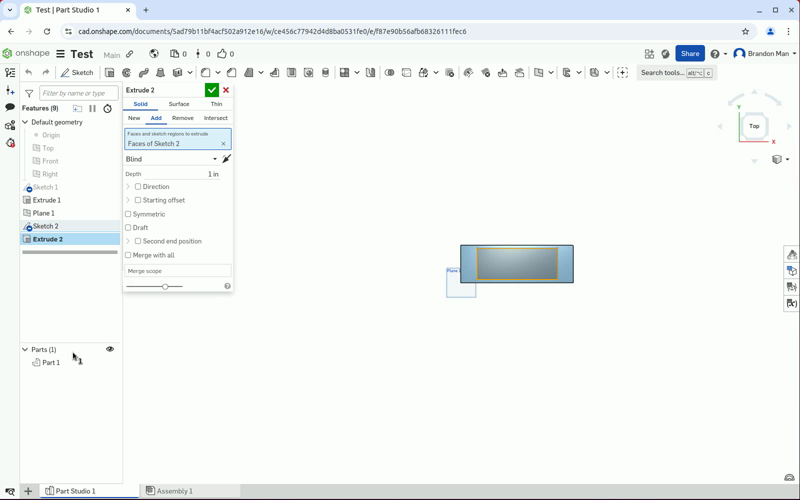
mouse_move(143, 106)
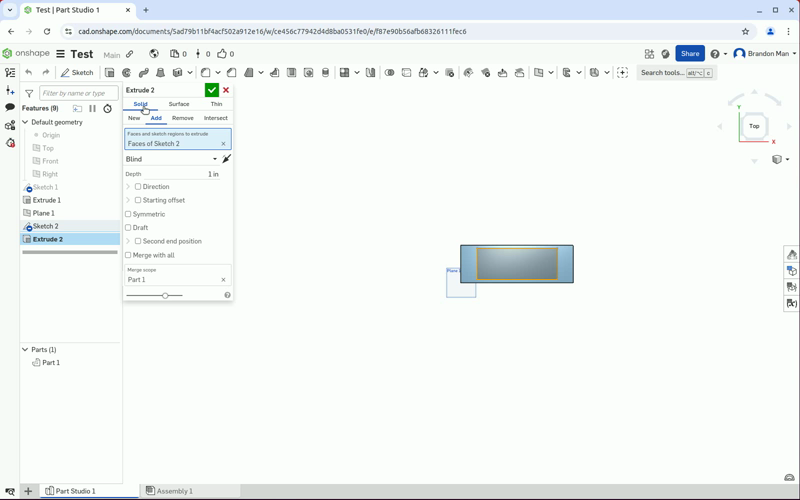
click(143, 106)
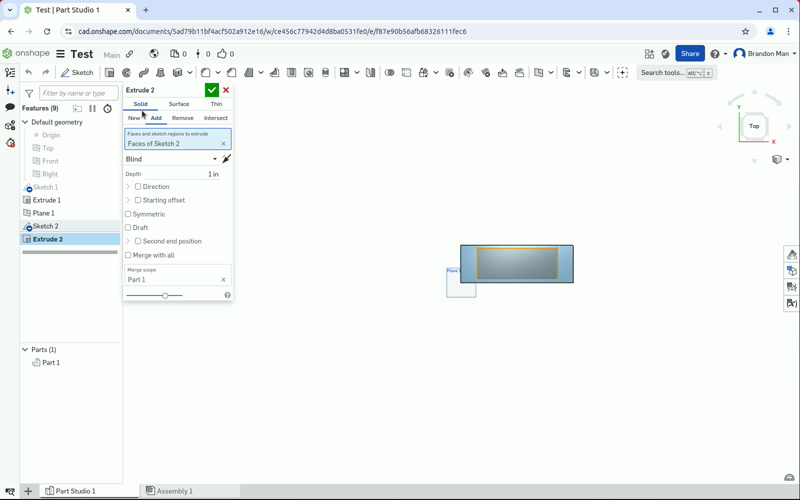
mouse_move(137, 120)
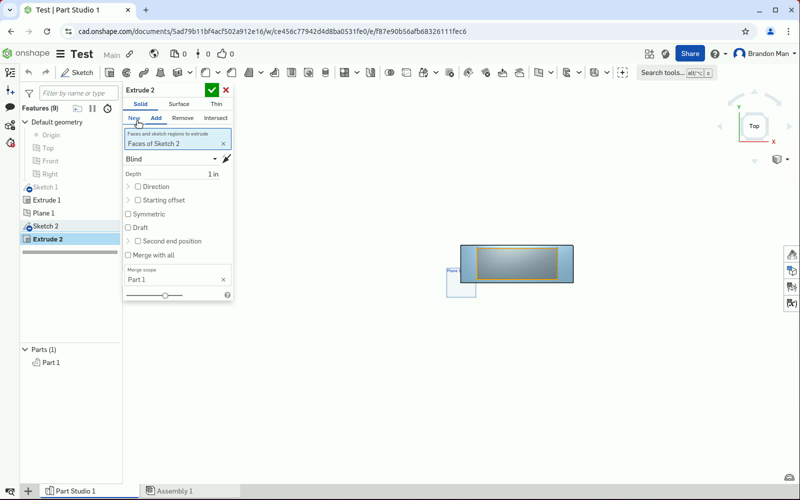
click(137, 120)
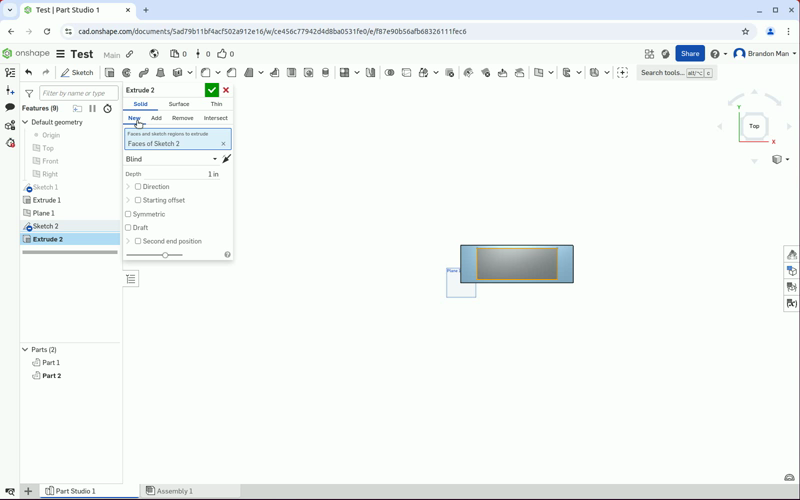
key(tab, 4)
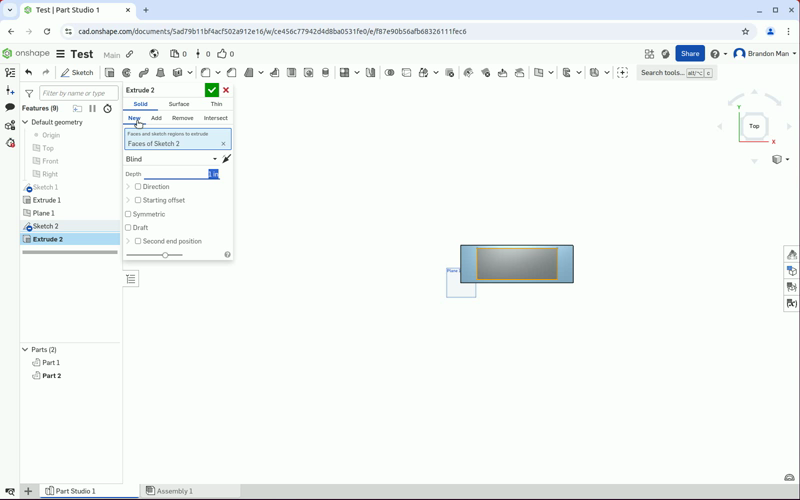
text(2.407)
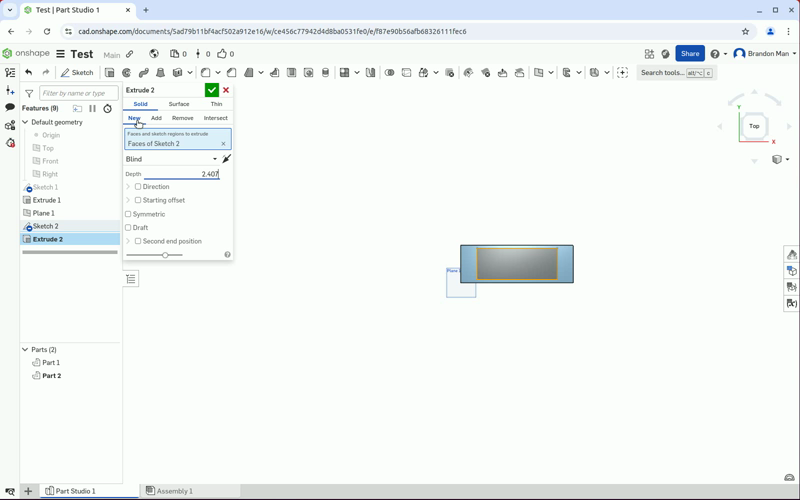
key(enter)
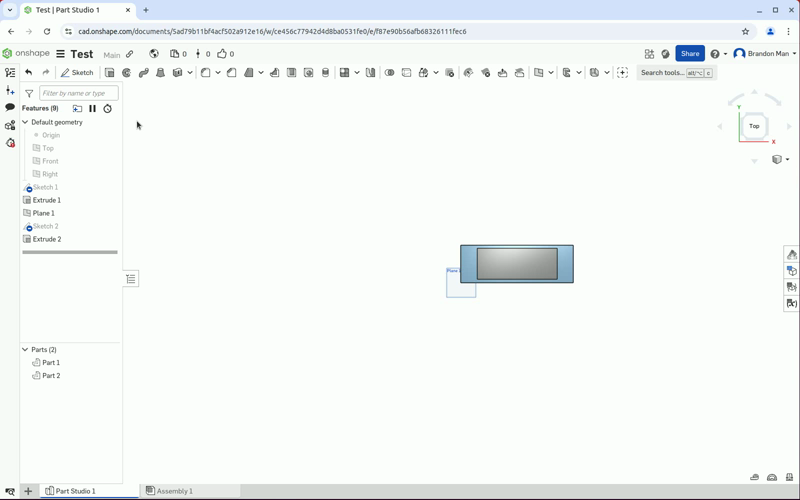
key(shift+h)
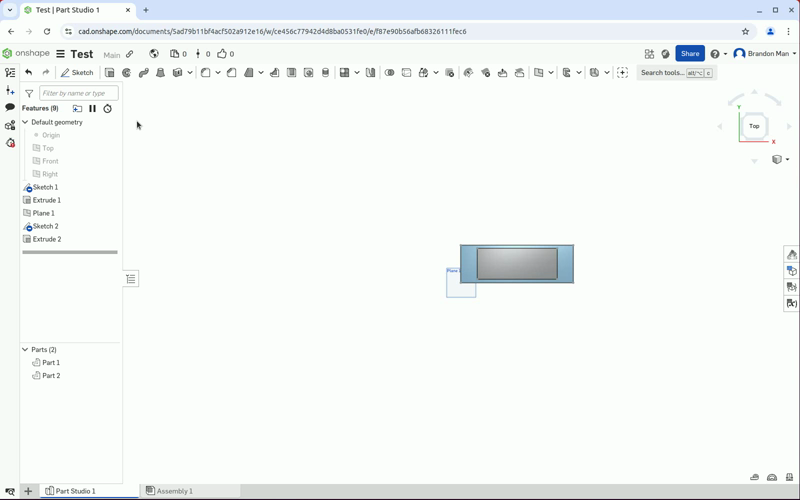
key(shift+h)
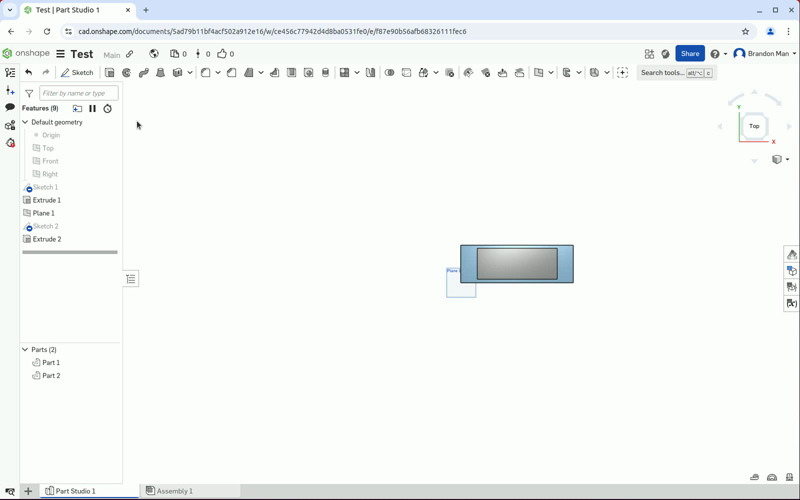
mouse_move(73, 189)
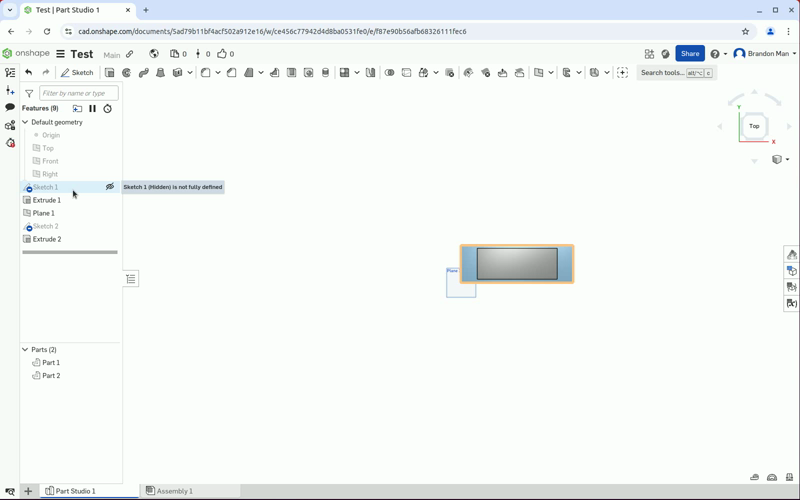
click(73, 189)
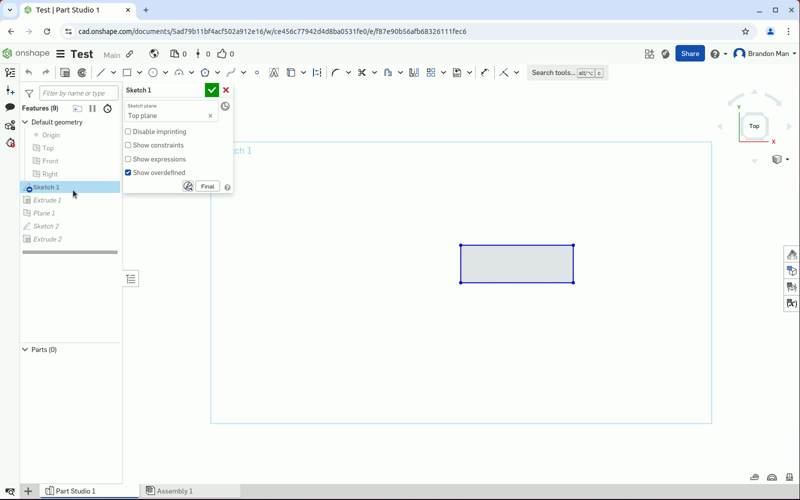
mouse_move(229, 92)
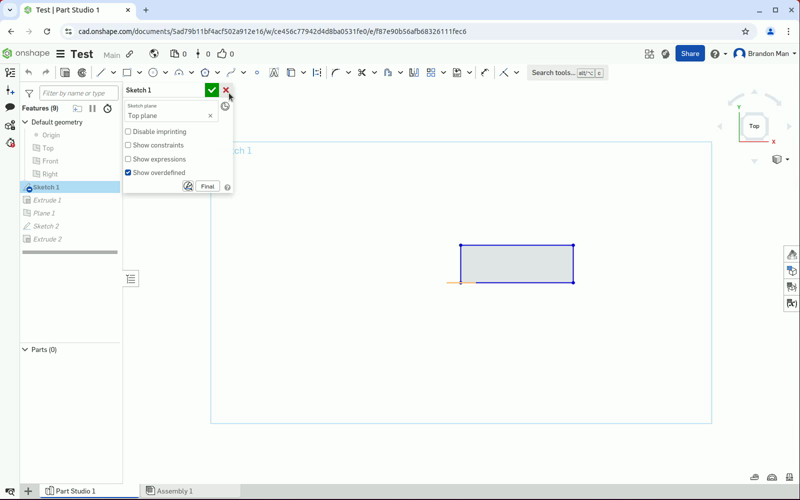
click(229, 92)
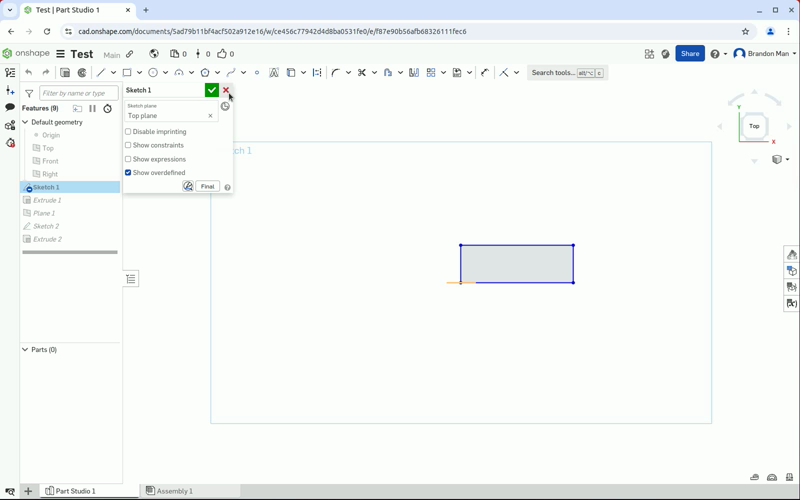
key(shift+s)
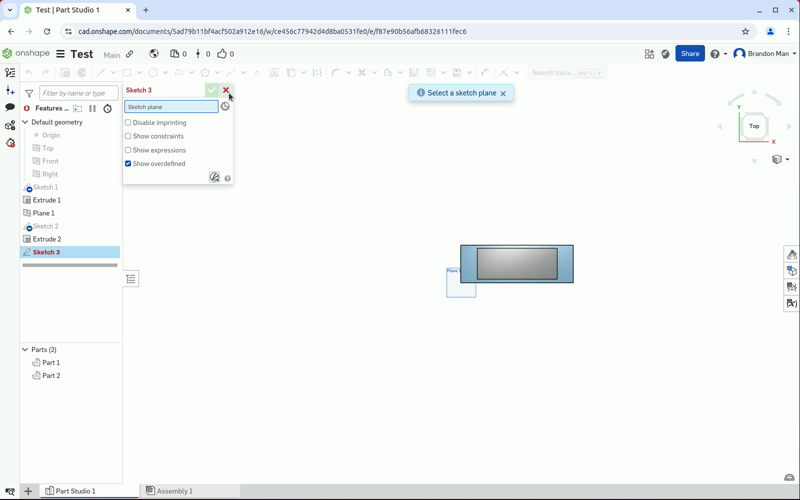
mouse_move(73, 215)
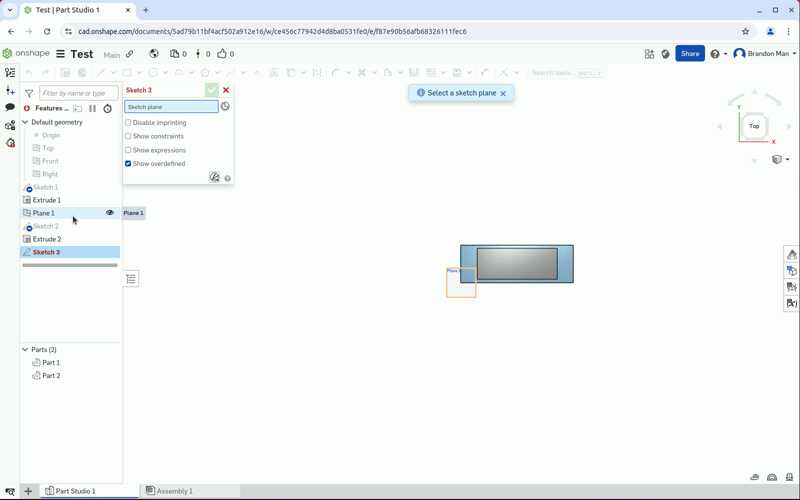
click(73, 215)
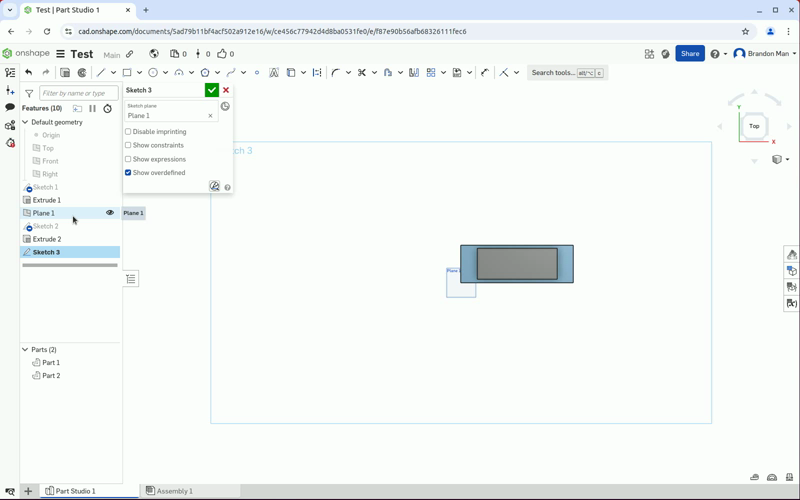
mouse_move(73, 352)
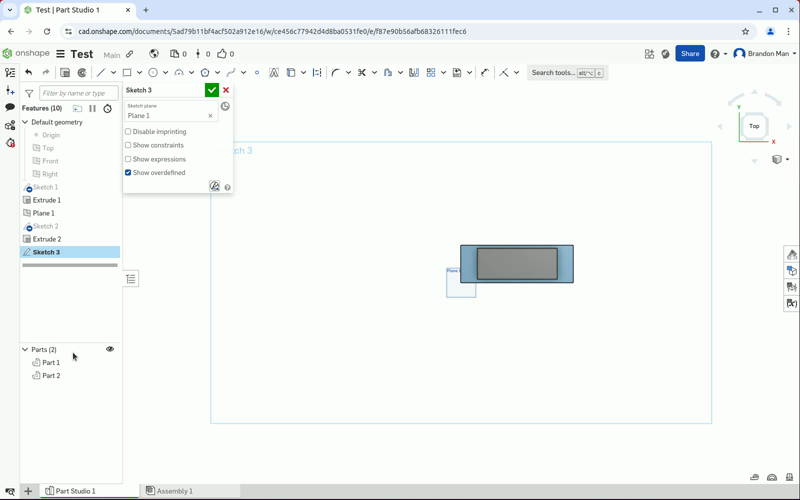
key(y)
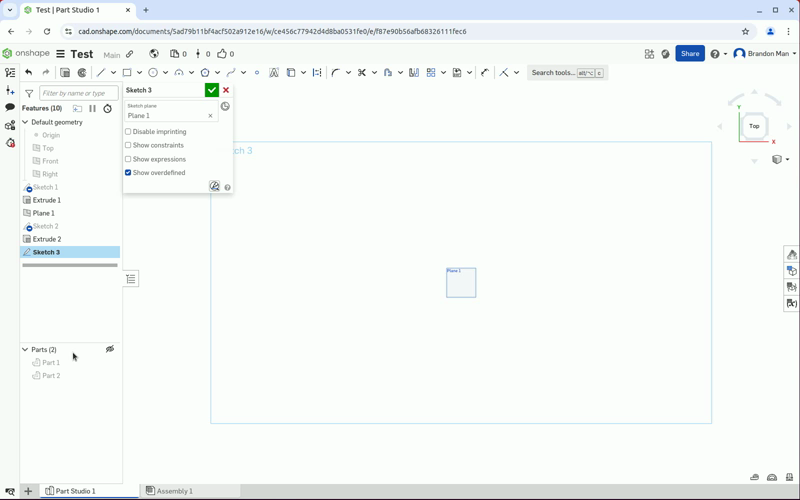
key(l)
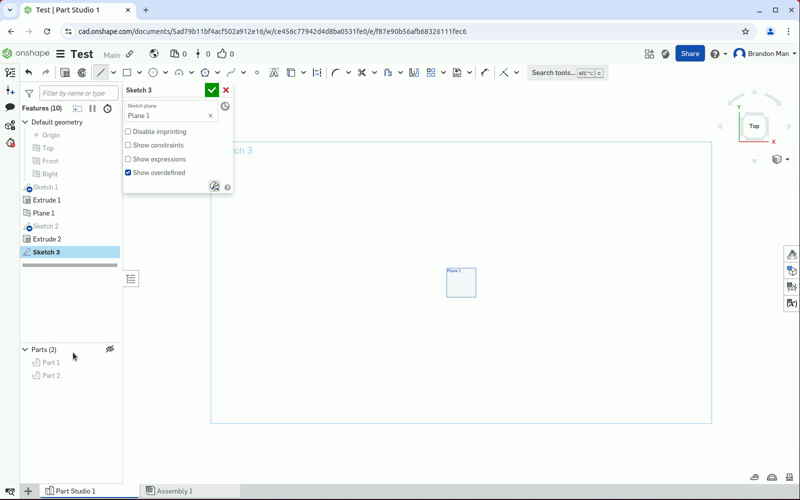
key_down(shift)
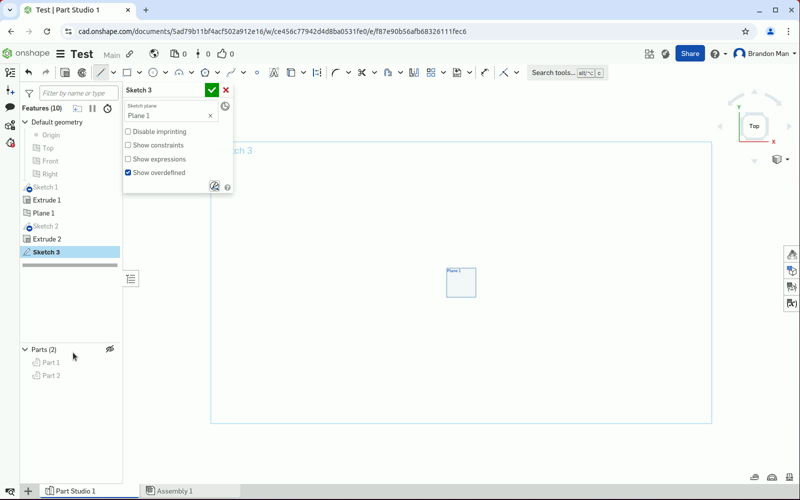
mouse_move(460, 282)
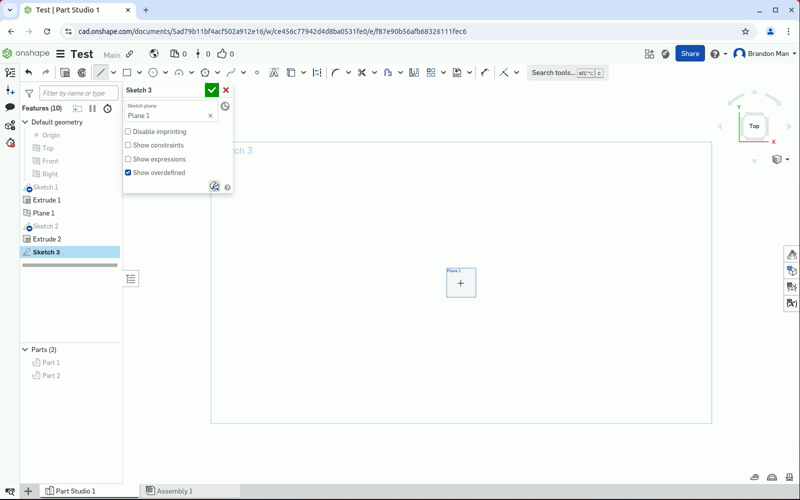
click(460, 282)
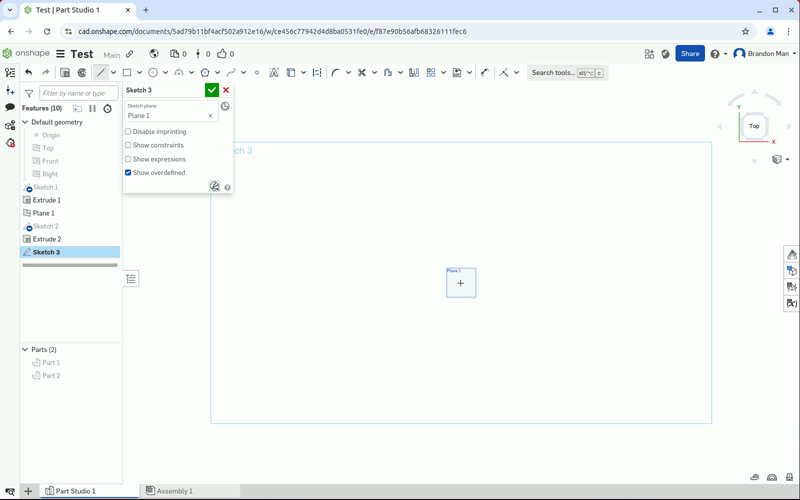
key_up(shift)
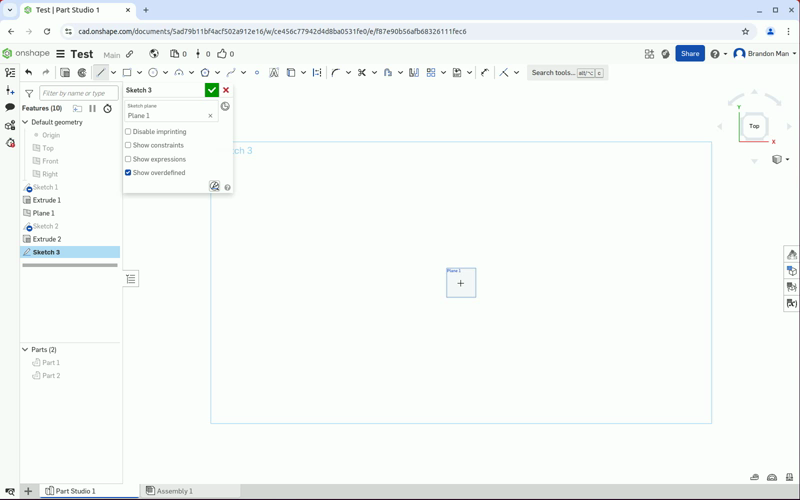
key_down(shift)
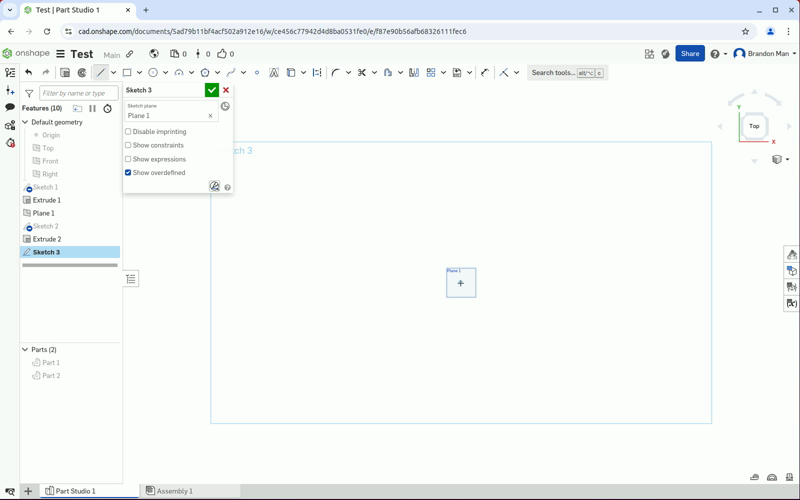
mouse_move(490, 282)
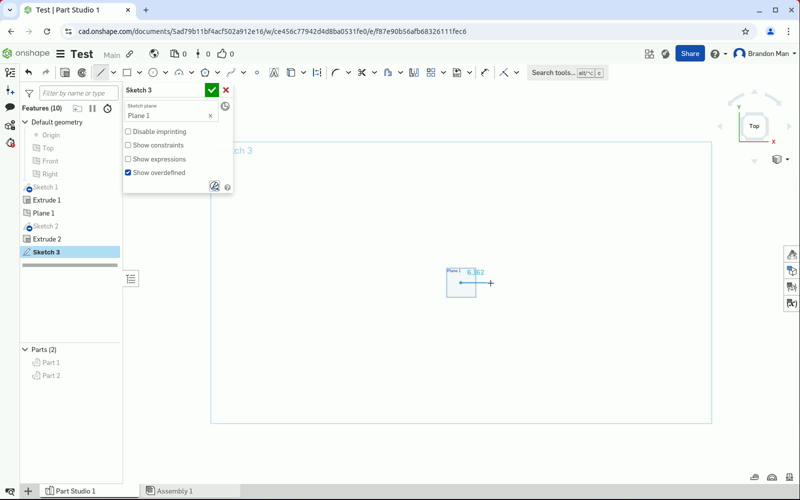
mouse_move(464, 282)
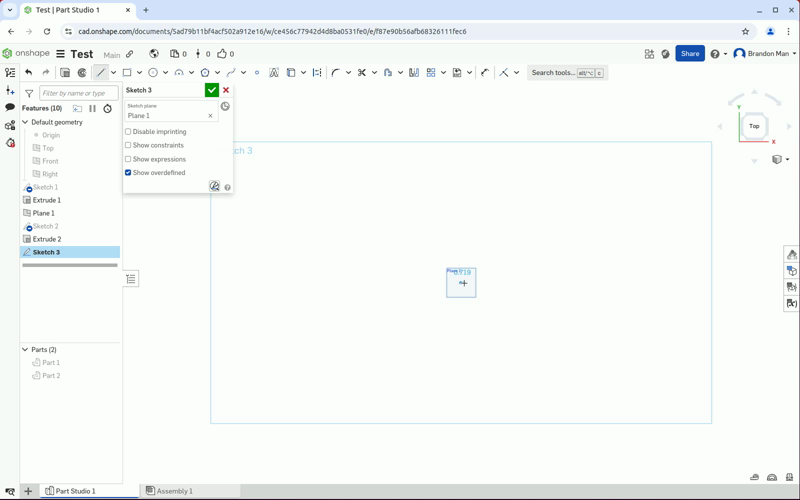
scroll(6)
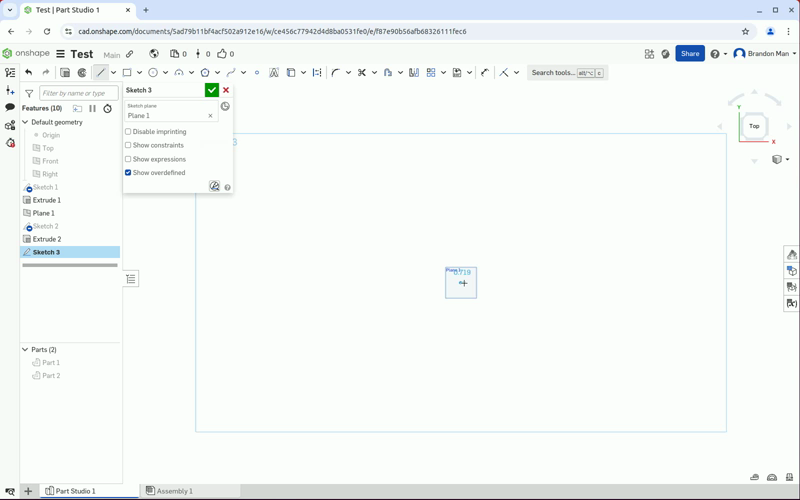
scroll(6)
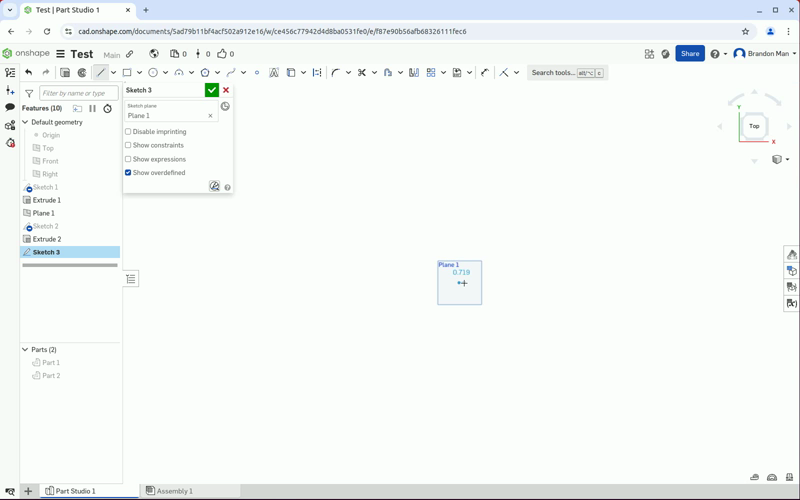
scroll(6)
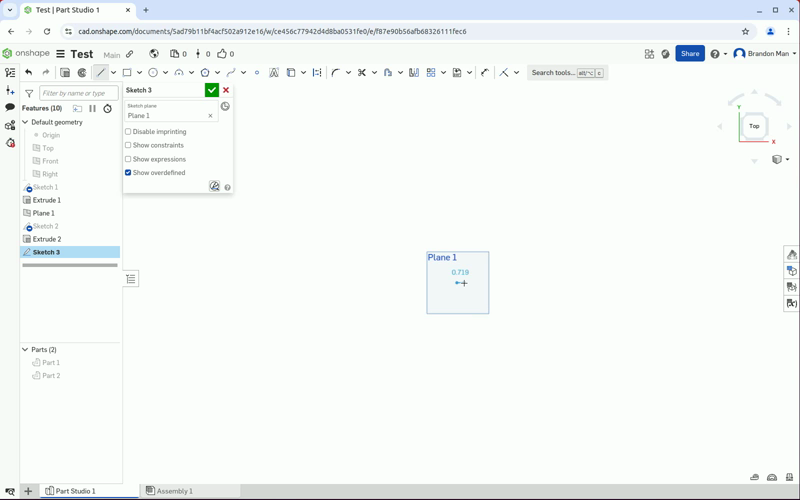
scroll(6)
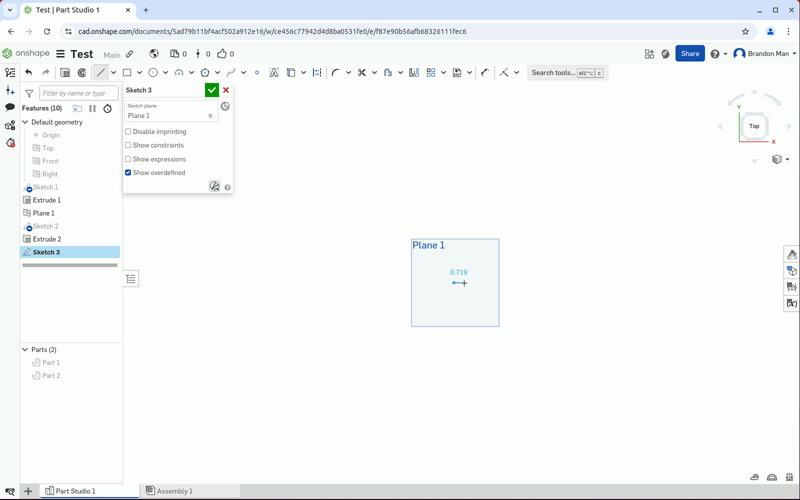
scroll(6)
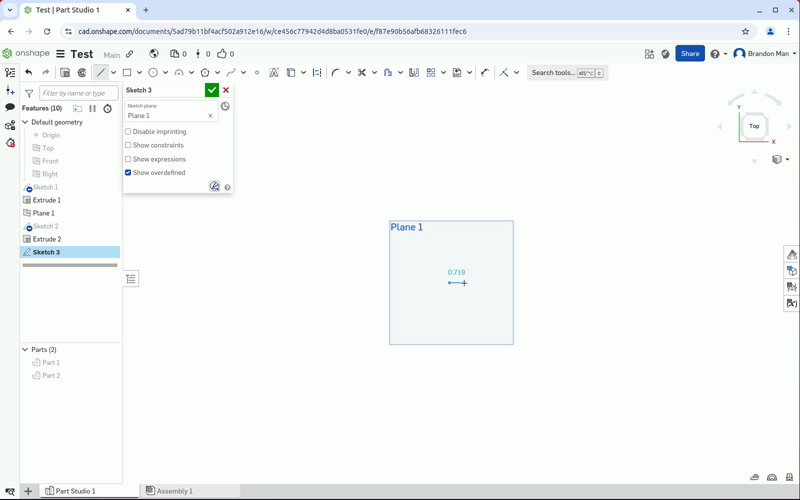
scroll(6)
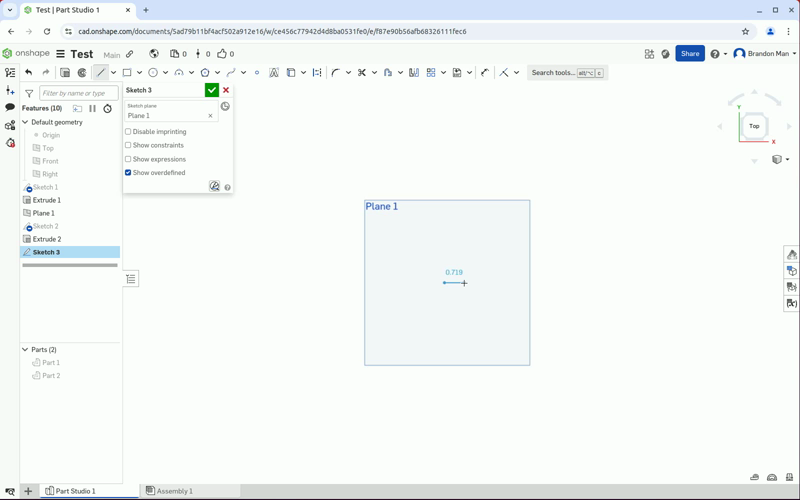
scroll(6)
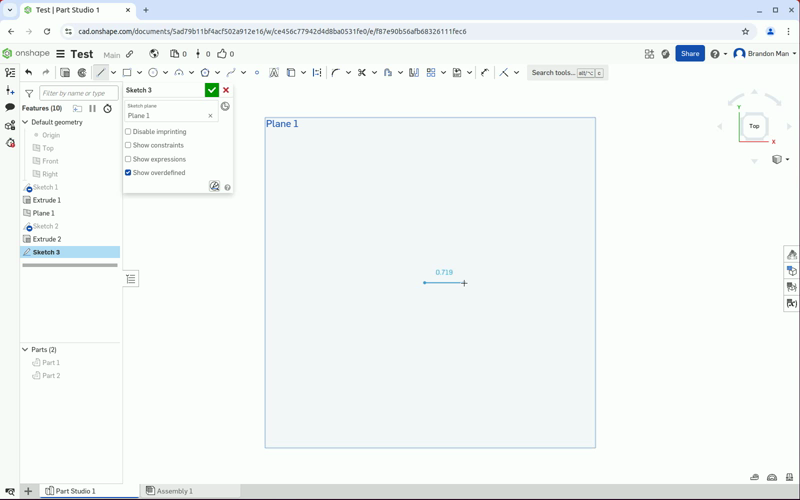
click(464, 282)
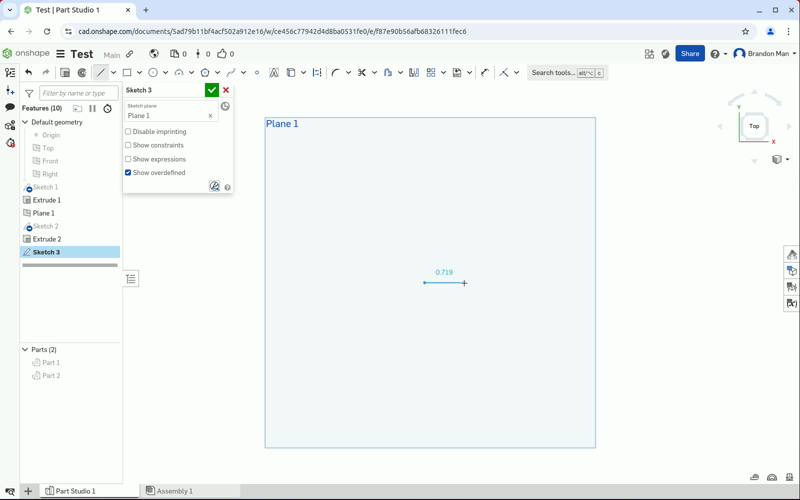
scroll(-6)
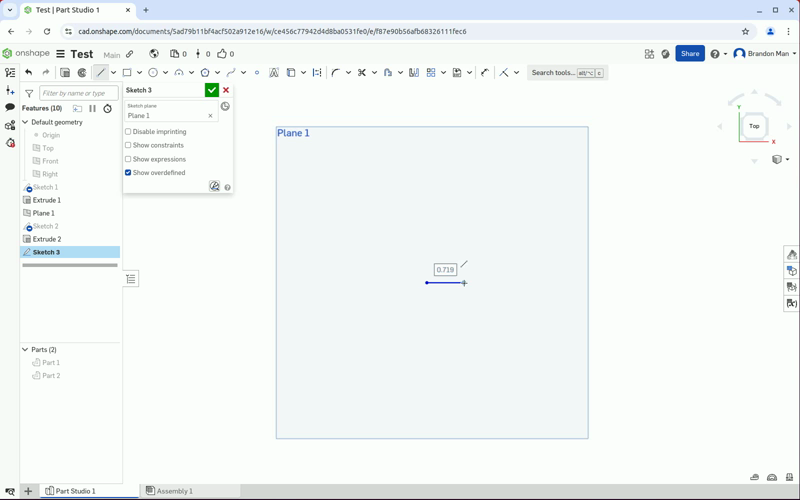
scroll(-6)
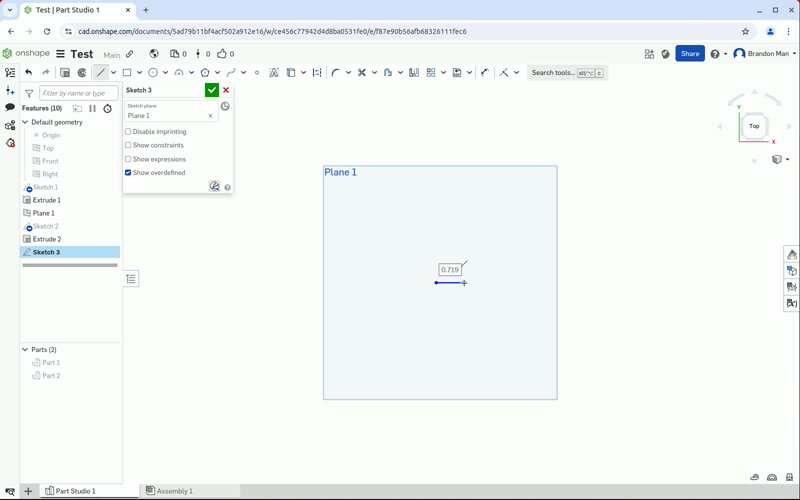
scroll(-6)
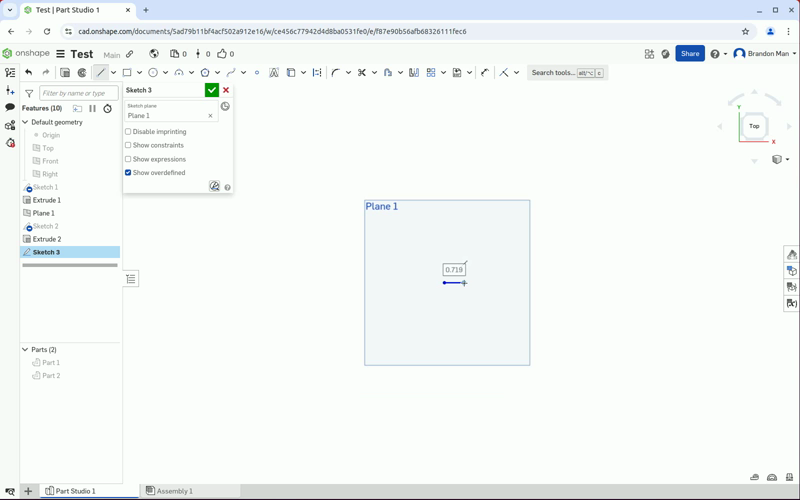
scroll(-6)
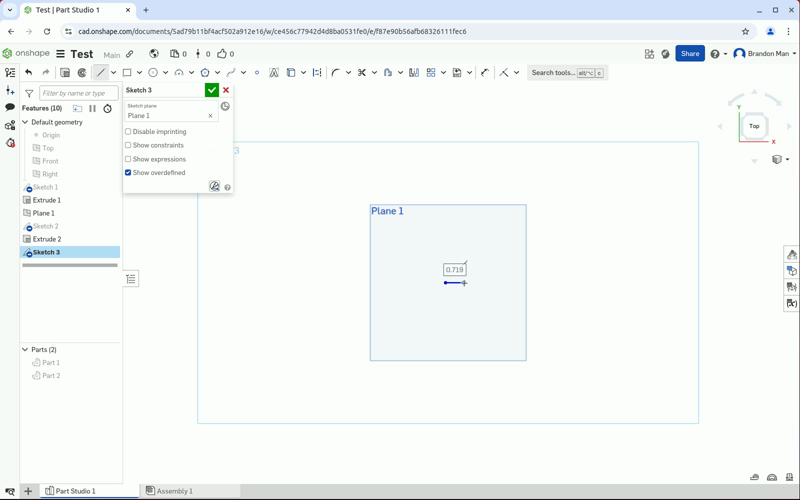
scroll(-6)
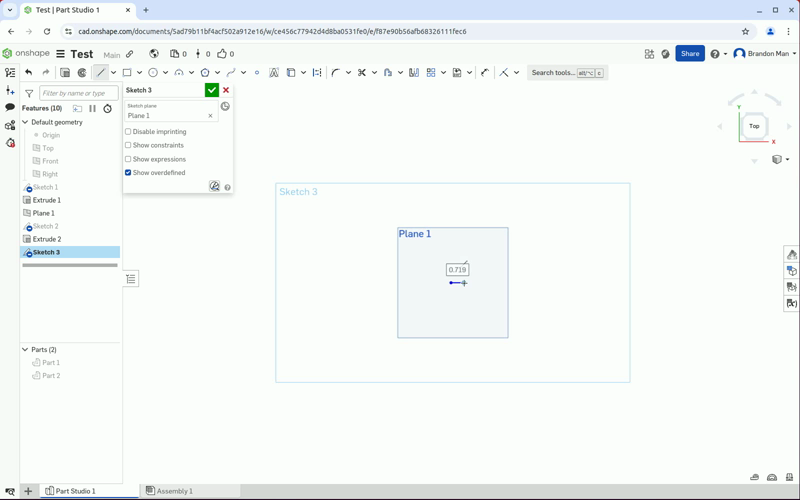
scroll(-6)
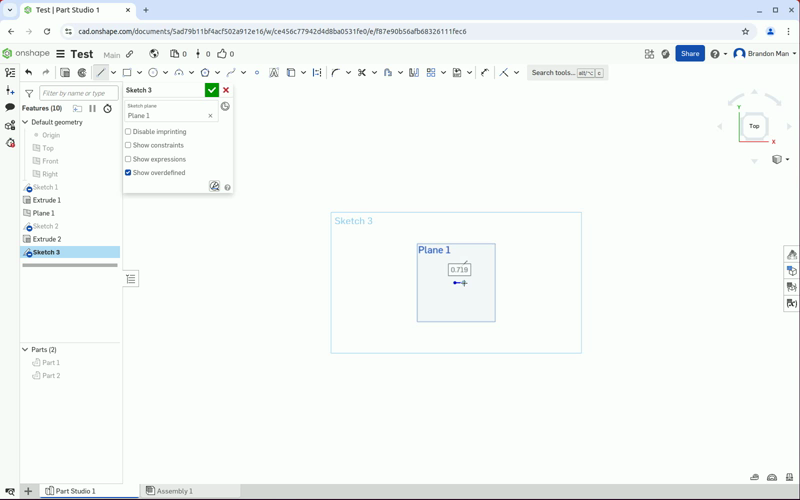
scroll(-6)
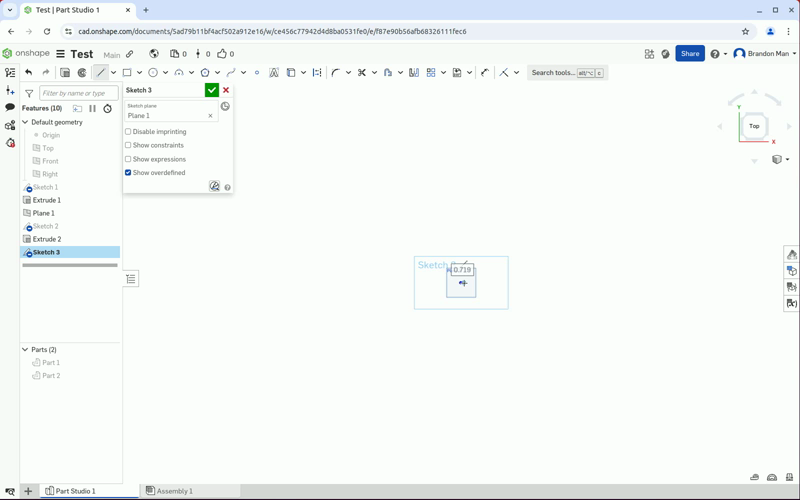
key_up(shift)
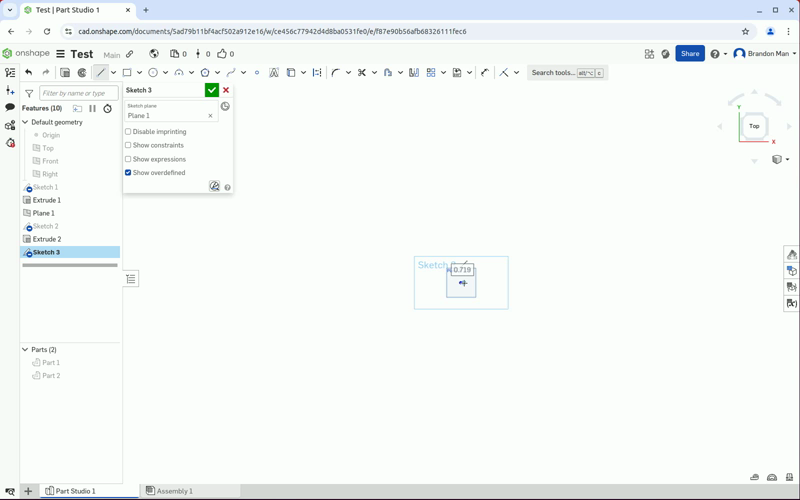
key_down(shift)
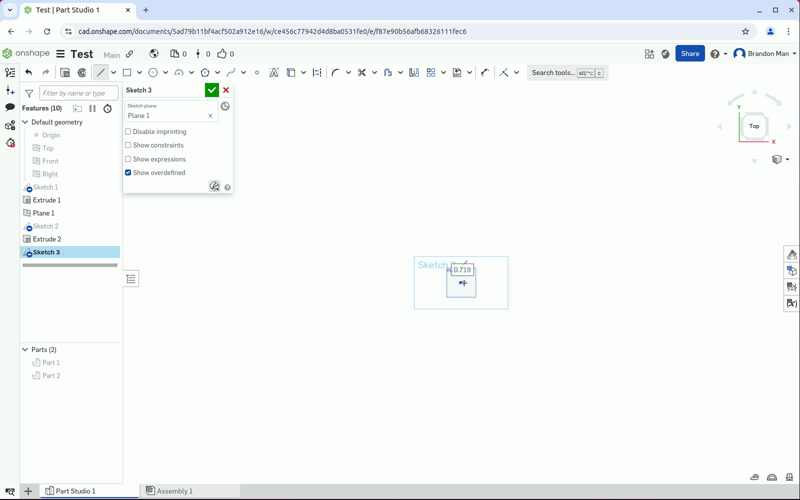
mouse_move(494, 282)
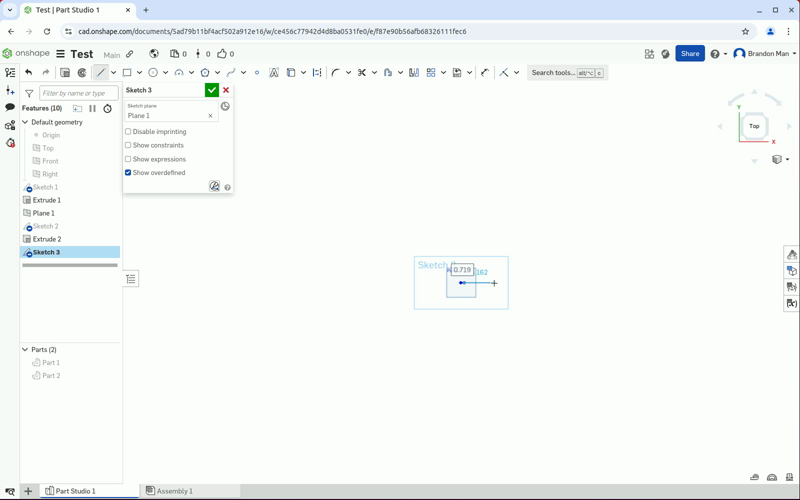
mouse_move(464, 244)
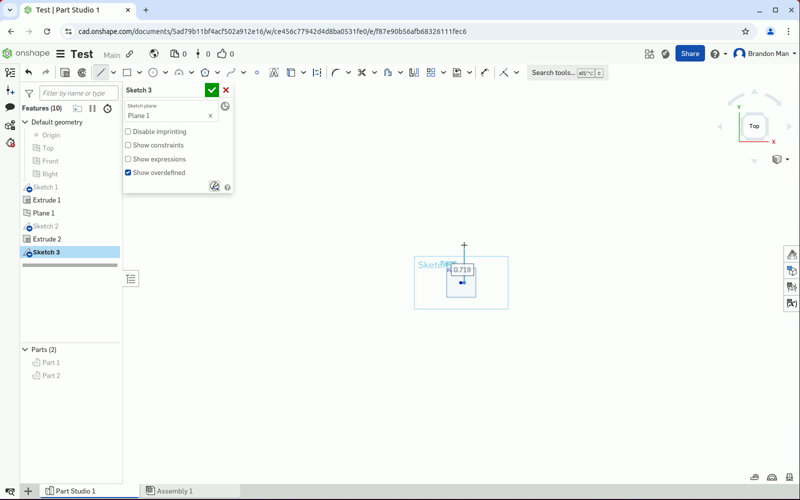
click(464, 244)
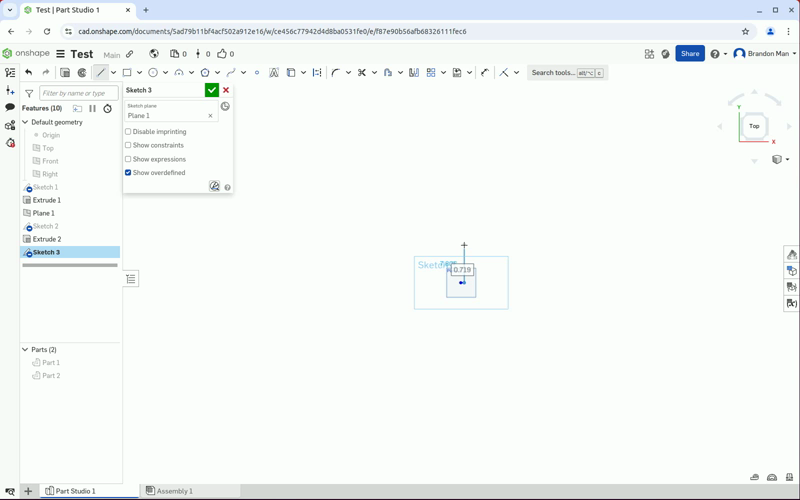
key_up(shift)
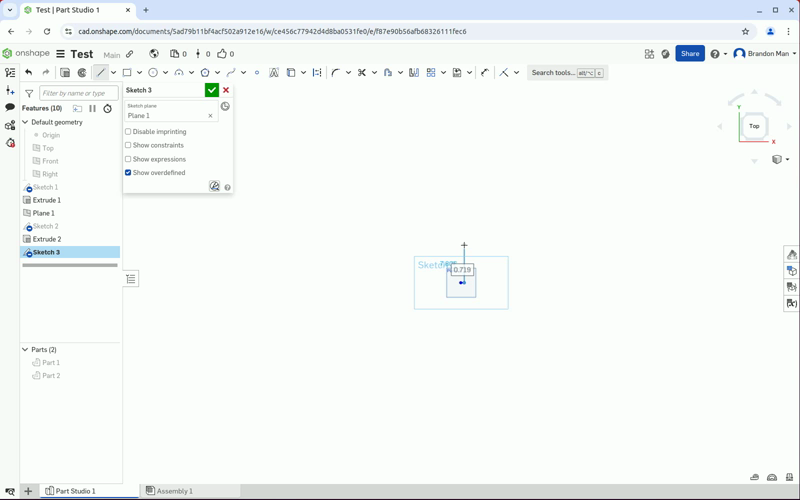
key_down(shift)
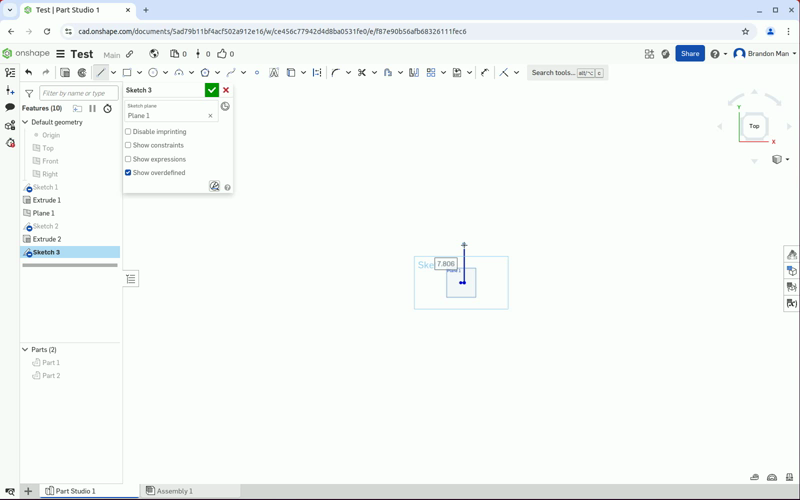
mouse_move(494, 244)
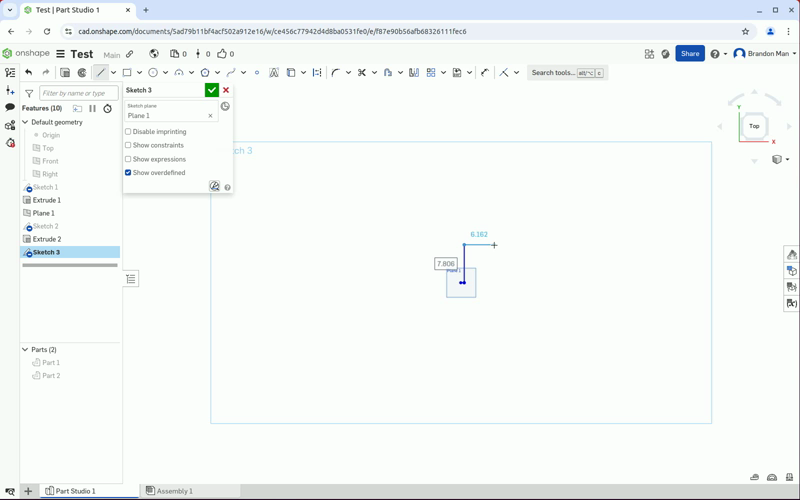
mouse_move(460, 244)
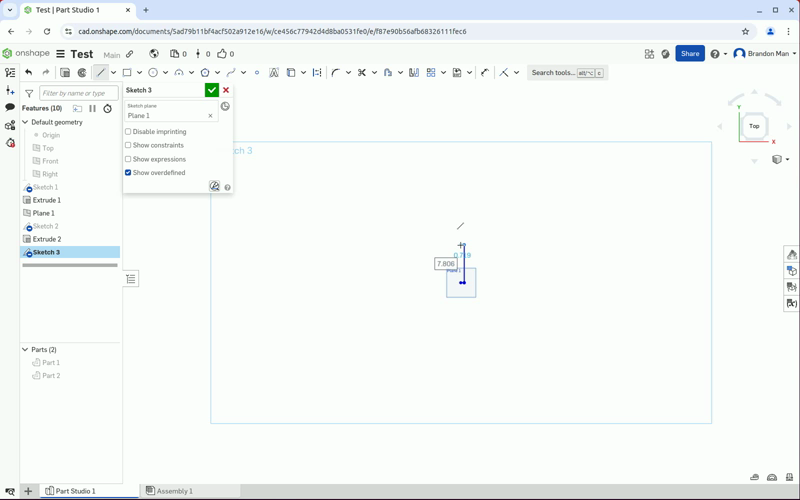
scroll(6)
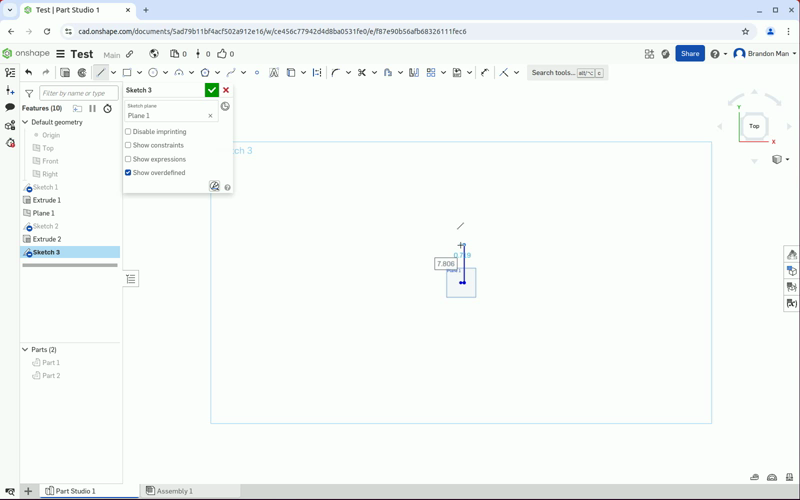
scroll(6)
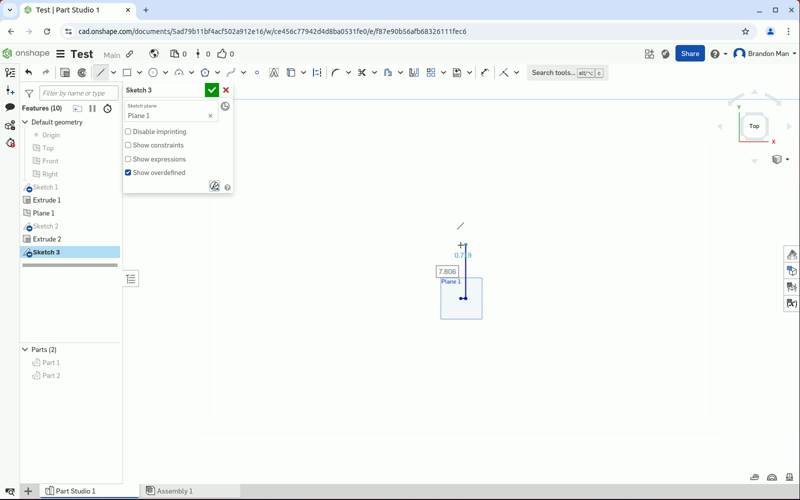
scroll(6)
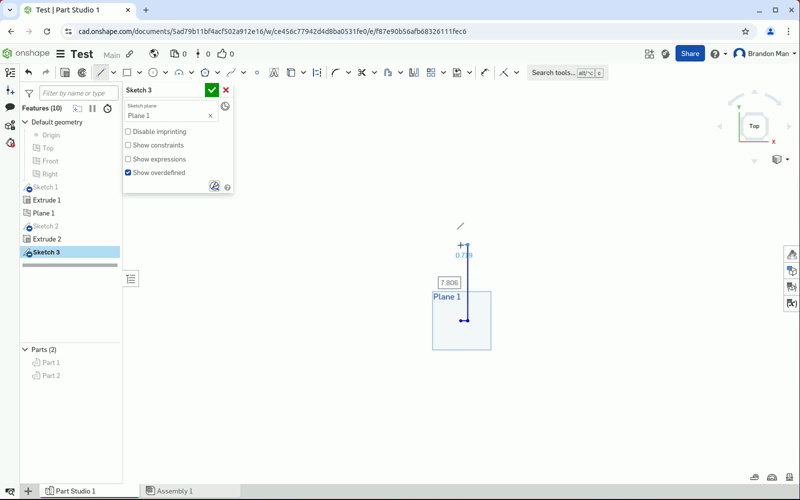
scroll(6)
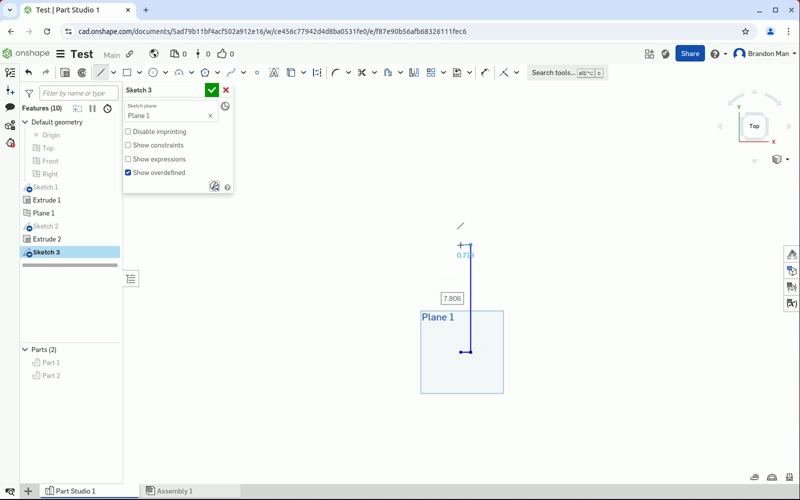
scroll(6)
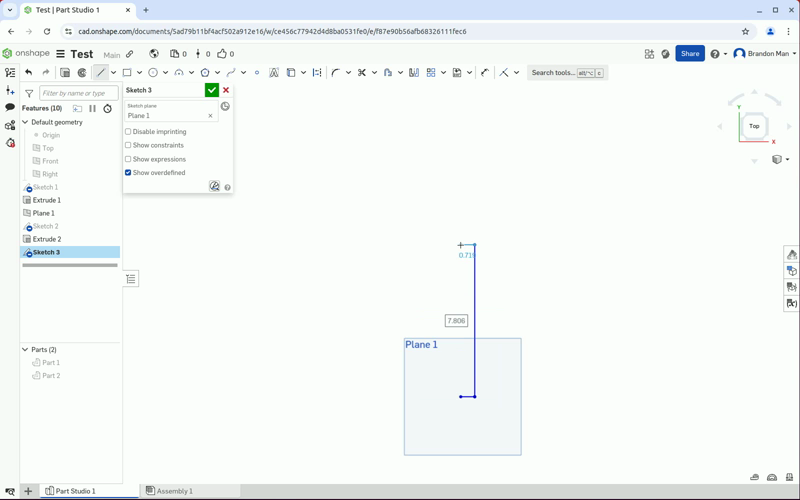
scroll(6)
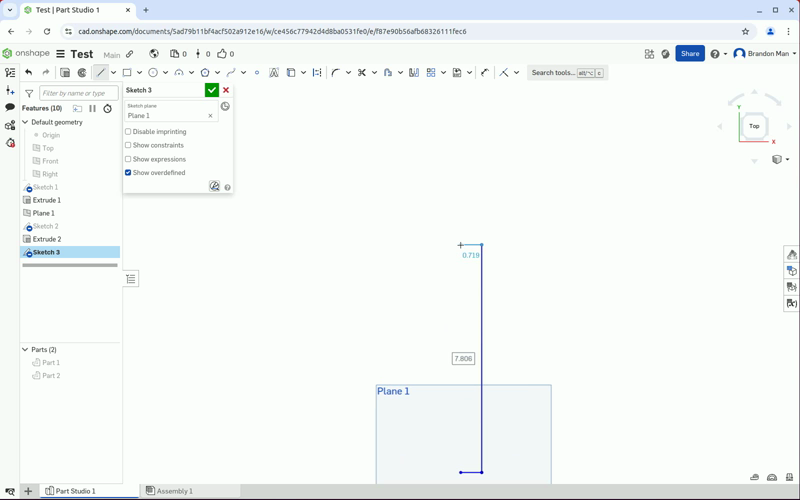
scroll(6)
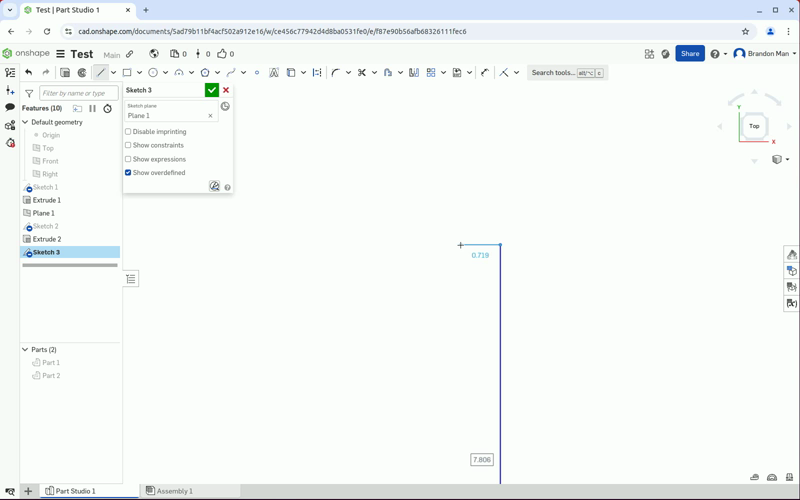
click(460, 244)
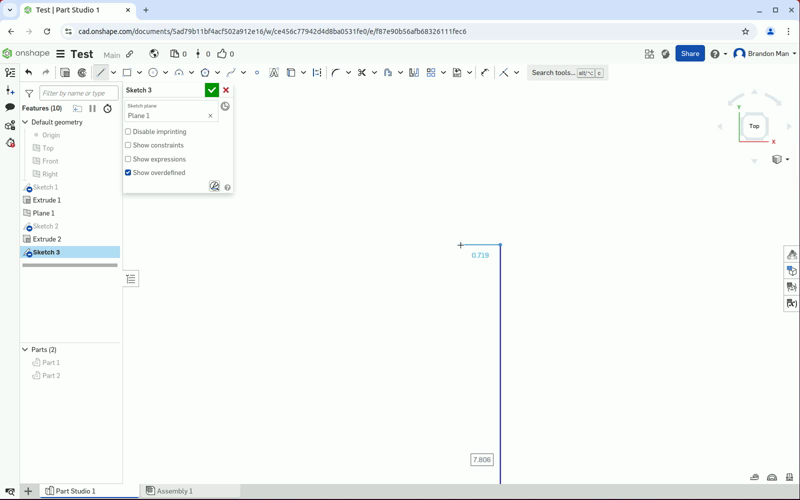
scroll(-6)
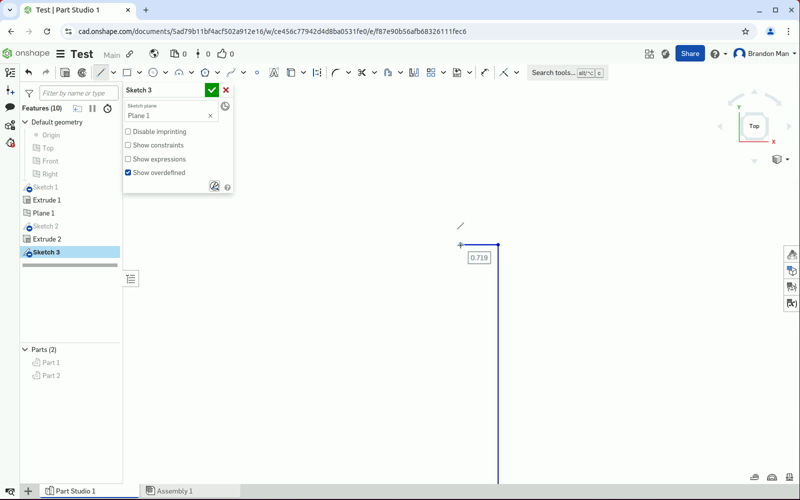
scroll(-6)
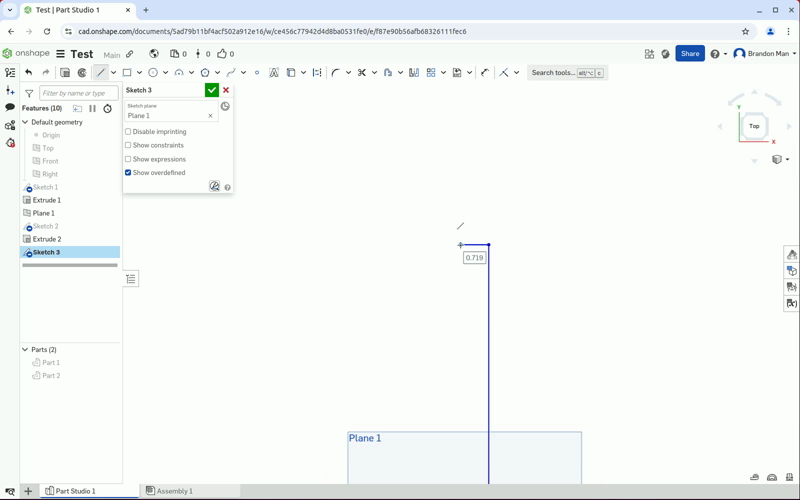
scroll(-6)
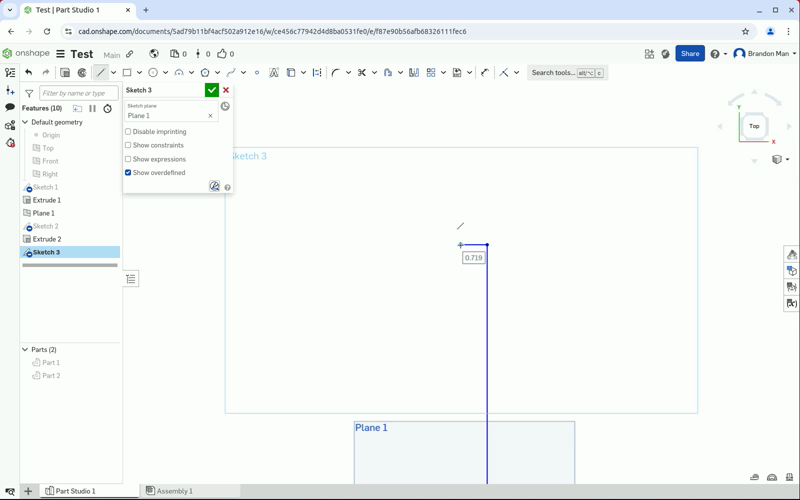
scroll(-6)
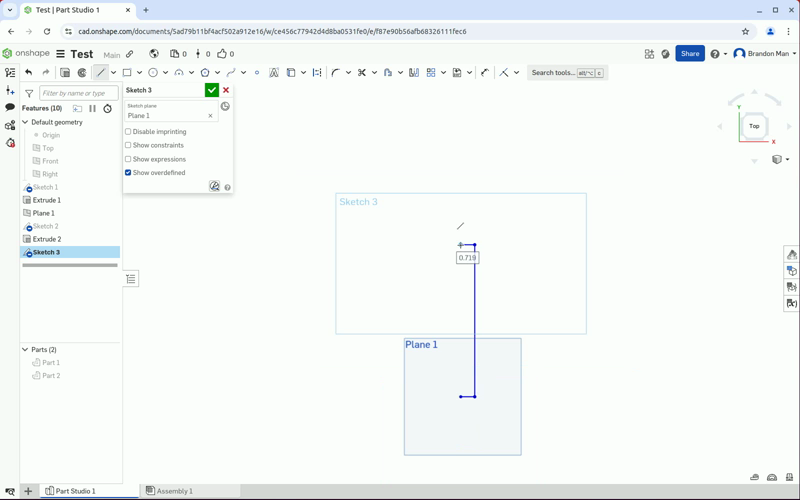
scroll(-6)
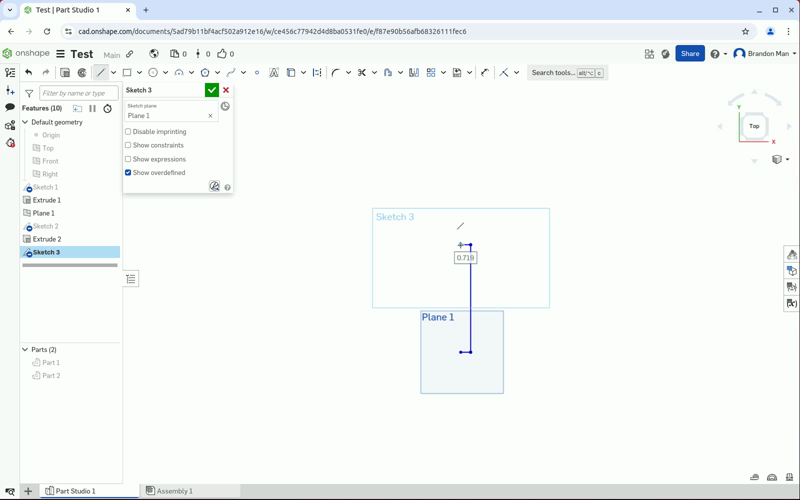
scroll(-6)
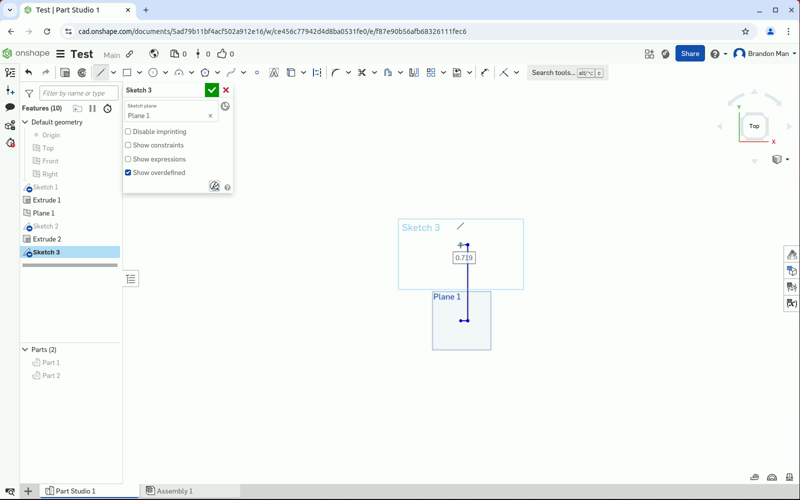
scroll(-6)
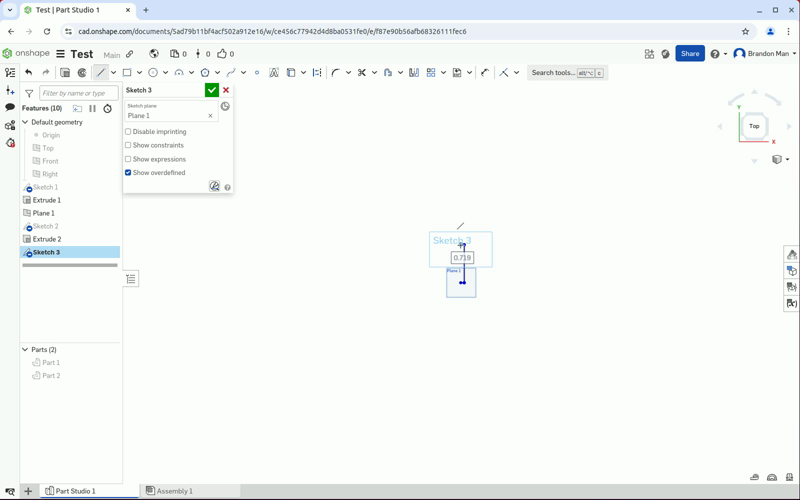
key_up(shift)
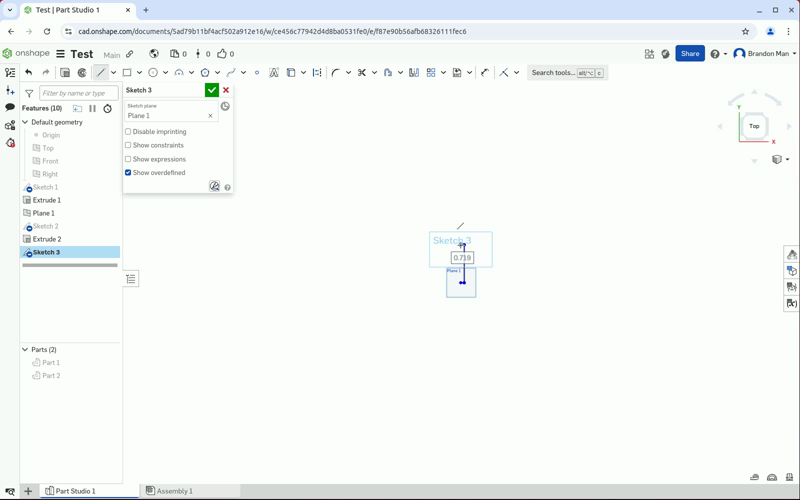
mouse_move(490, 244)
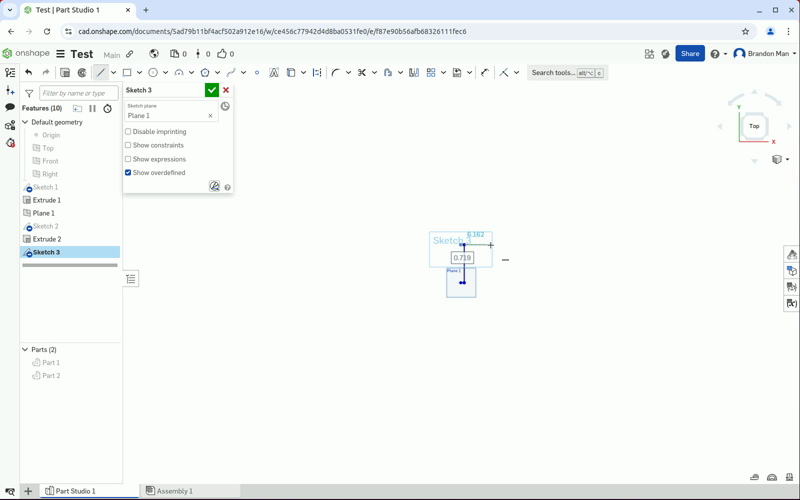
key_down(shift)
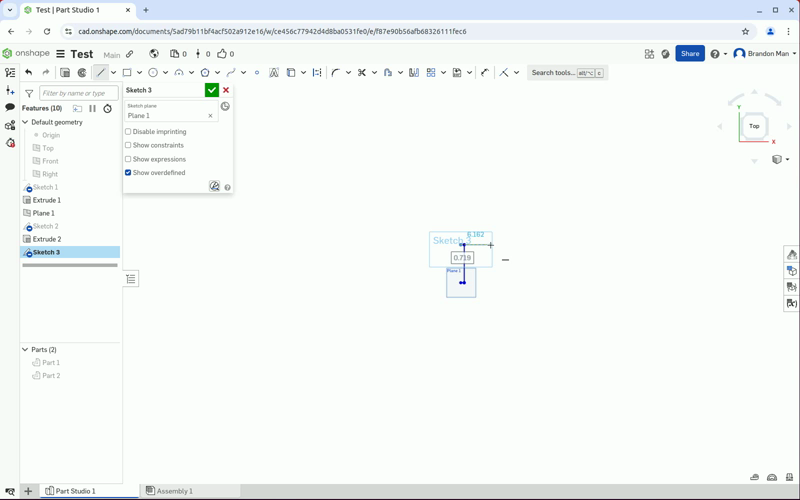
mouse_move(460, 282)
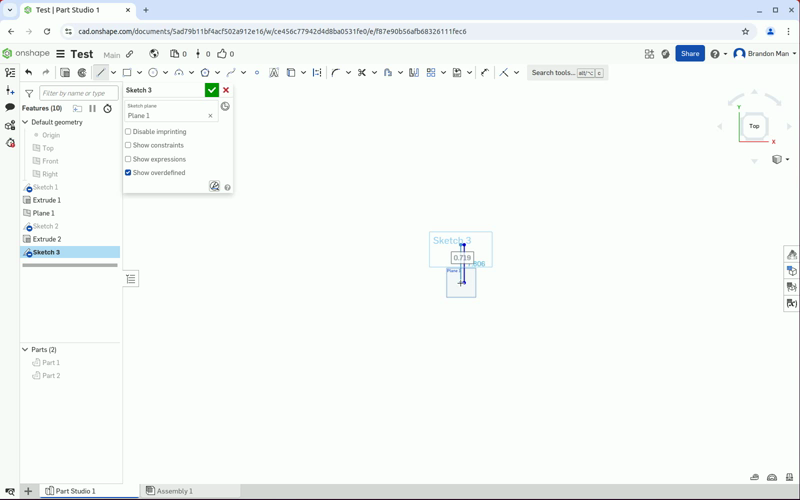
scroll(6)
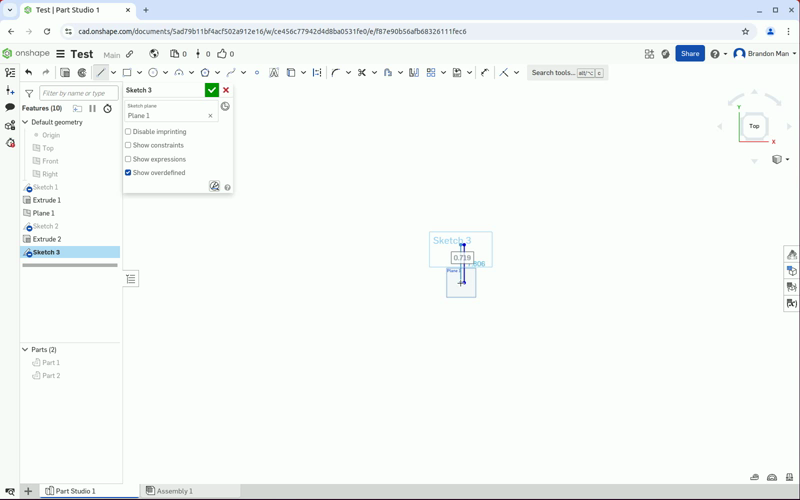
scroll(6)
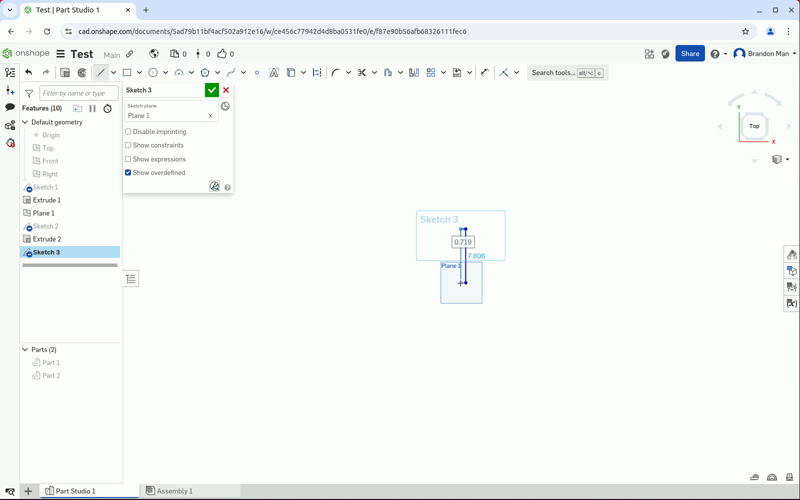
scroll(6)
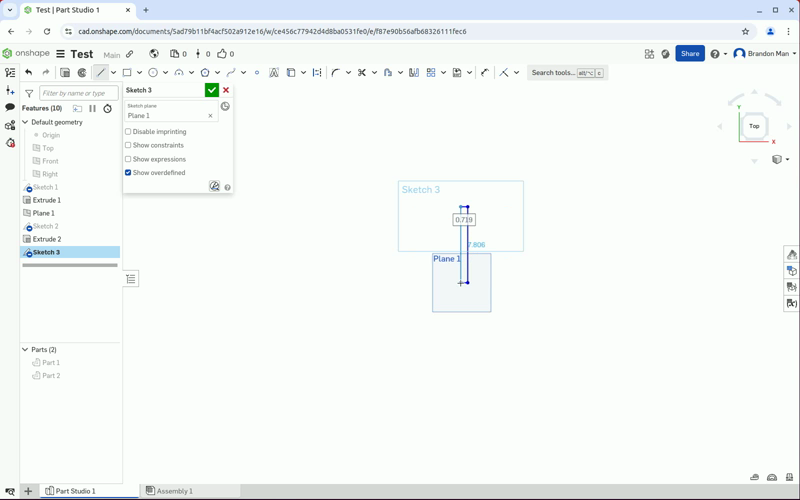
scroll(6)
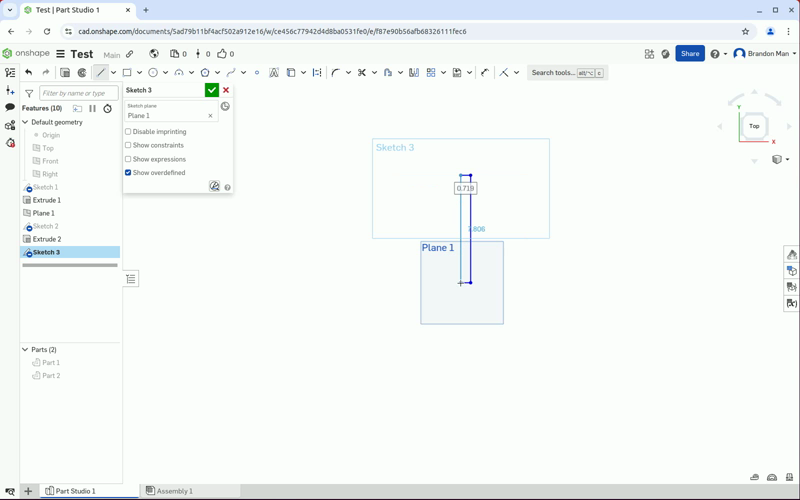
scroll(6)
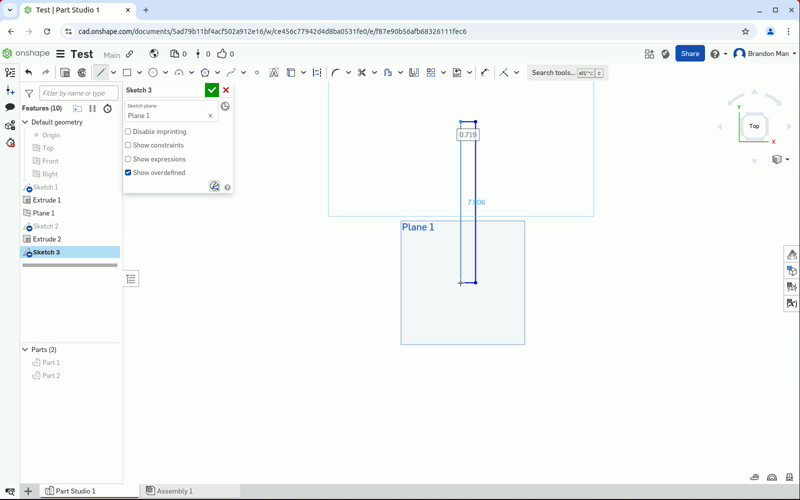
scroll(6)
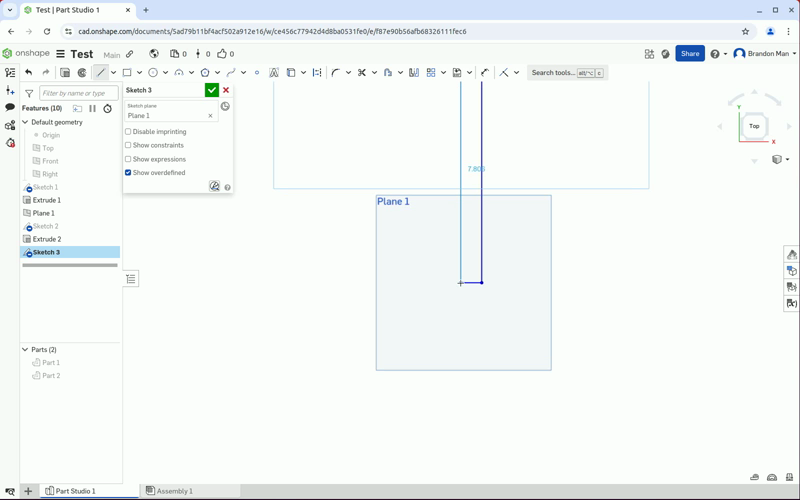
scroll(6)
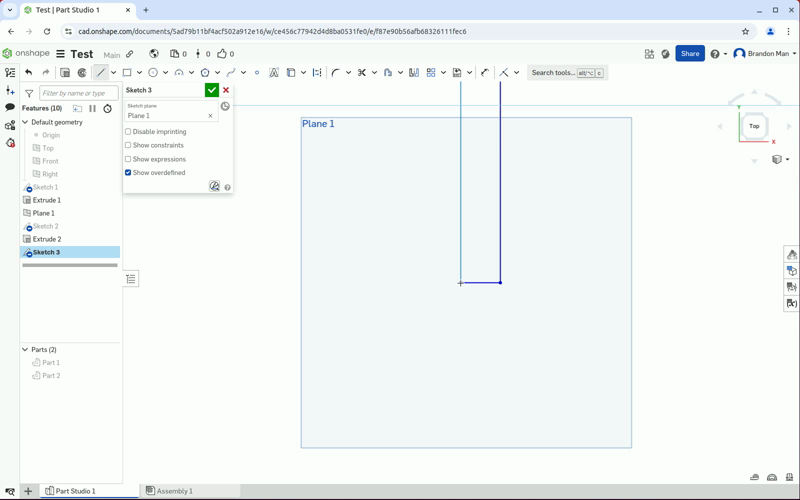
key_up(shift)
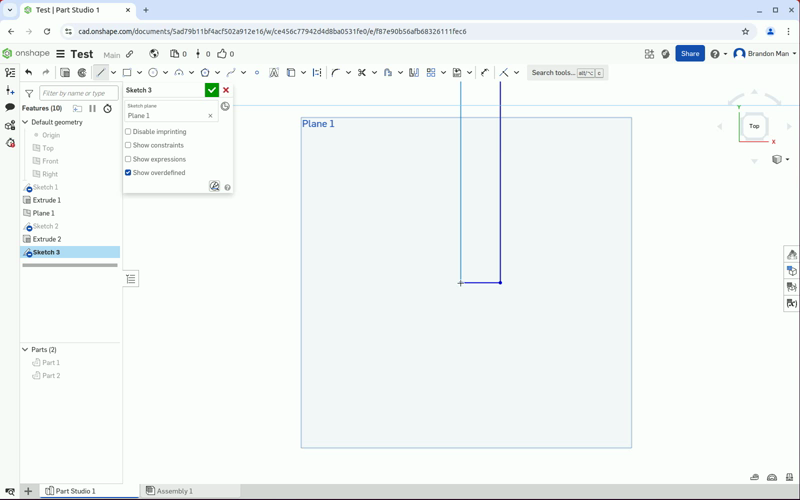
click(460, 282)
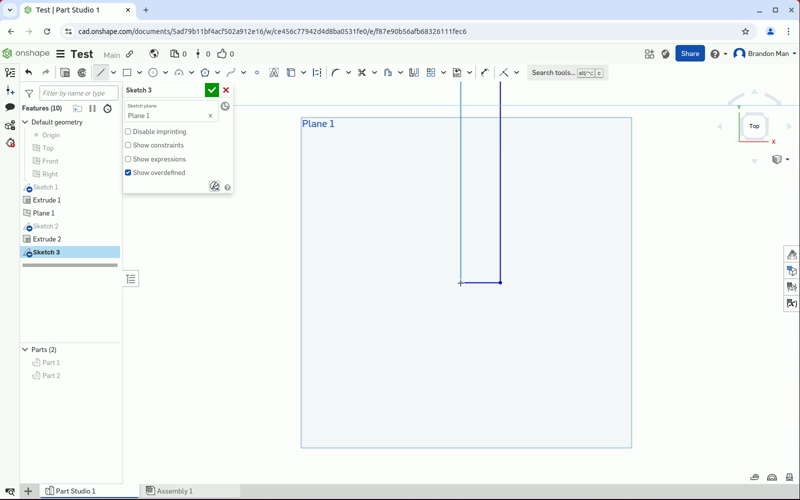
scroll(-6)
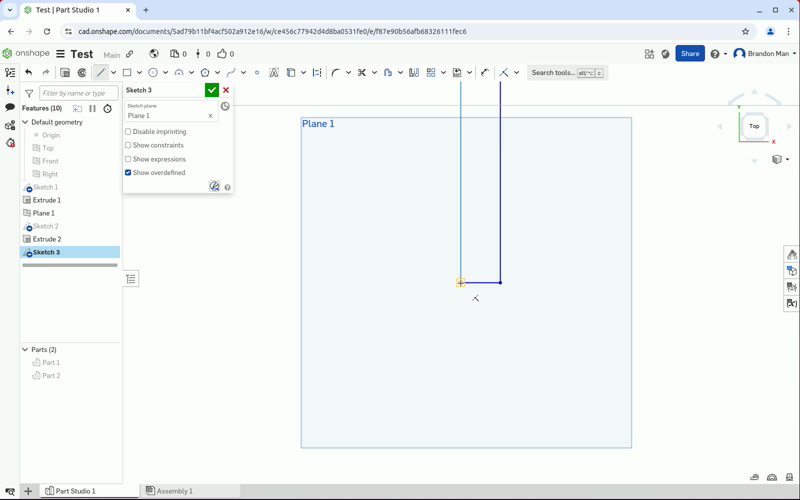
scroll(-6)
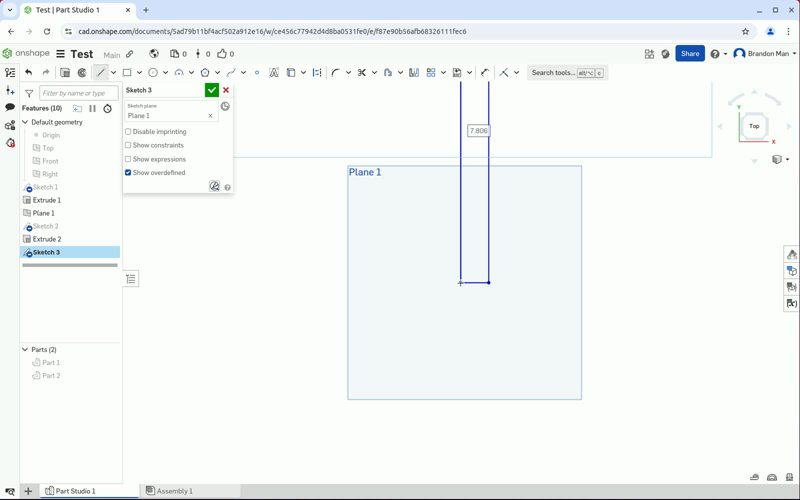
scroll(-6)
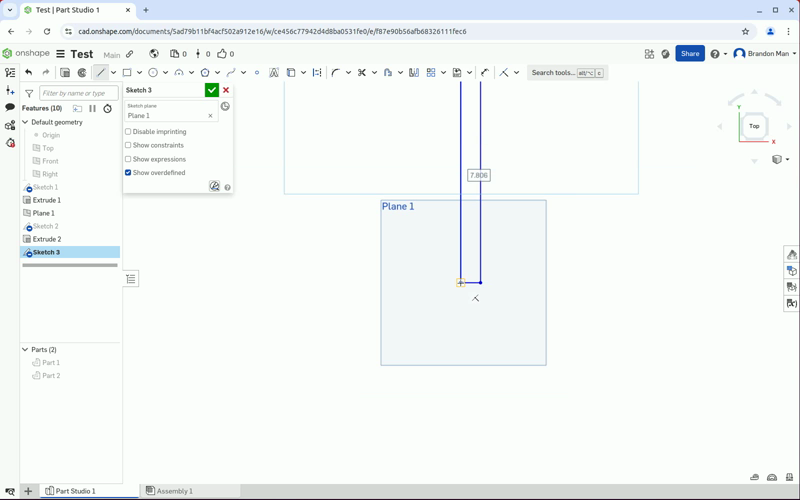
scroll(-6)
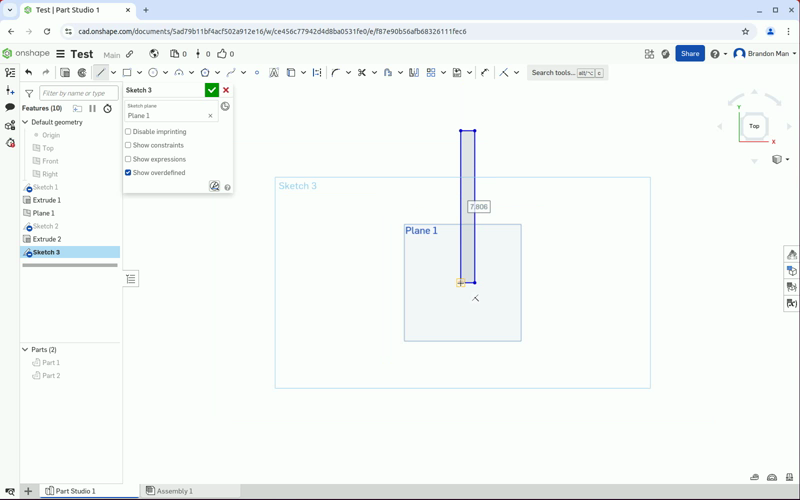
scroll(-6)
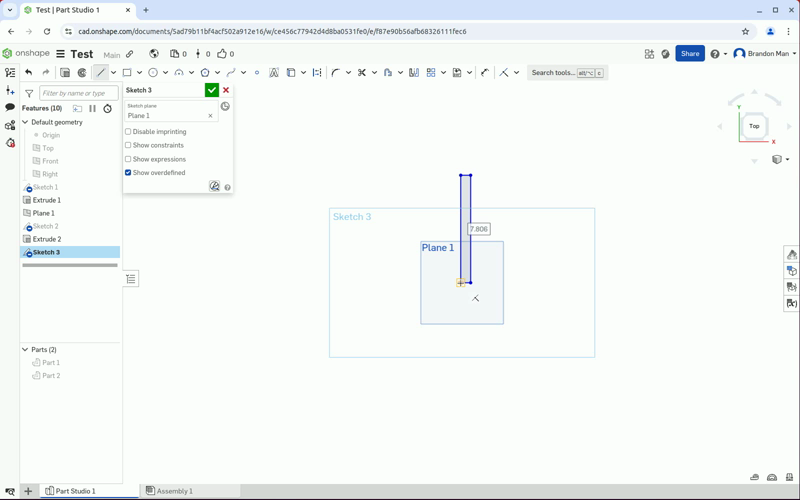
scroll(-6)
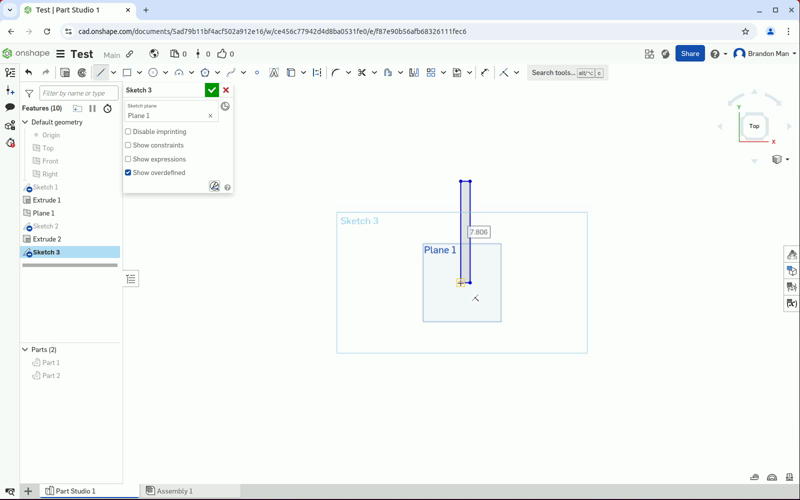
scroll(-6)
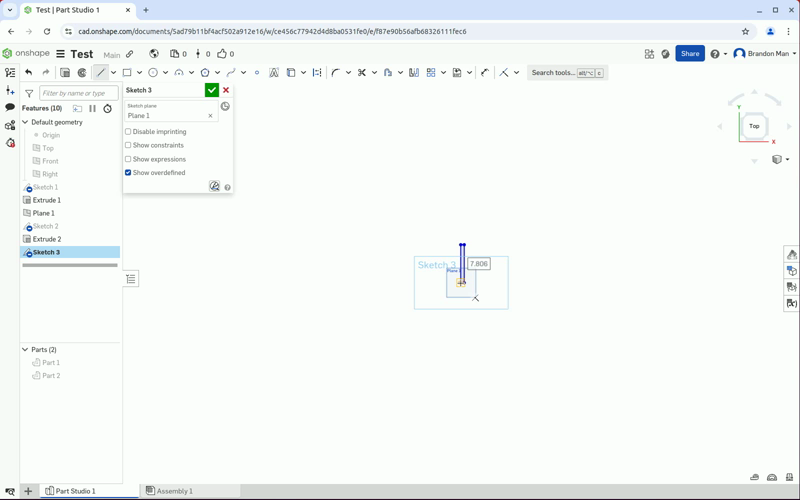
key(esc)
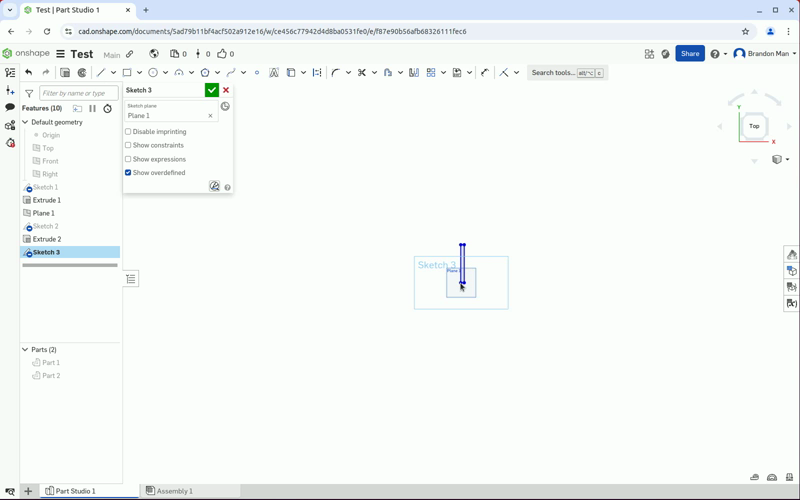
mouse_move(462, 252)
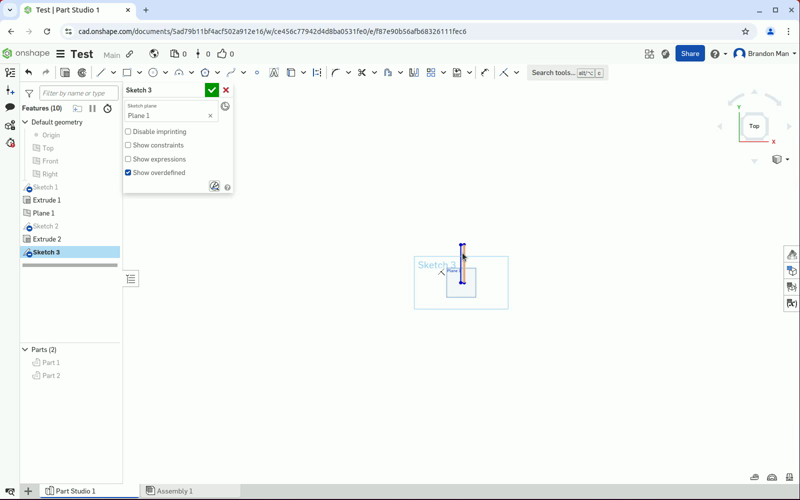
scroll(6)
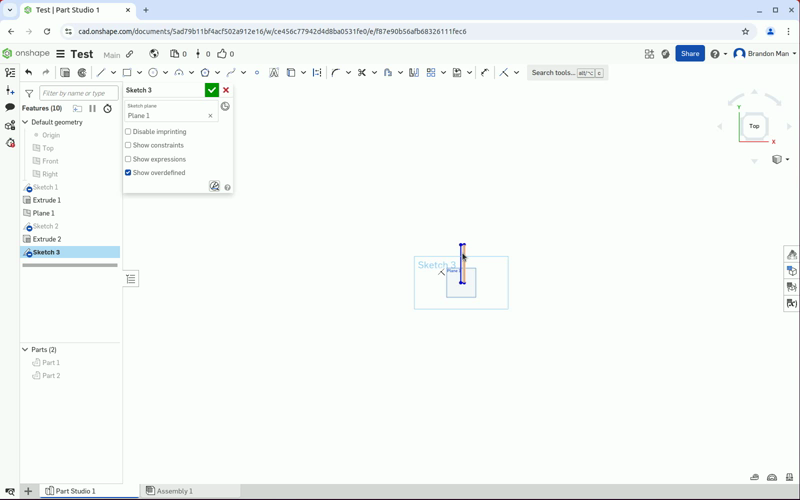
scroll(6)
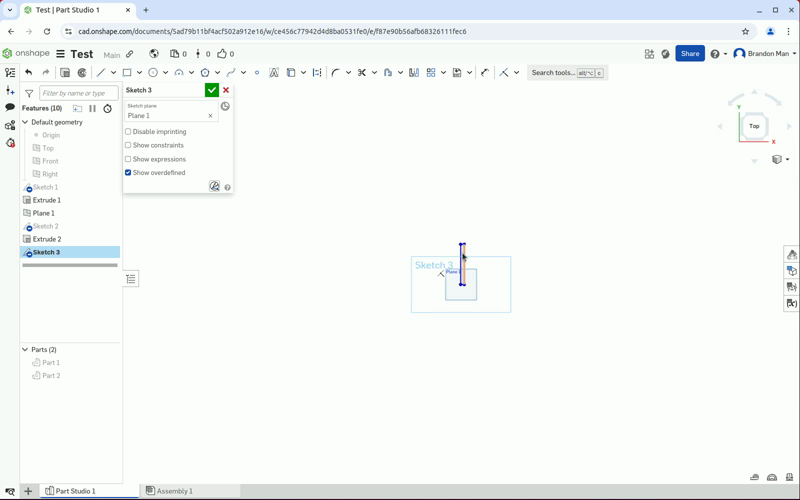
scroll(6)
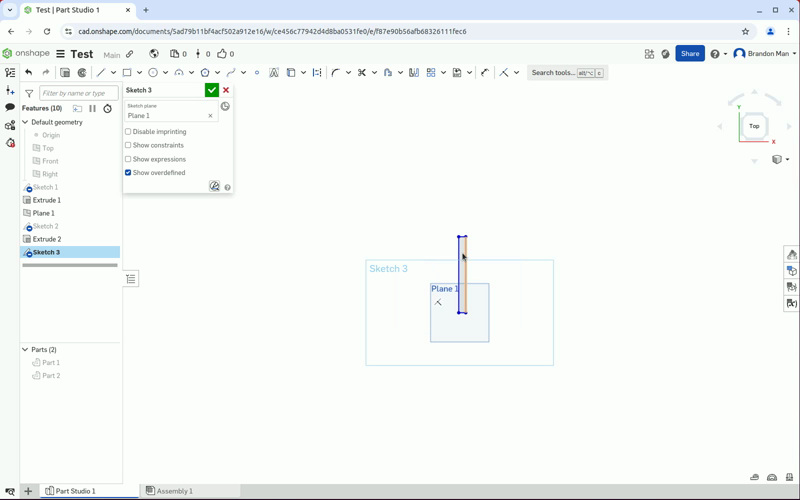
scroll(6)
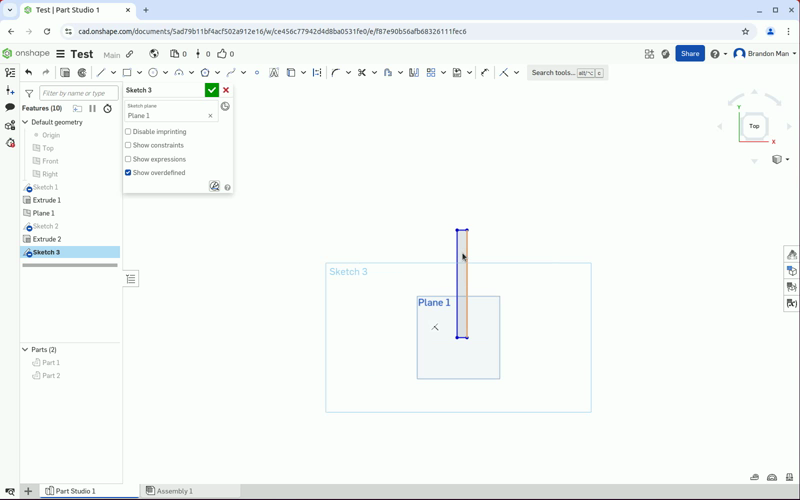
scroll(6)
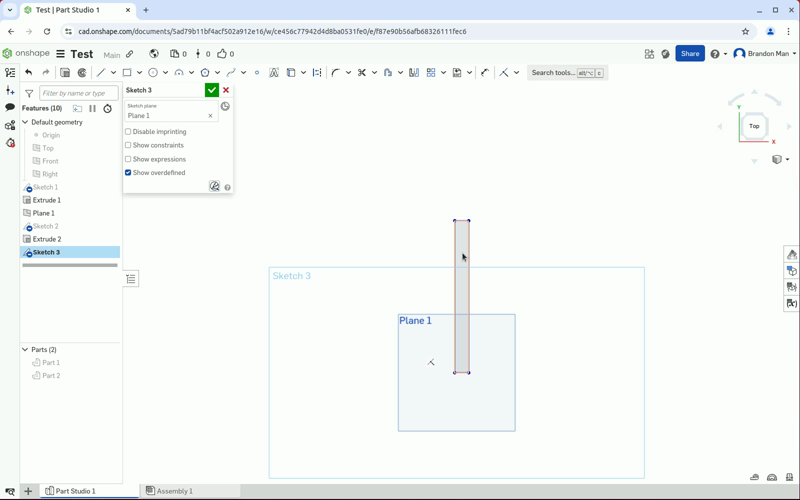
scroll(6)
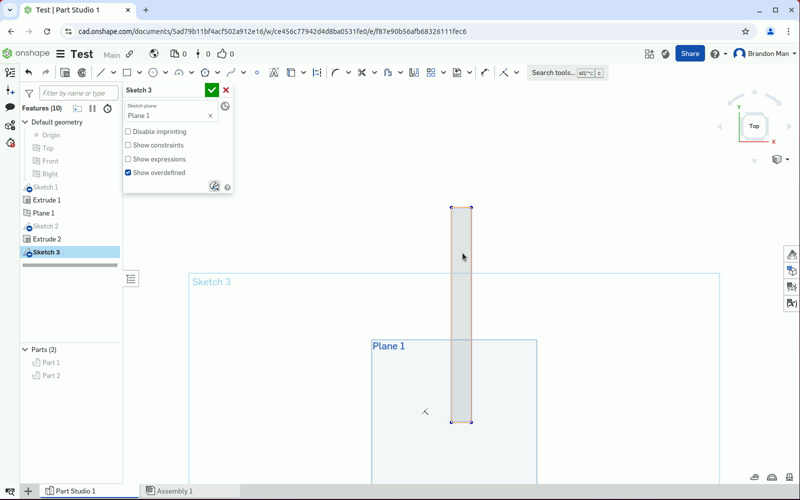
scroll(6)
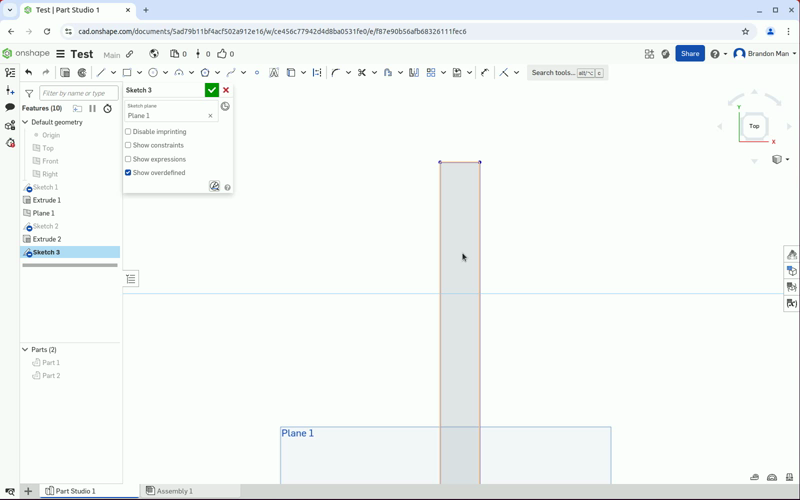
click(462, 252)
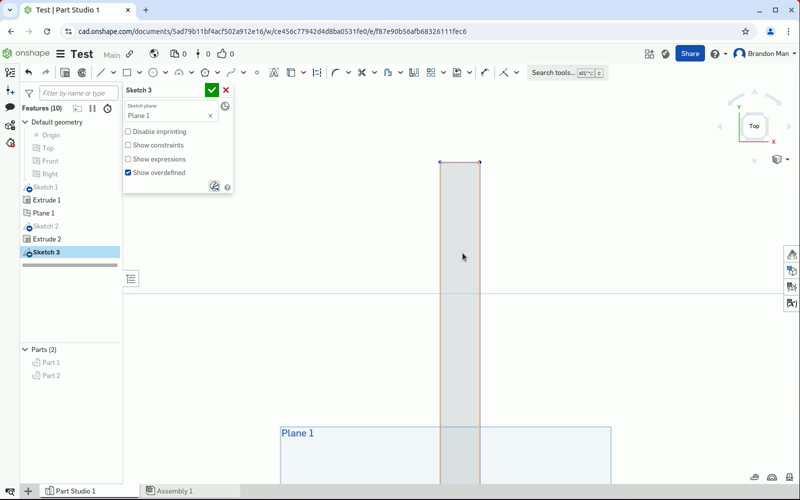
scroll(-6)
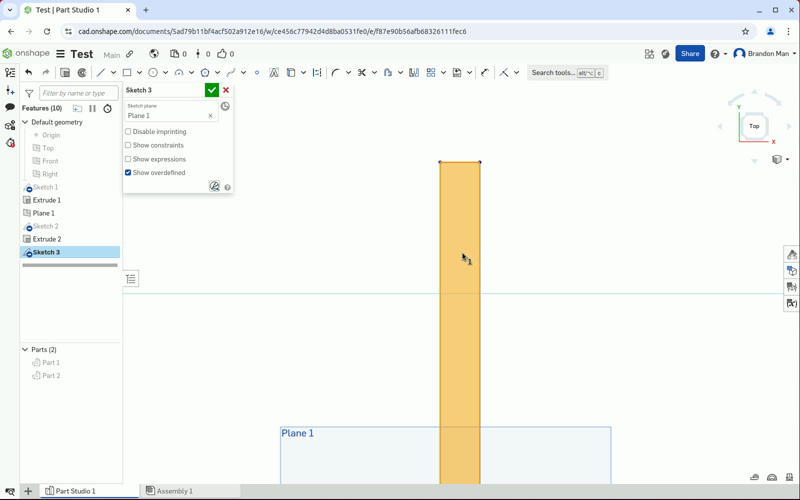
scroll(-6)
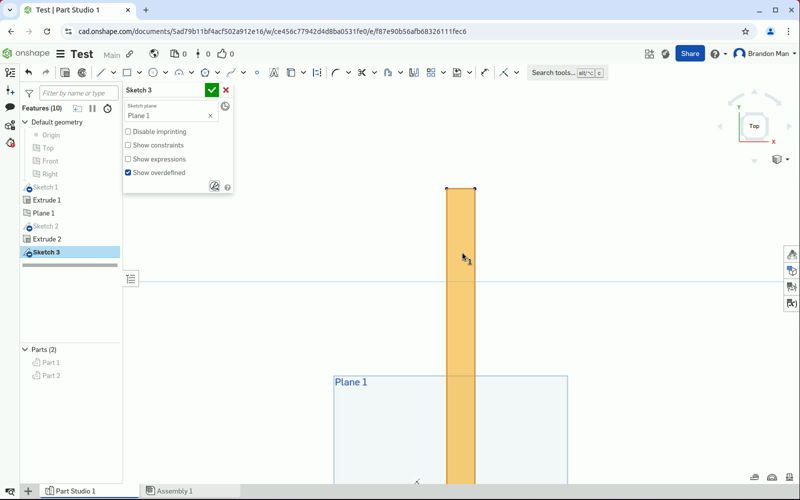
scroll(-6)
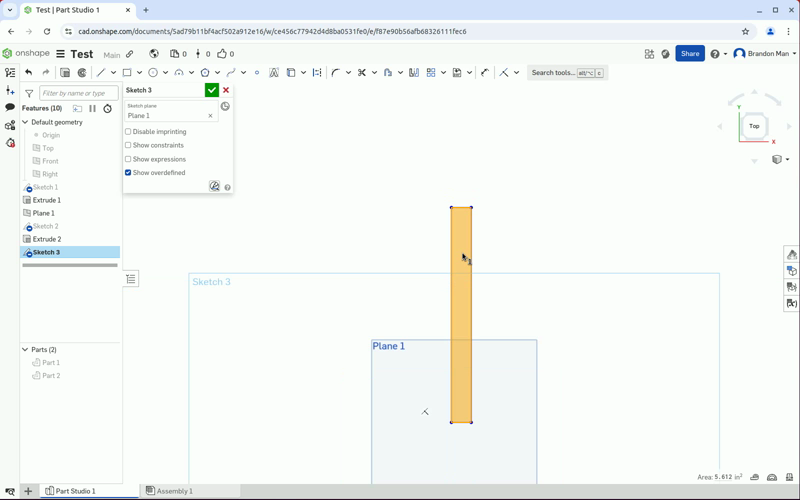
scroll(-6)
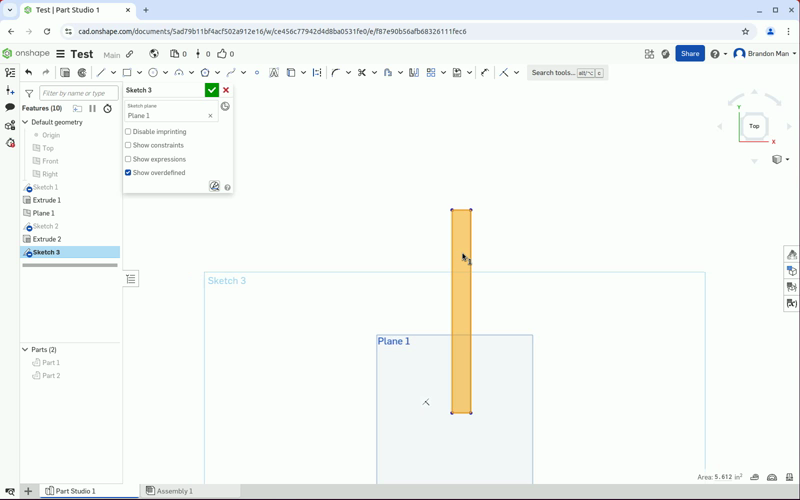
scroll(-6)
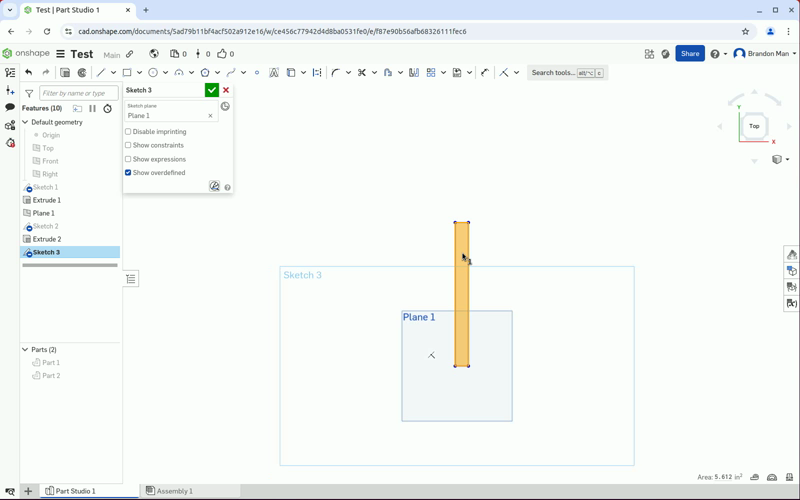
scroll(-6)
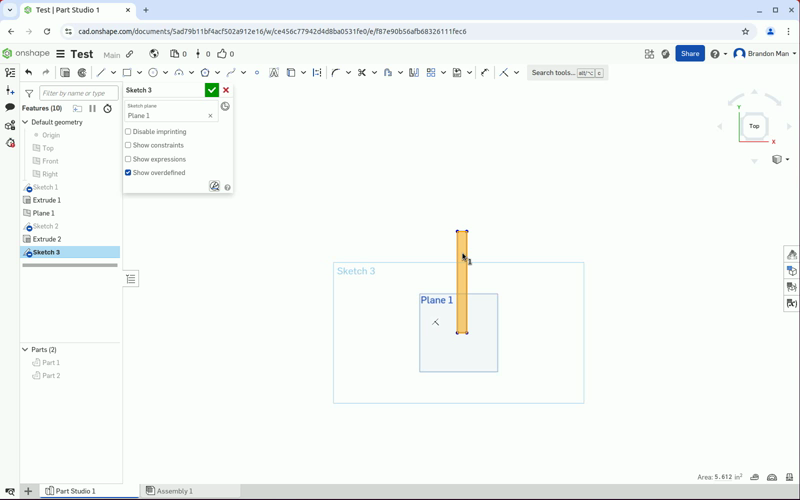
scroll(-6)
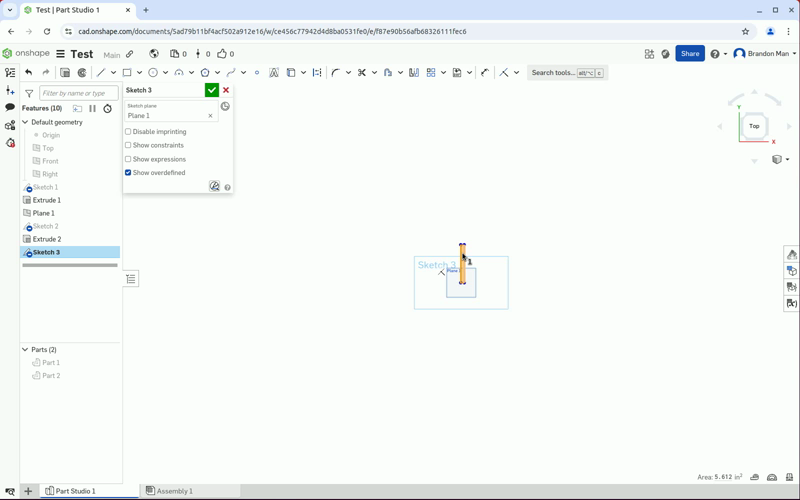
mouse_move(73, 352)
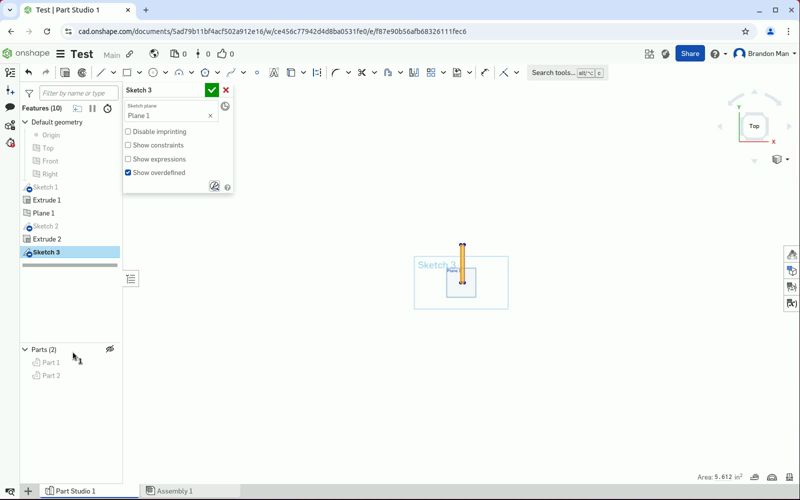
key(shift+y)
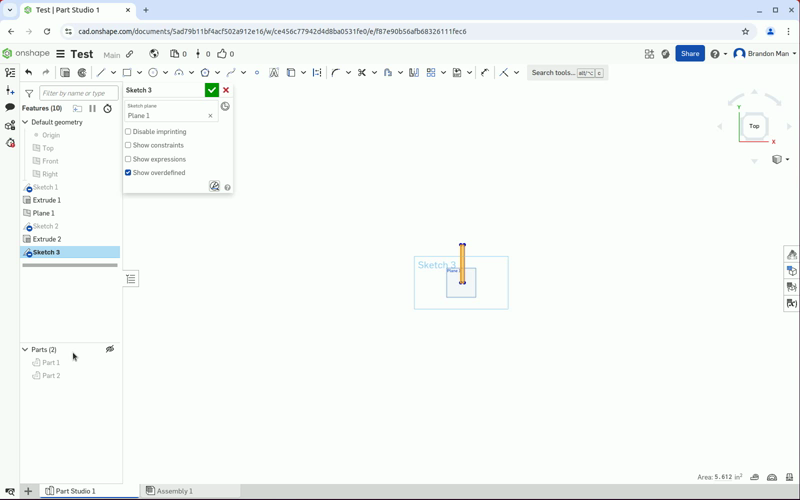
key(shift+e)
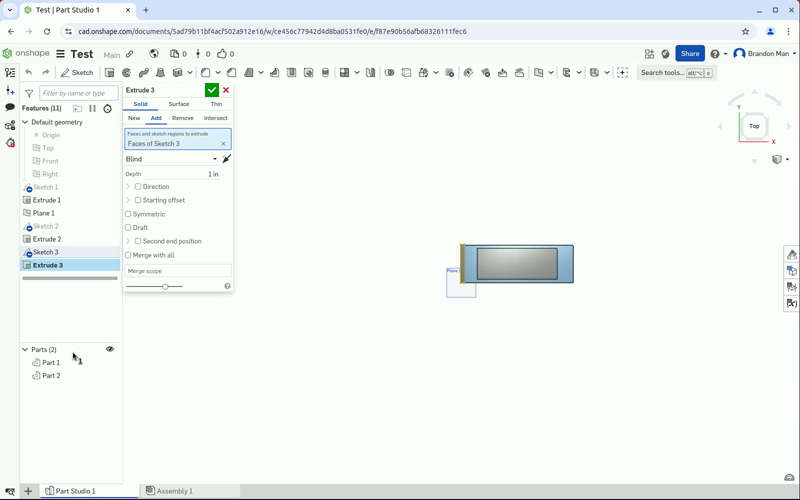
mouse_move(143, 106)
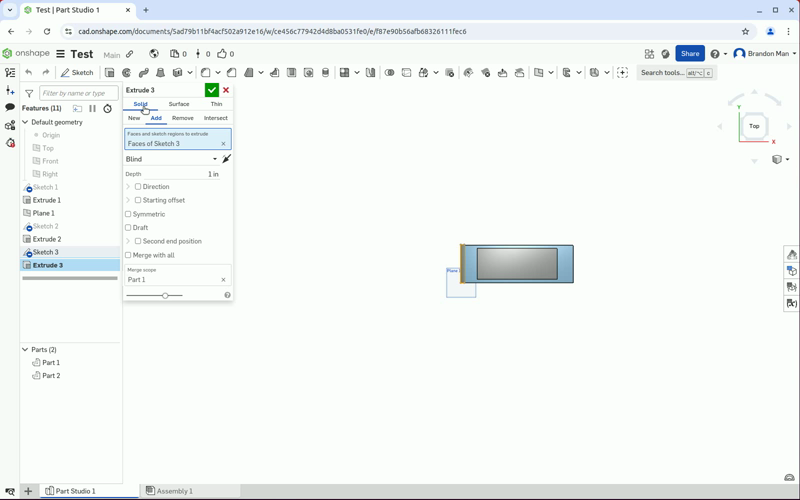
click(143, 106)
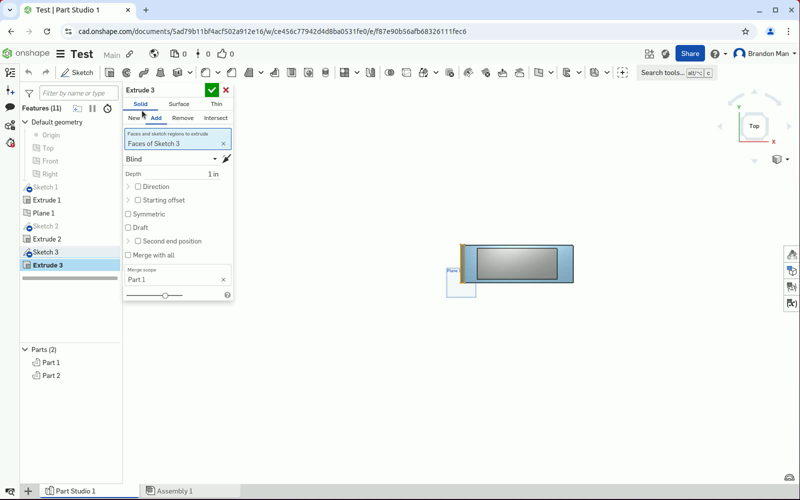
mouse_move(137, 120)
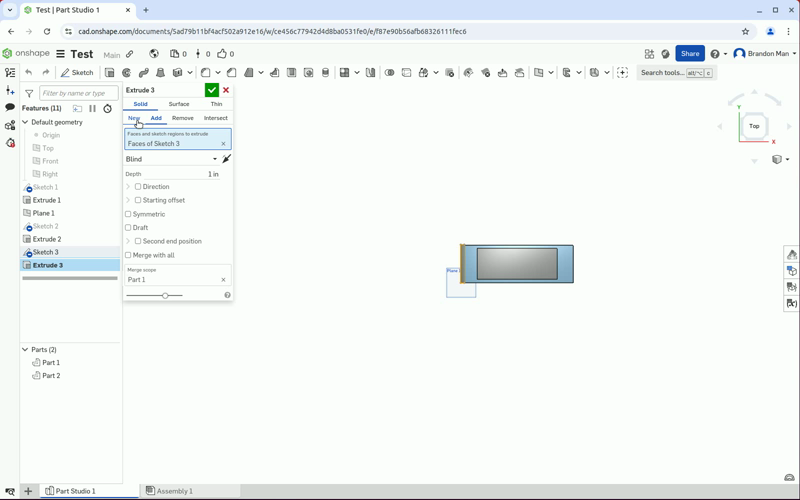
click(137, 120)
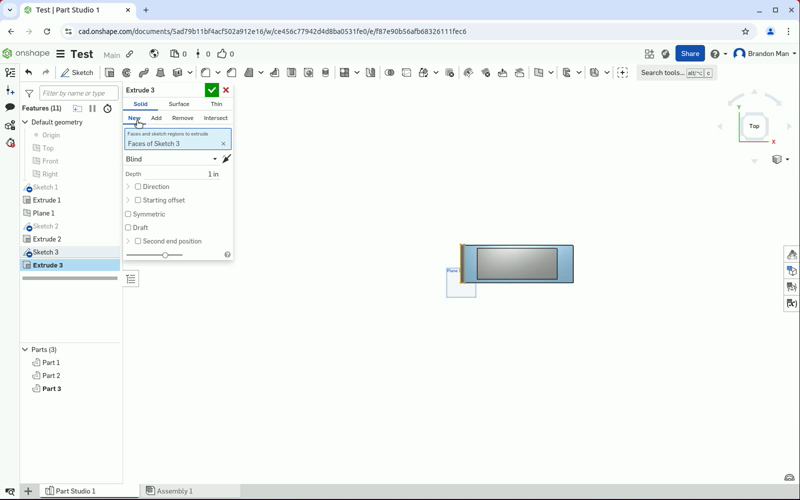
key(tab, 4)
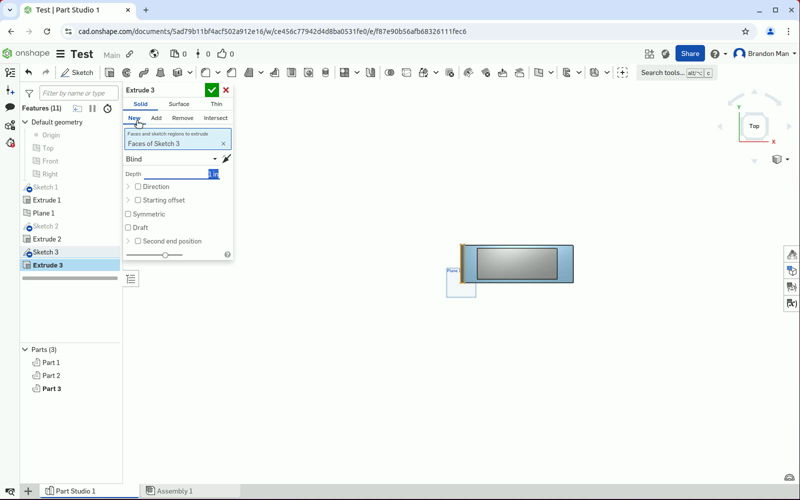
text(7.703)
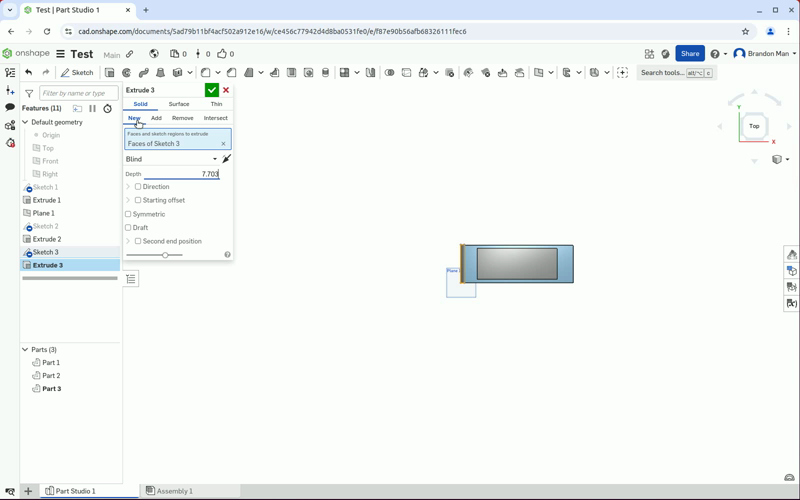
key(enter)
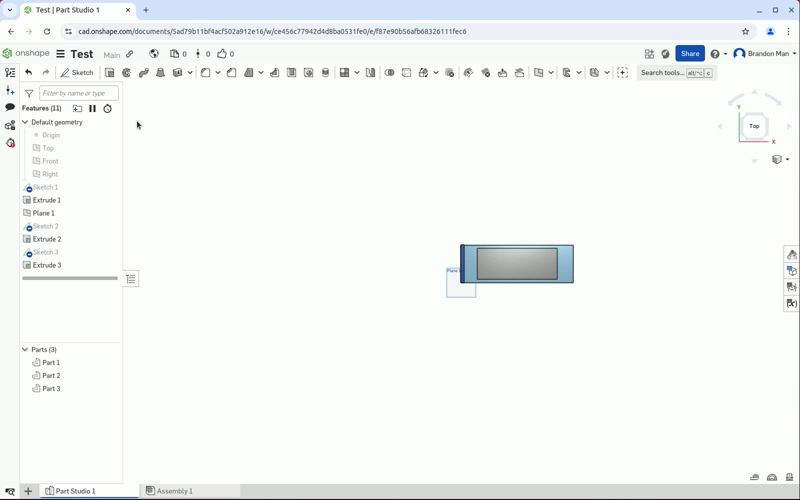
key(shift+h)
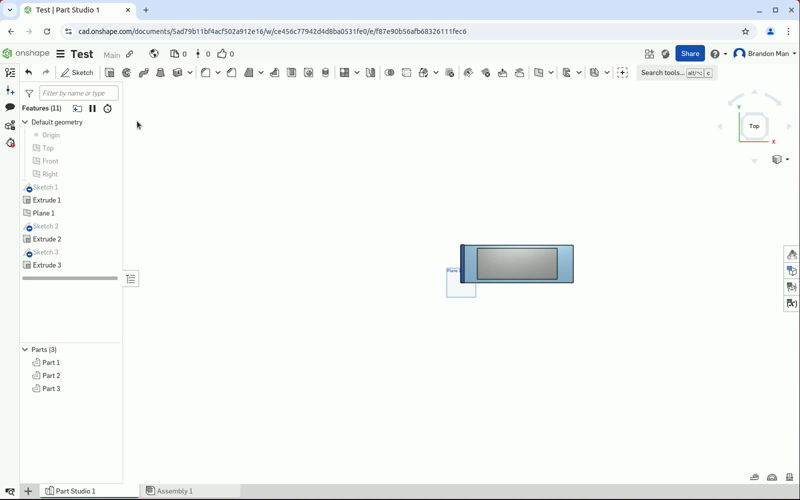
key(shift+h)
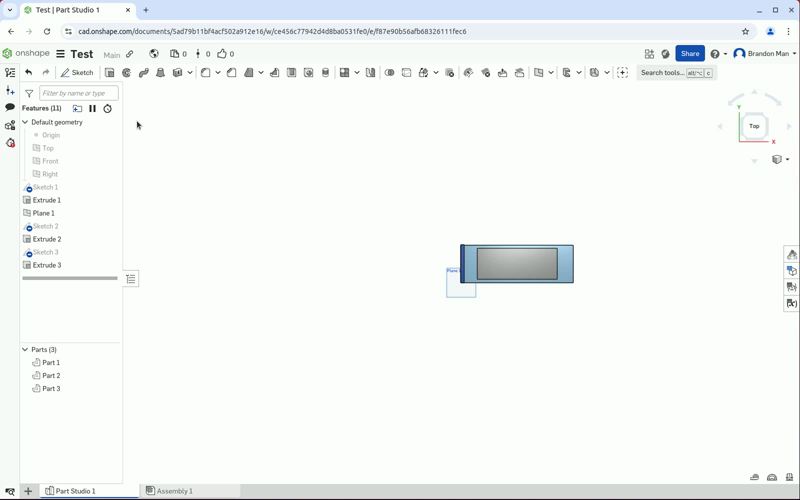
mouse_move(73, 189)
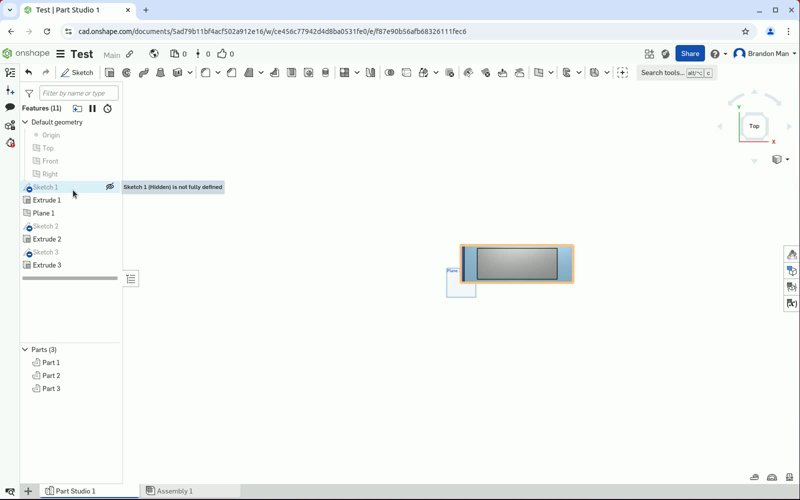
click(73, 189)
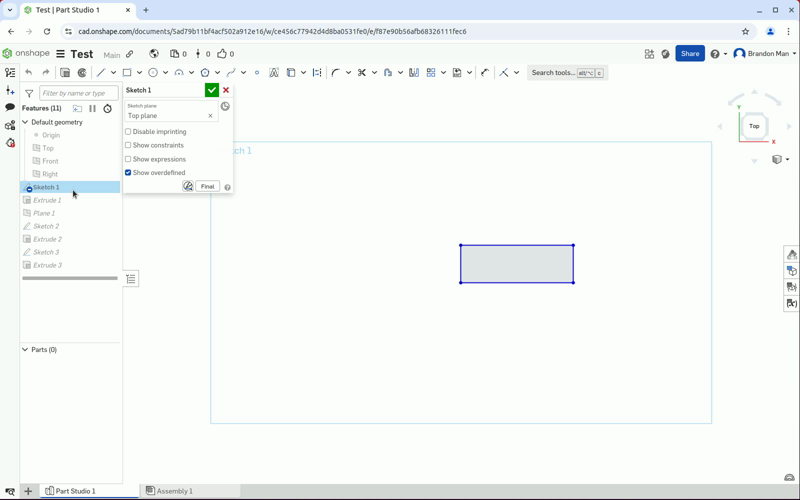
mouse_move(229, 92)
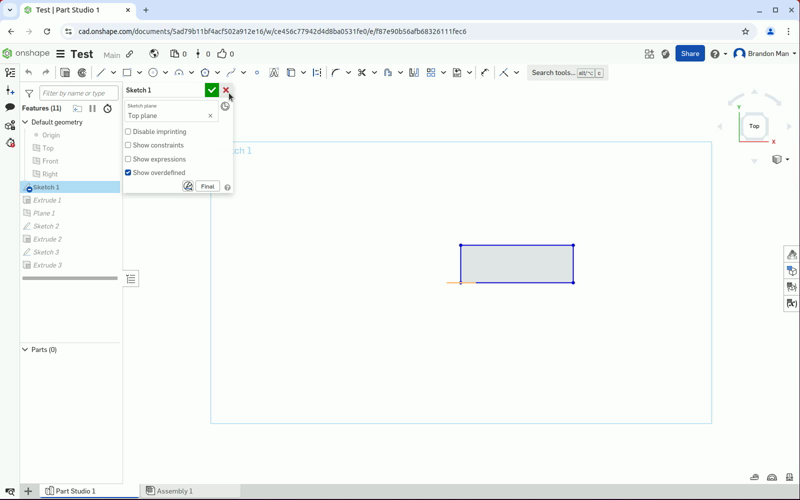
click(229, 92)
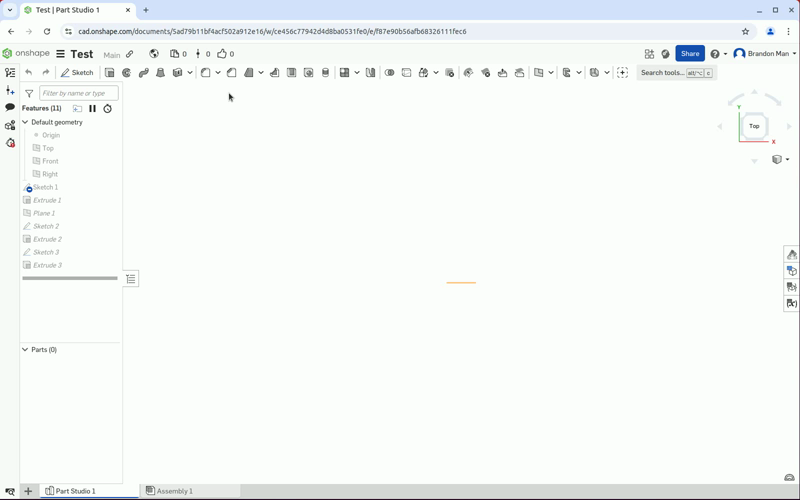
key(shift+s)
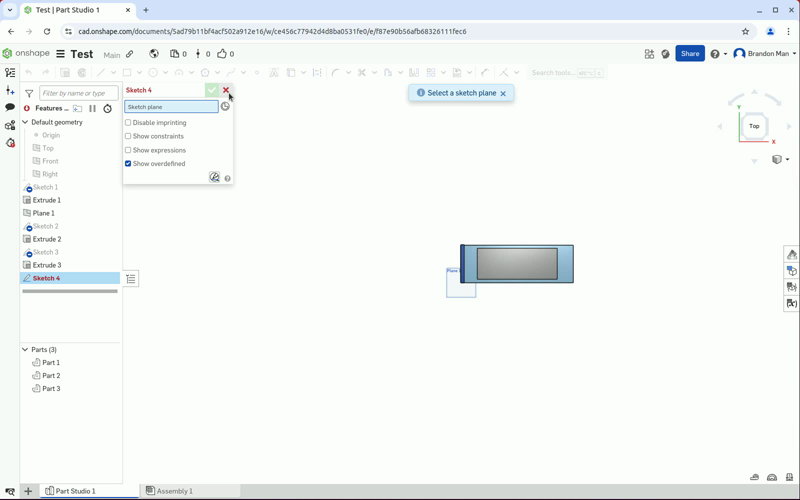
mouse_move(73, 215)
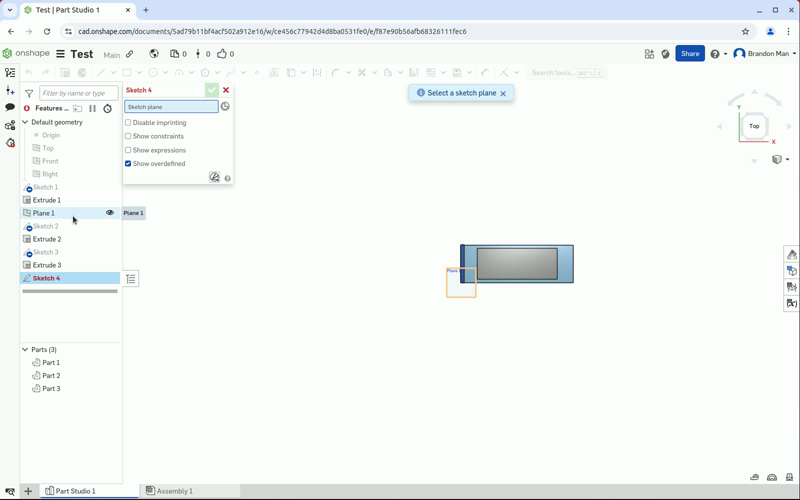
click(73, 215)
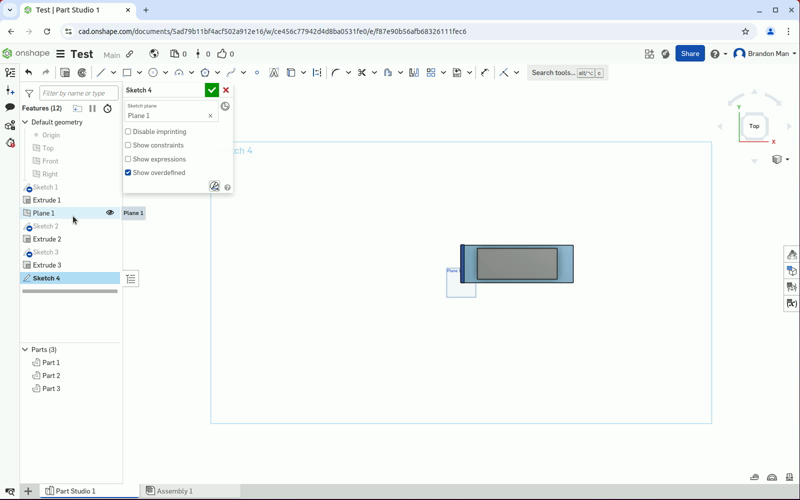
mouse_move(73, 352)
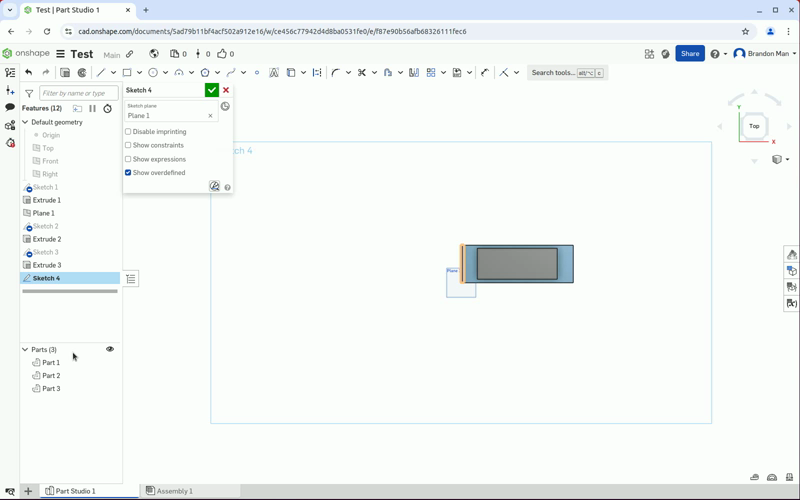
key(y)
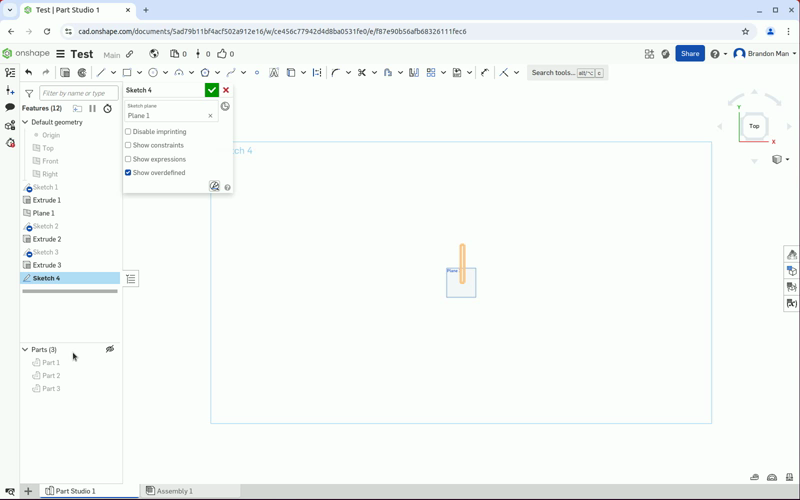
key(l)
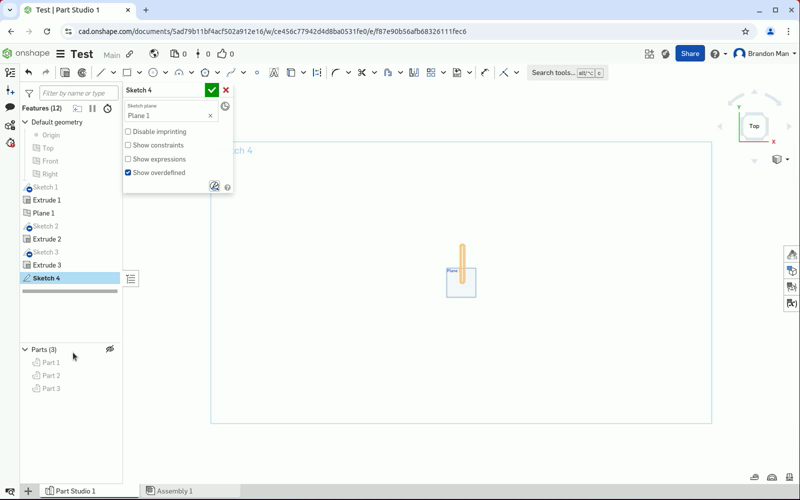
key_down(shift)
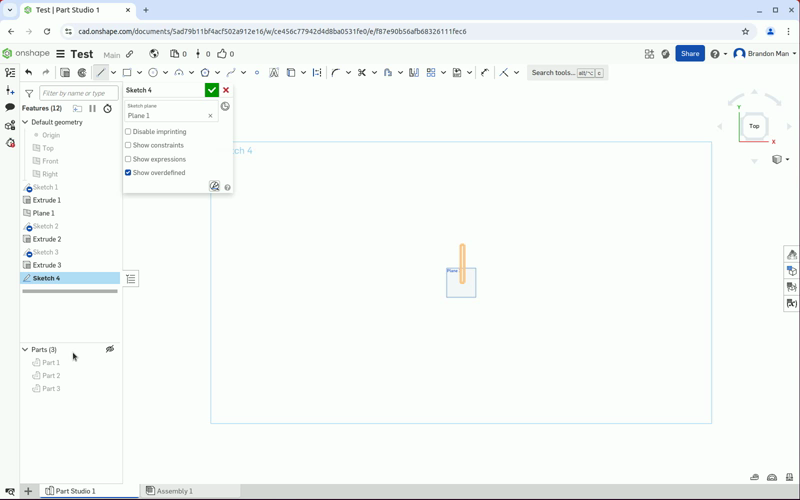
mouse_move(569, 282)
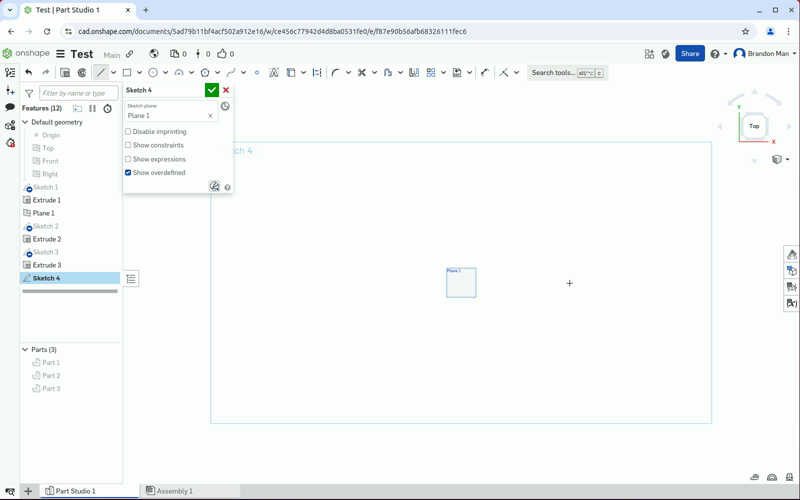
click(569, 282)
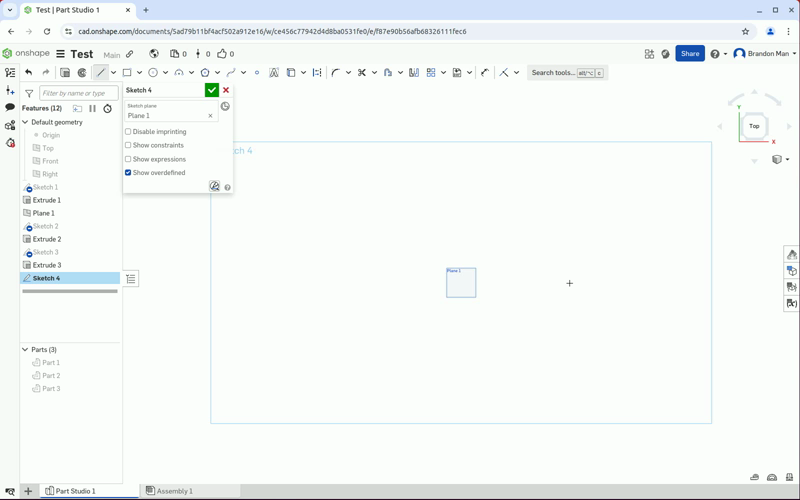
key_up(shift)
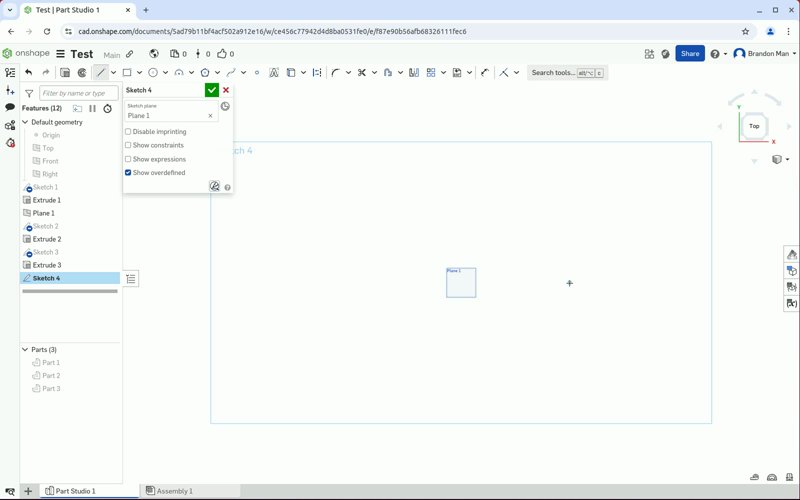
key_down(shift)
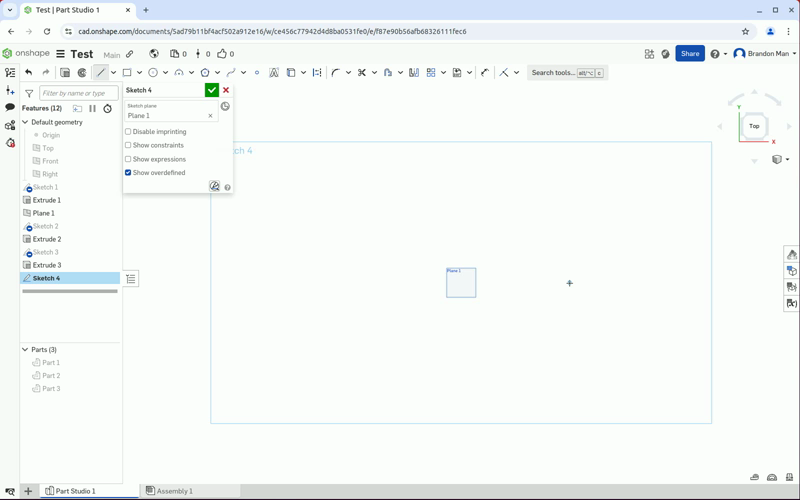
mouse_move(589, 282)
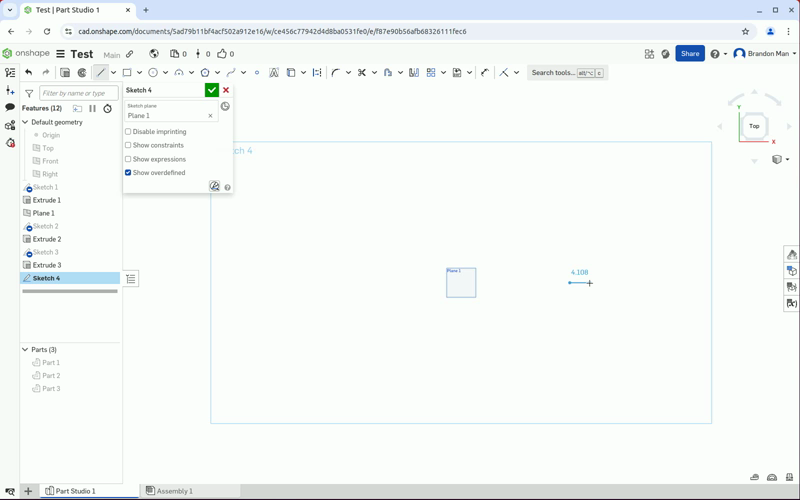
mouse_move(573, 282)
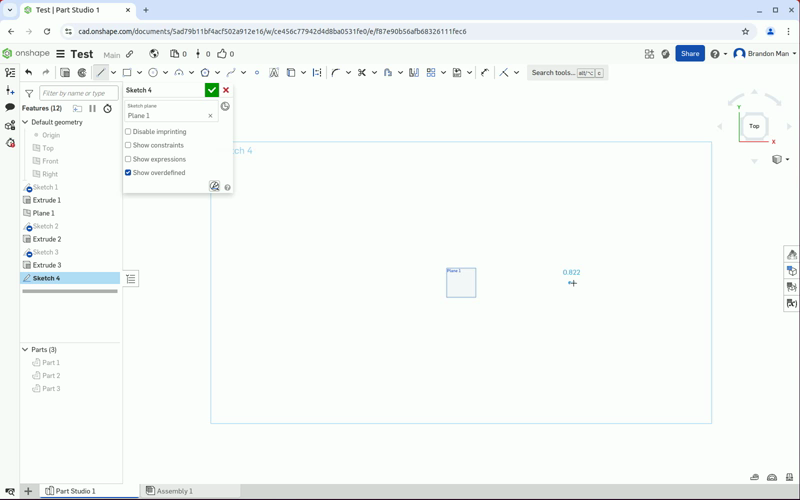
scroll(6)
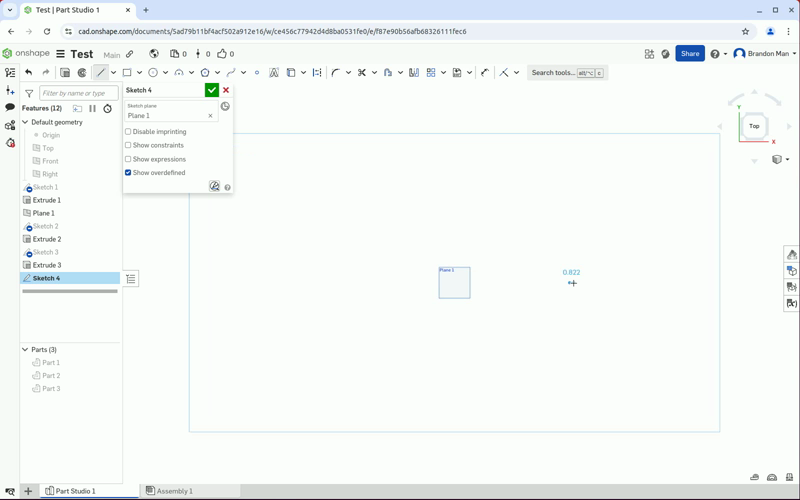
scroll(6)
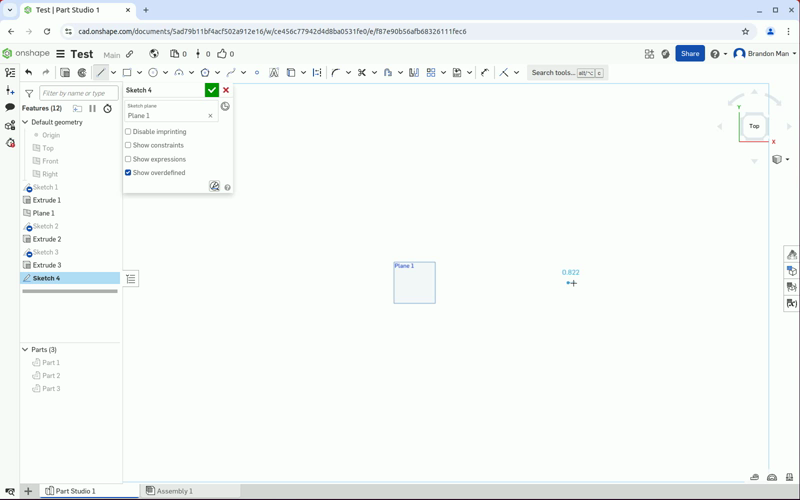
scroll(6)
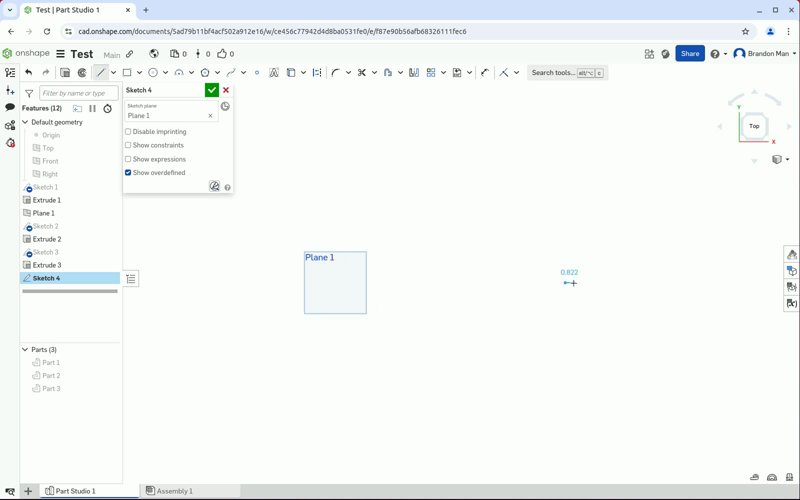
scroll(6)
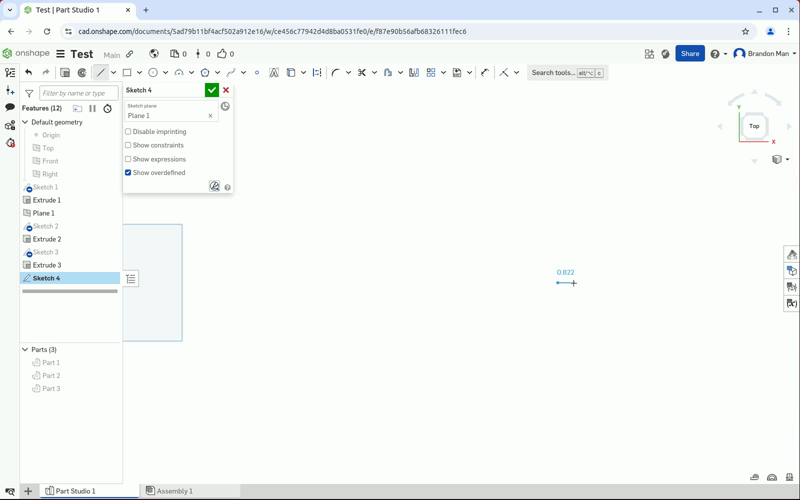
scroll(6)
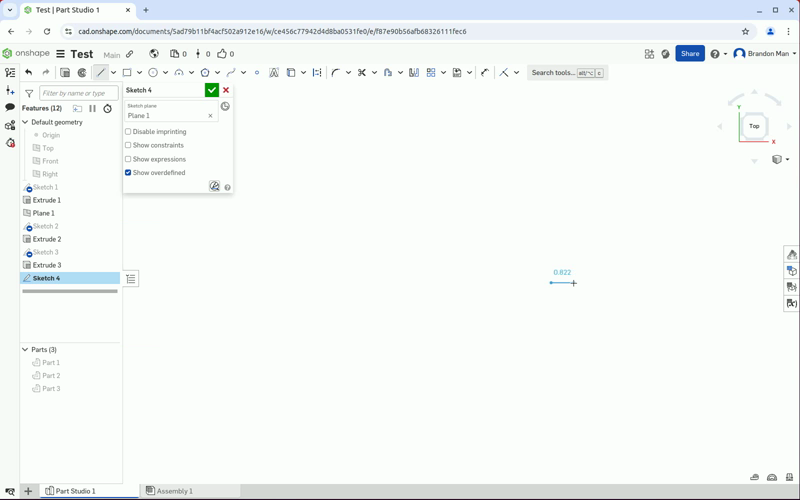
scroll(6)
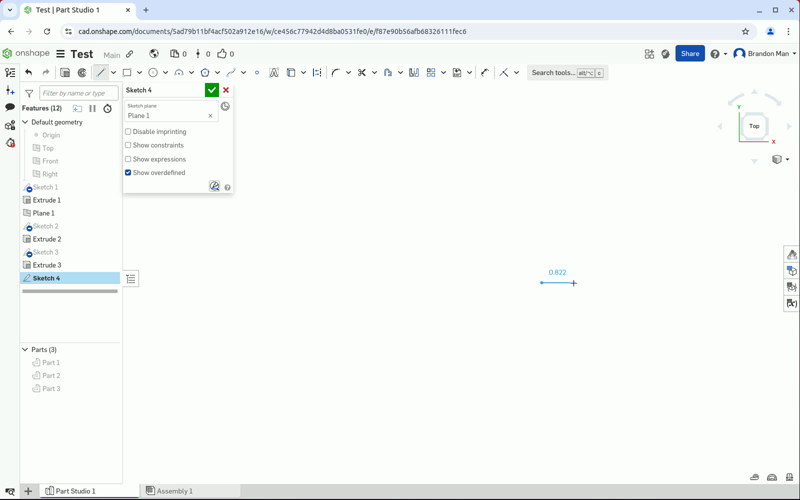
scroll(6)
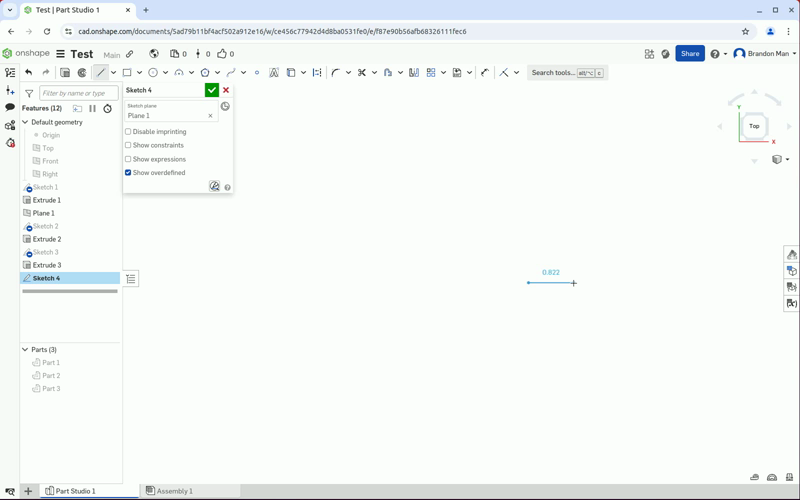
click(573, 282)
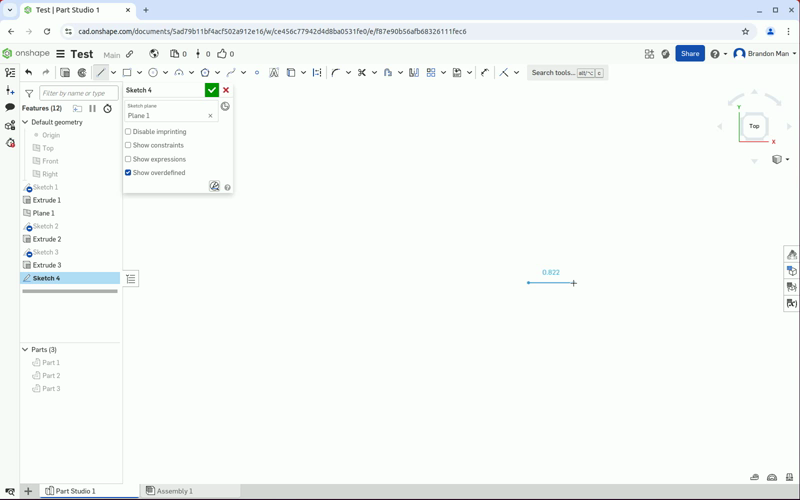
scroll(-6)
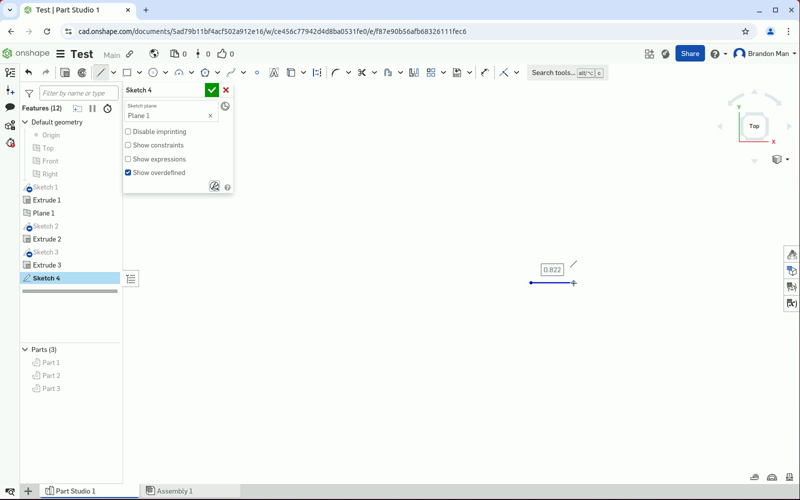
scroll(-6)
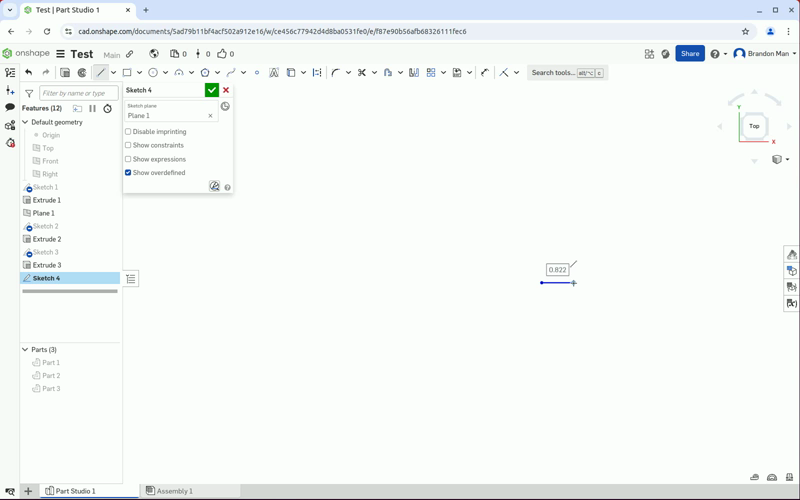
scroll(-6)
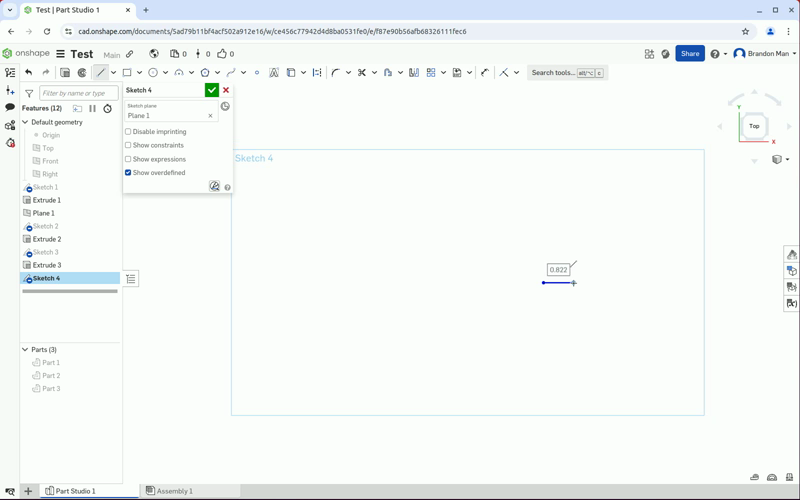
scroll(-6)
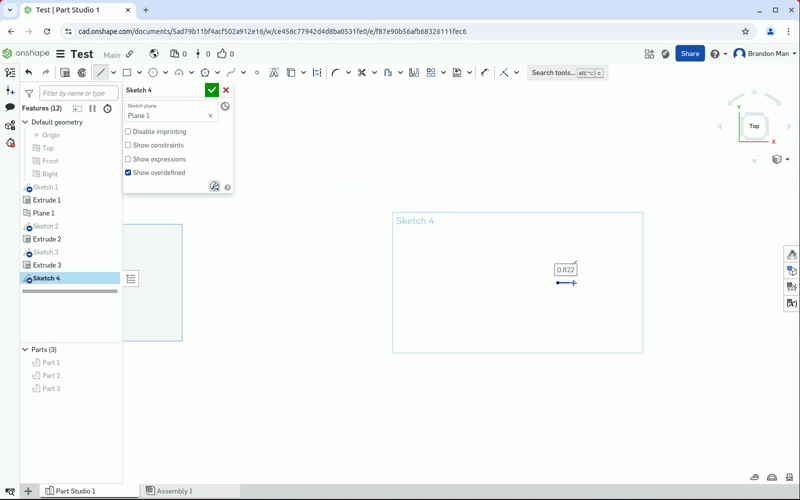
scroll(-6)
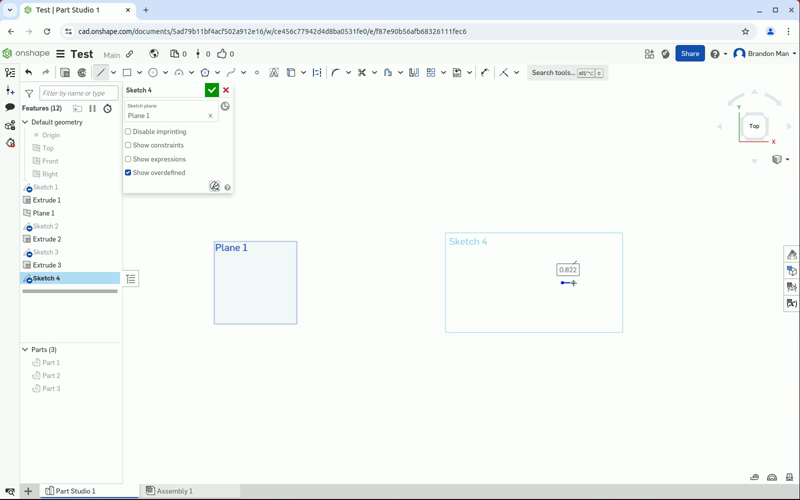
scroll(-6)
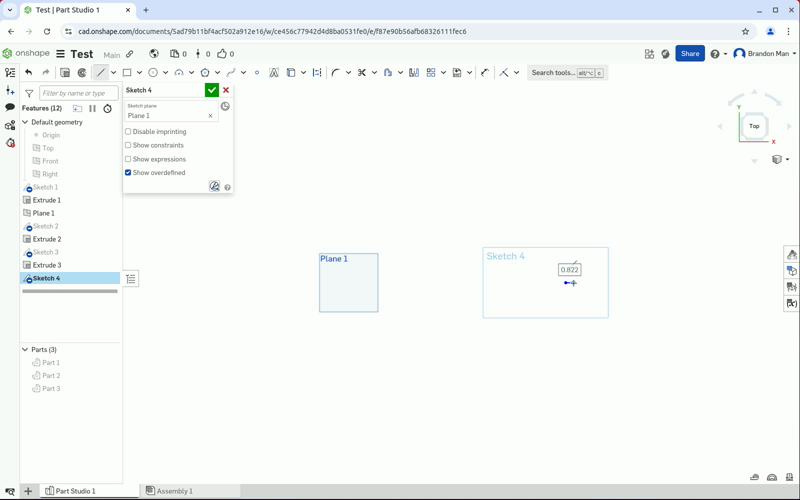
scroll(-6)
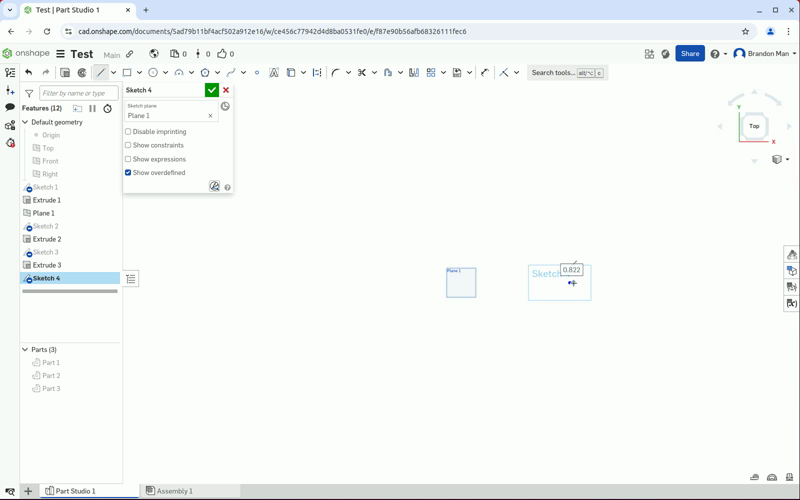
key_up(shift)
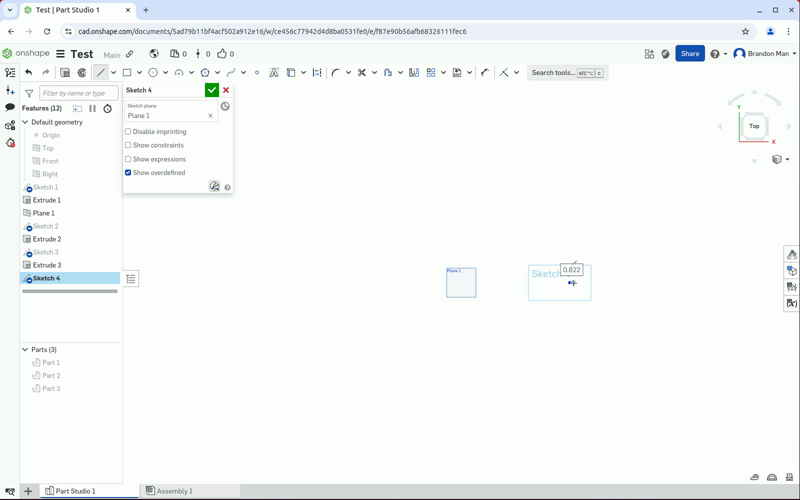
key_down(shift)
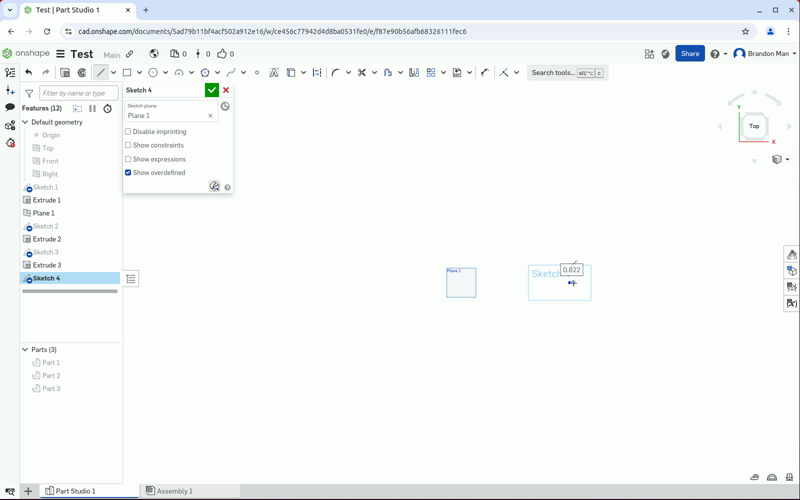
mouse_move(589, 282)
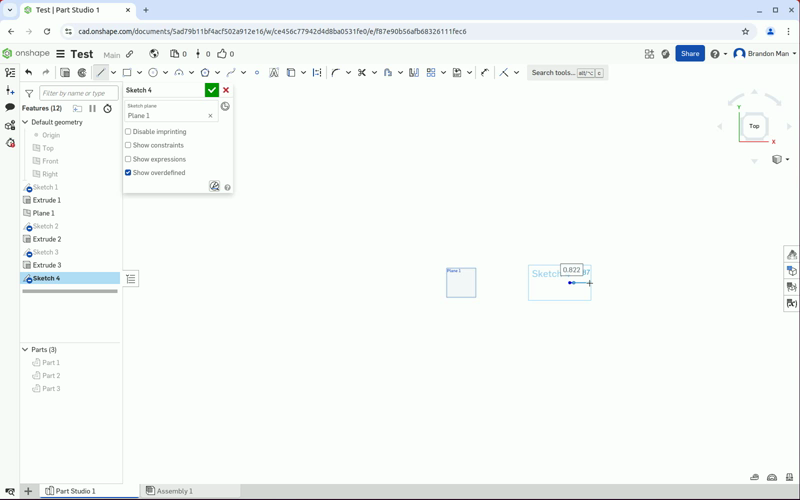
mouse_move(573, 244)
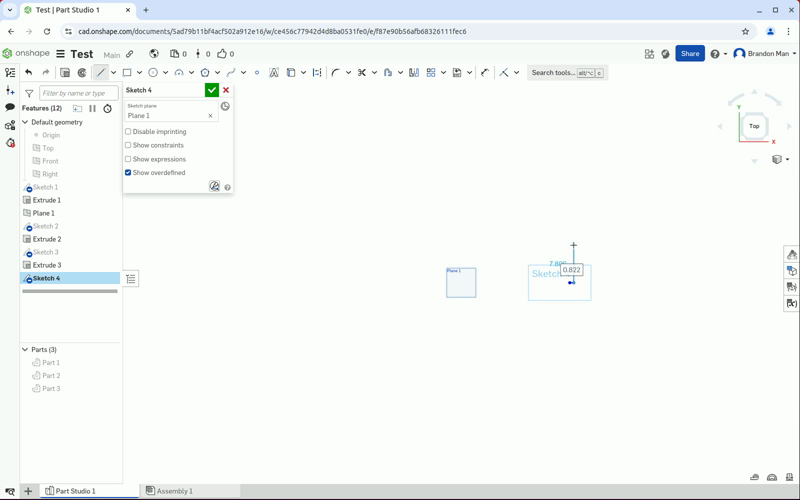
click(573, 244)
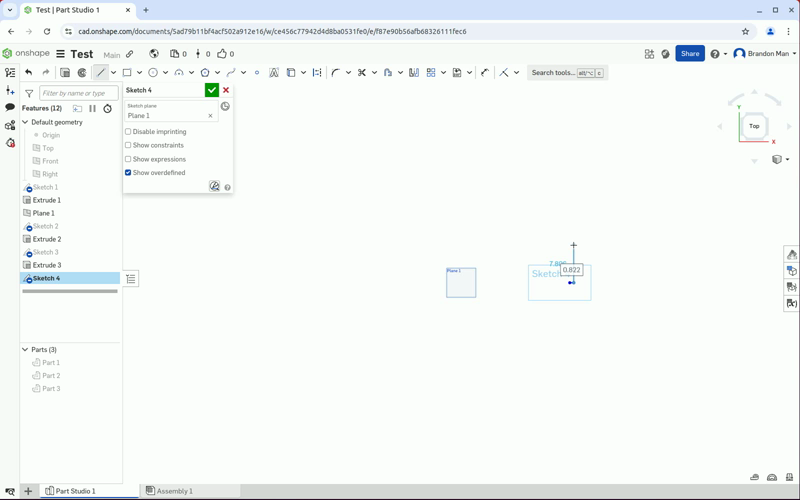
key_up(shift)
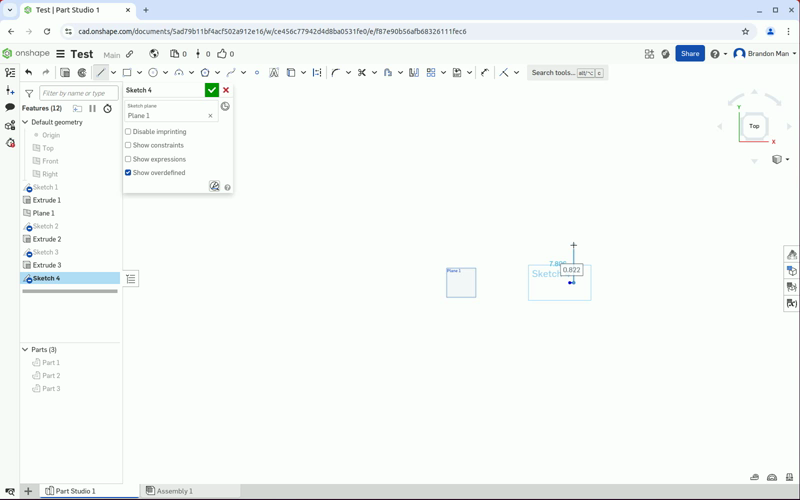
key_down(shift)
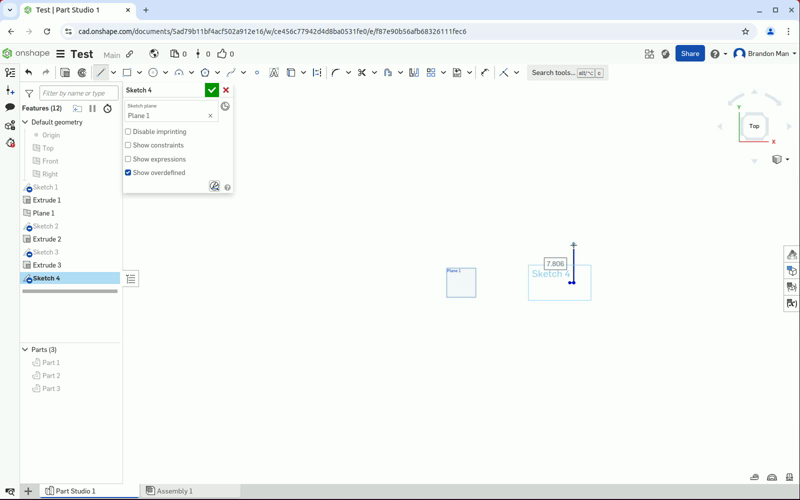
mouse_move(589, 244)
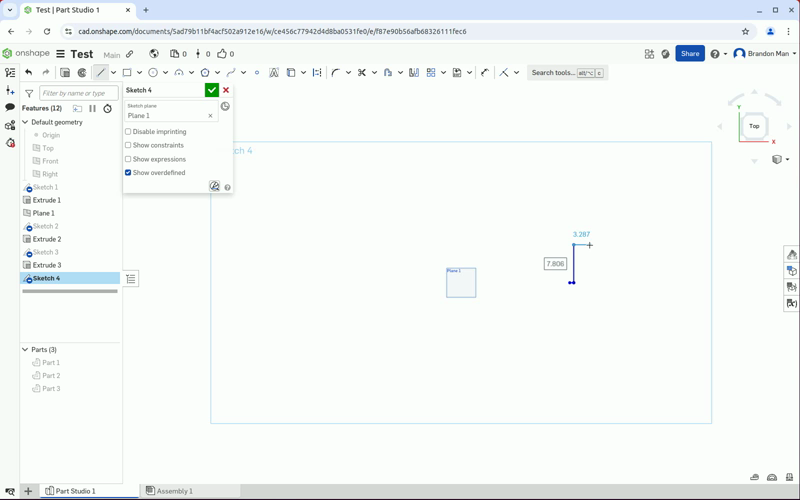
mouse_move(569, 244)
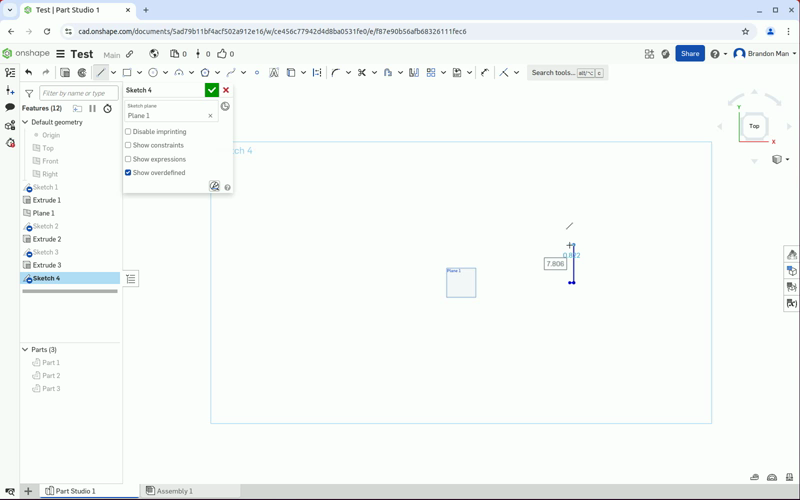
scroll(6)
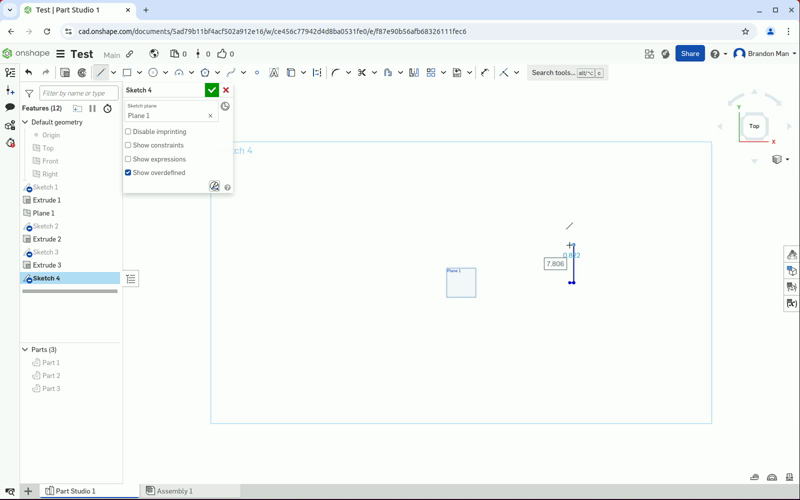
scroll(6)
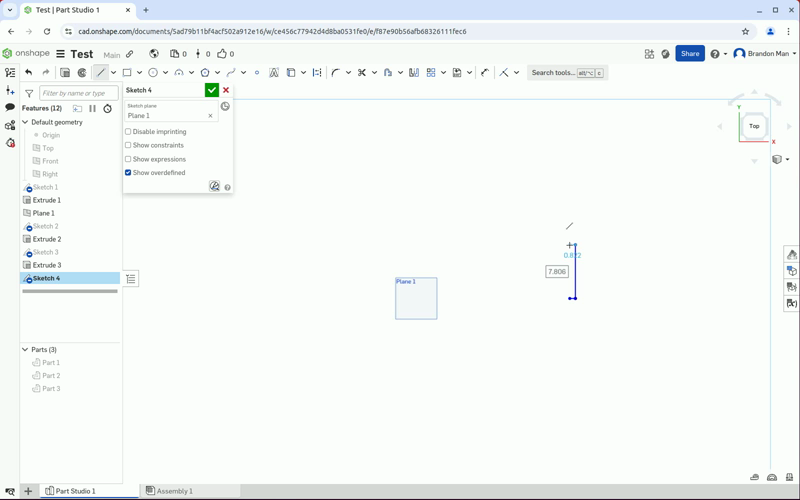
scroll(6)
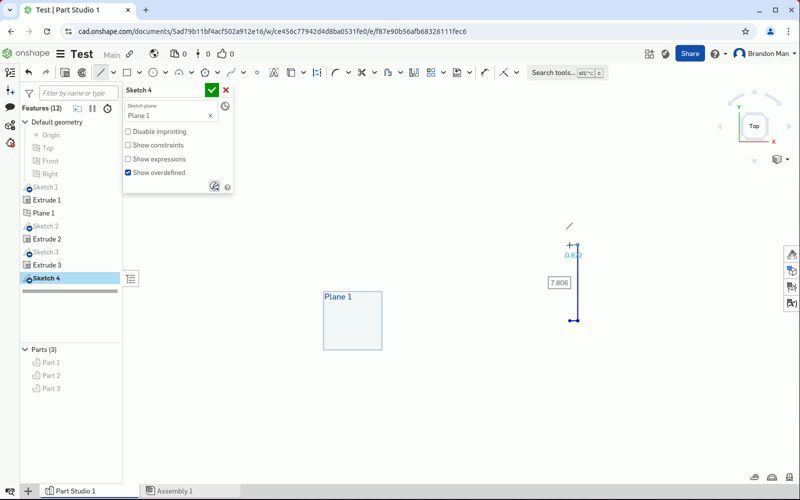
scroll(6)
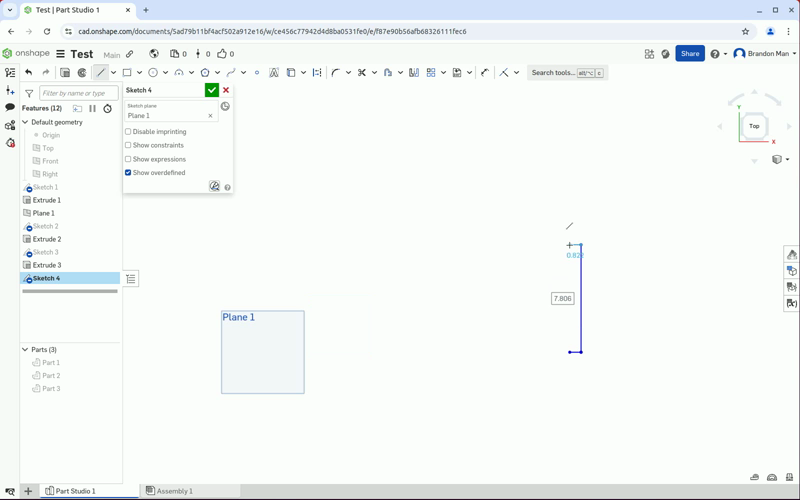
scroll(6)
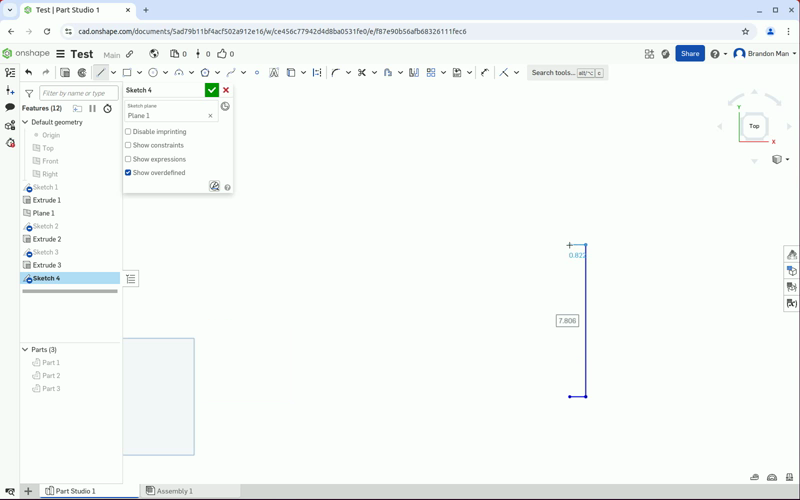
scroll(6)
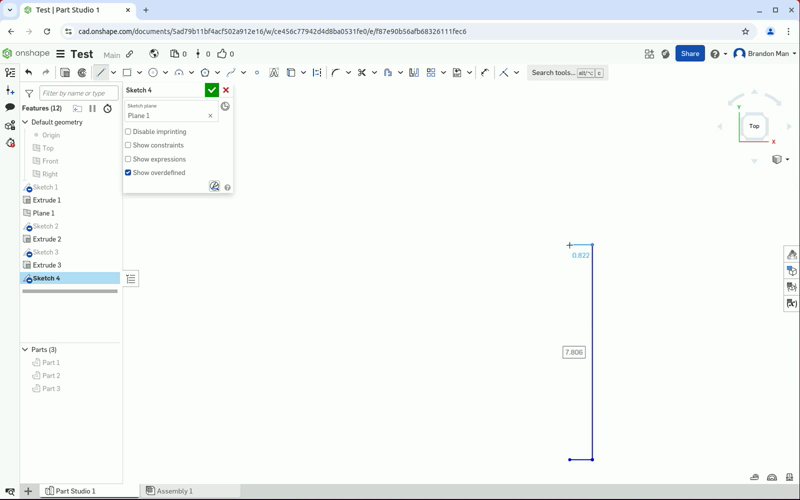
scroll(6)
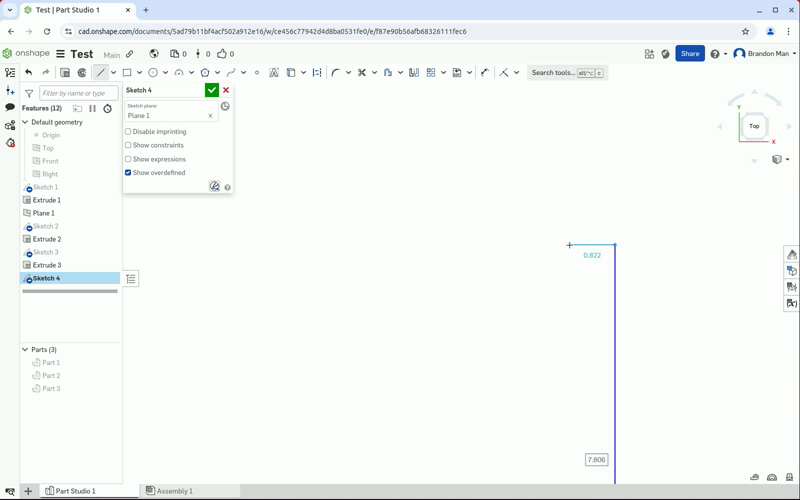
click(569, 244)
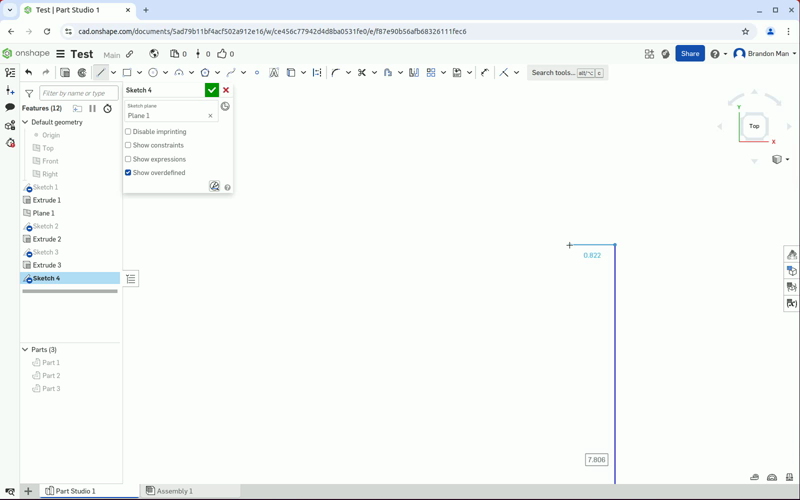
scroll(-6)
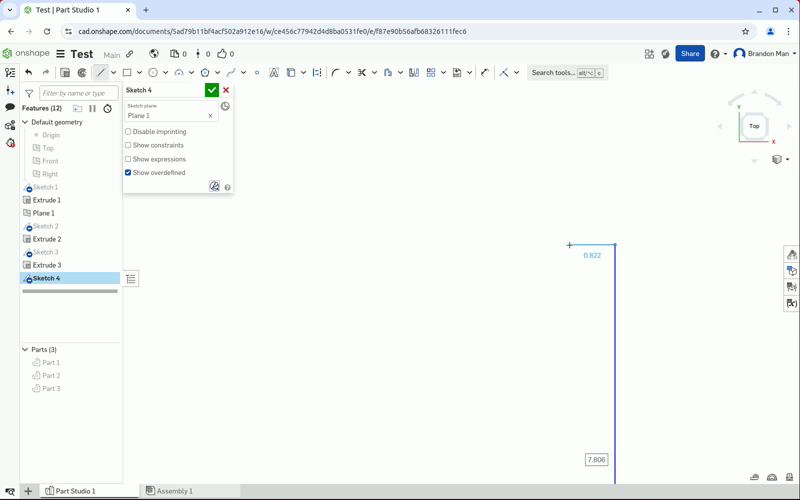
scroll(-6)
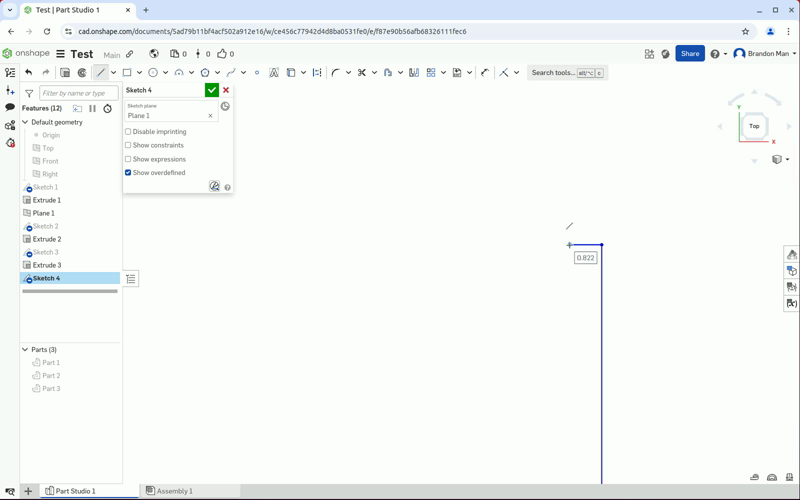
scroll(-6)
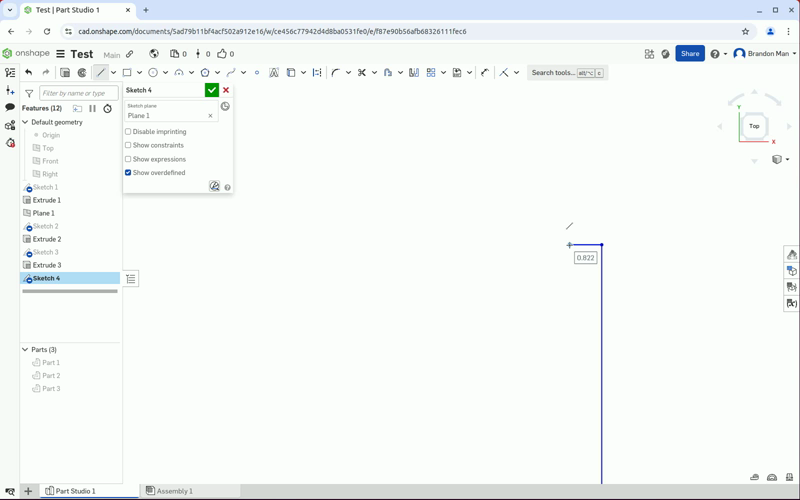
scroll(-6)
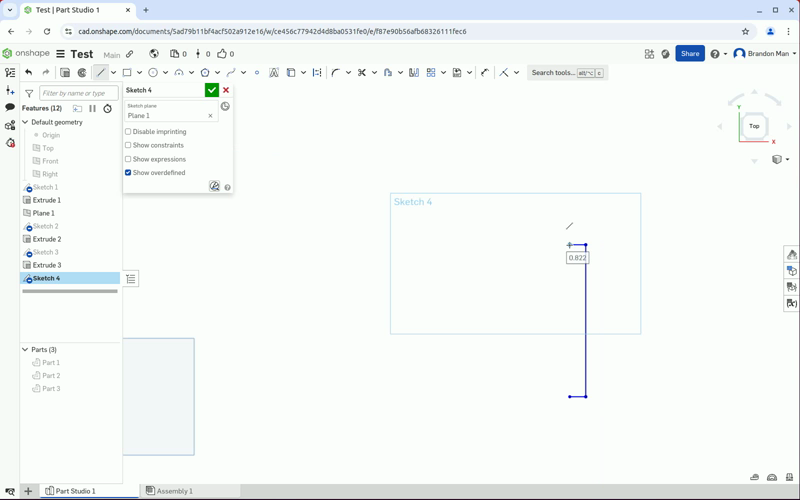
scroll(-6)
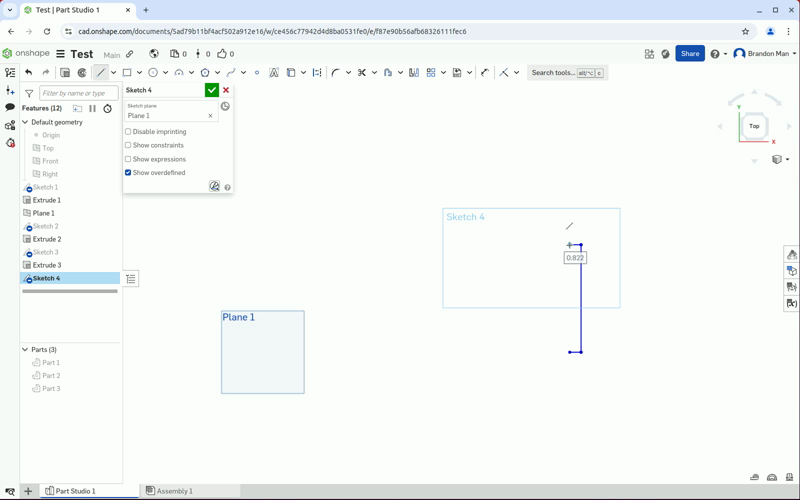
scroll(-6)
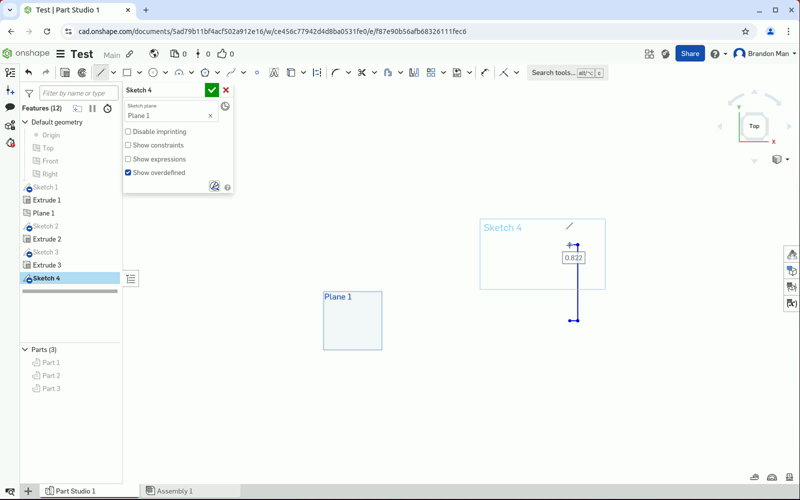
scroll(-6)
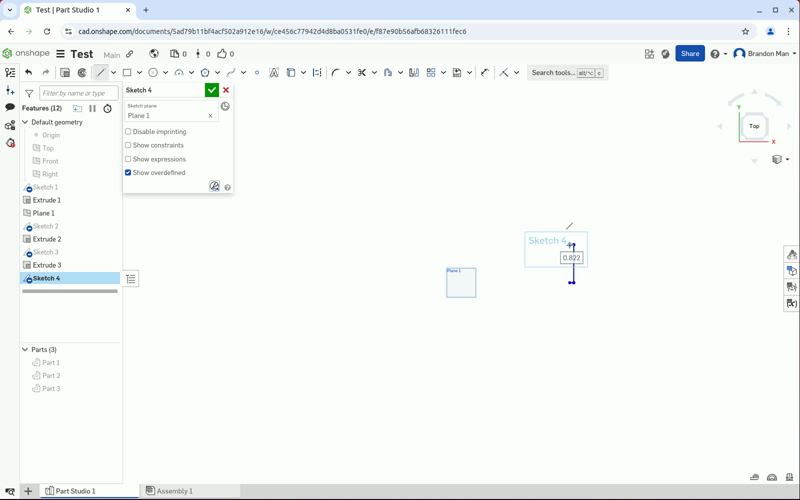
key_up(shift)
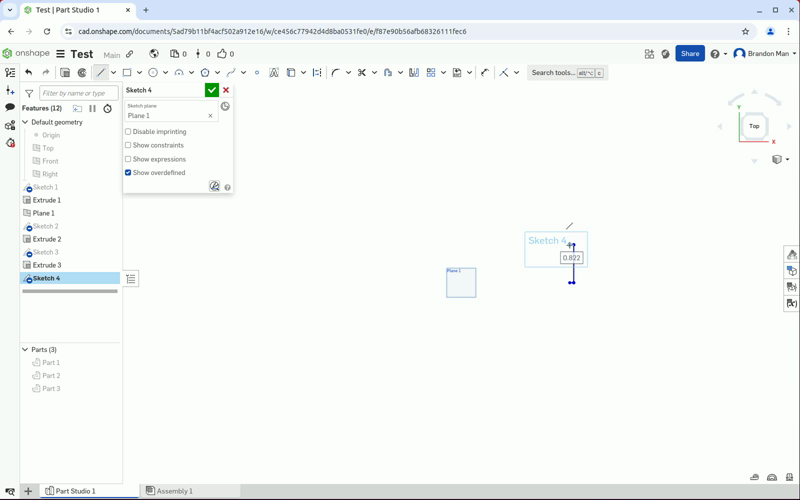
mouse_move(589, 244)
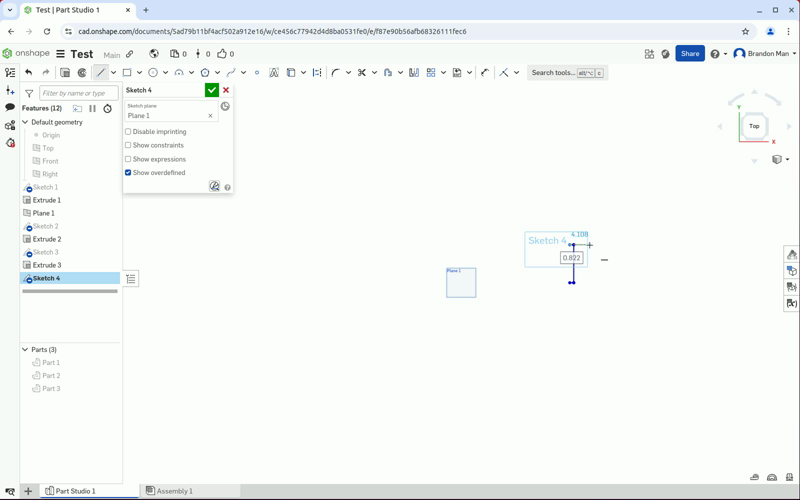
key_down(shift)
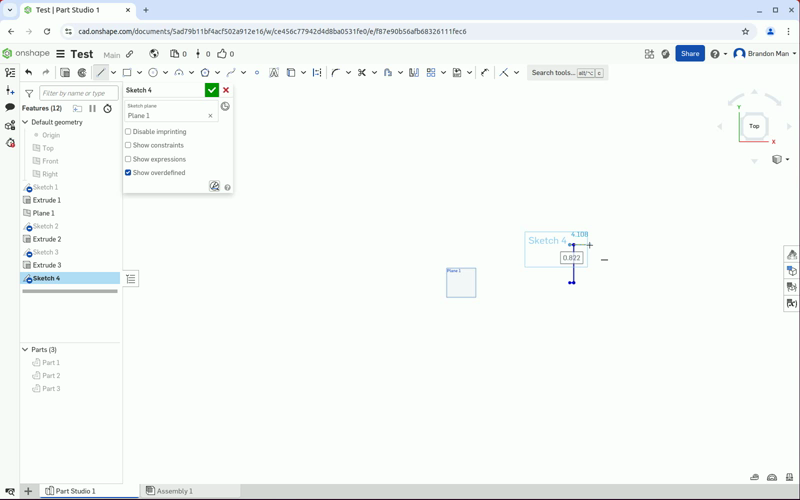
mouse_move(569, 282)
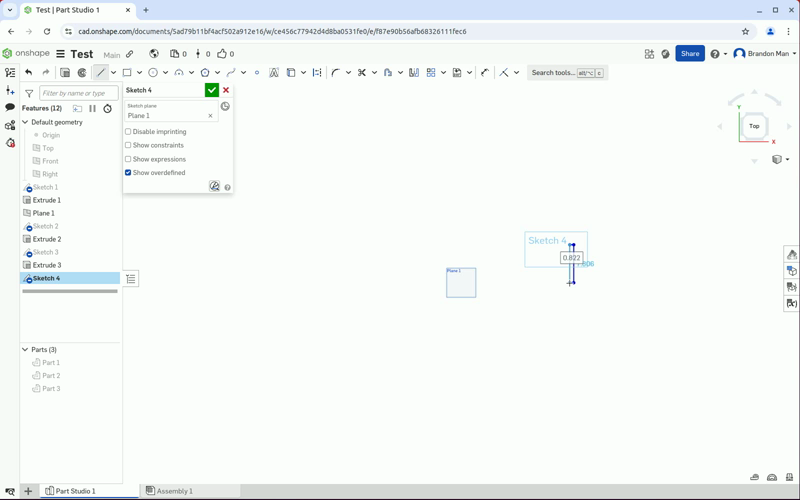
scroll(6)
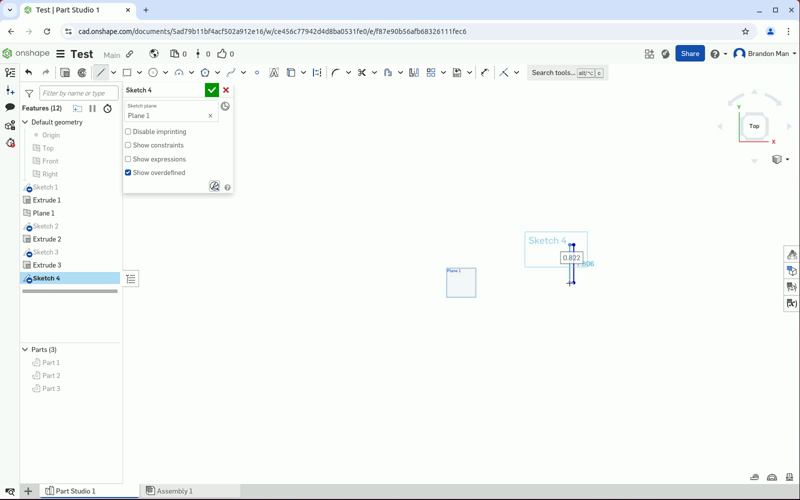
scroll(6)
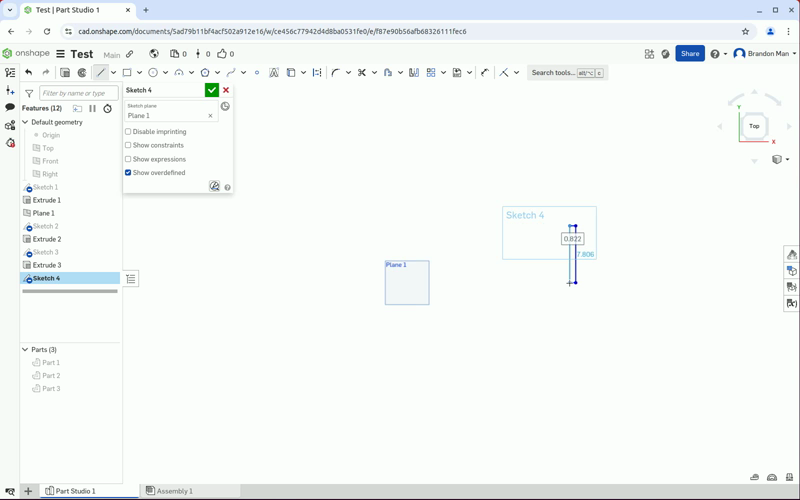
scroll(6)
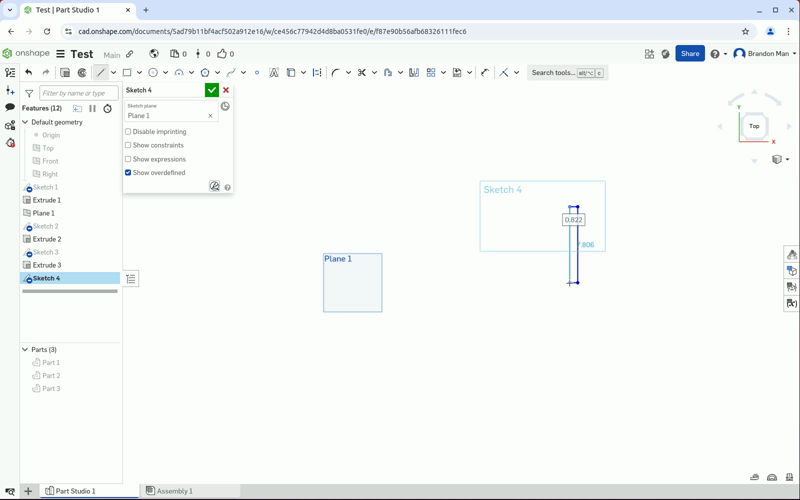
scroll(6)
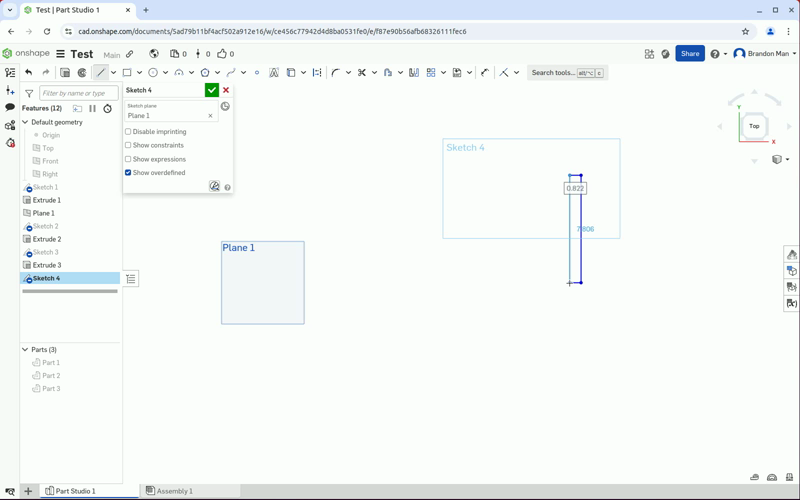
scroll(6)
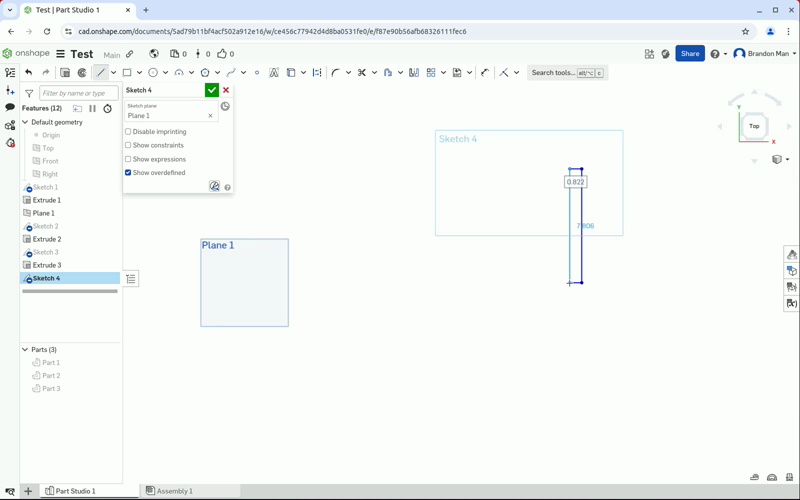
scroll(6)
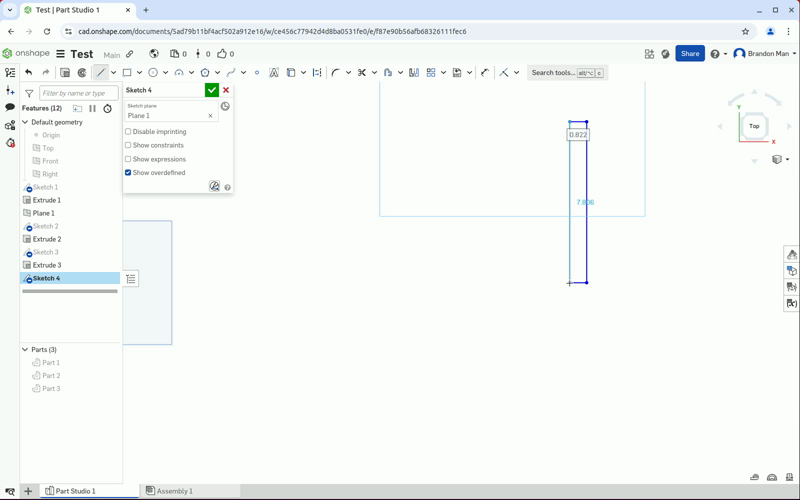
scroll(6)
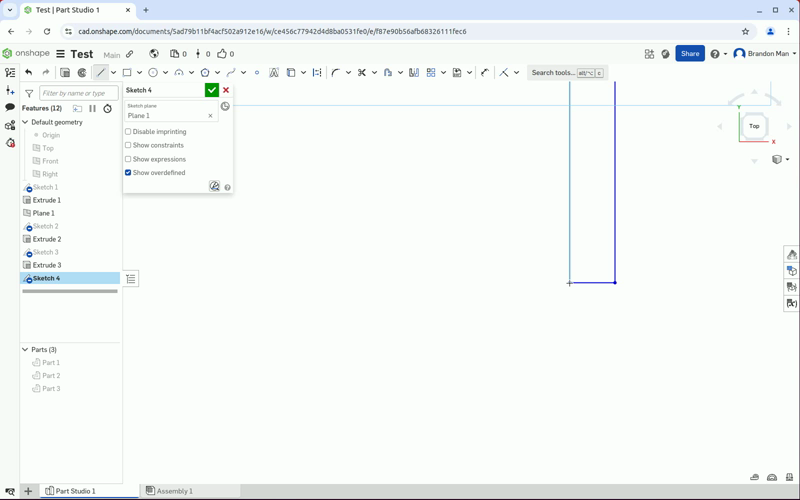
key_up(shift)
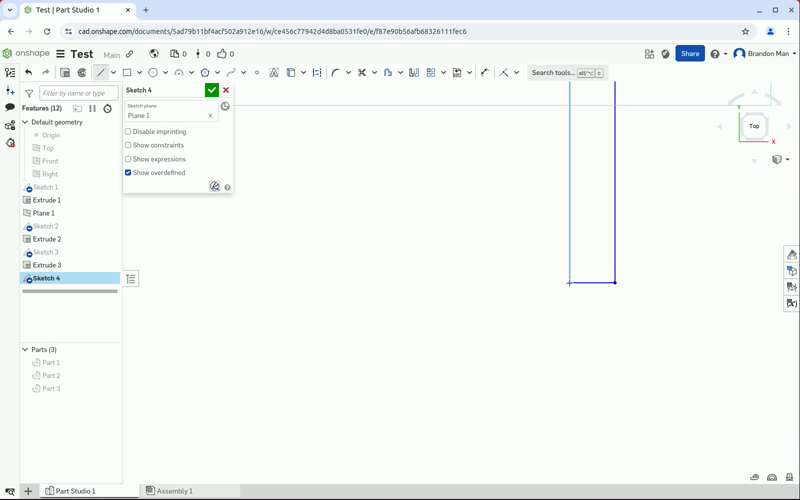
click(569, 282)
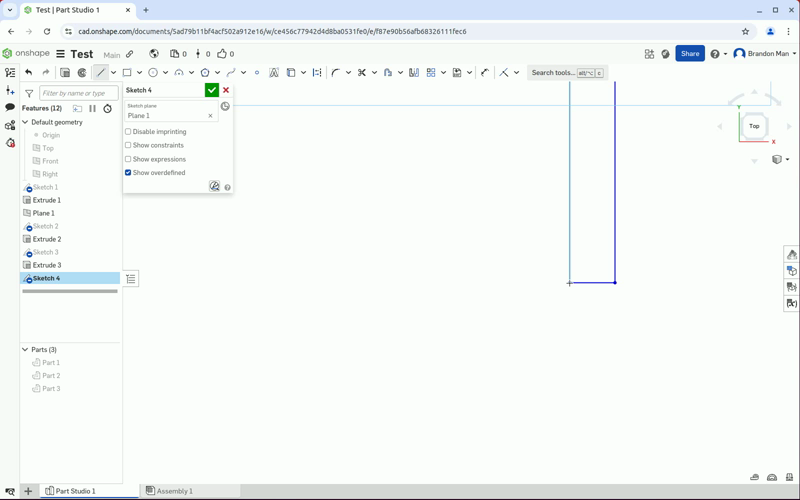
scroll(-6)
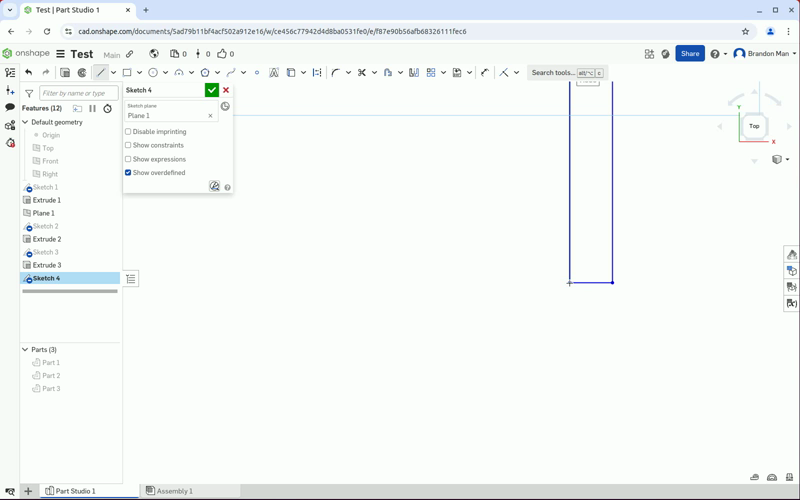
scroll(-6)
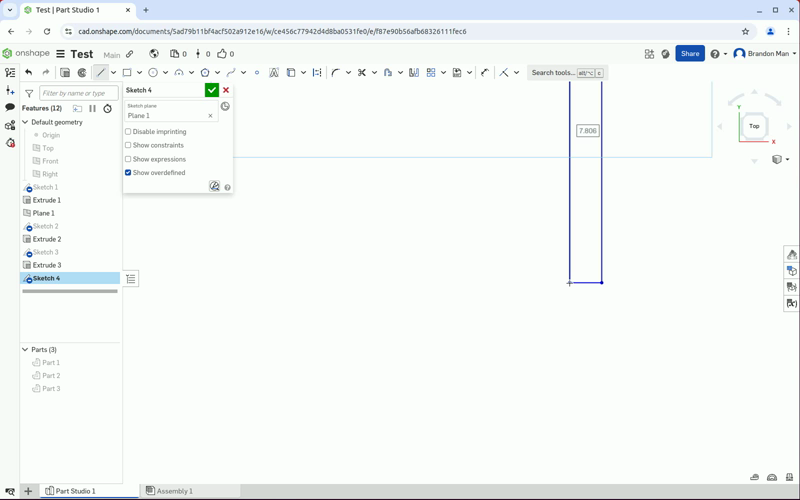
scroll(-6)
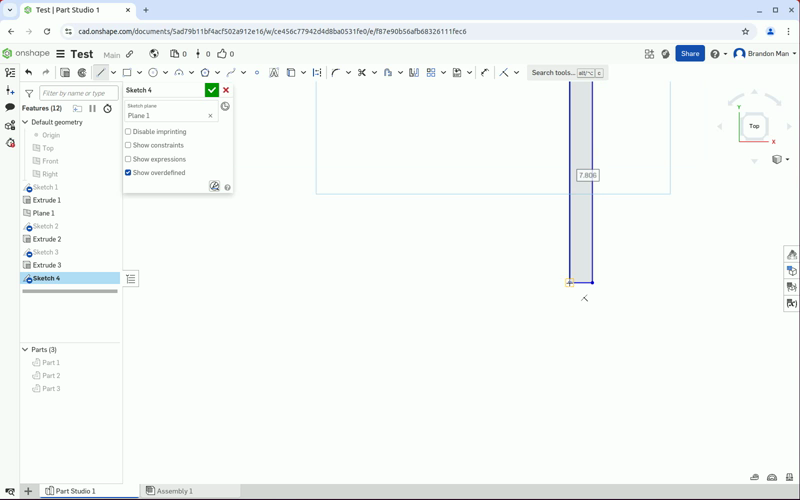
scroll(-6)
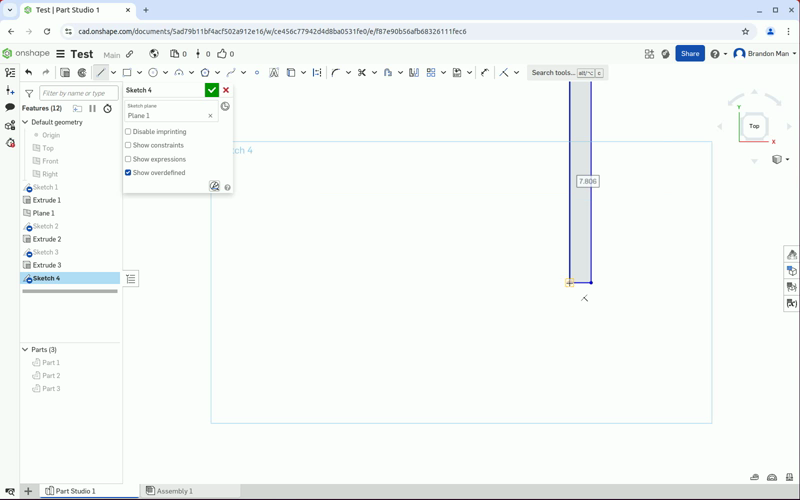
scroll(-6)
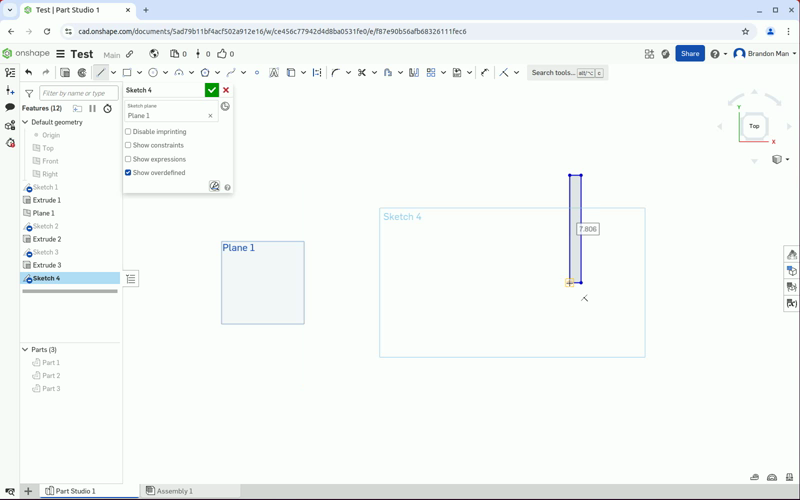
scroll(-6)
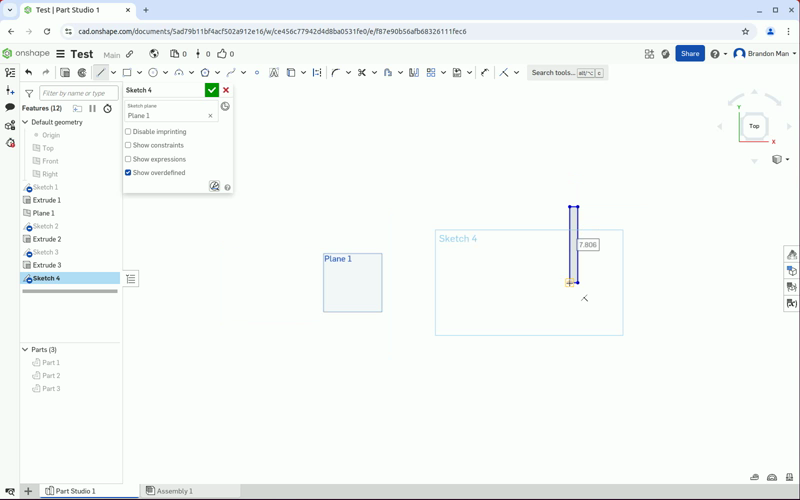
scroll(-6)
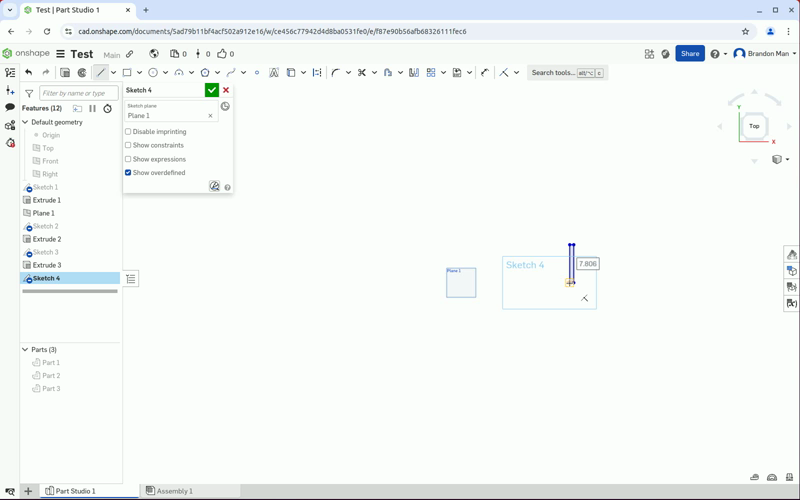
key(esc)
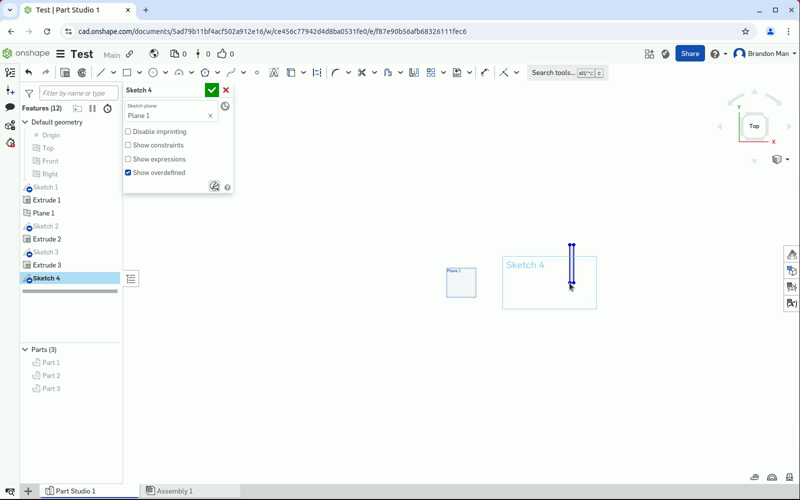
mouse_move(572, 268)
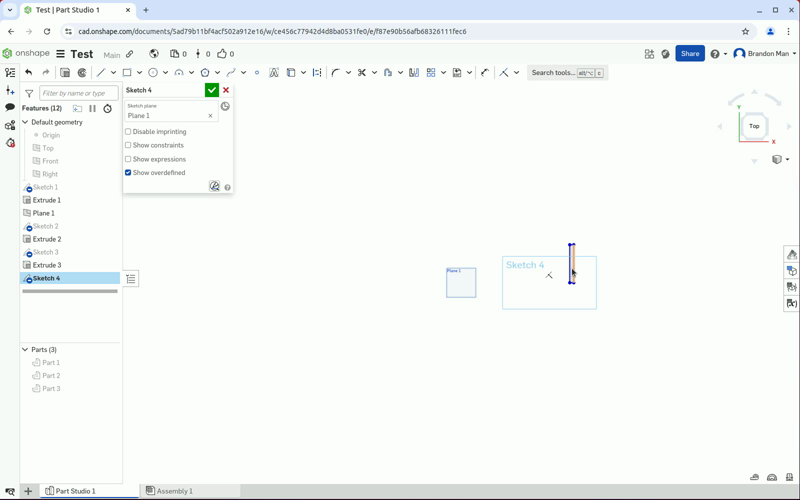
scroll(6)
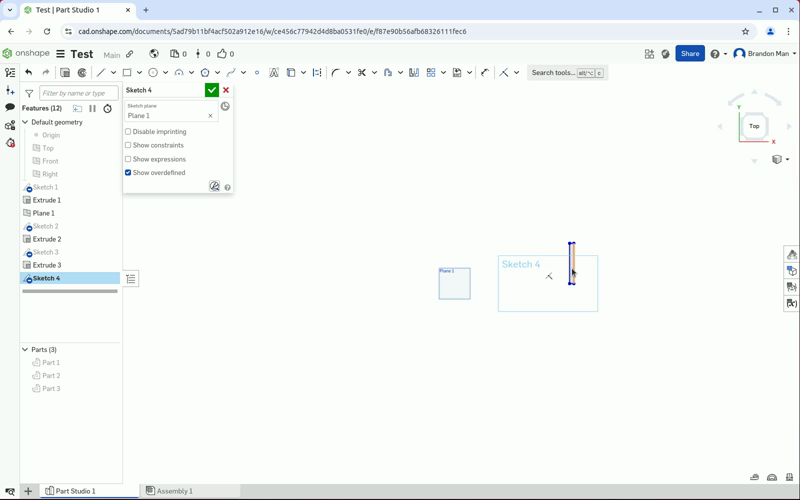
scroll(6)
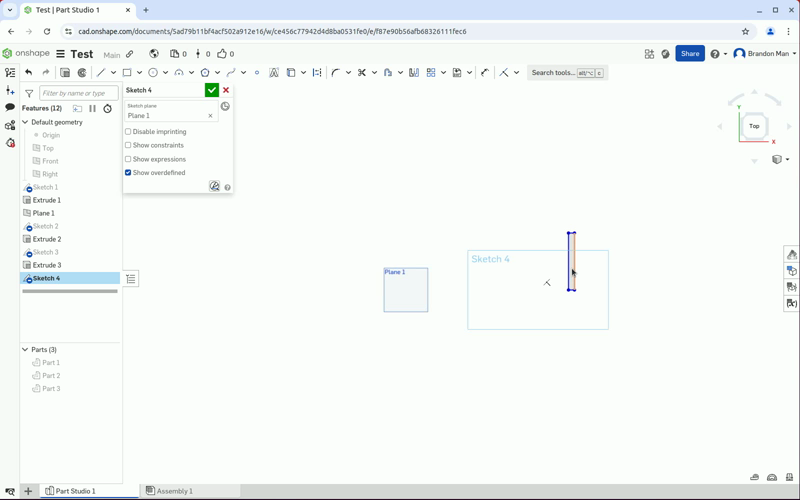
scroll(6)
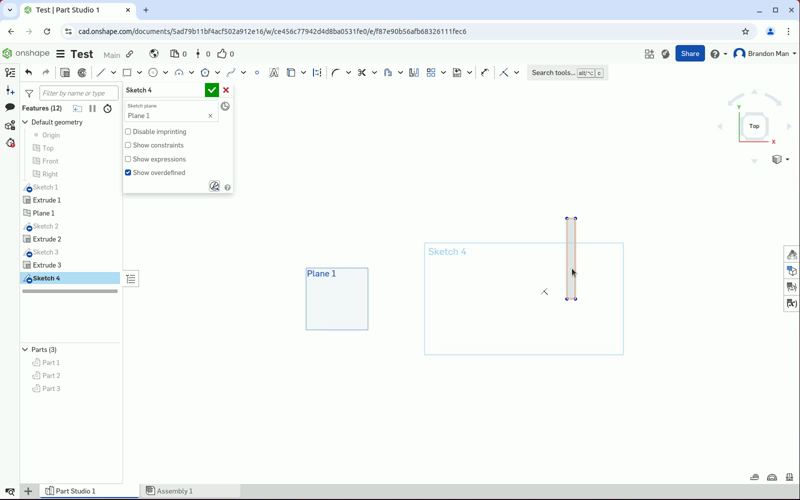
scroll(6)
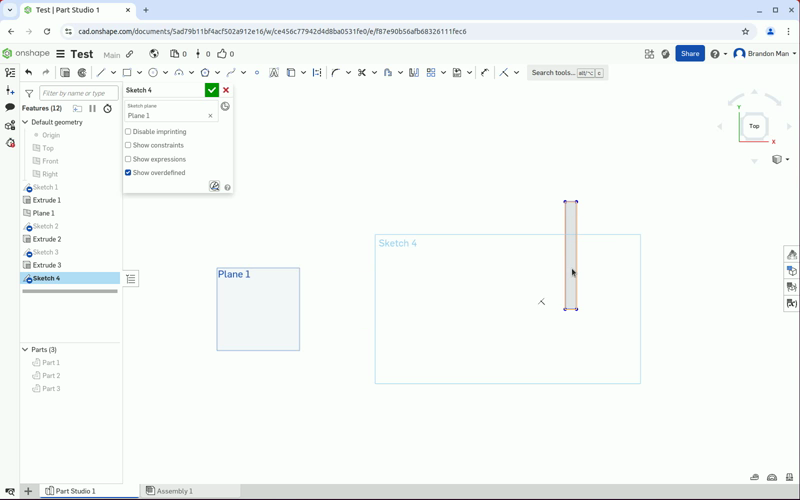
scroll(6)
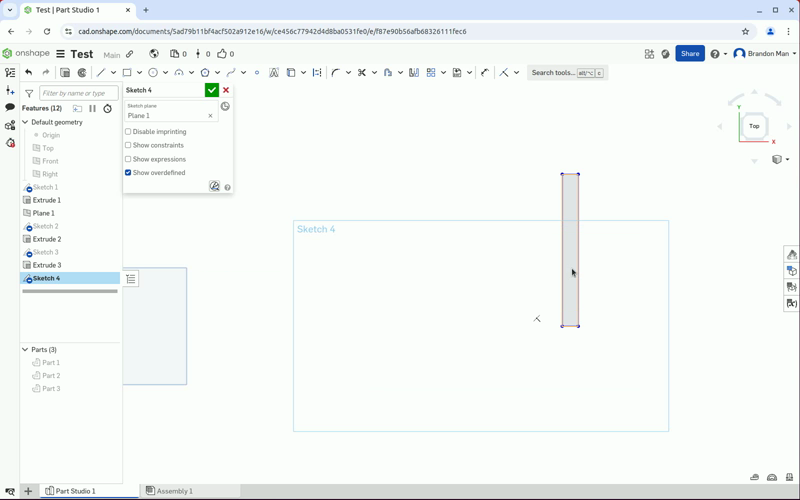
scroll(6)
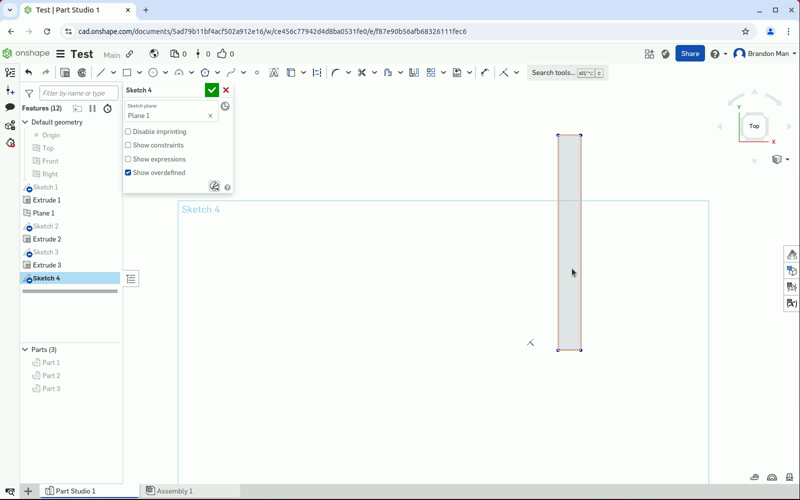
scroll(6)
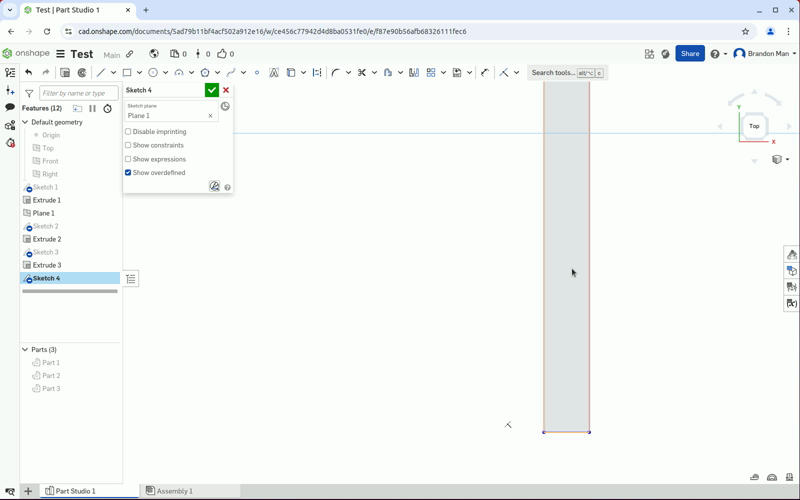
click(572, 268)
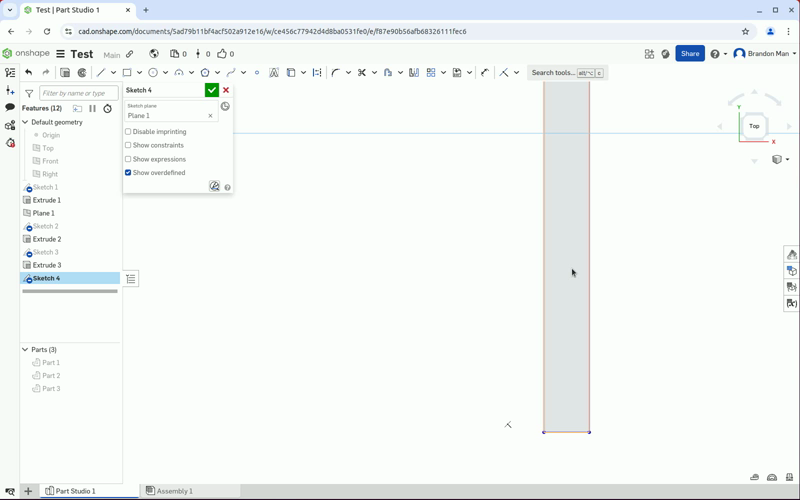
scroll(-6)
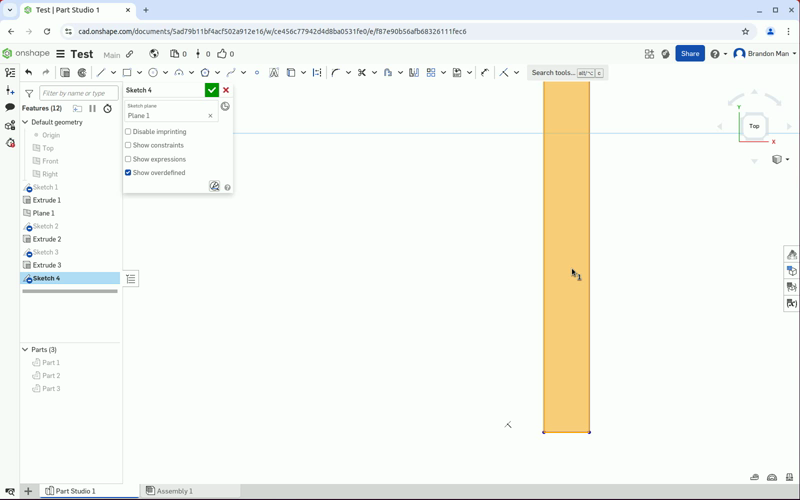
scroll(-6)
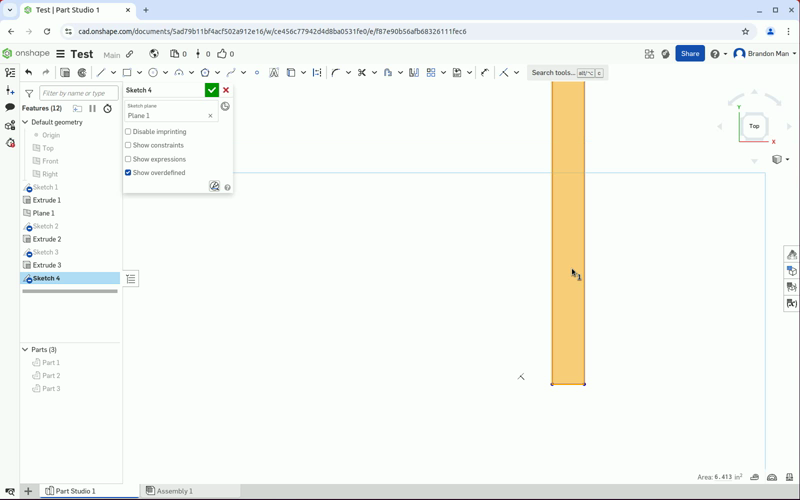
scroll(-6)
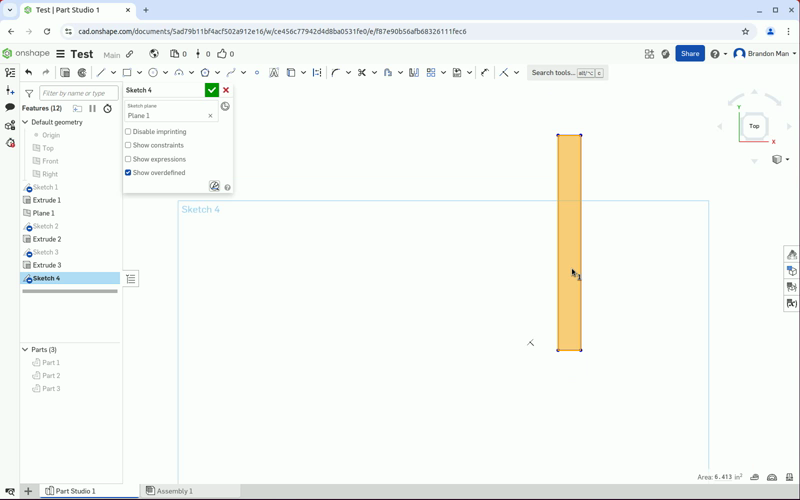
scroll(-6)
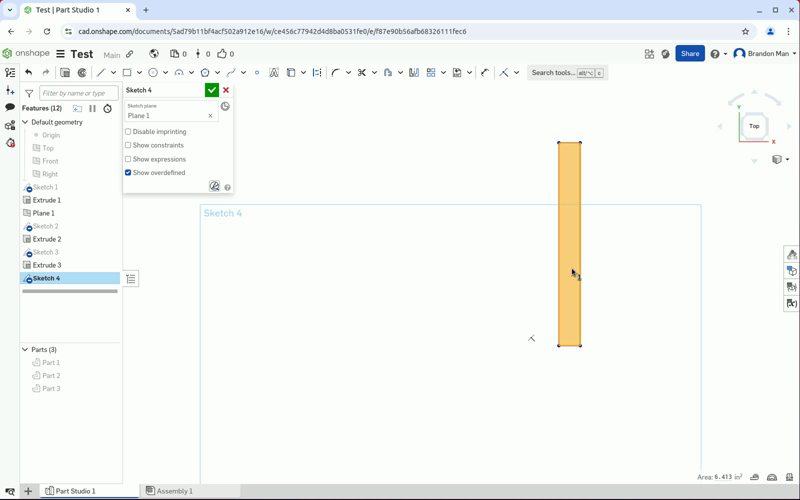
scroll(-6)
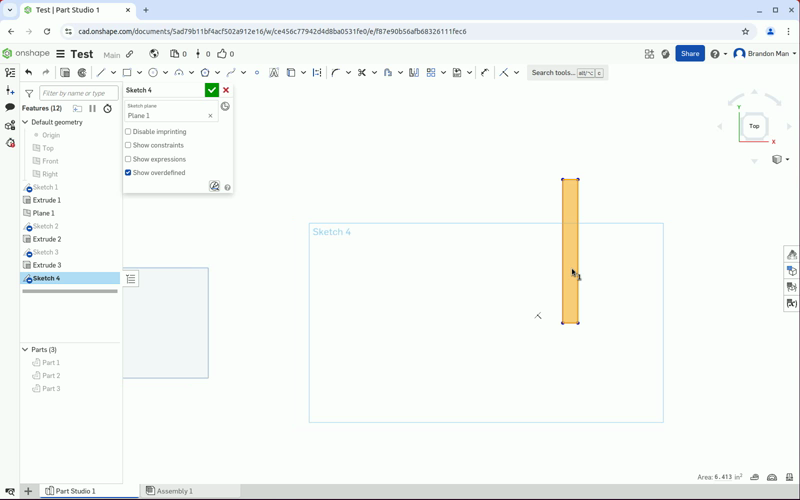
scroll(-6)
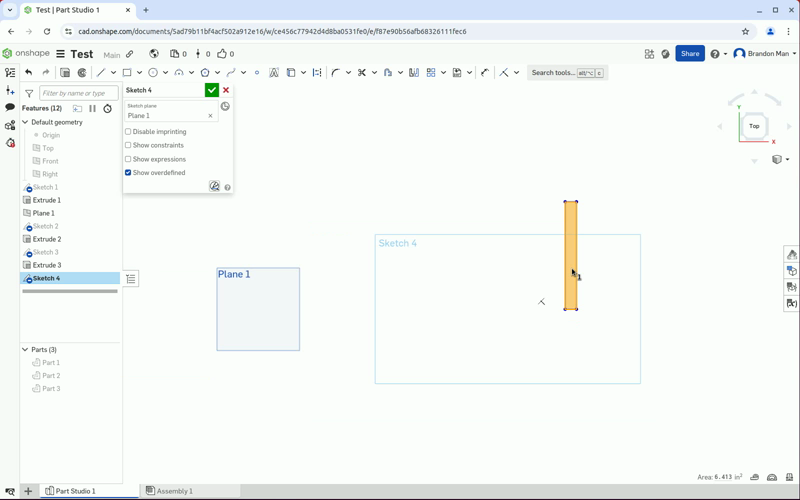
scroll(-6)
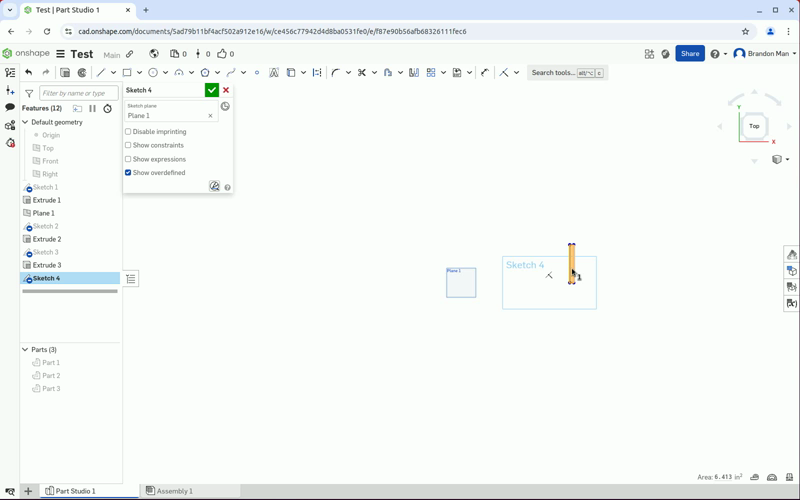
mouse_move(73, 352)
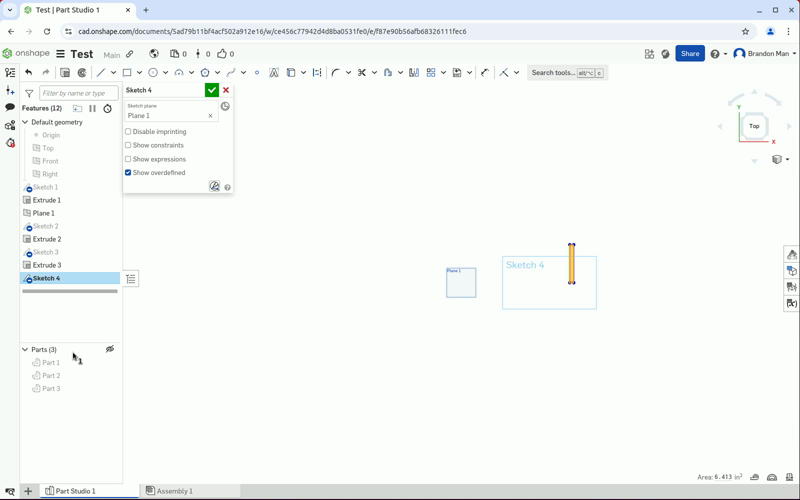
key(shift+y)
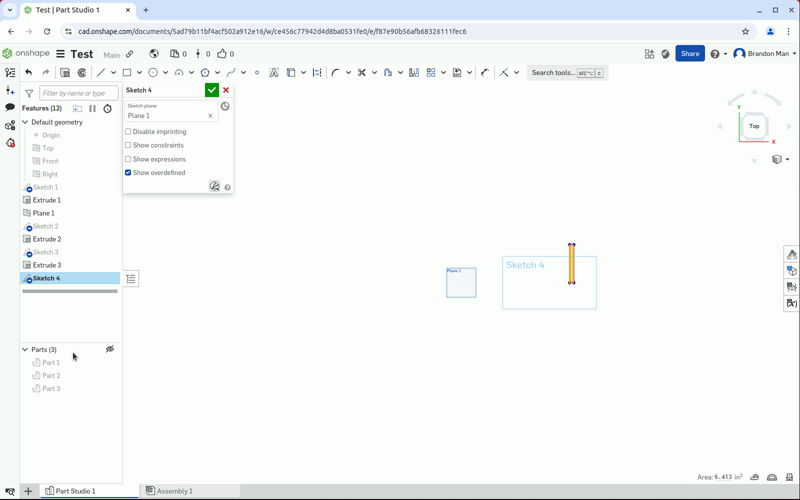
key(shift+e)
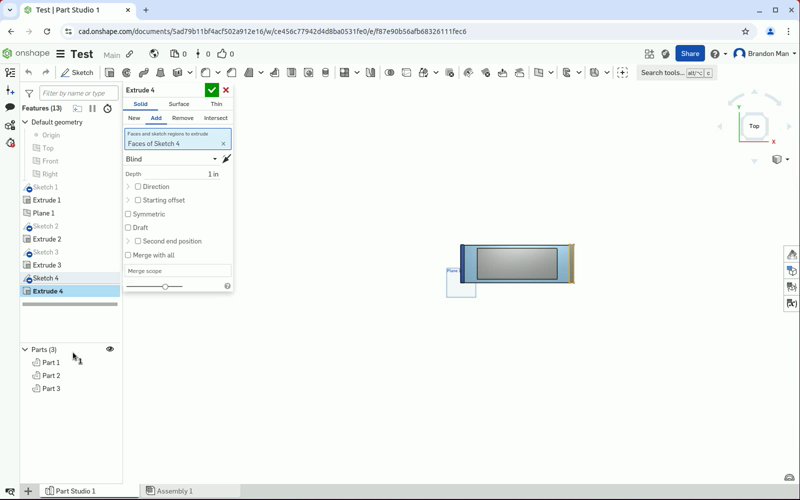
mouse_move(143, 106)
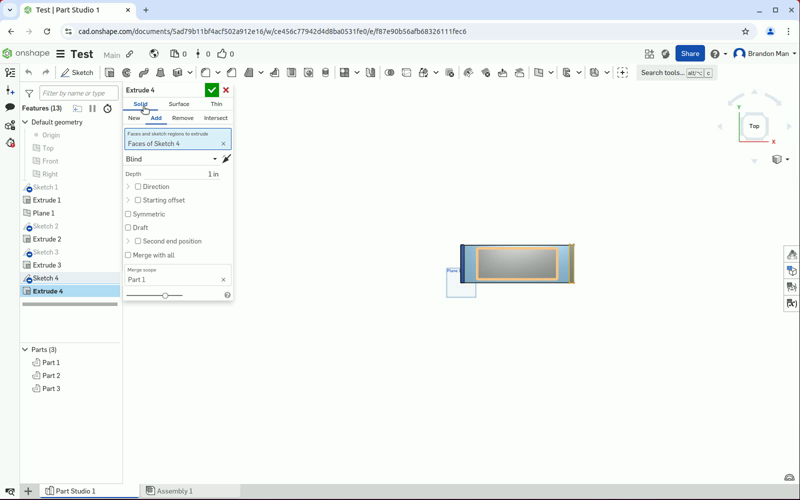
click(143, 106)
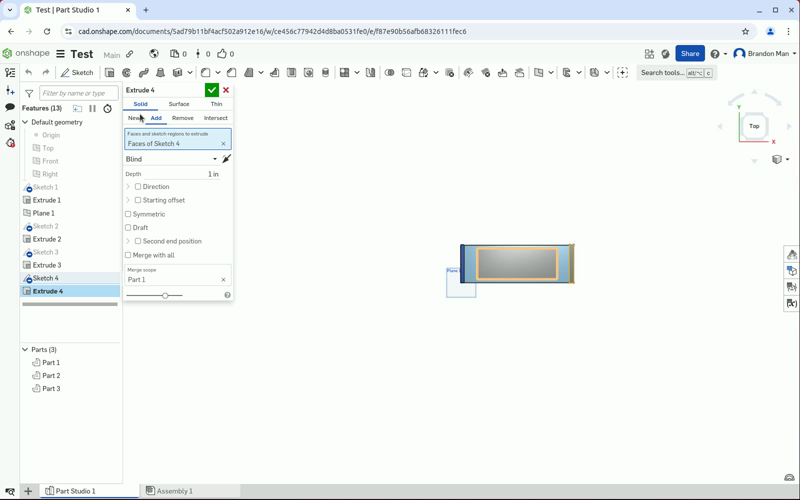
mouse_move(137, 120)
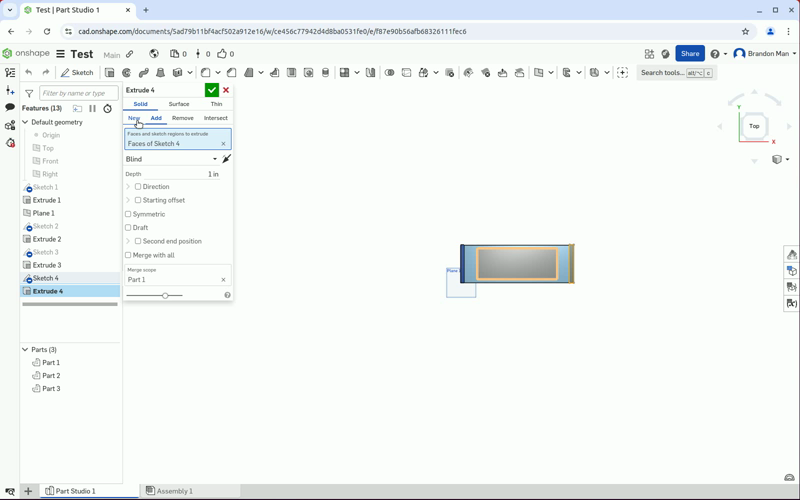
click(137, 120)
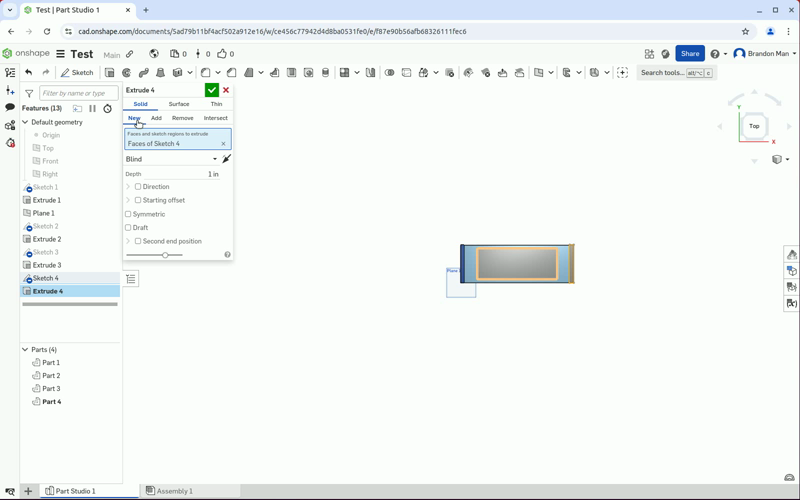
key(tab, 4)
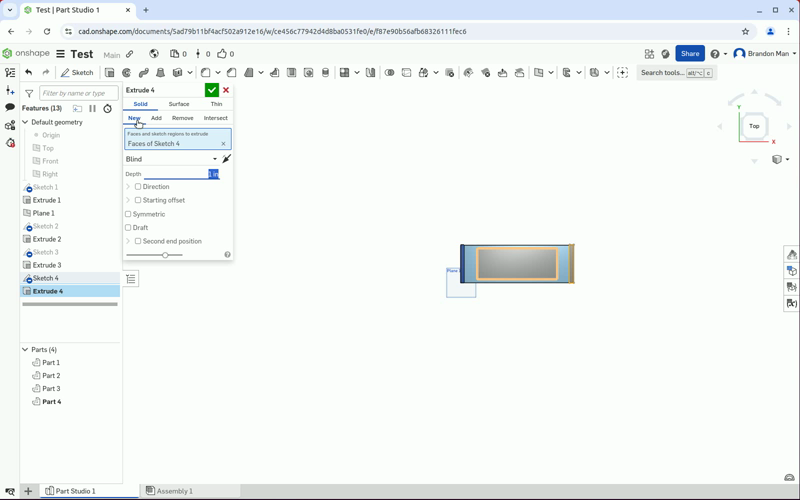
text(7.703)
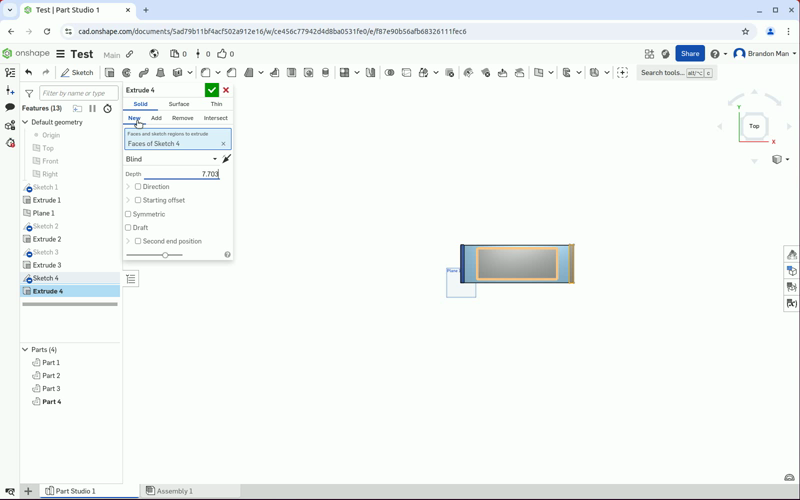
key(enter)
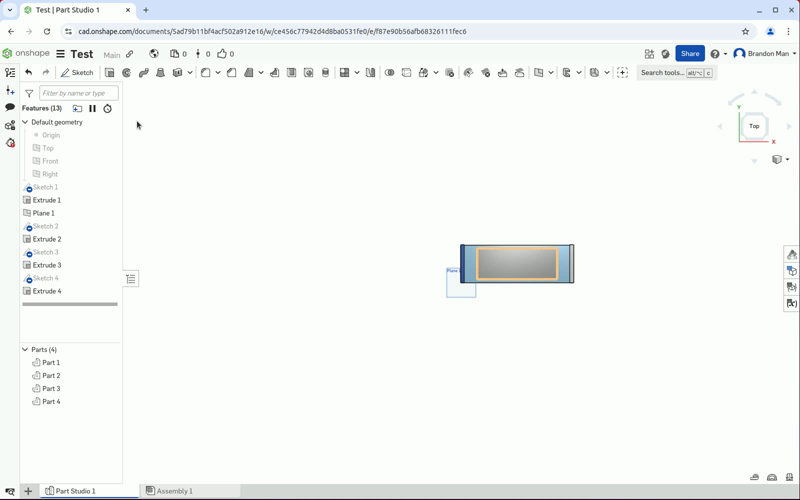
key(shift+h)
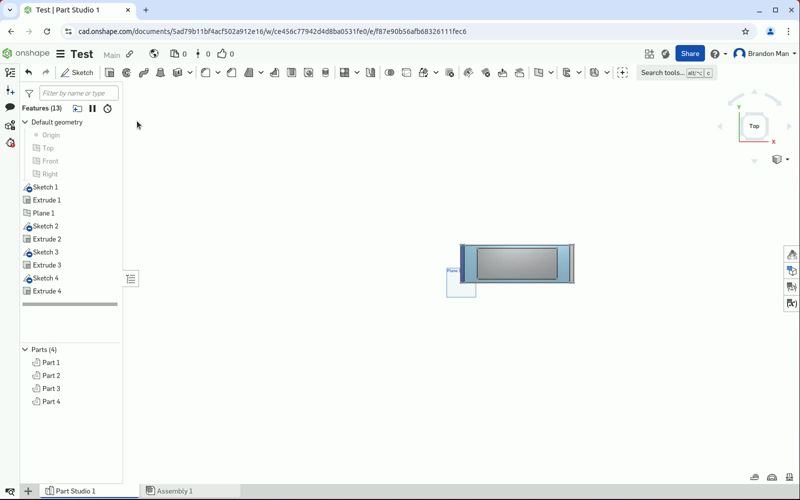
key(shift+h)
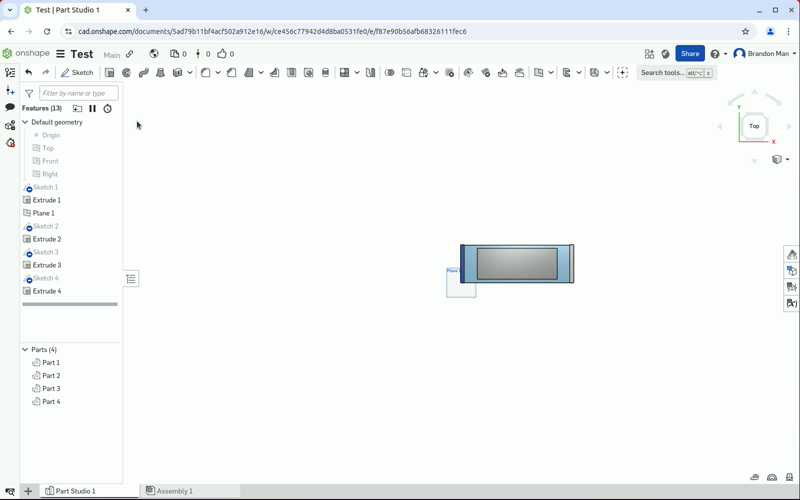
mouse_move(73, 189)
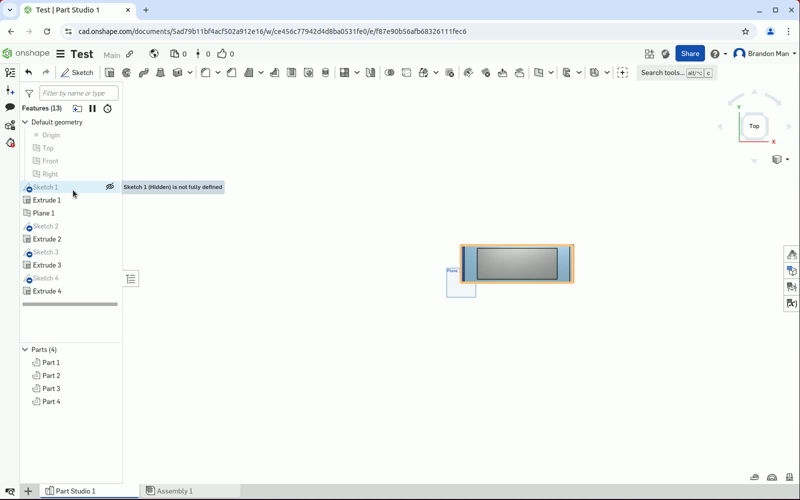
click(73, 189)
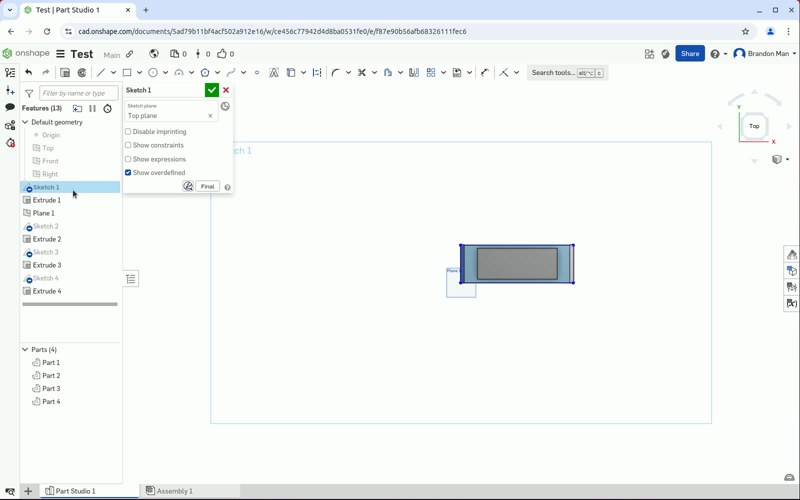
mouse_move(229, 92)
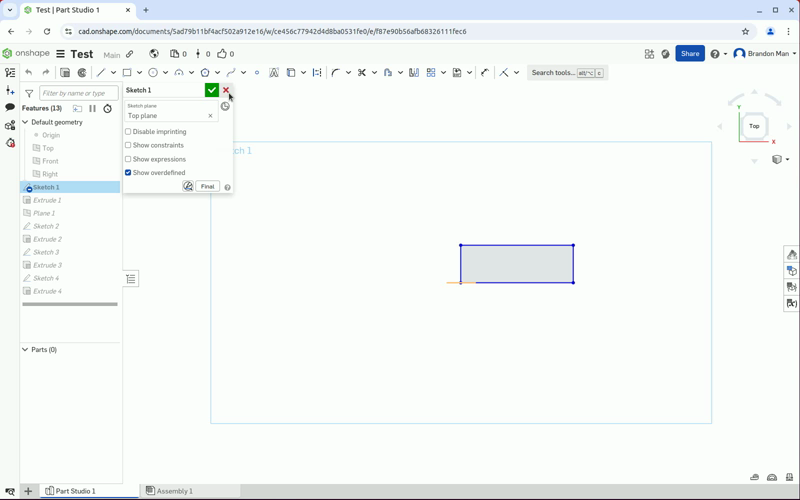
click(229, 92)
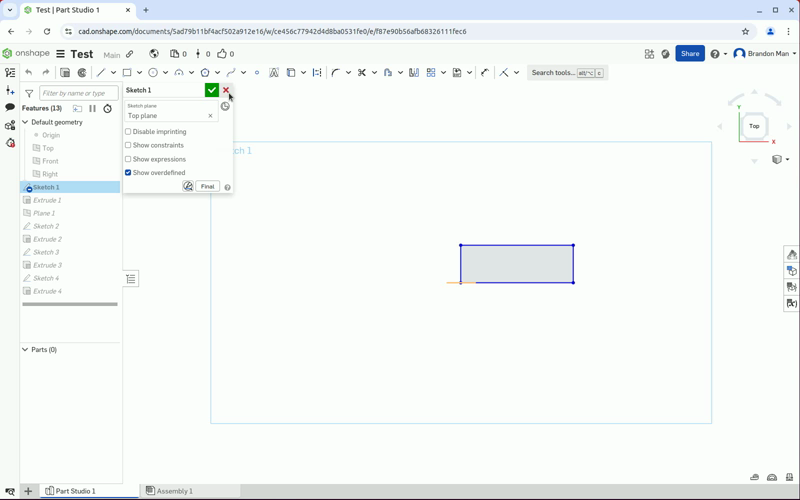
key(shift+s)
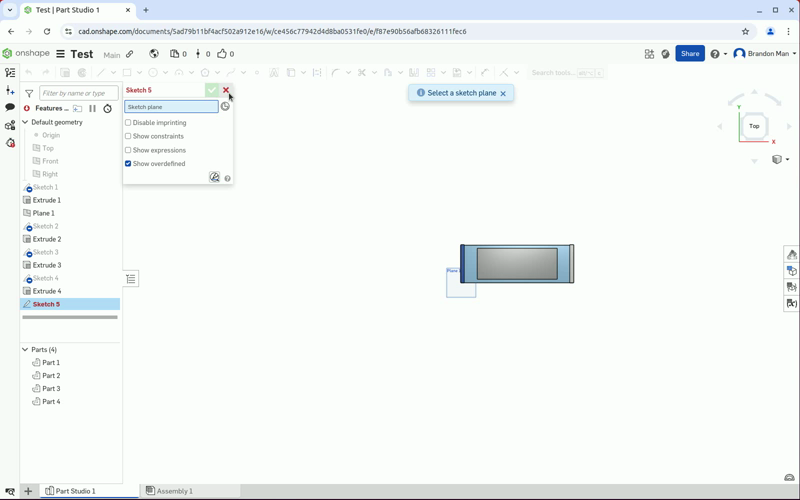
mouse_move(73, 215)
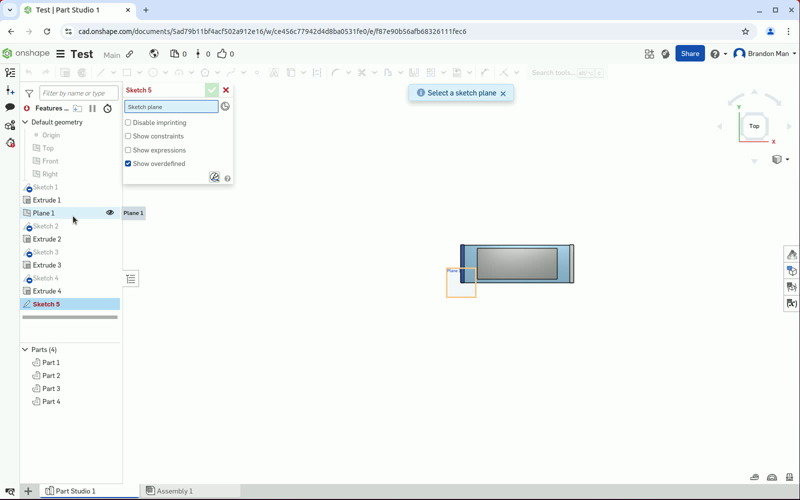
click(73, 215)
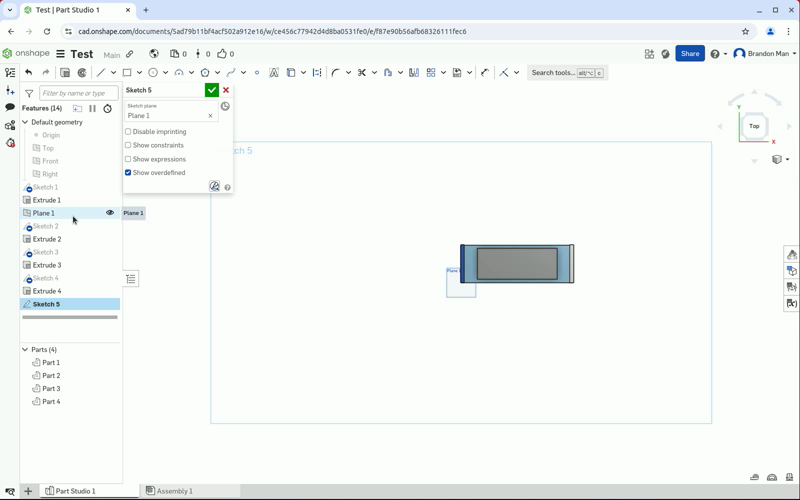
mouse_move(73, 352)
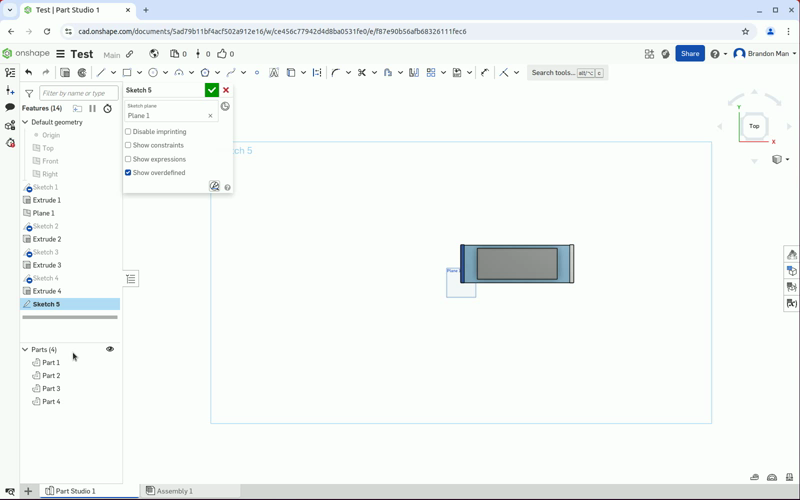
key(y)
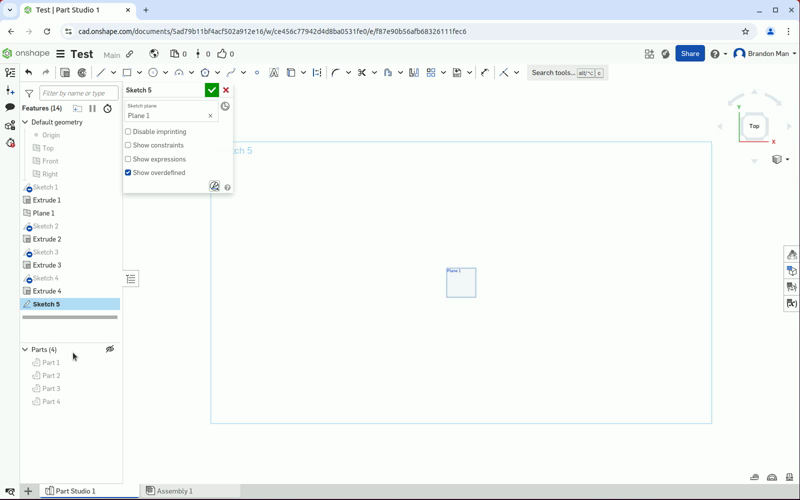
key(l)
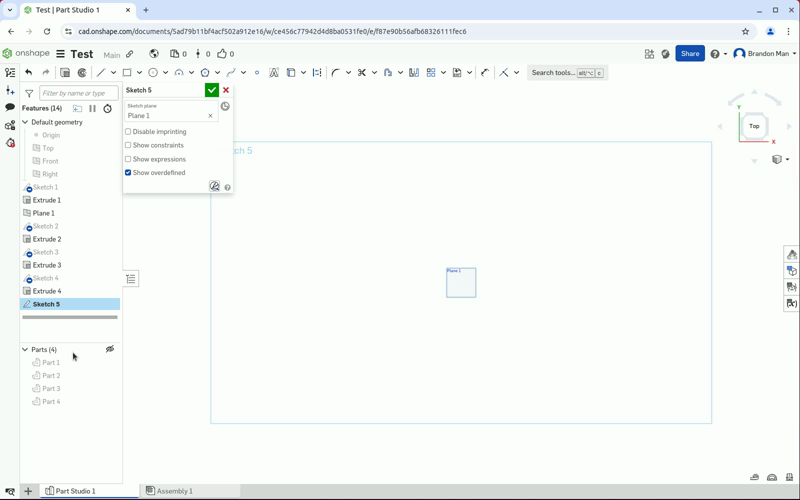
key_down(shift)
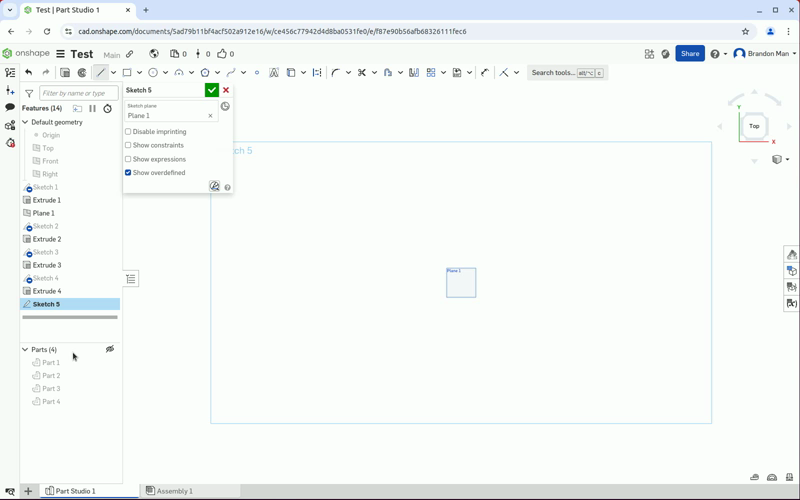
mouse_move(464, 275)
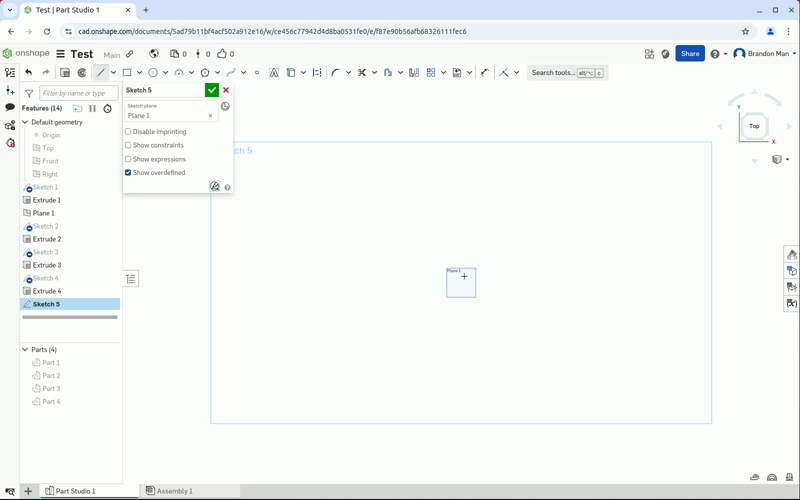
click(464, 275)
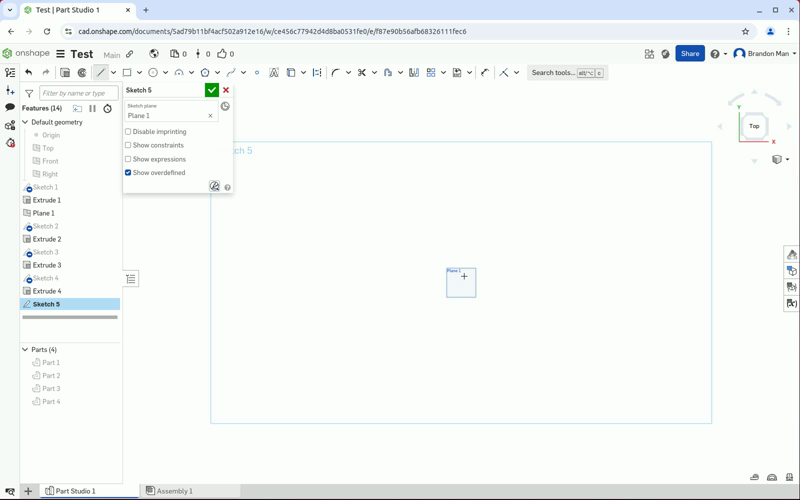
key_up(shift)
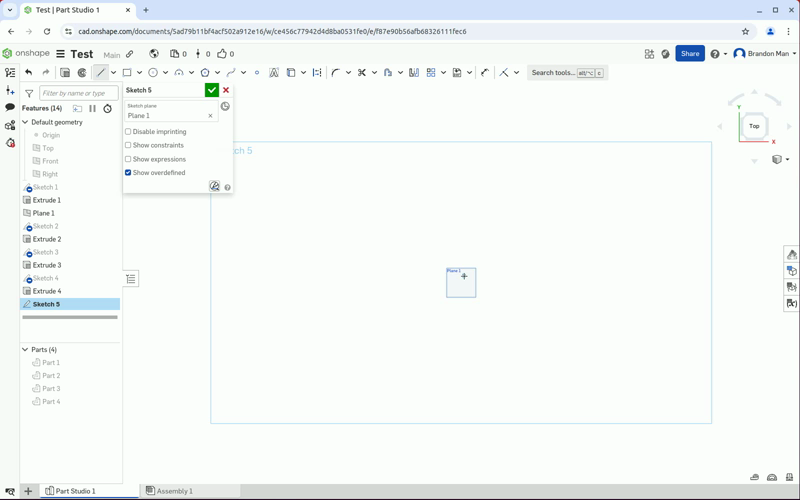
key_down(shift)
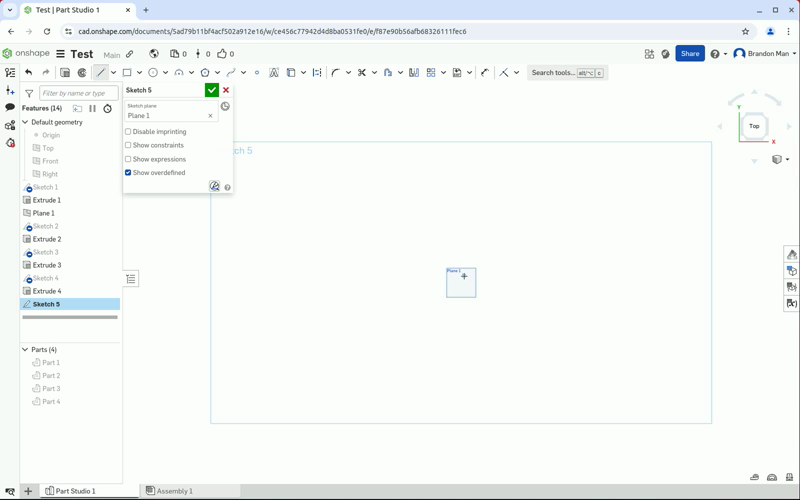
mouse_move(494, 275)
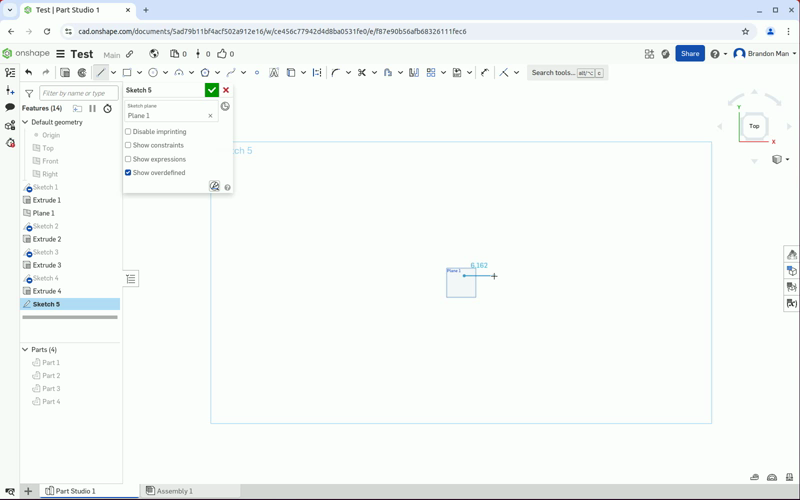
mouse_move(473, 275)
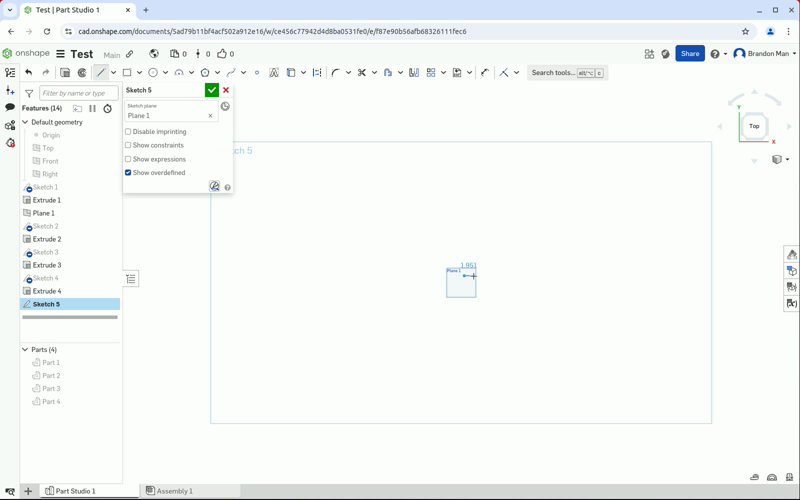
click(473, 275)
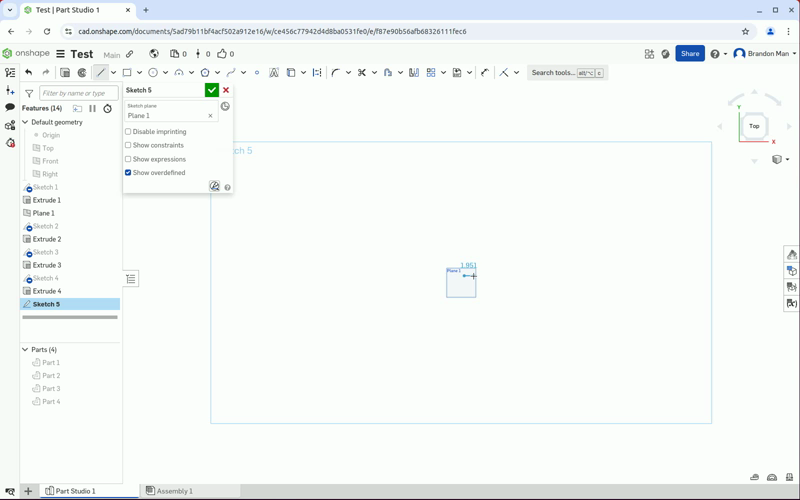
key_up(shift)
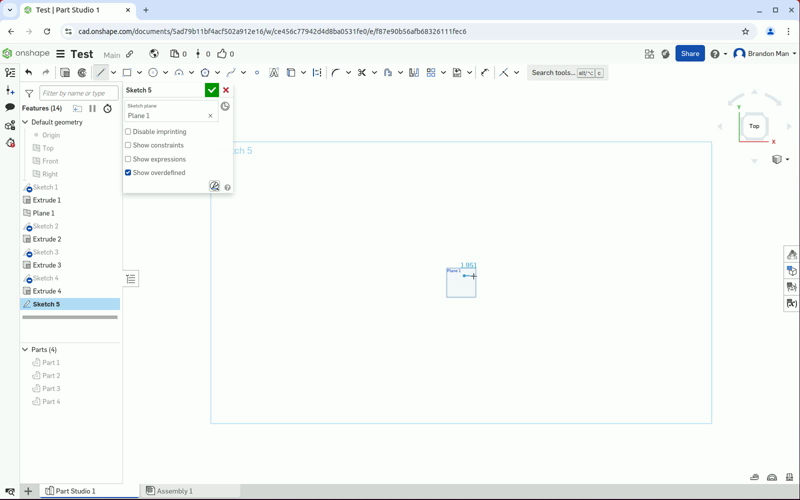
key_down(shift)
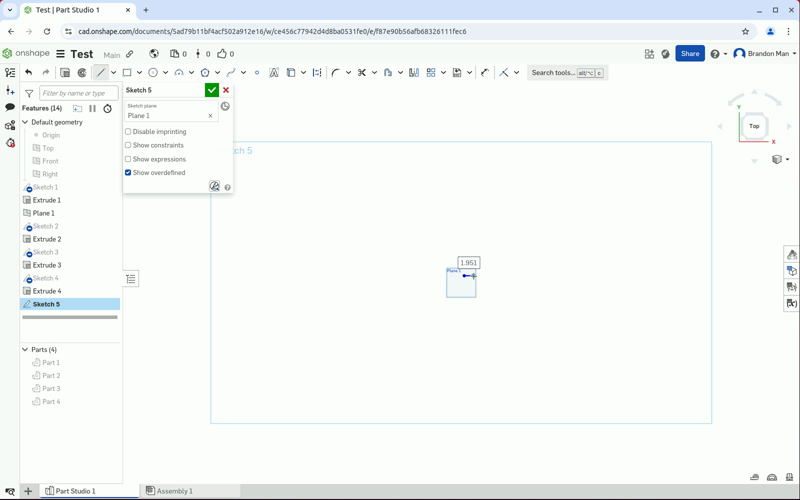
mouse_move(503, 275)
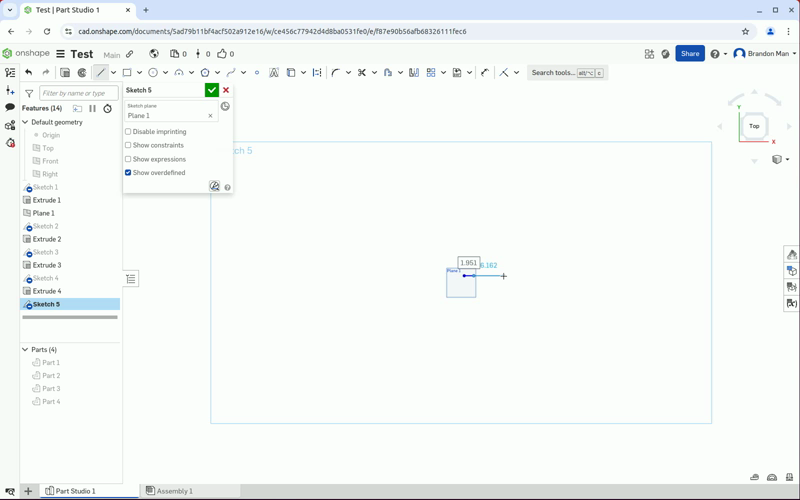
mouse_move(473, 251)
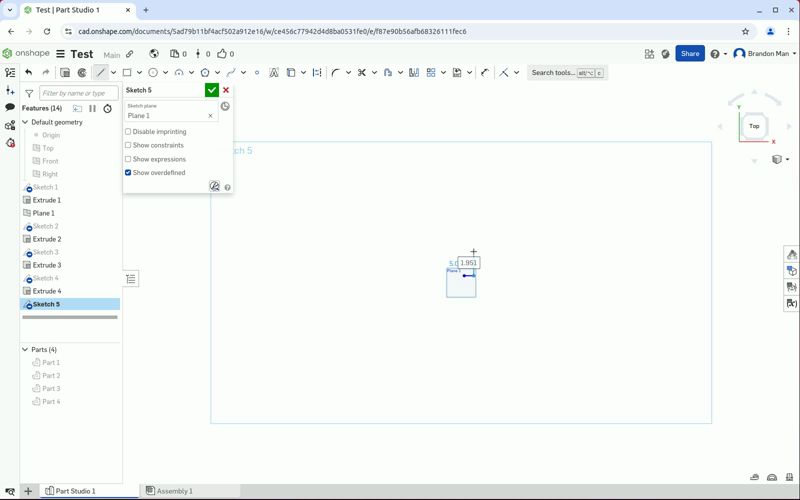
click(473, 251)
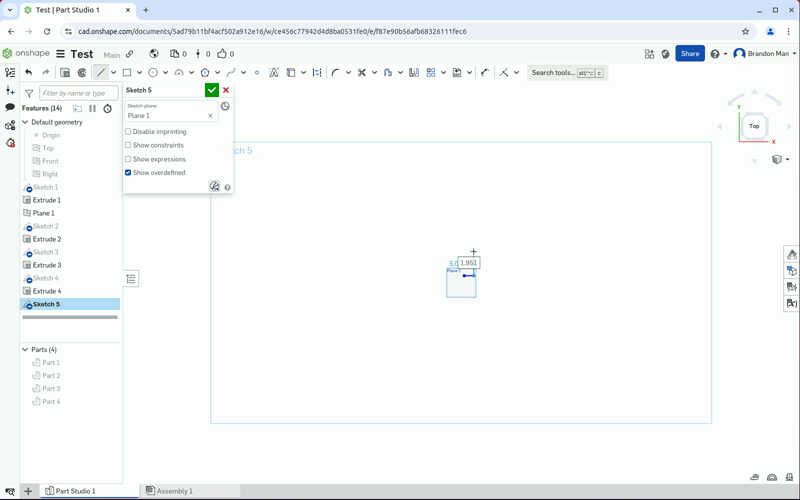
key_up(shift)
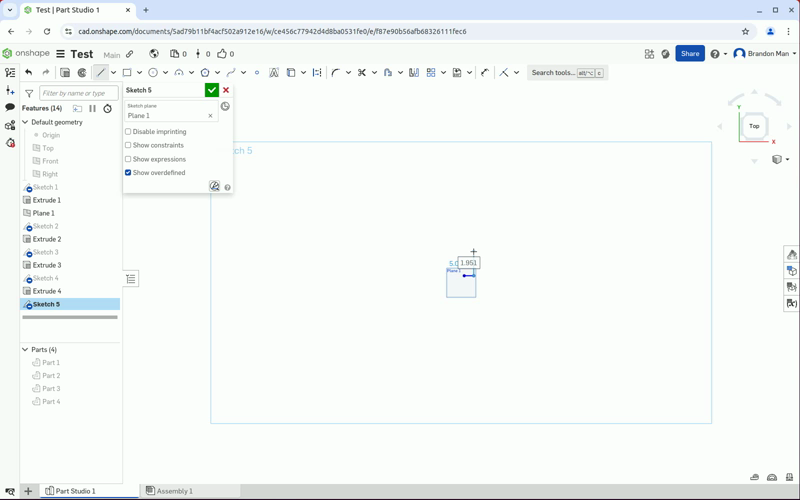
key_down(shift)
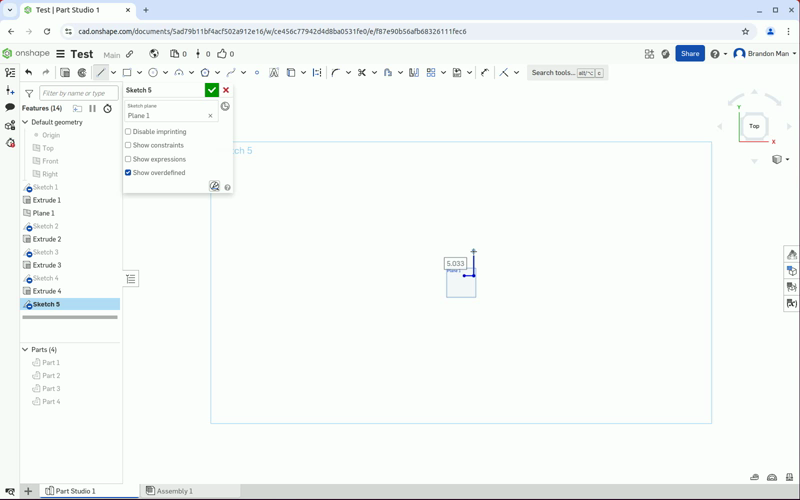
mouse_move(503, 251)
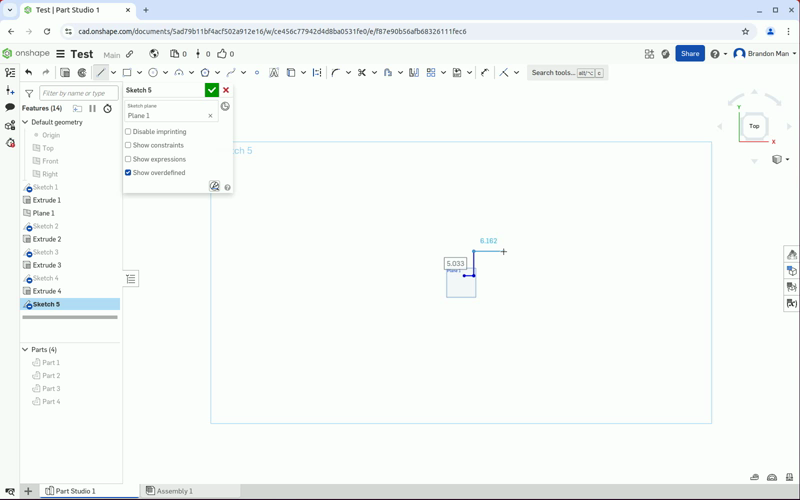
mouse_move(464, 251)
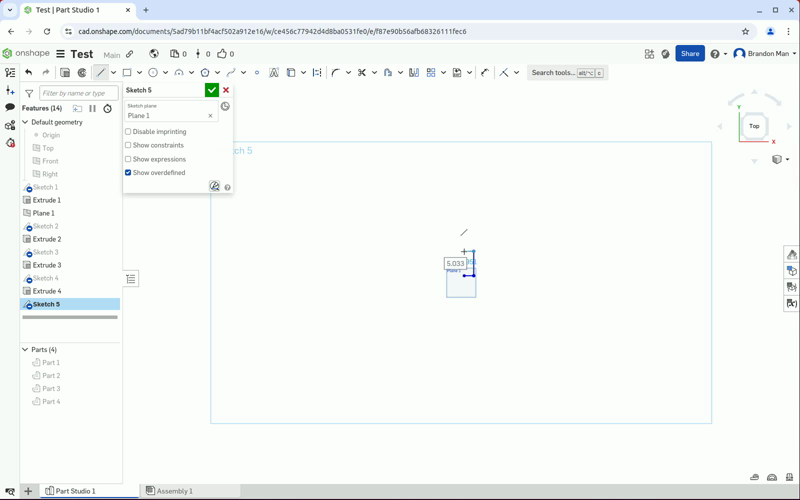
click(464, 251)
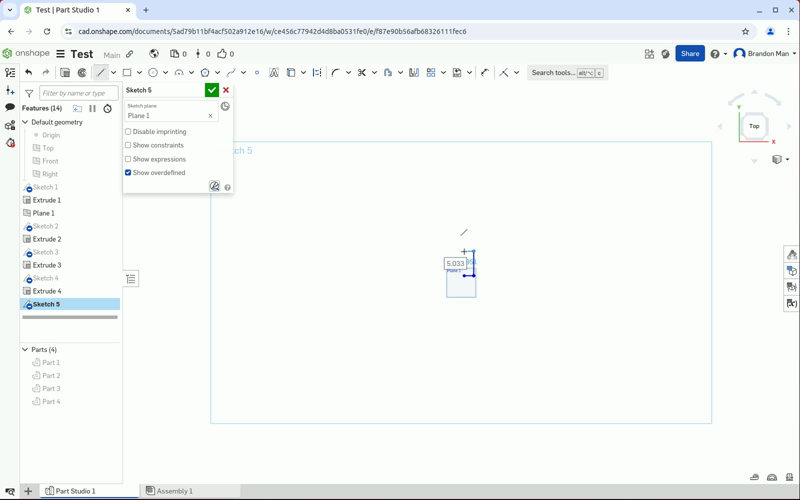
key_up(shift)
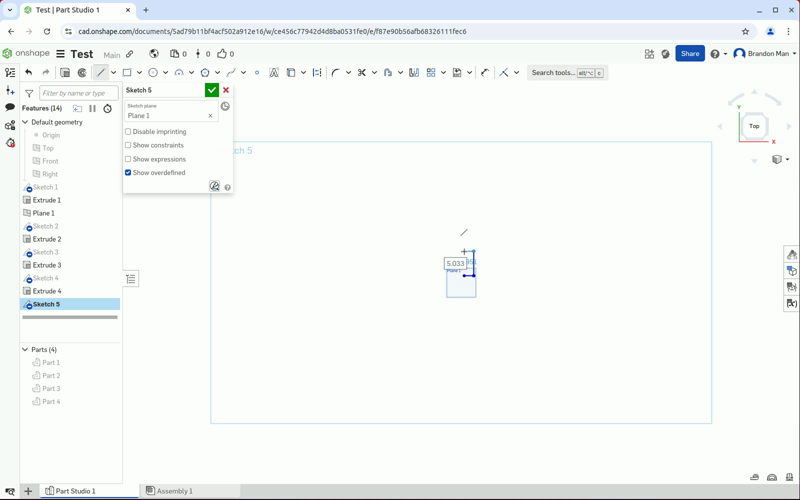
mouse_move(494, 251)
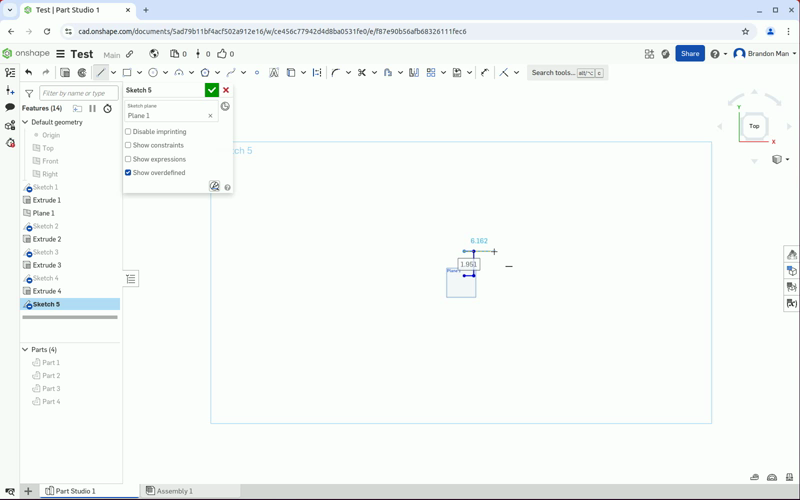
key_down(shift)
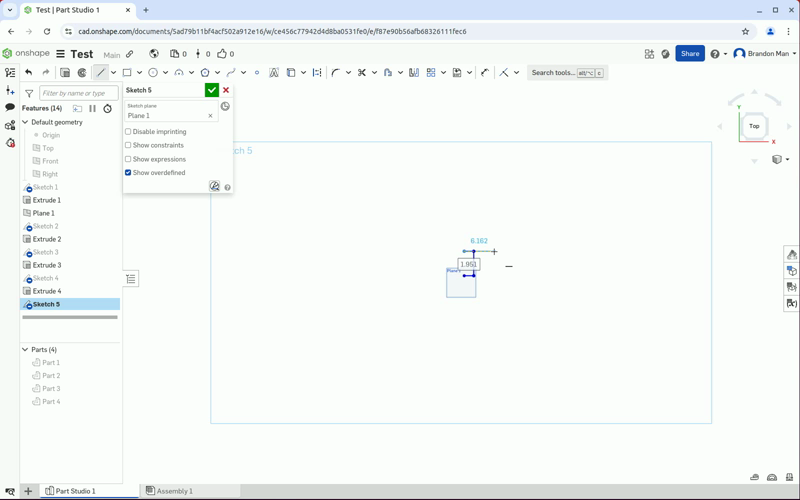
mouse_move(464, 275)
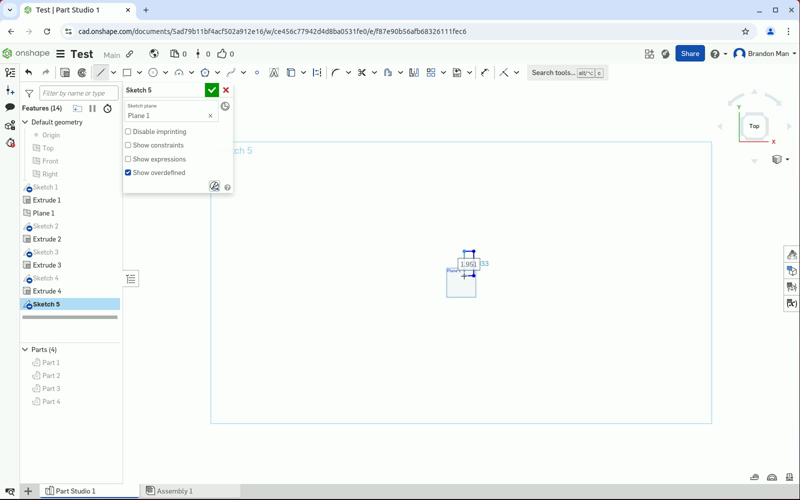
key_up(shift)
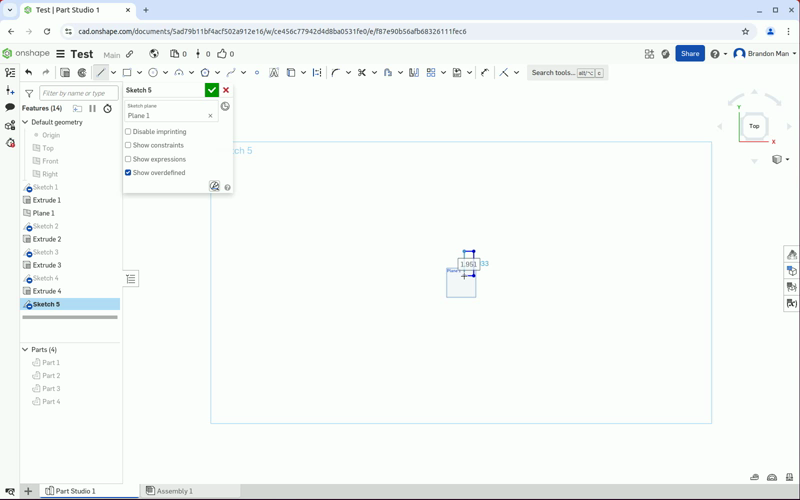
click(464, 275)
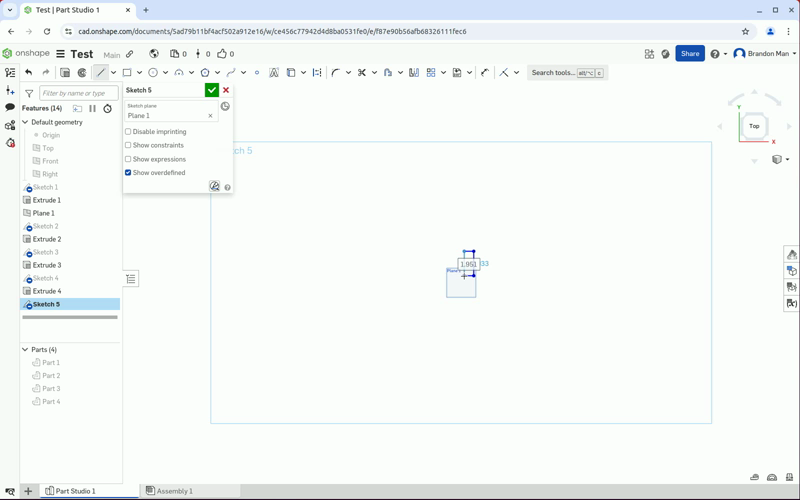
key(esc)
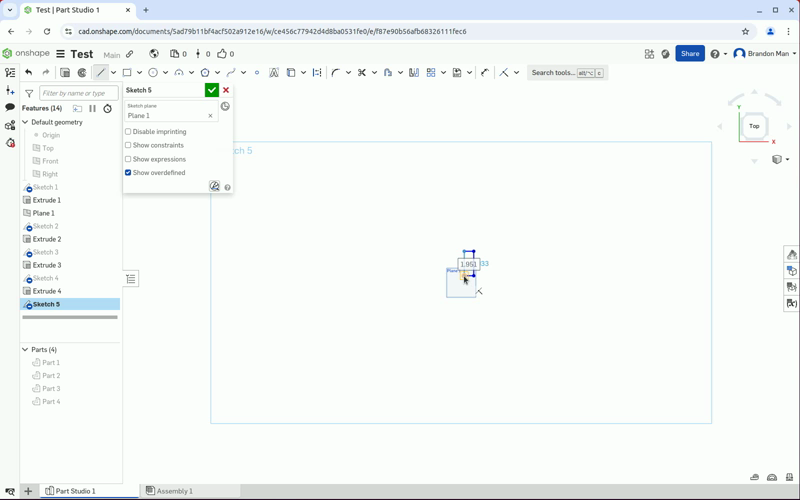
mouse_move(468, 263)
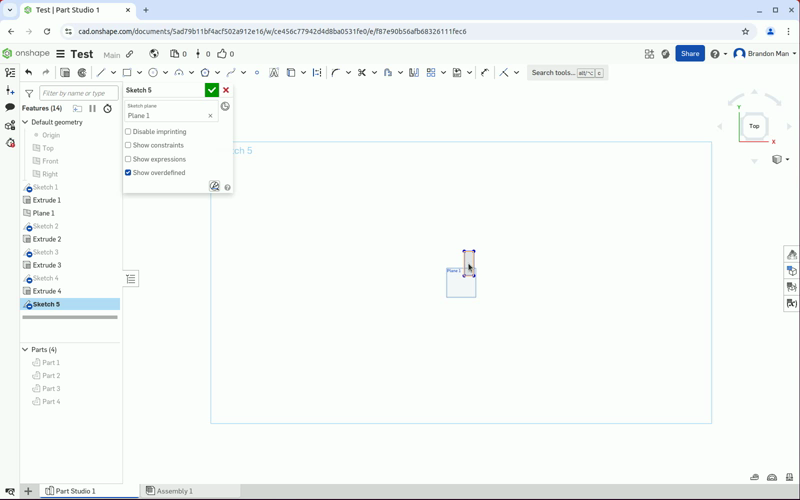
scroll(6)
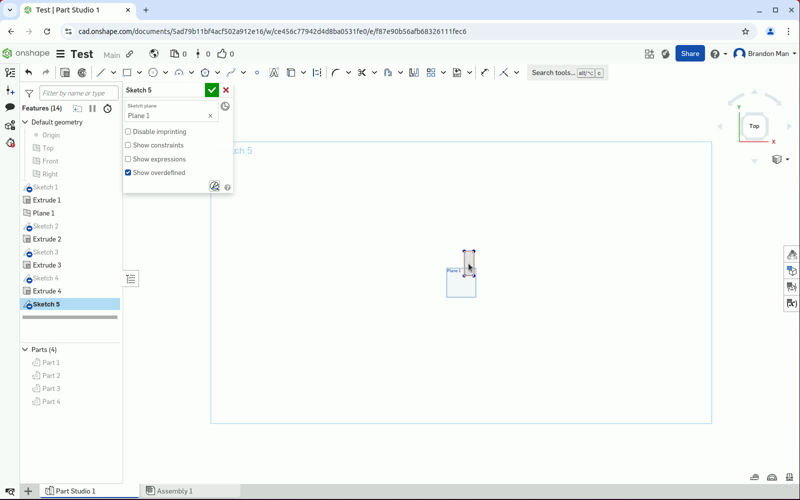
scroll(6)
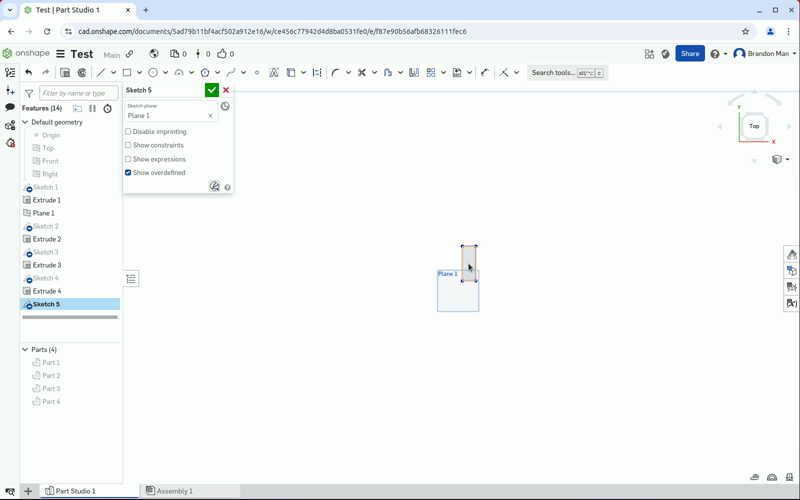
scroll(6)
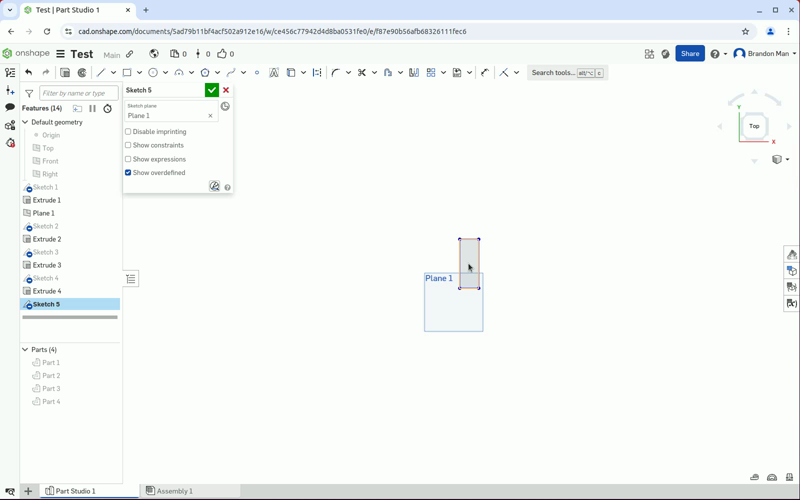
scroll(6)
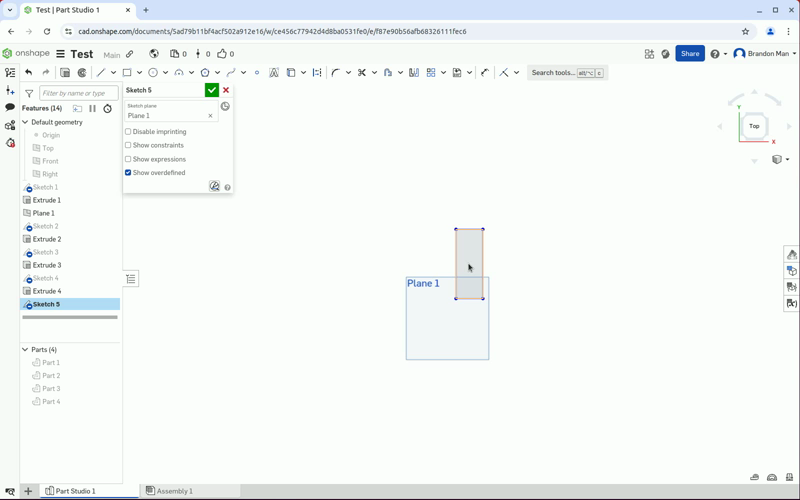
scroll(6)
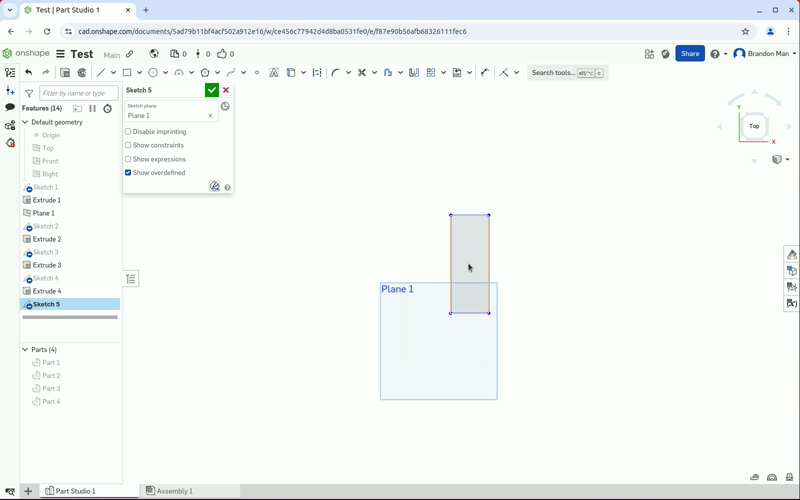
scroll(6)
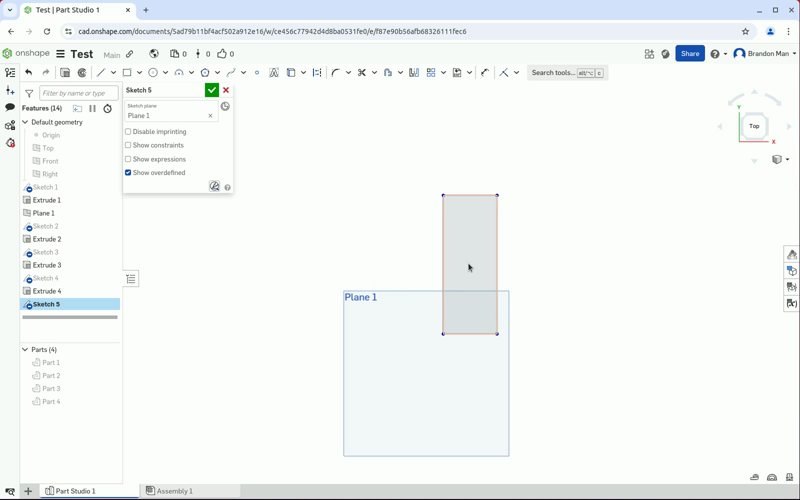
scroll(6)
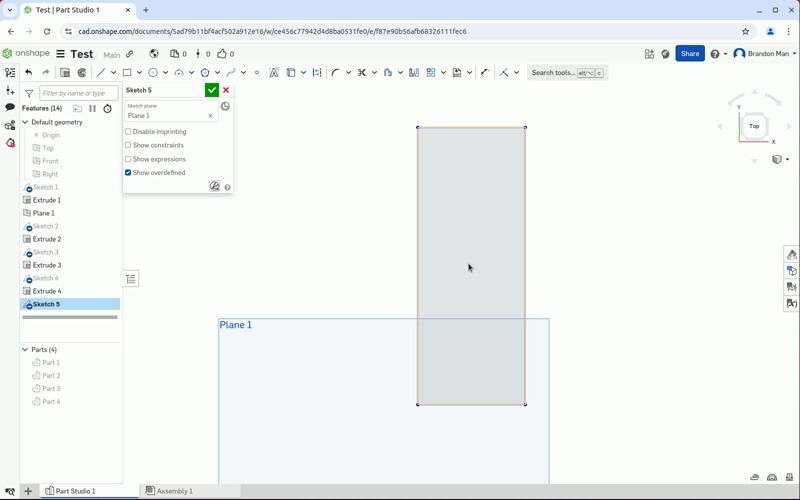
click(468, 263)
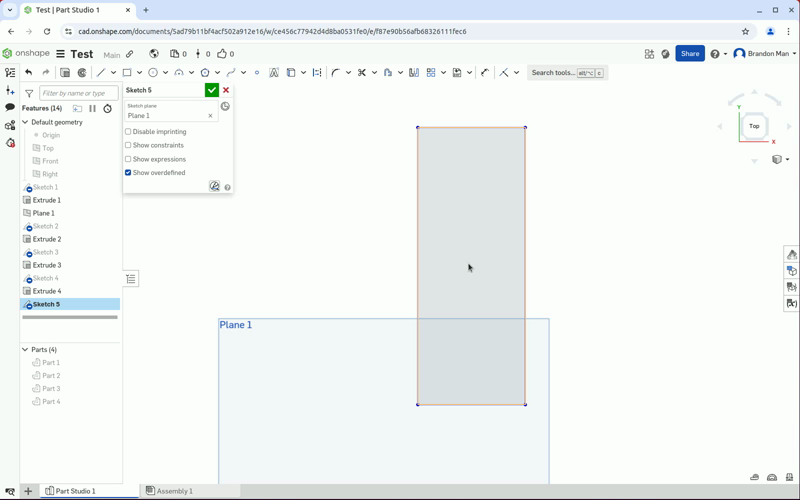
scroll(-6)
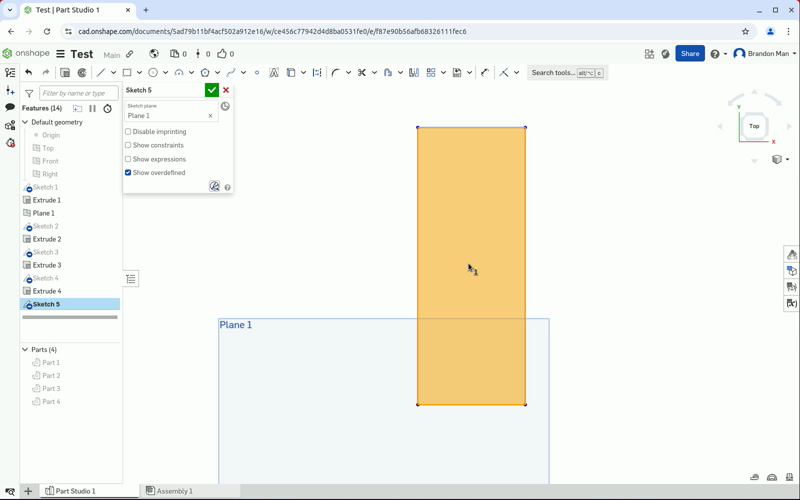
scroll(-6)
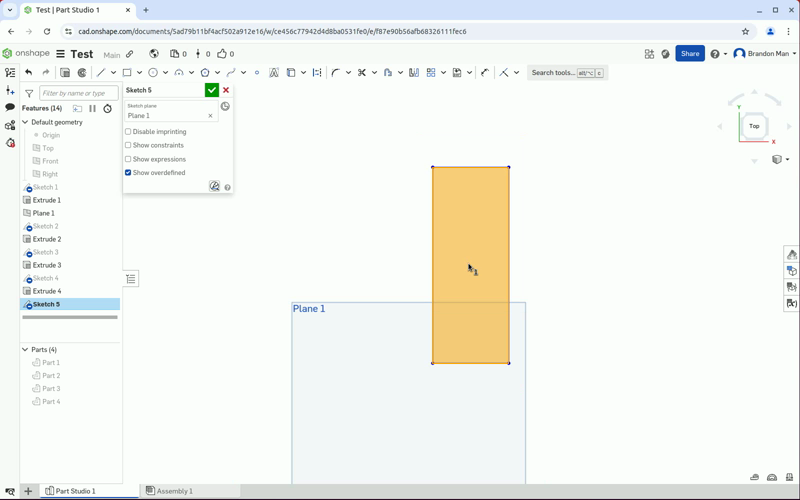
scroll(-6)
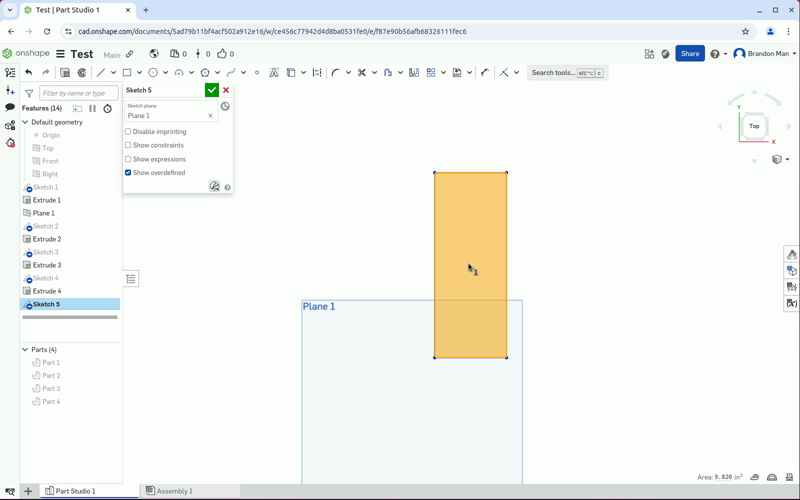
scroll(-6)
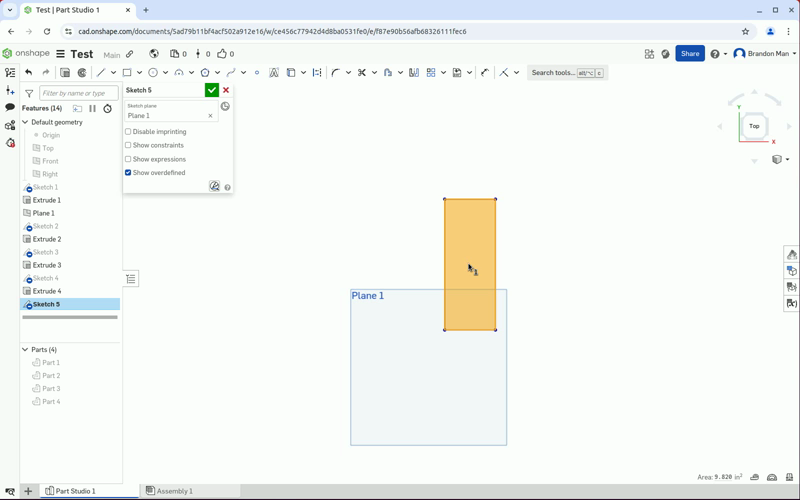
scroll(-6)
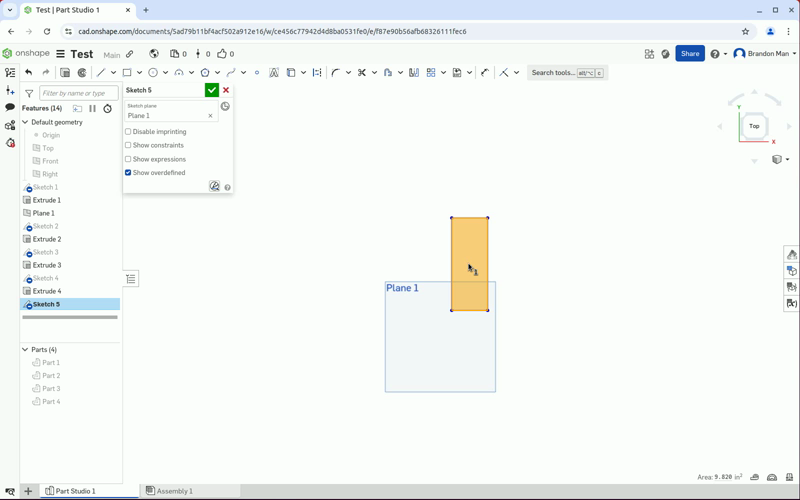
scroll(-6)
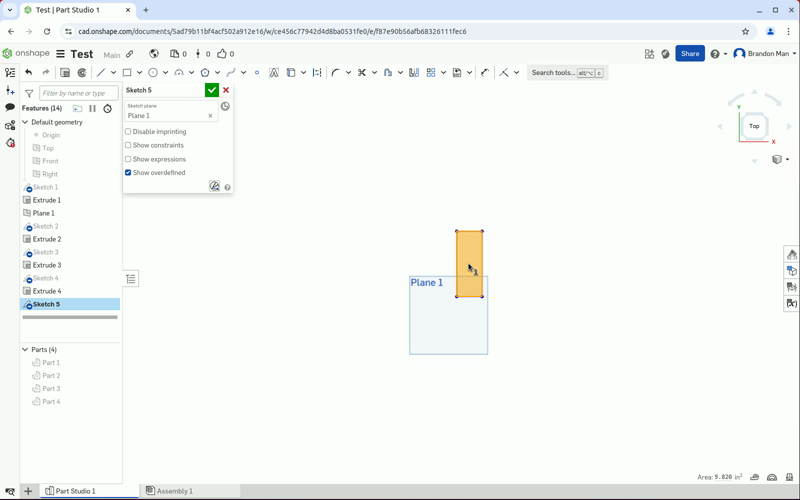
scroll(-6)
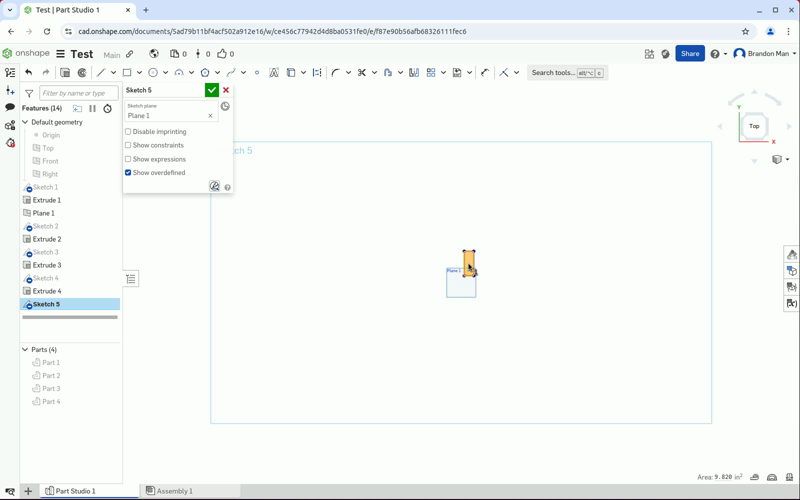
mouse_move(73, 352)
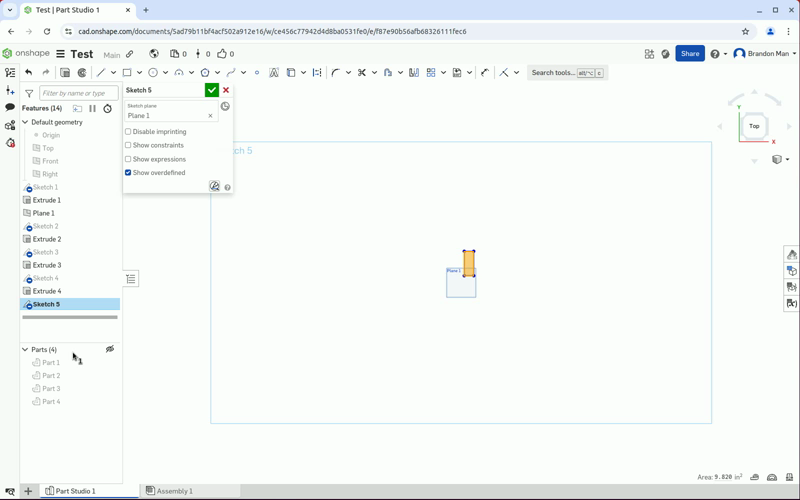
key(shift+y)
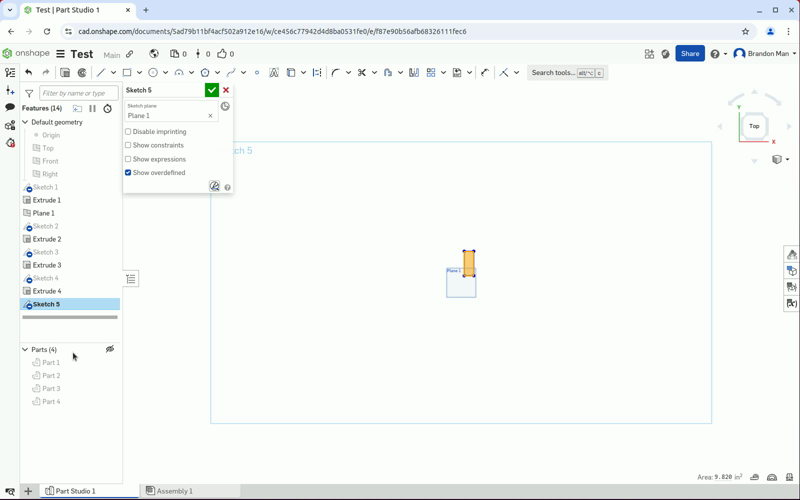
key(shift+e)
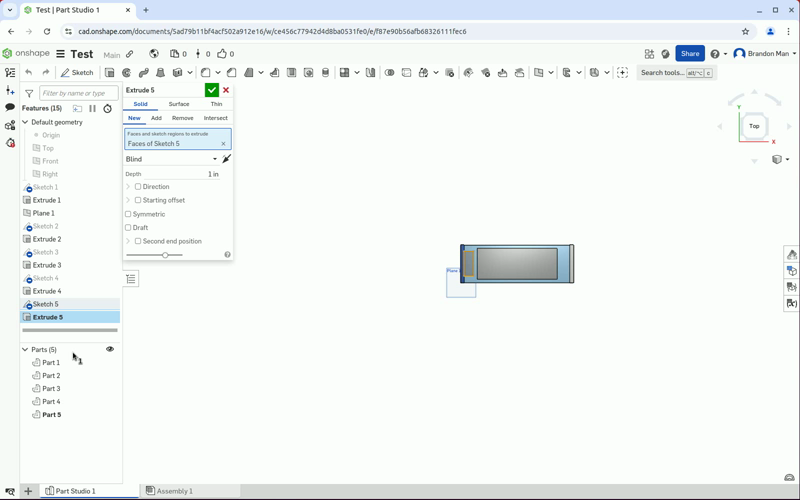
mouse_move(143, 106)
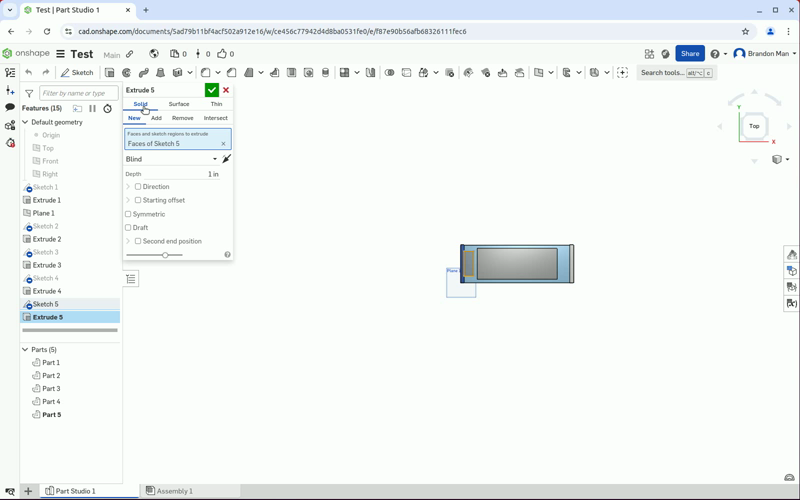
click(143, 106)
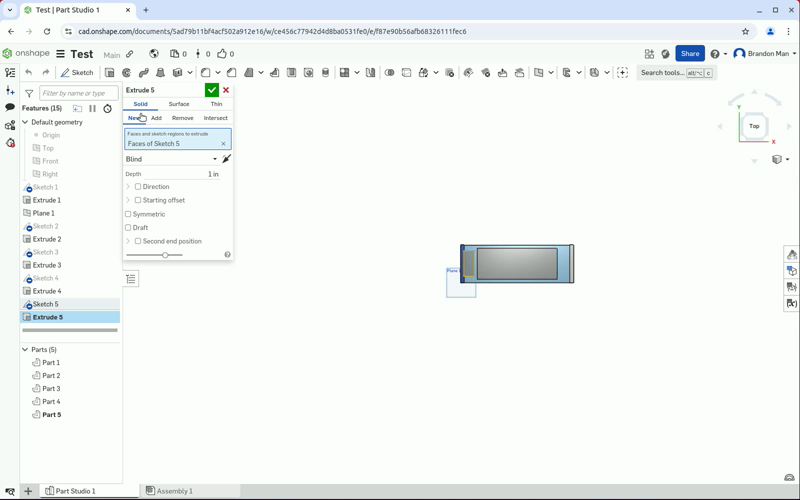
mouse_move(137, 120)
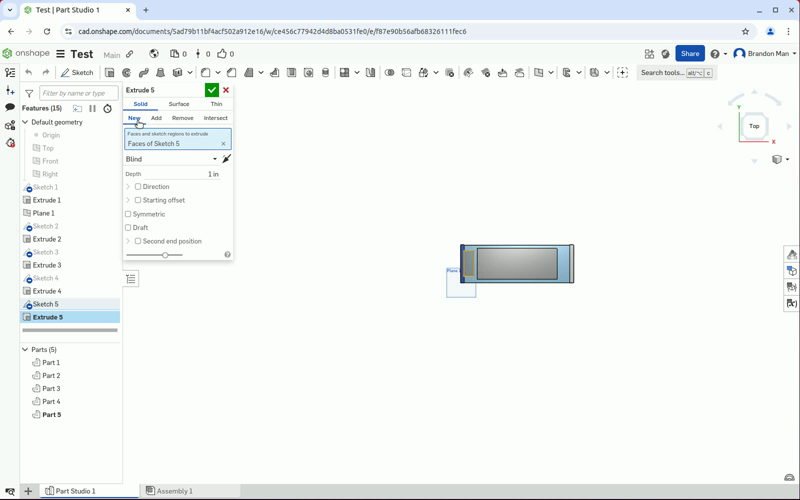
click(137, 120)
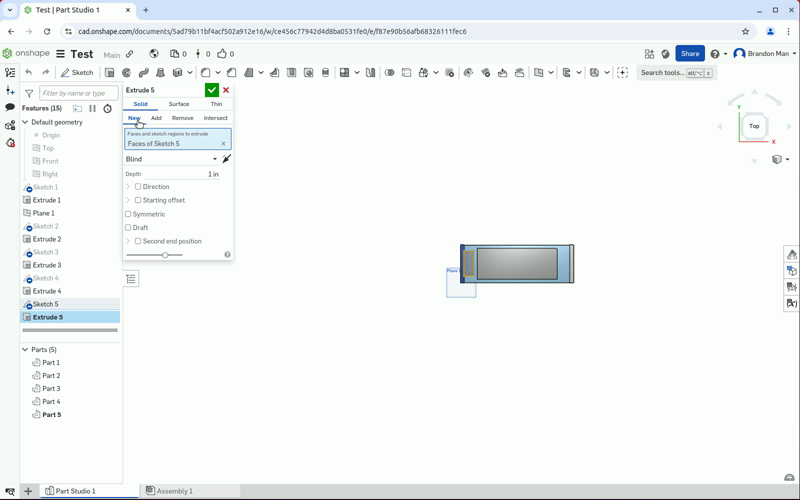
key(tab, 4)
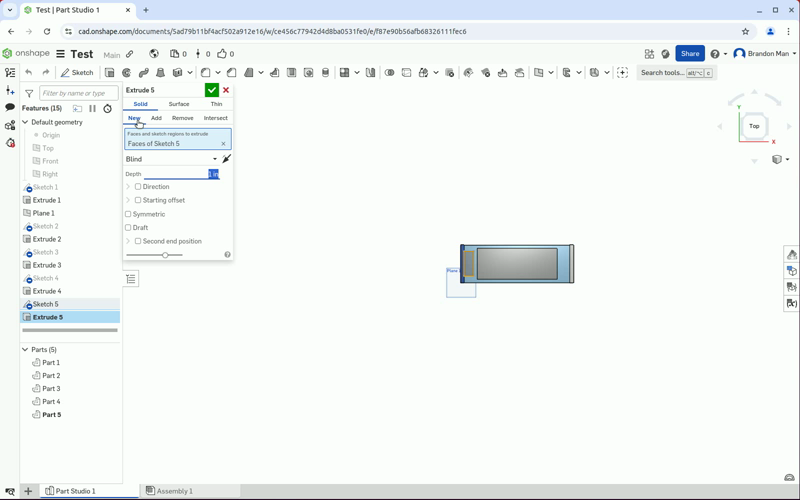
text(1.926)
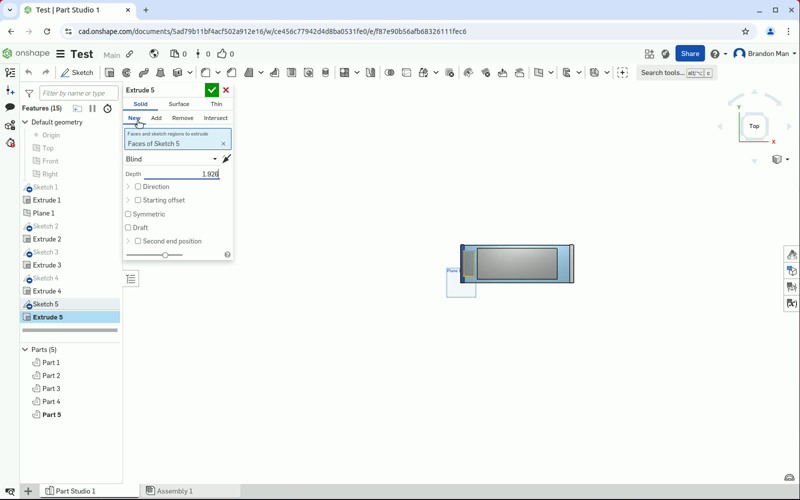
key(enter)
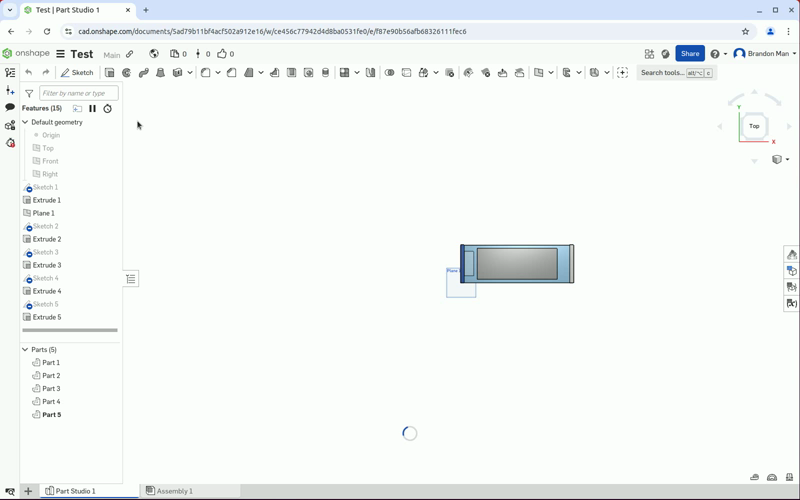
key(shift+h)
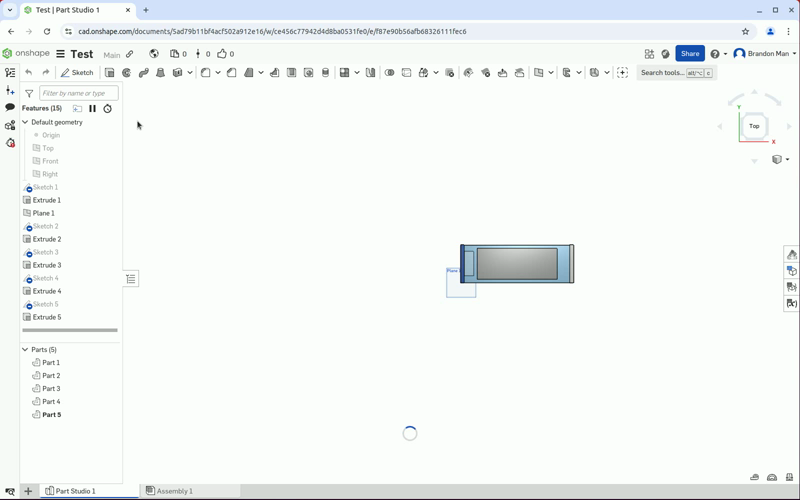
key(shift+h)
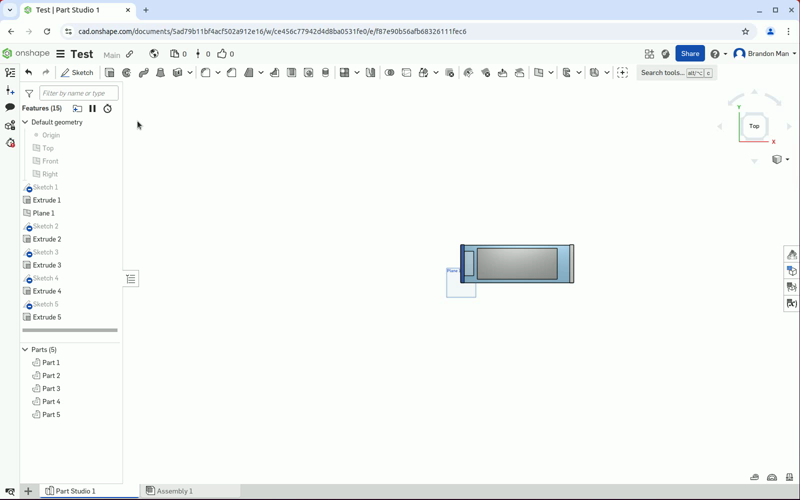
mouse_move(73, 189)
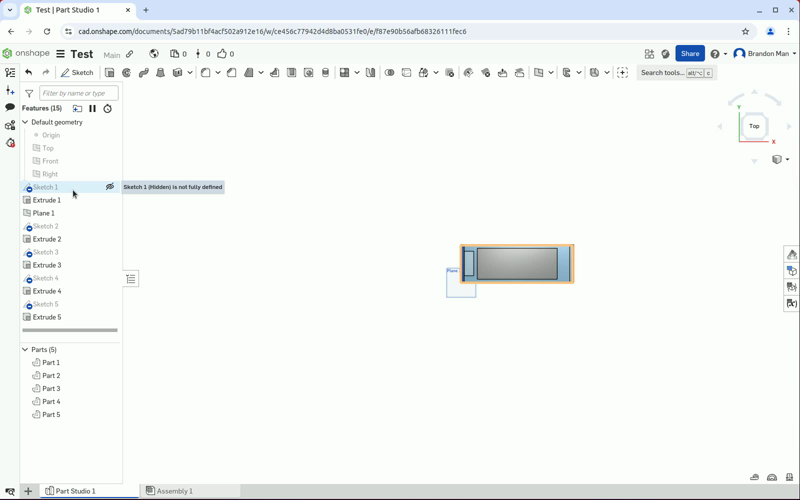
click(73, 189)
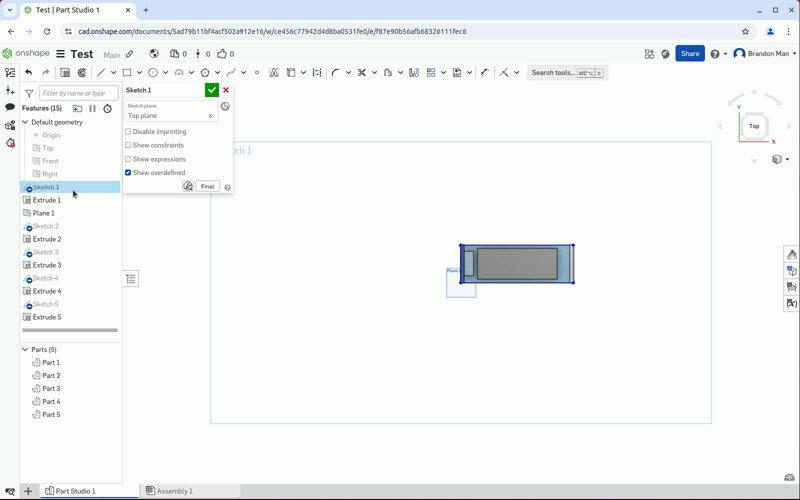
mouse_move(229, 92)
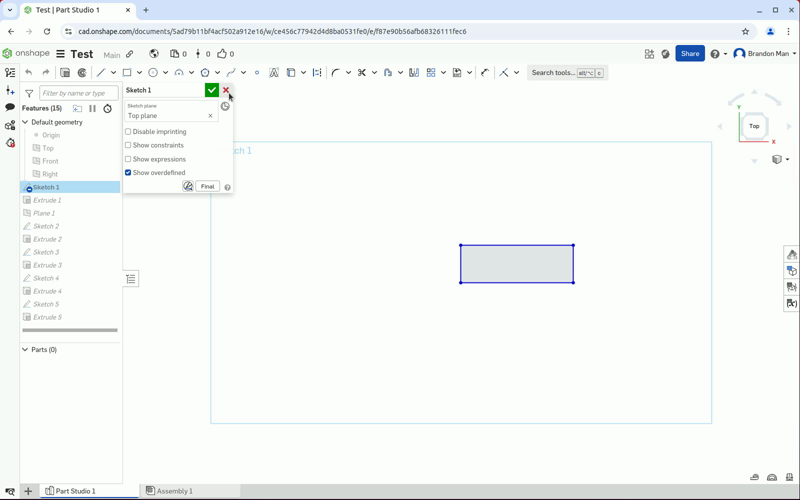
click(229, 92)
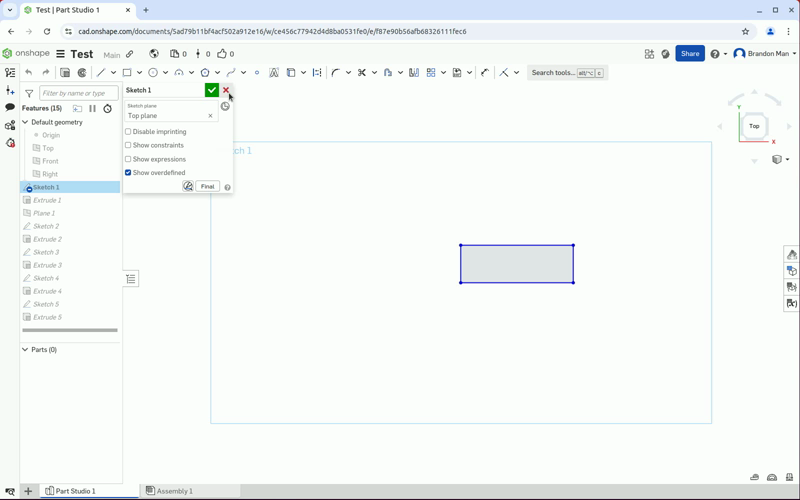
key(shift+s)
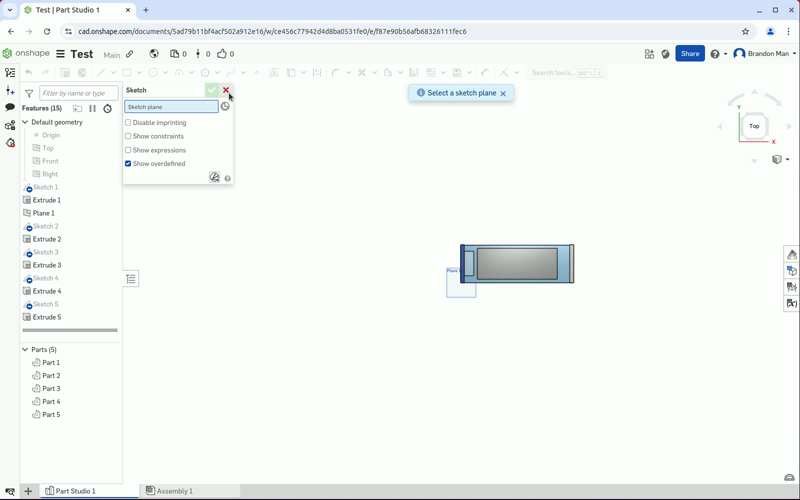
mouse_move(69, 215)
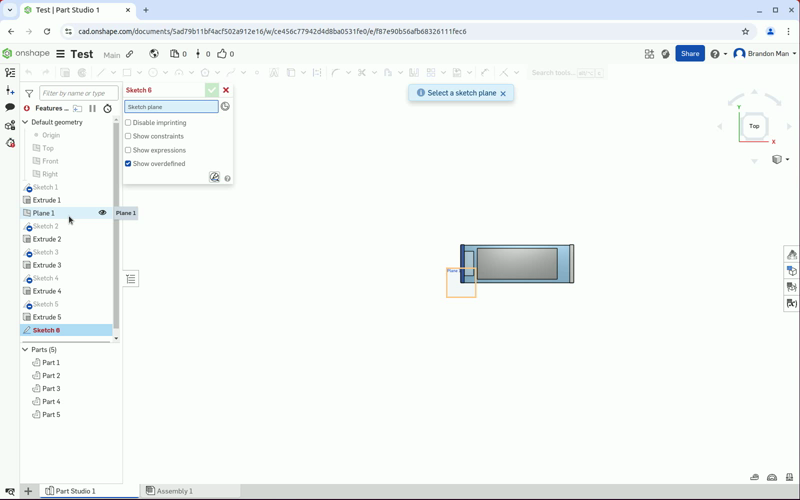
click(69, 215)
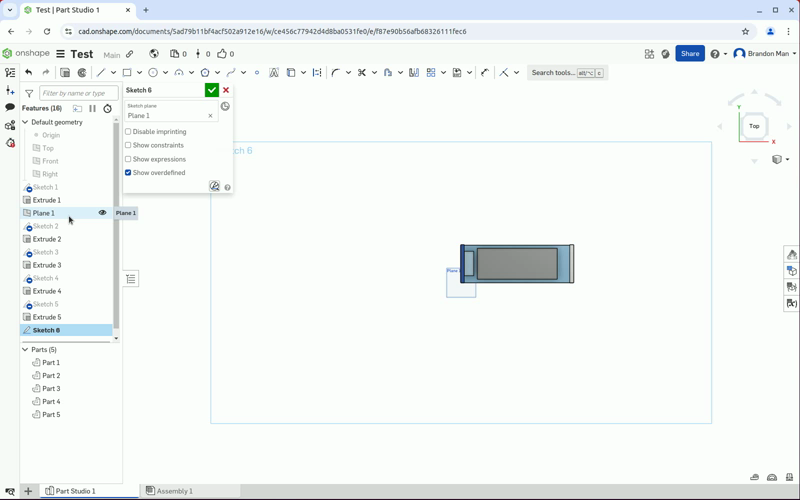
mouse_move(73, 352)
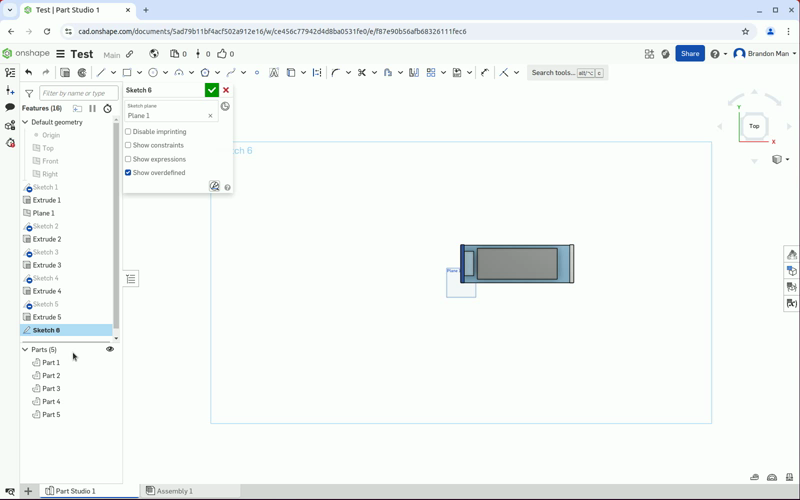
key(y)
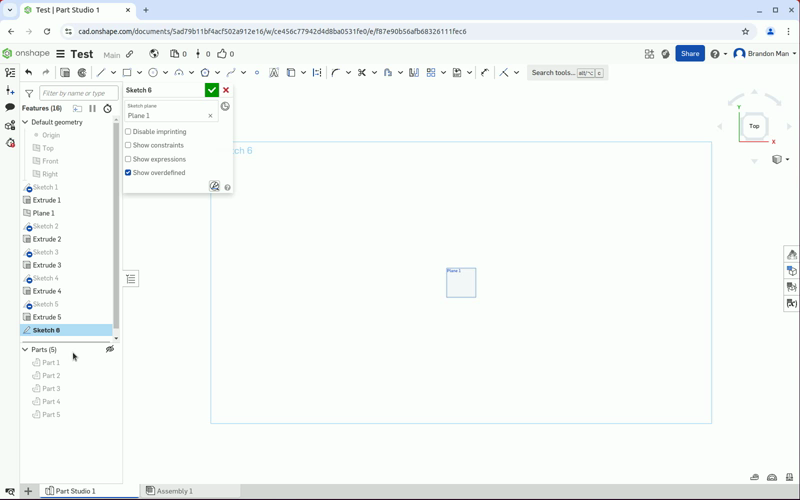
key(l)
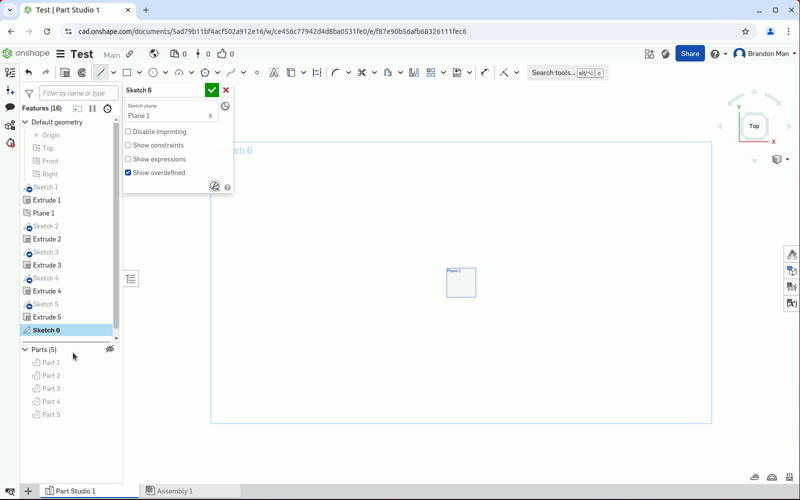
key_down(shift)
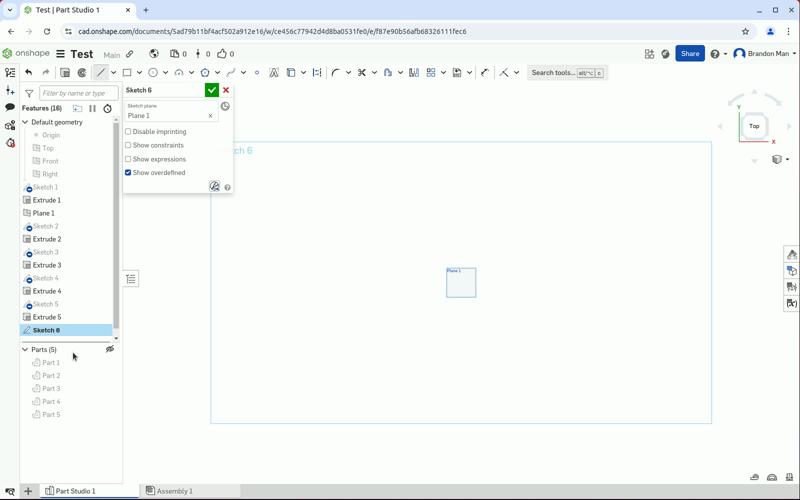
mouse_move(560, 275)
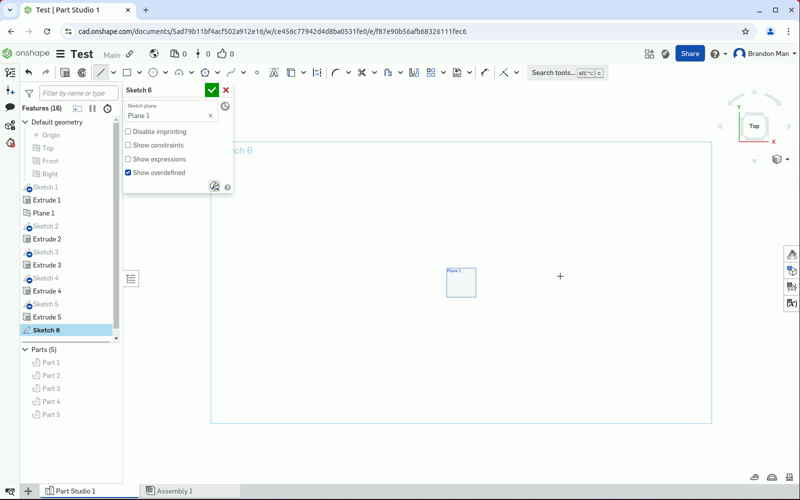
click(560, 275)
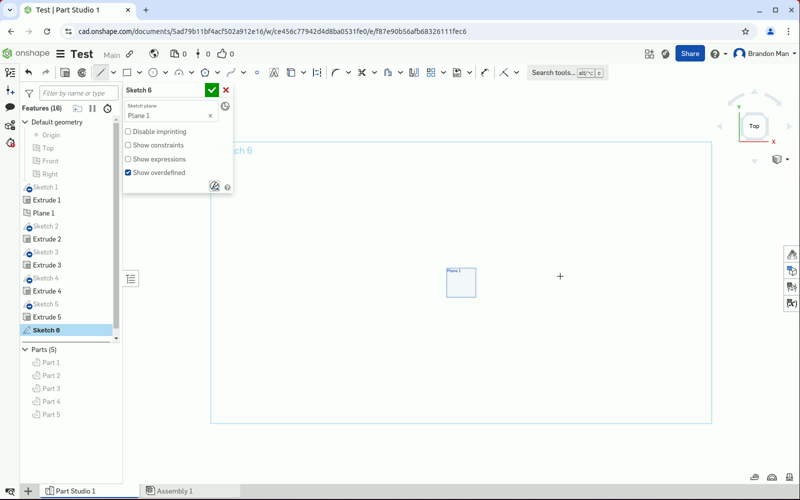
key_up(shift)
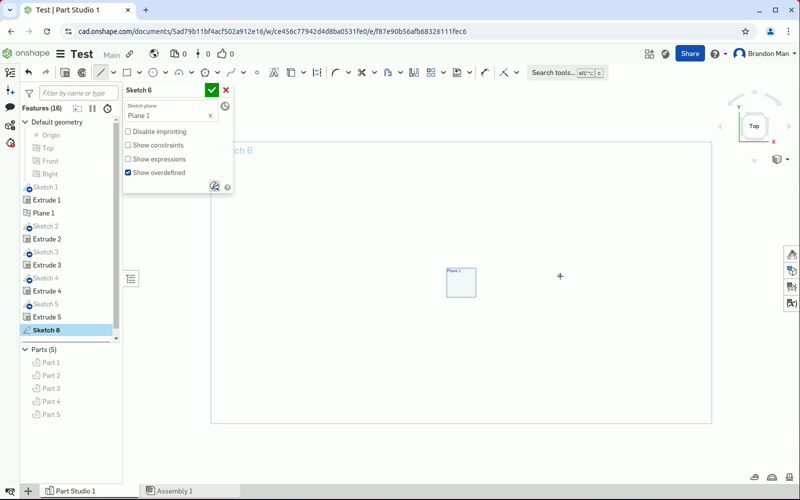
key_down(shift)
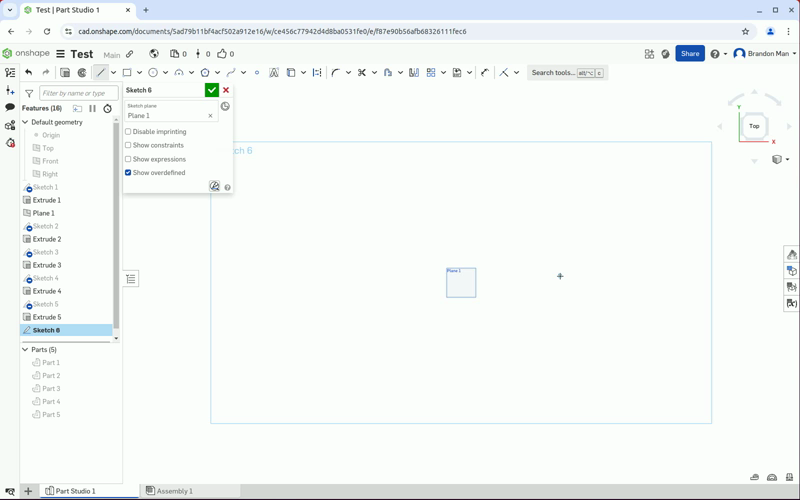
mouse_move(589, 275)
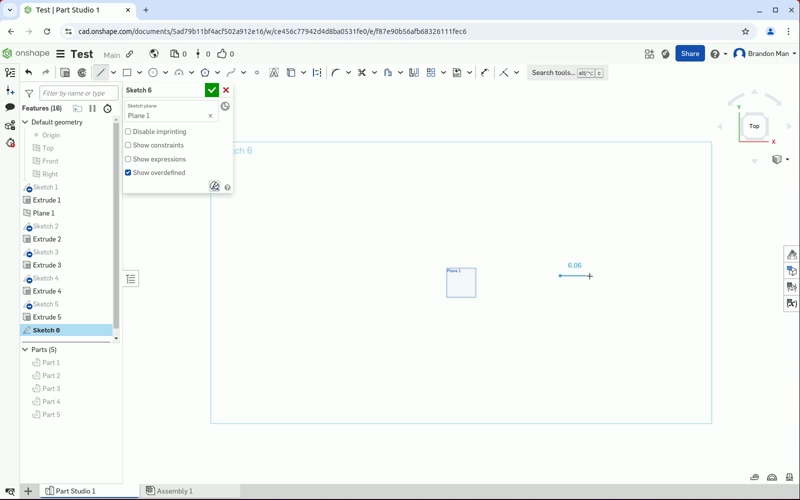
mouse_move(570, 275)
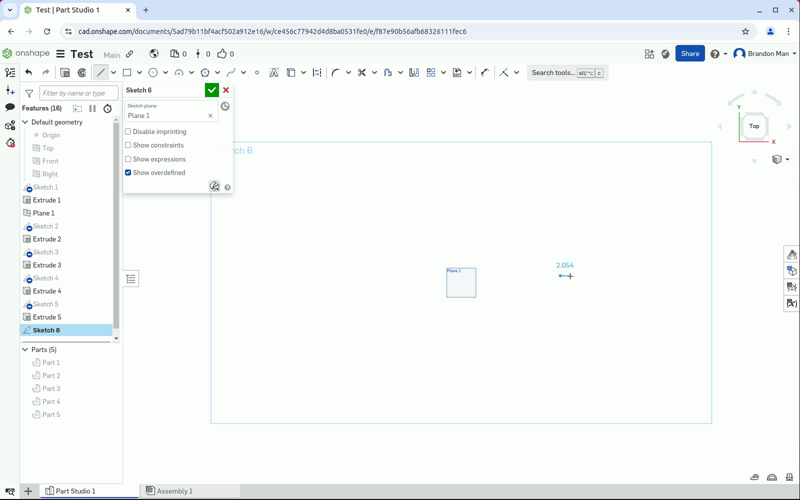
click(570, 275)
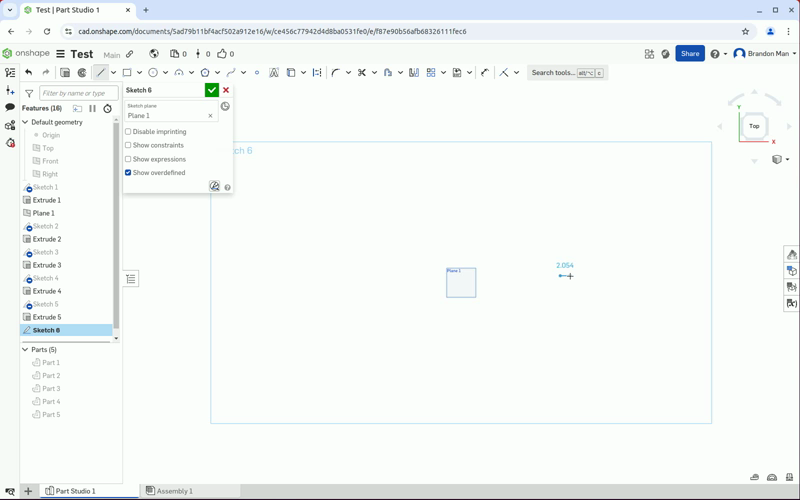
key_up(shift)
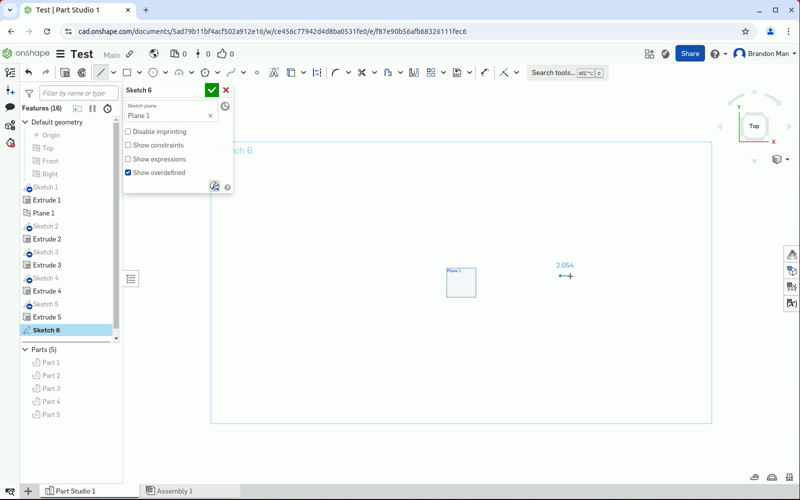
key_down(shift)
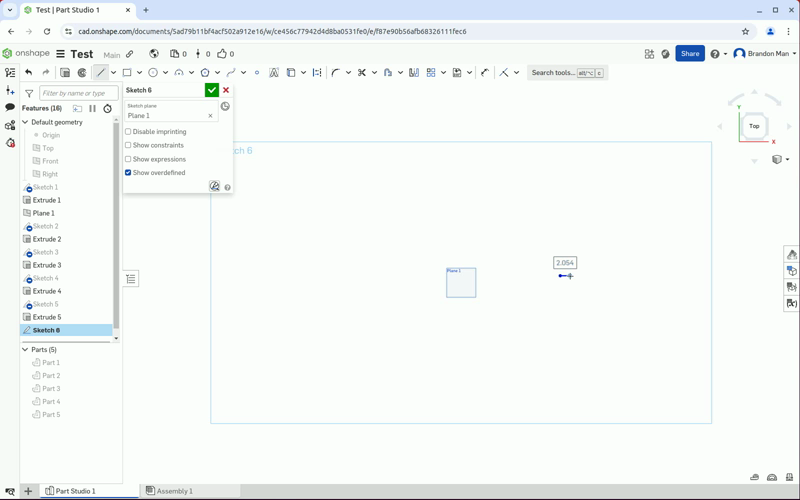
mouse_move(589, 275)
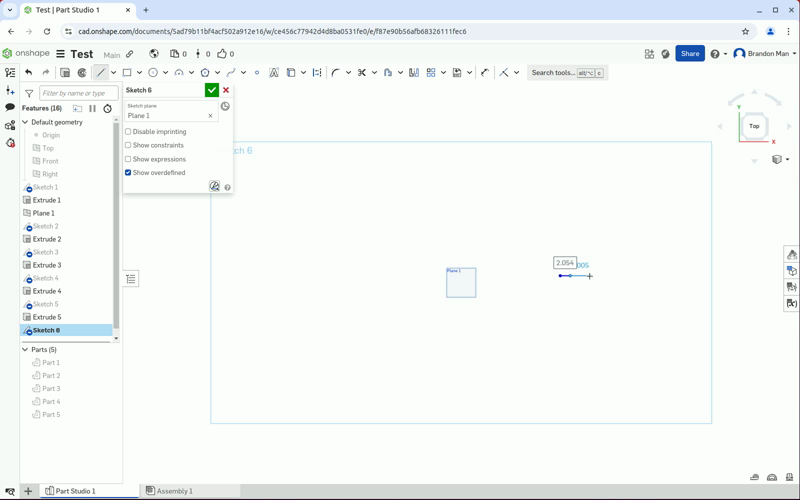
mouse_move(570, 251)
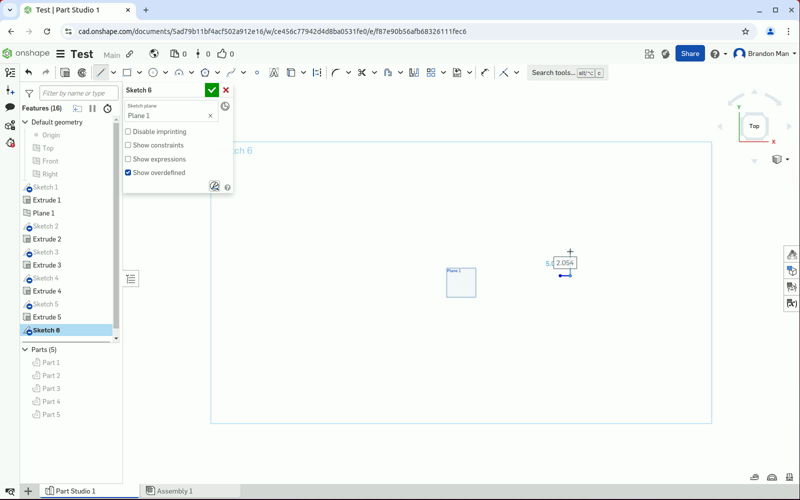
click(570, 251)
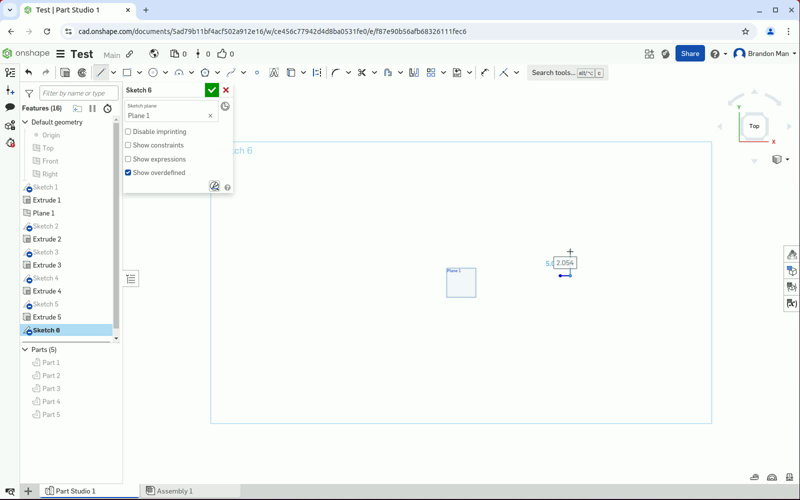
key_up(shift)
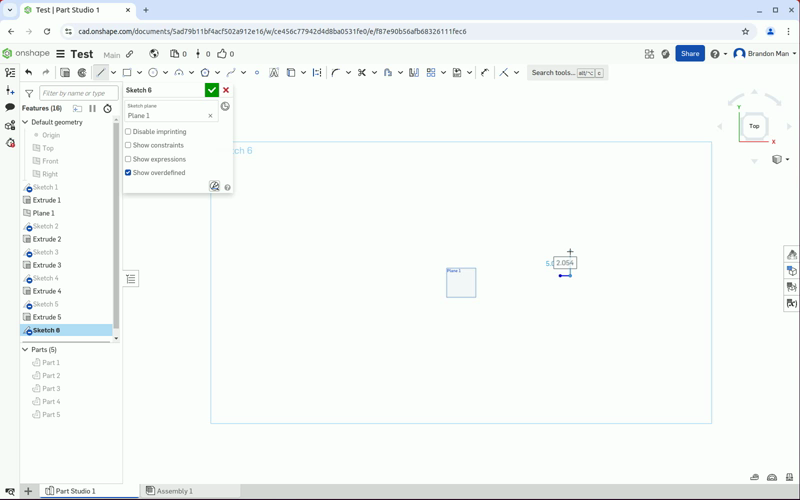
key_down(shift)
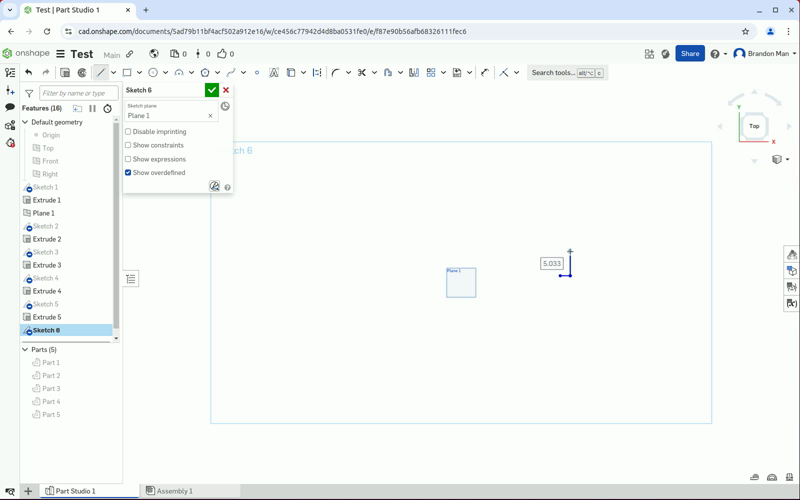
mouse_move(589, 251)
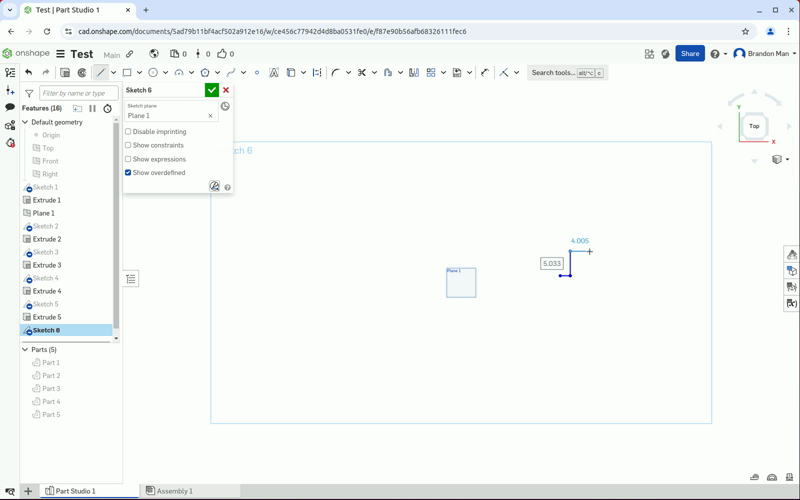
mouse_move(560, 251)
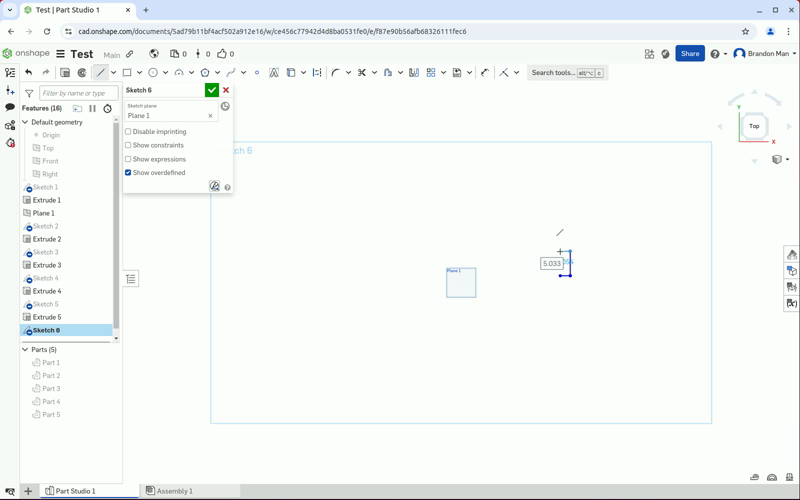
click(560, 251)
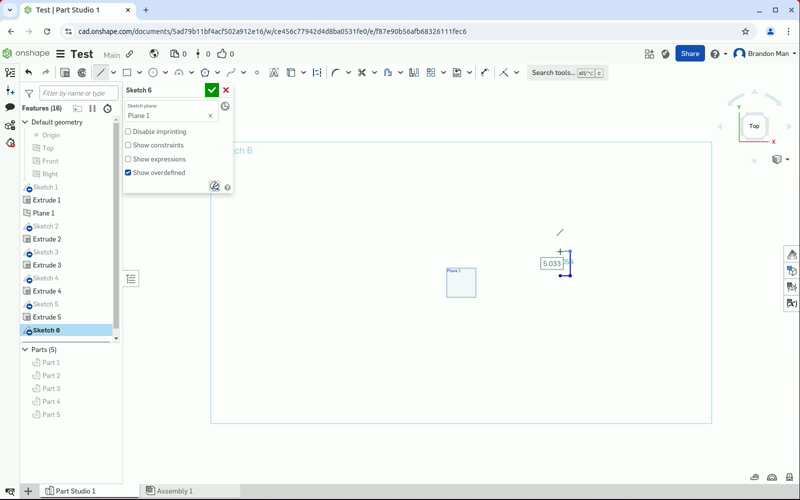
key_up(shift)
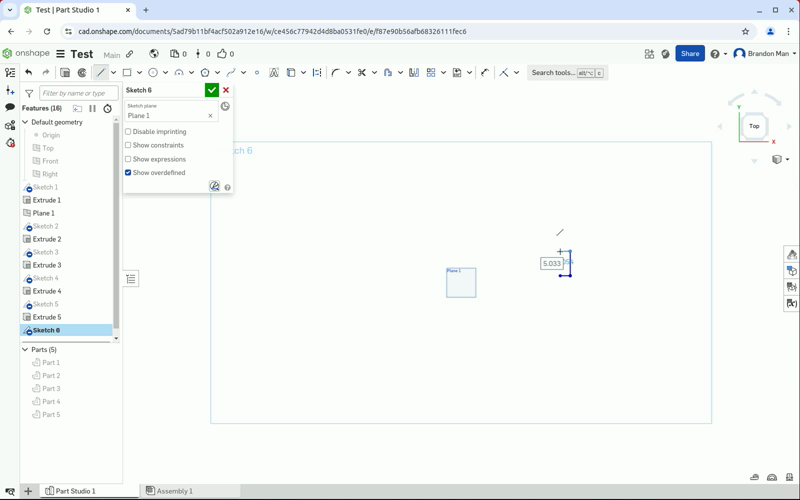
mouse_move(589, 251)
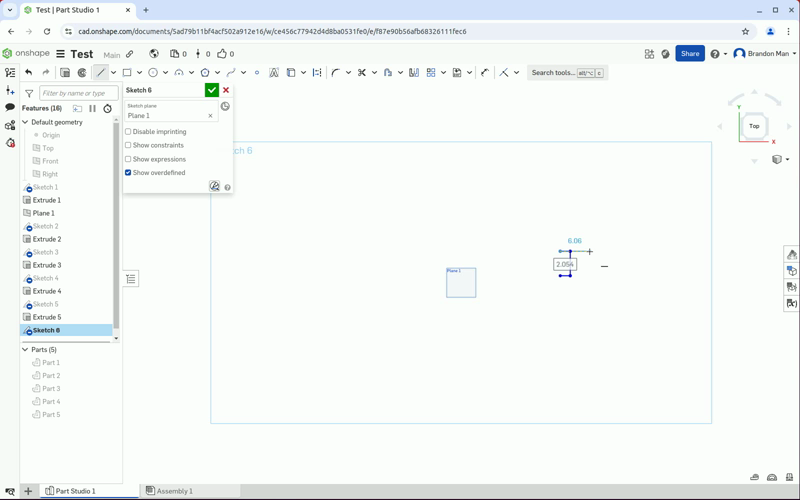
key_down(shift)
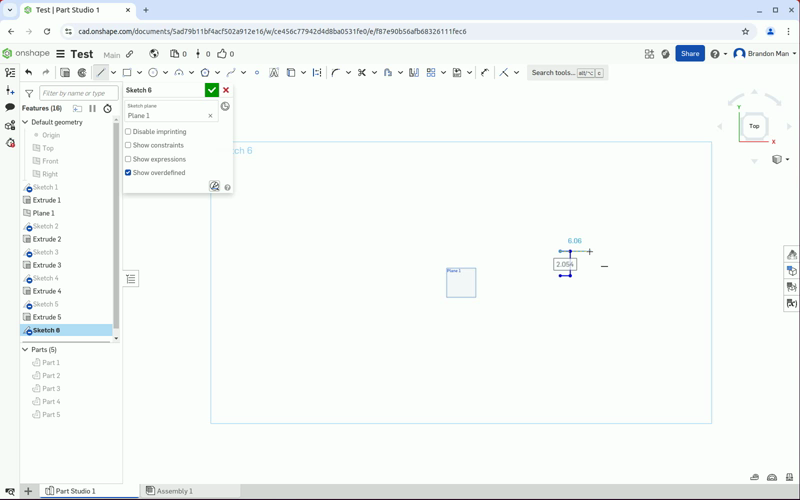
mouse_move(560, 275)
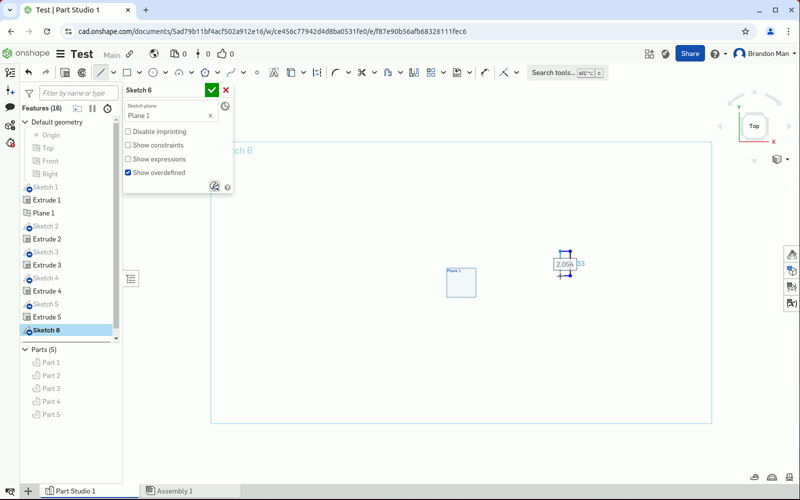
key_up(shift)
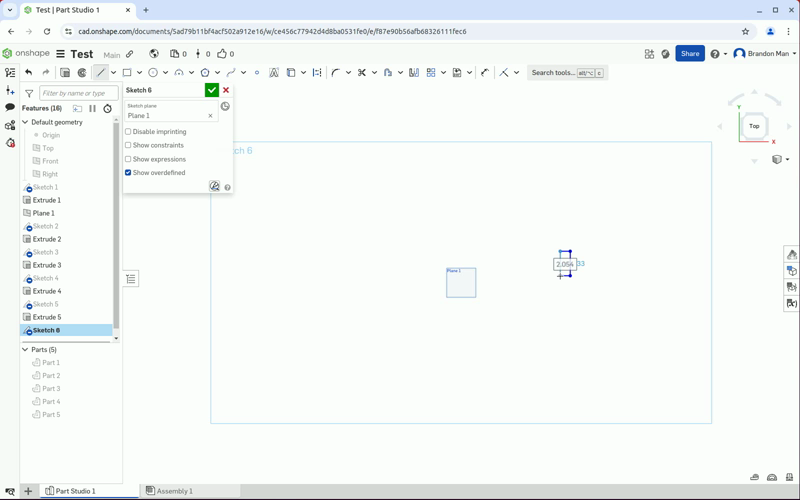
click(560, 275)
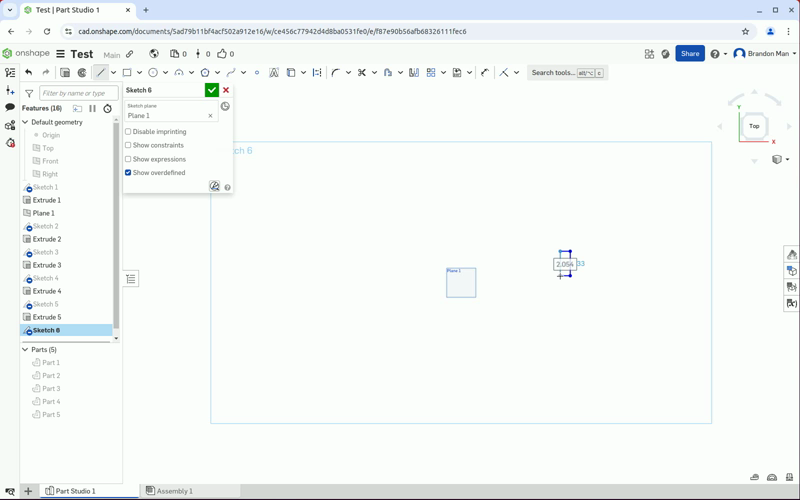
key(esc)
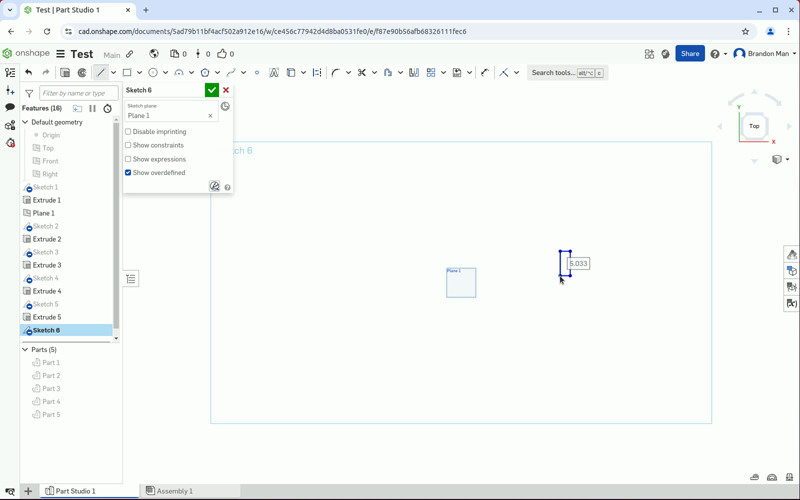
mouse_move(563, 253)
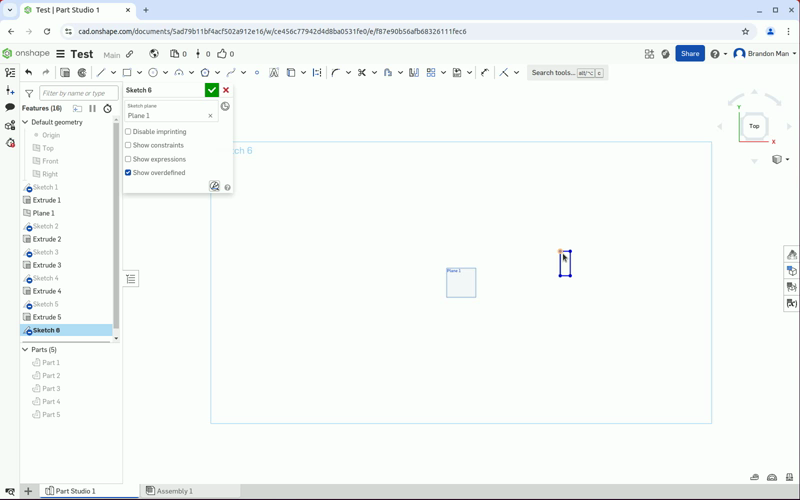
scroll(6)
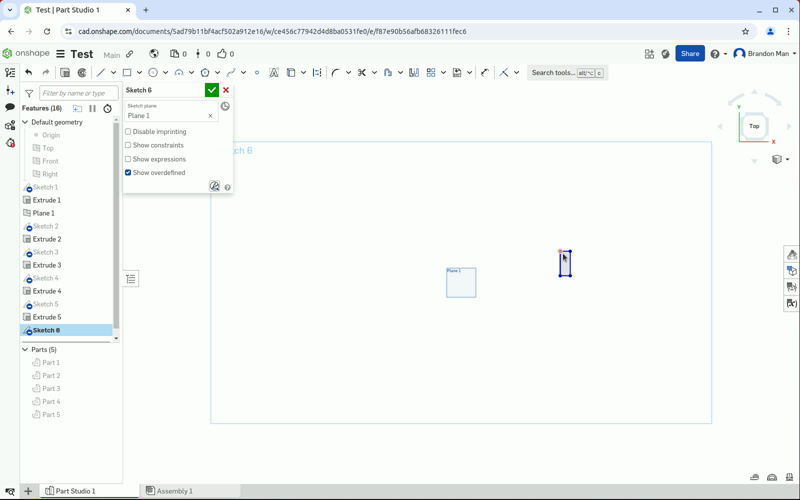
scroll(6)
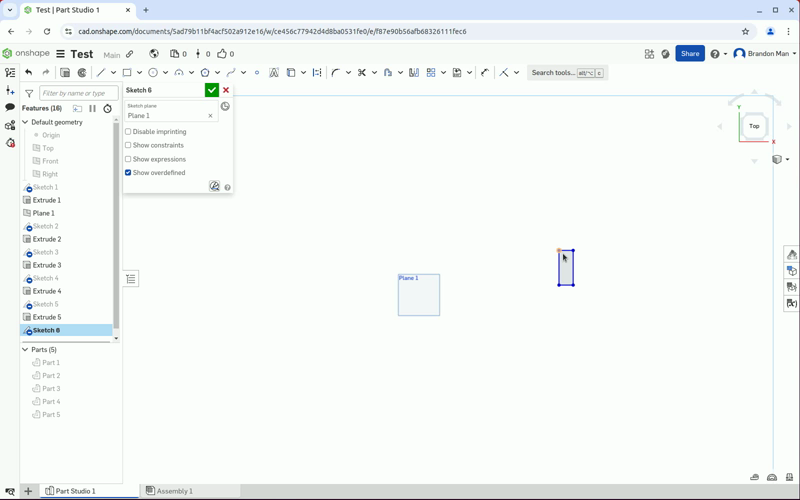
scroll(6)
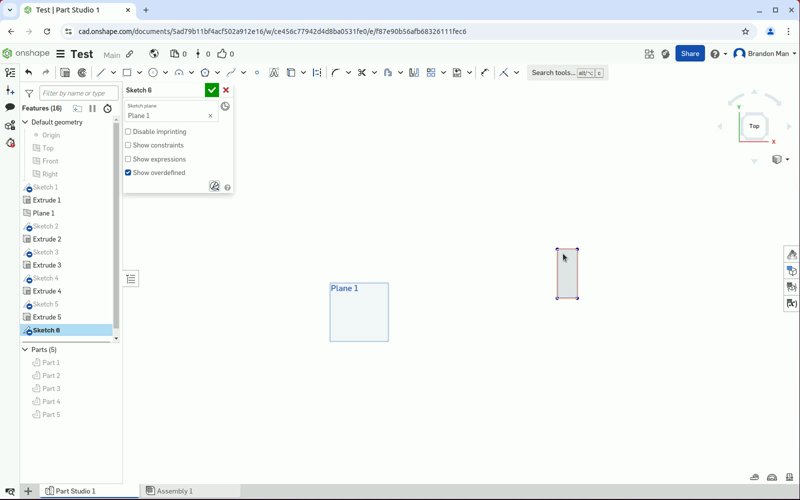
scroll(6)
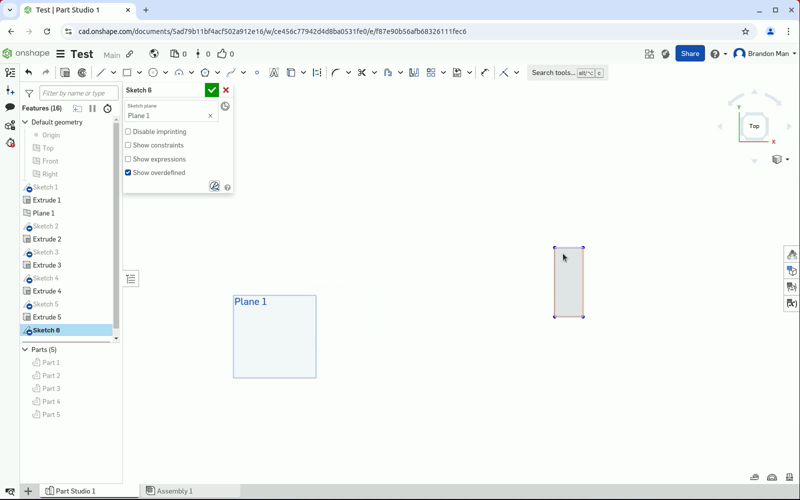
scroll(6)
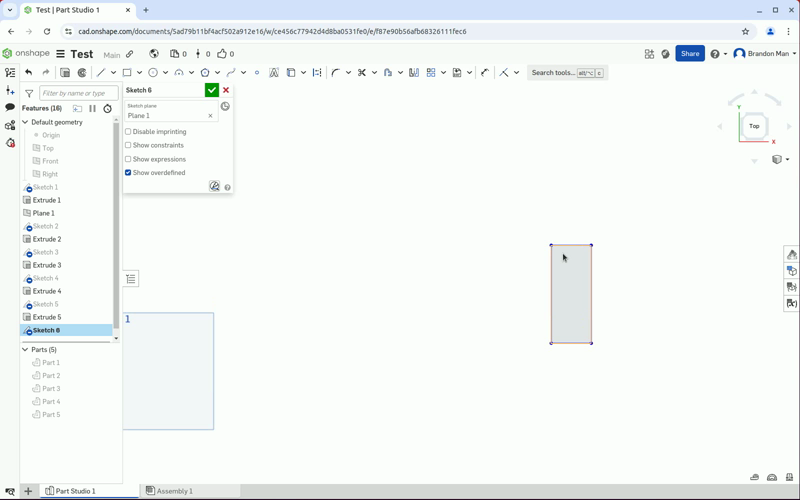
scroll(6)
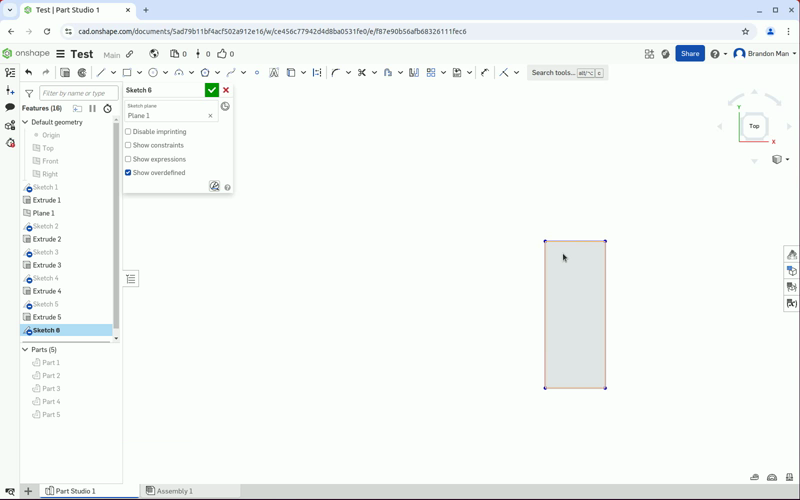
scroll(6)
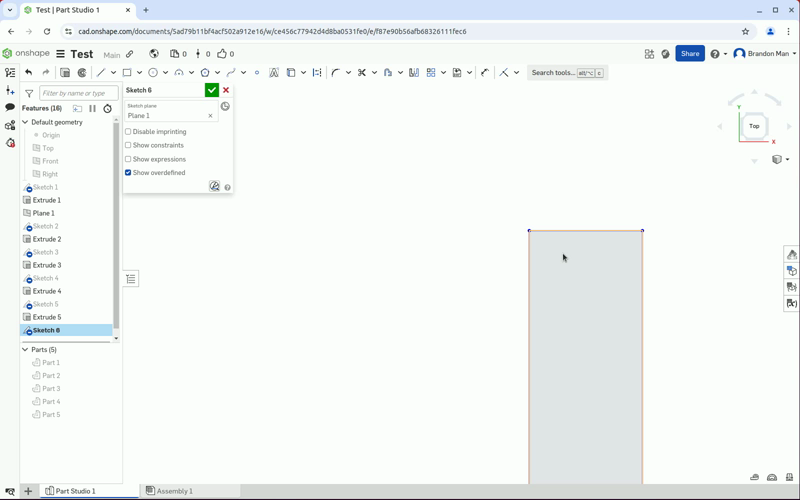
click(563, 253)
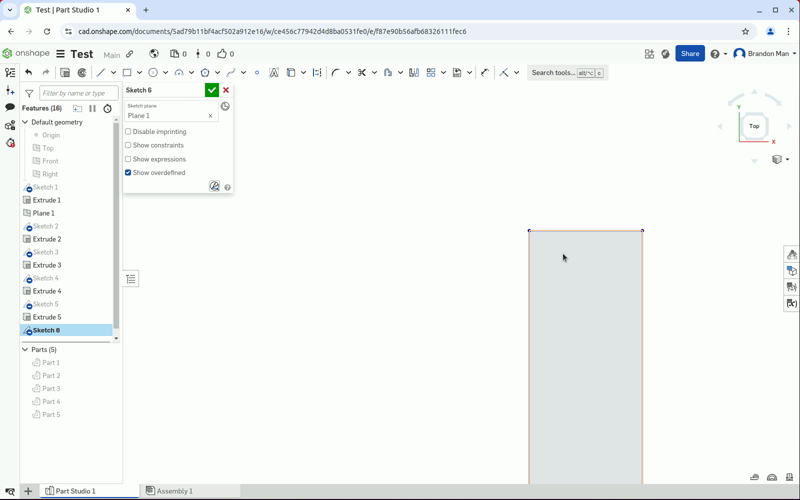
scroll(-6)
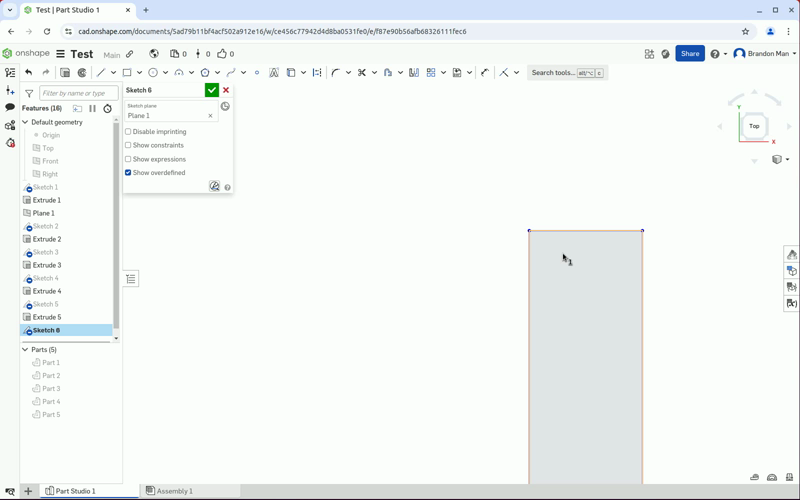
scroll(-6)
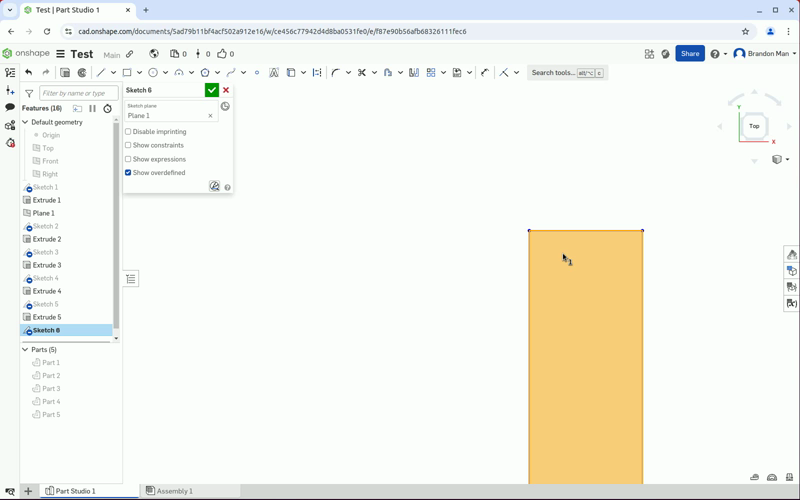
scroll(-6)
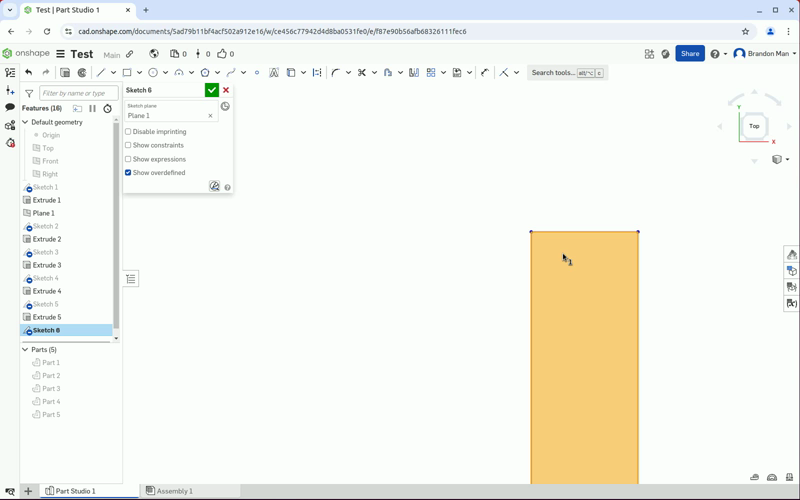
scroll(-6)
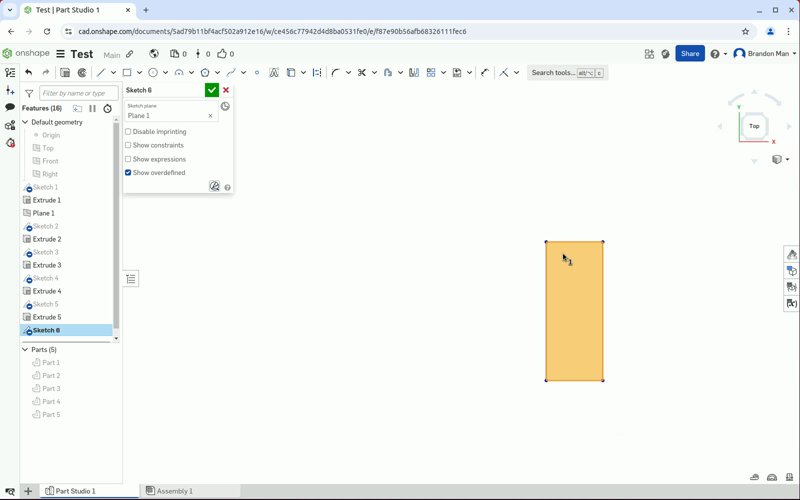
scroll(-6)
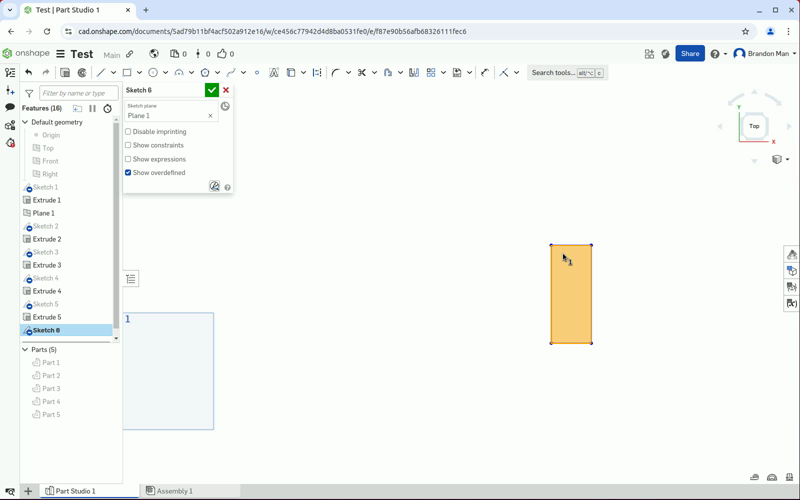
scroll(-6)
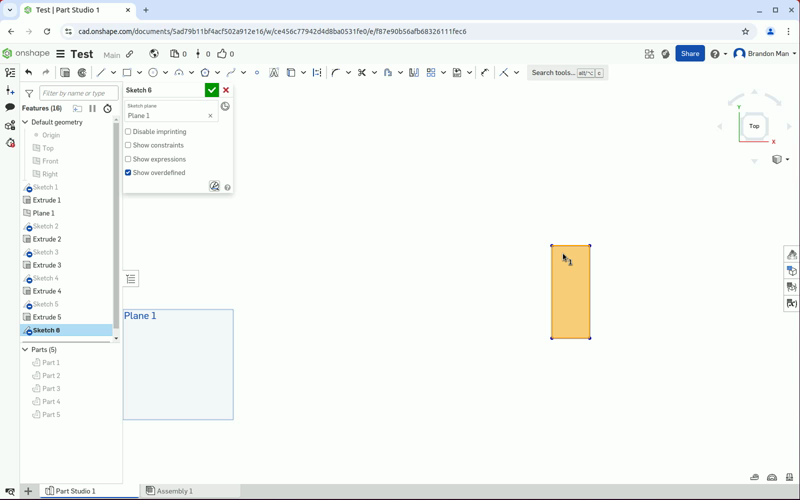
scroll(-6)
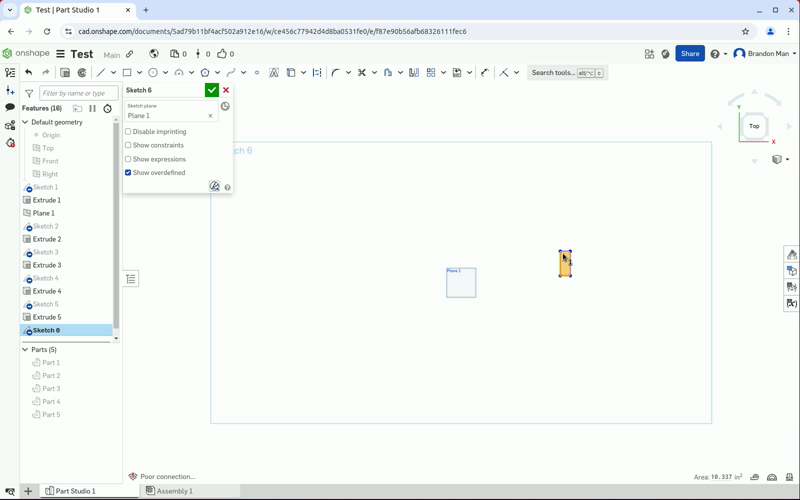
mouse_move(73, 352)
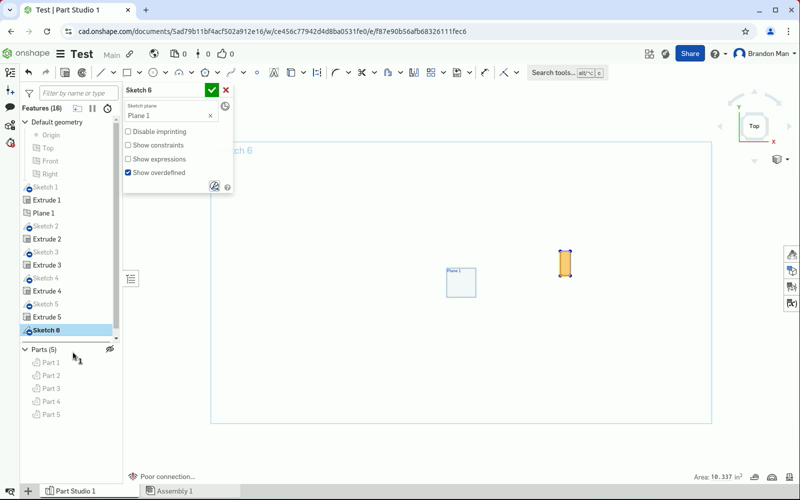
key(shift+y)
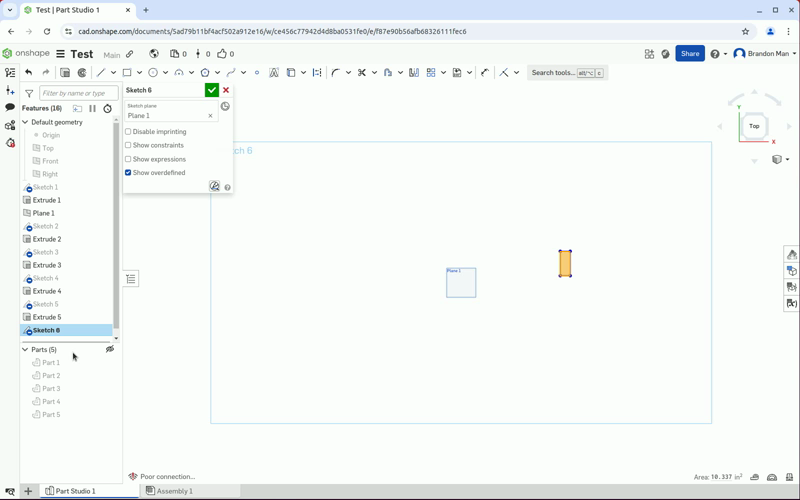
key(shift+e)
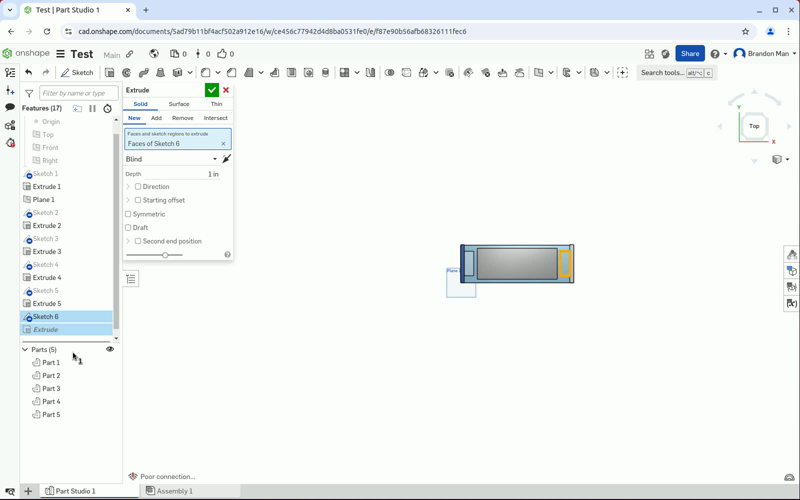
mouse_move(143, 106)
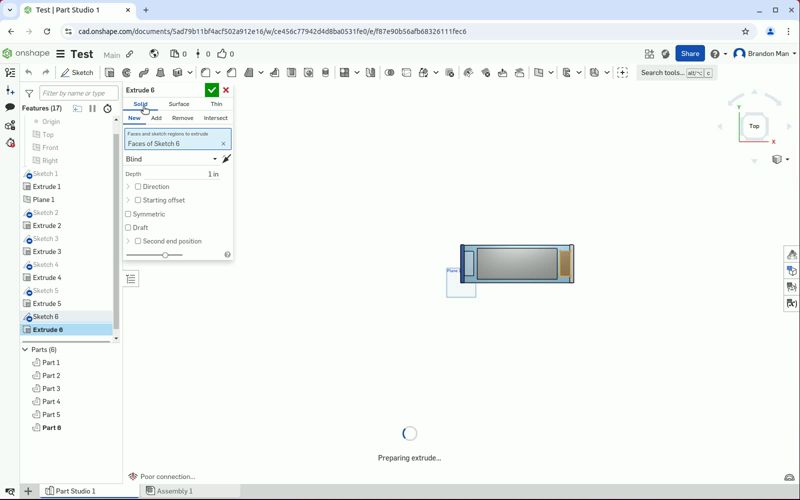
click(143, 106)
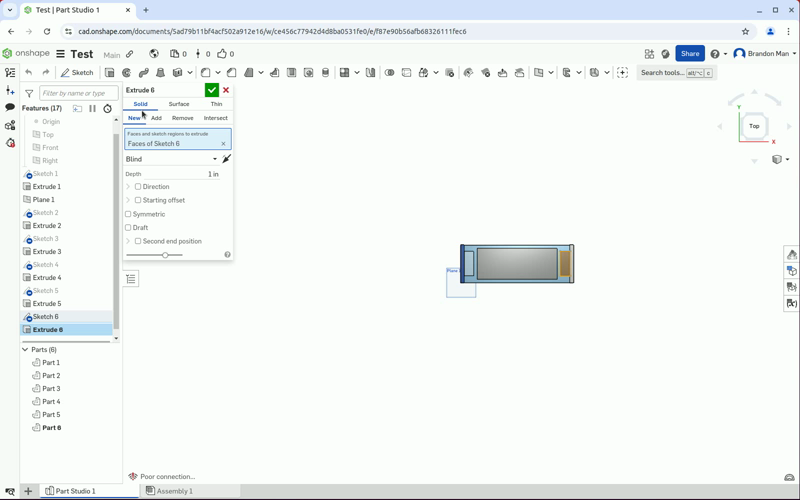
mouse_move(137, 120)
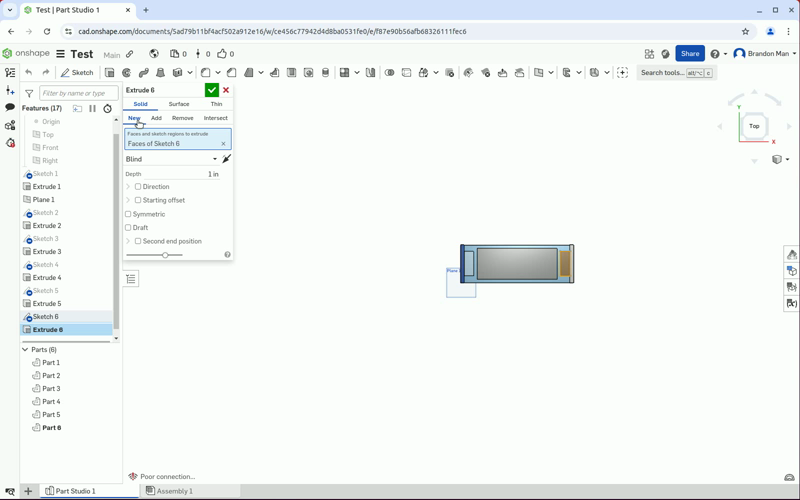
click(137, 120)
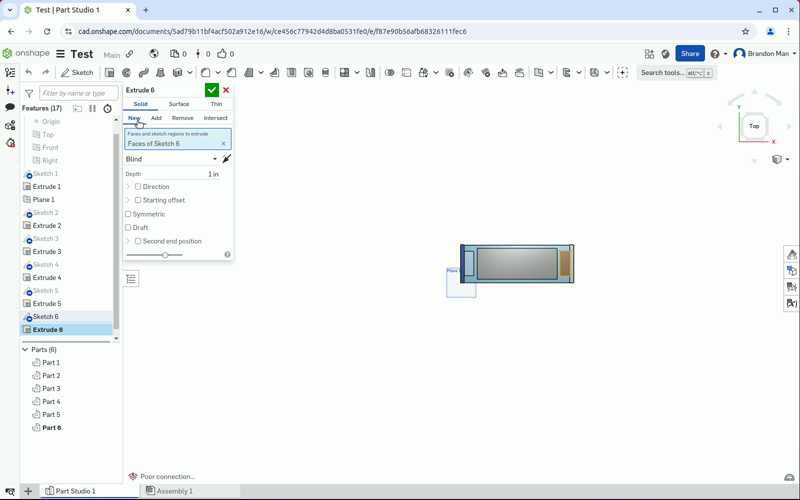
key(tab, 4)
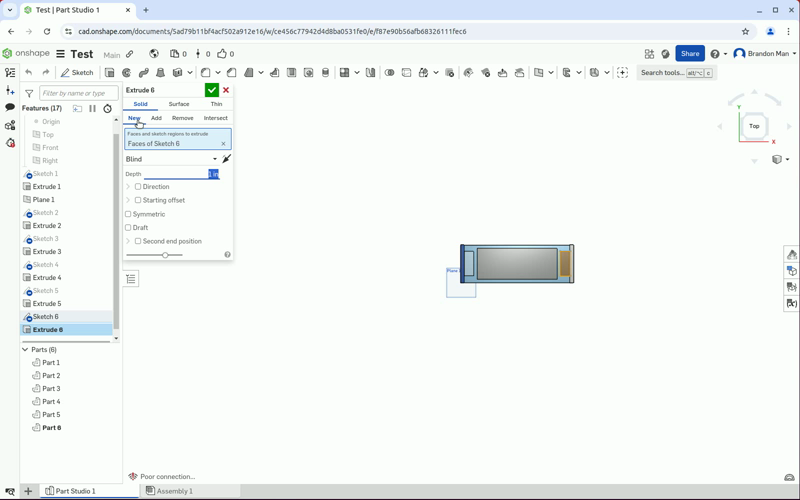
text(1.926)
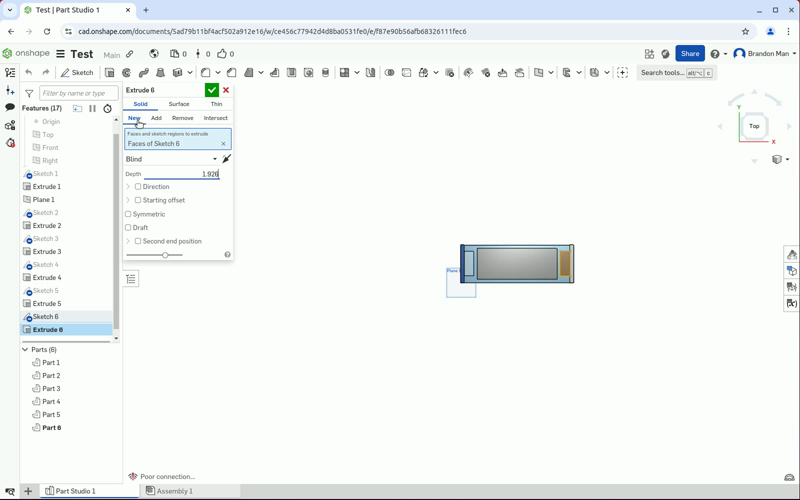
key(enter)
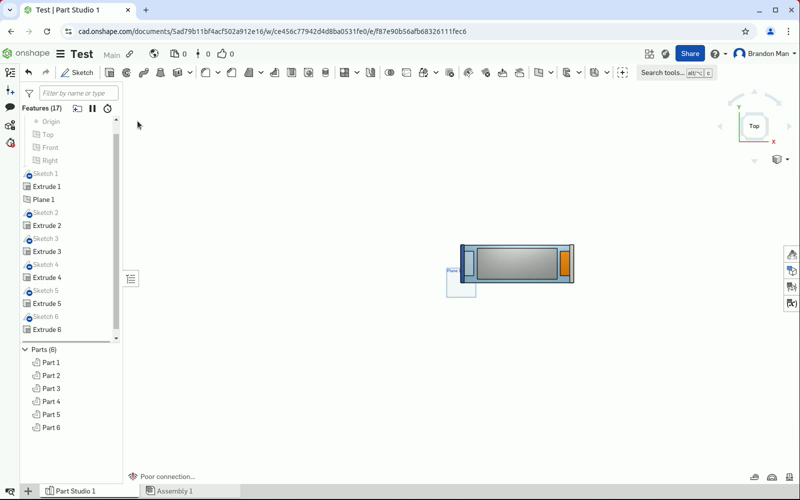
key(shift+h)
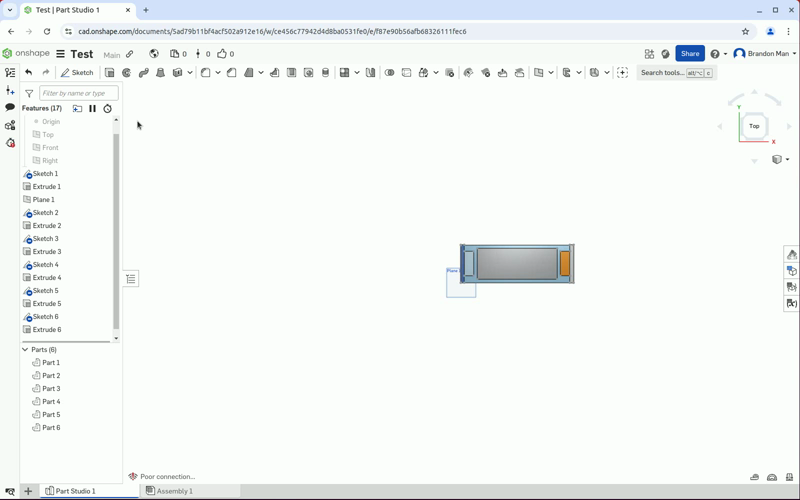
key(shift+h)
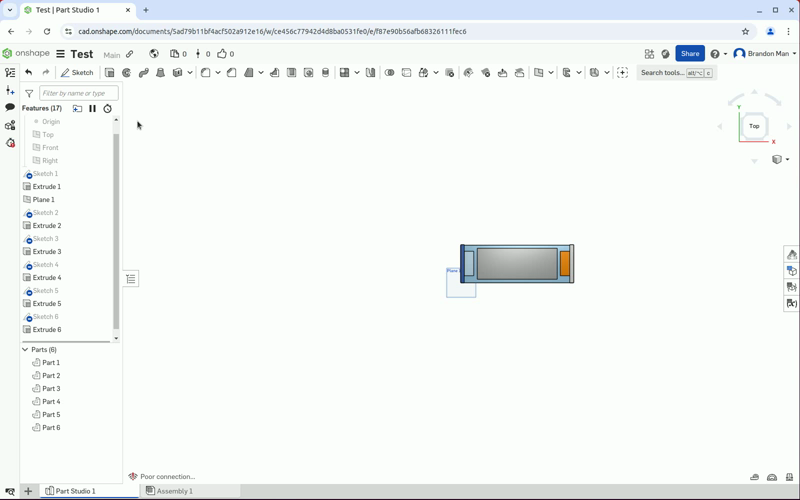
mouse_move(69, 176)
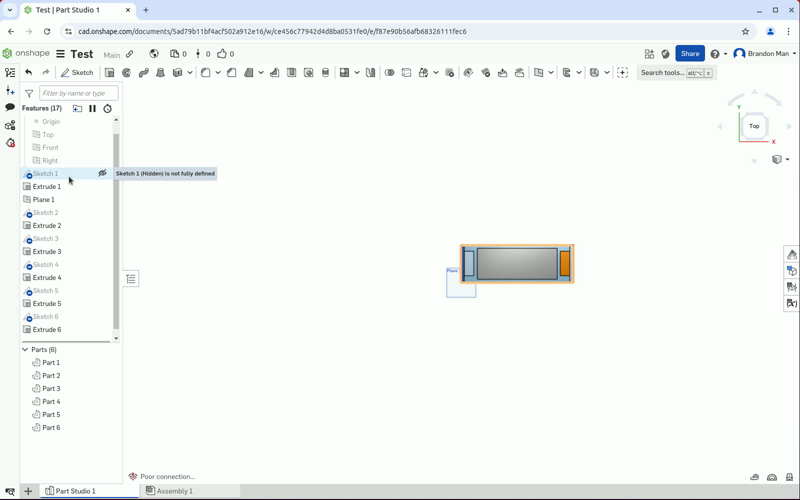
click(69, 176)
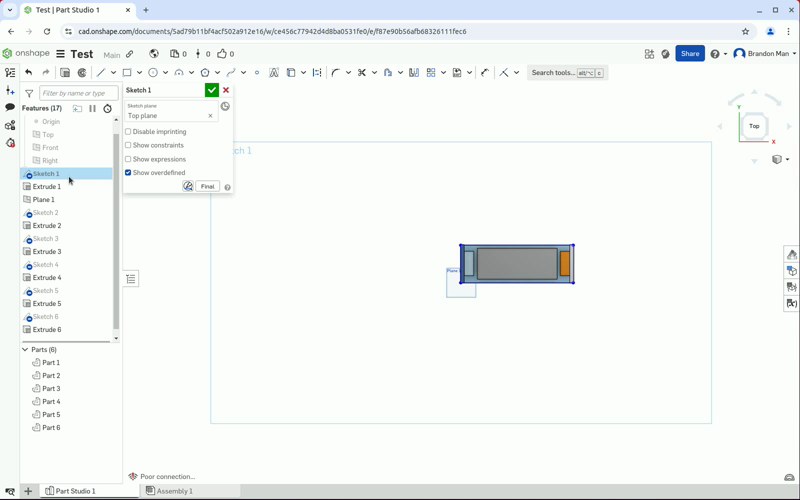
mouse_move(229, 92)
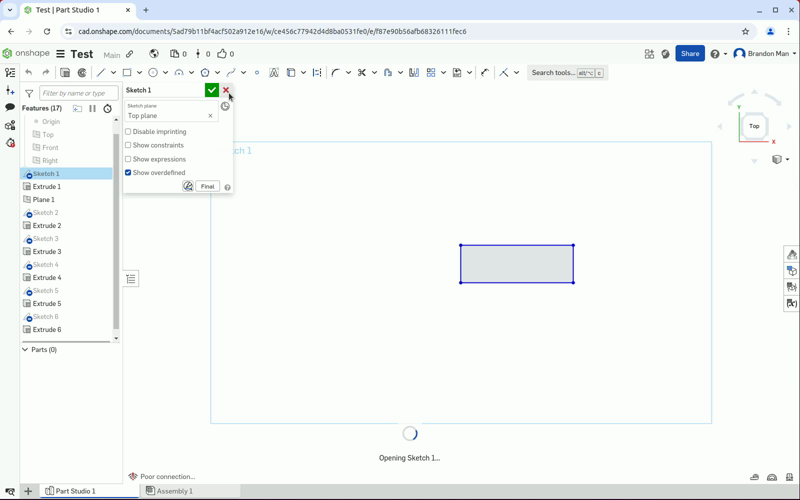
click(229, 92)
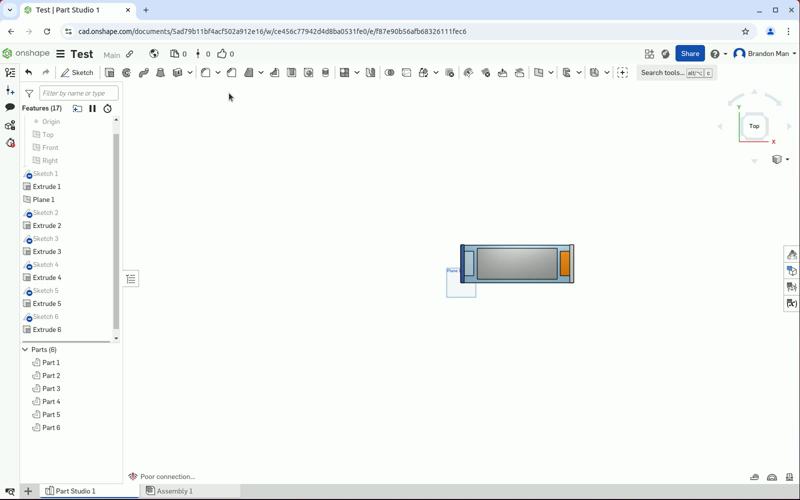
mouse_move(73, 352)
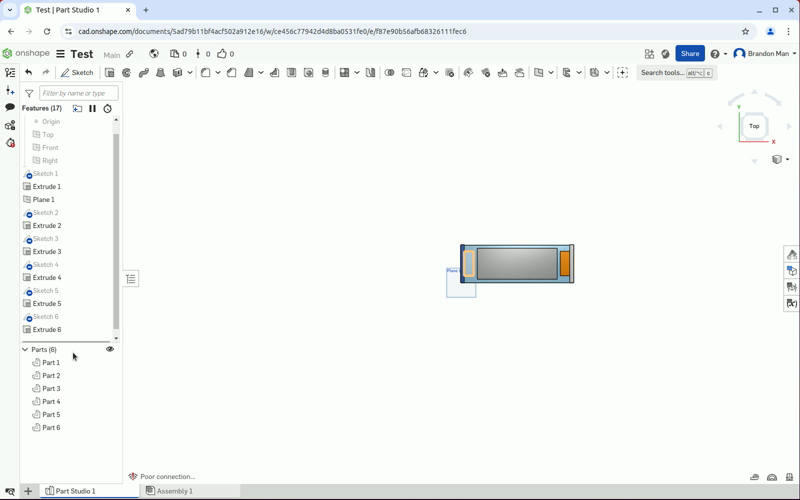
key(y)
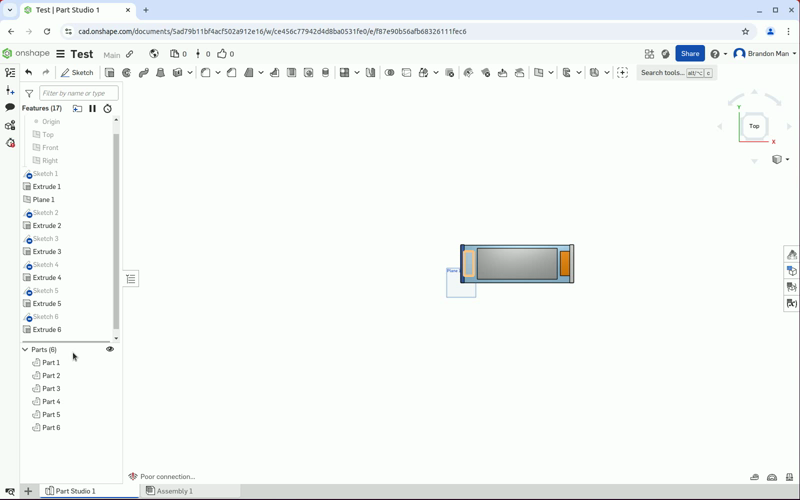
key(shift+p)
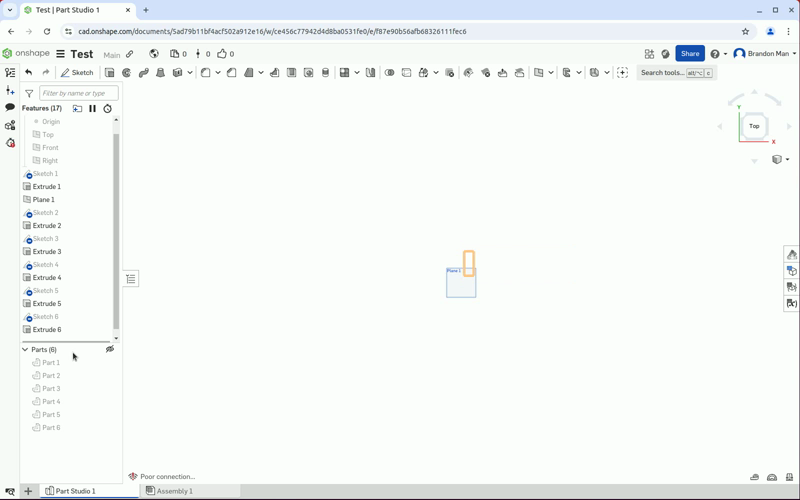
key(space)
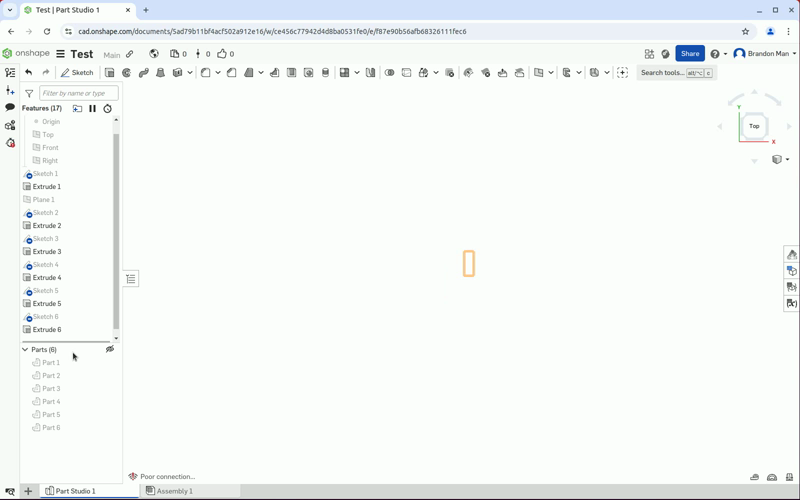
key_down(shift)
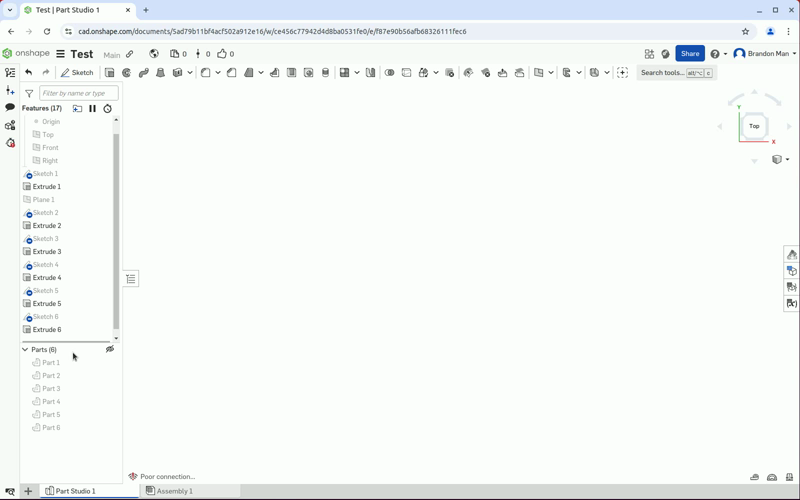
key(up)
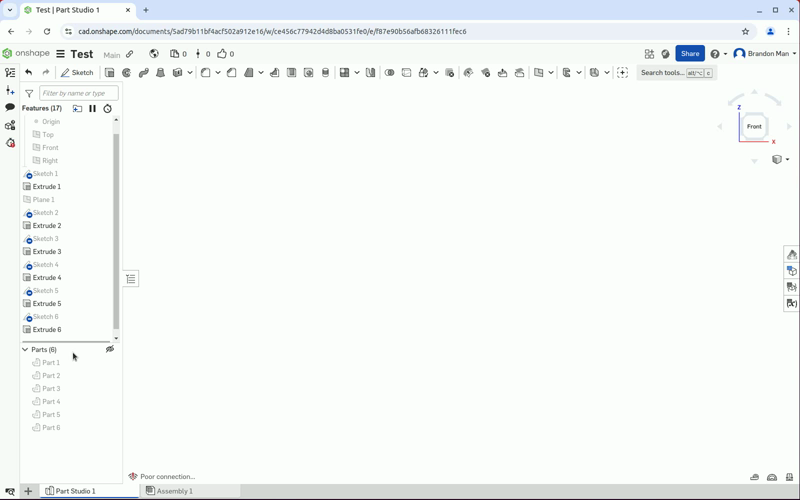
key_up(shift)
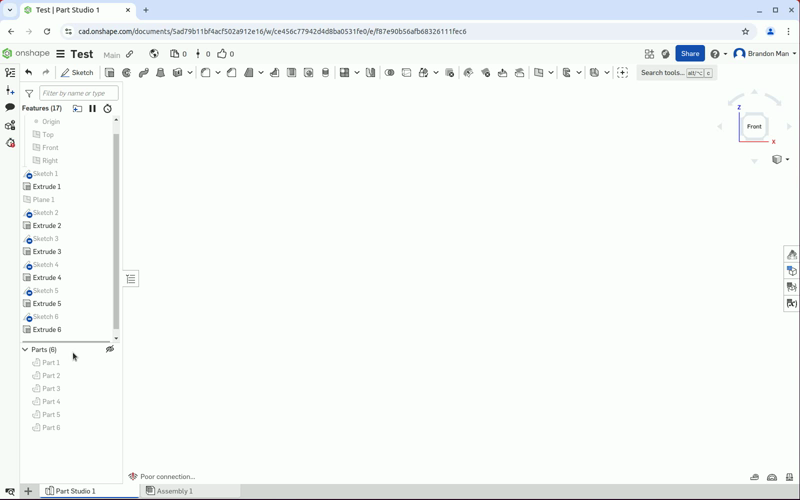
key(space)
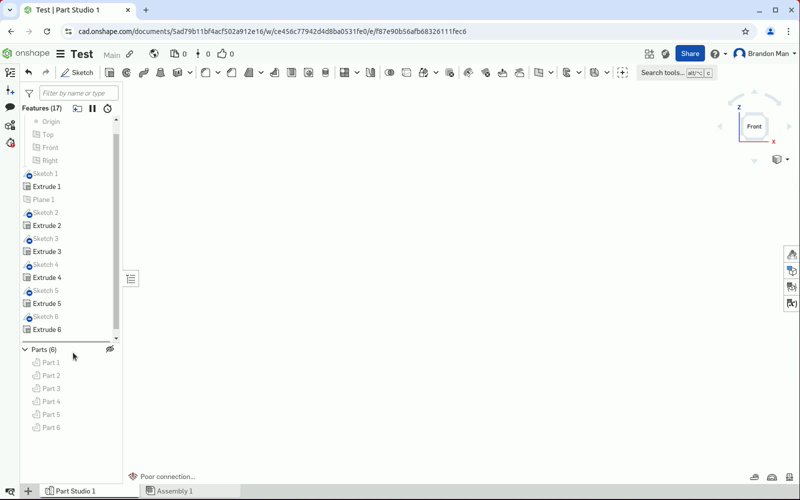
key_down(shift)
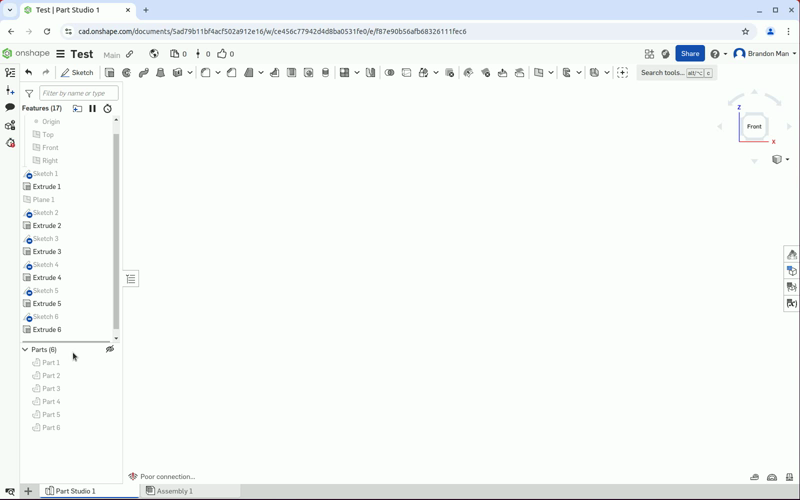
key(left)
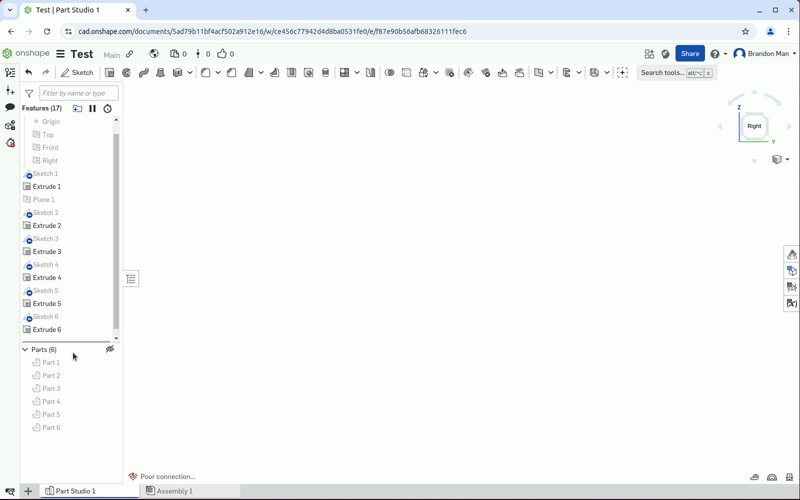
key_up(shift)
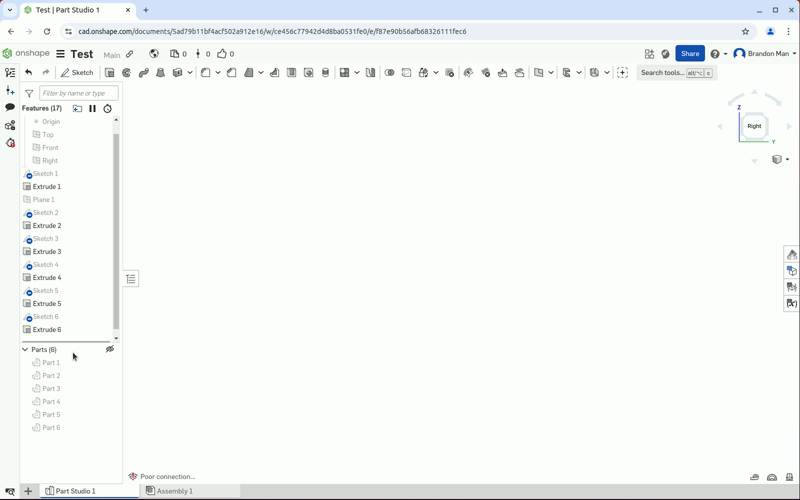
mouse_move(73, 352)
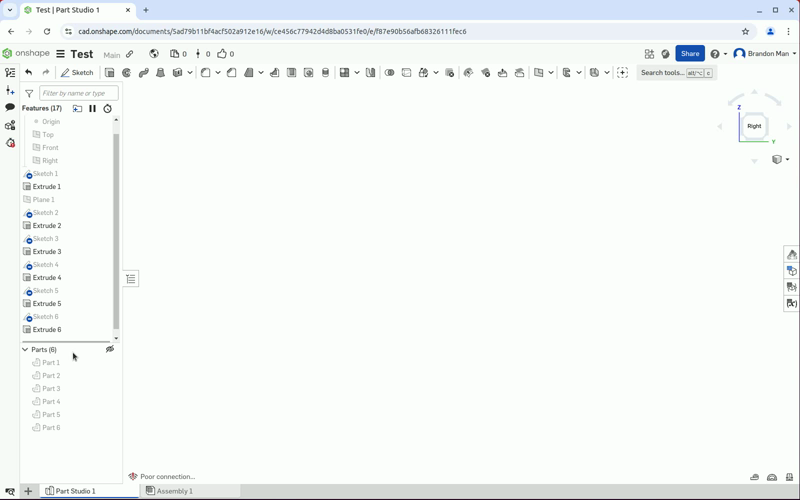
key(shift+y)
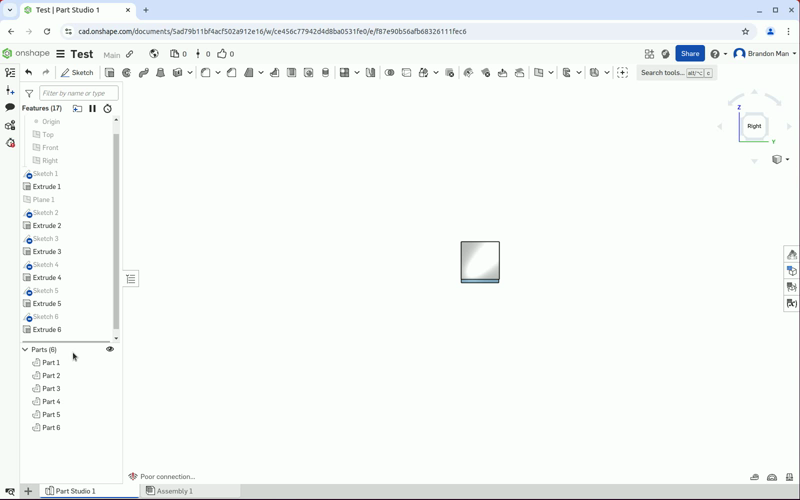
mouse_move(541, 75)
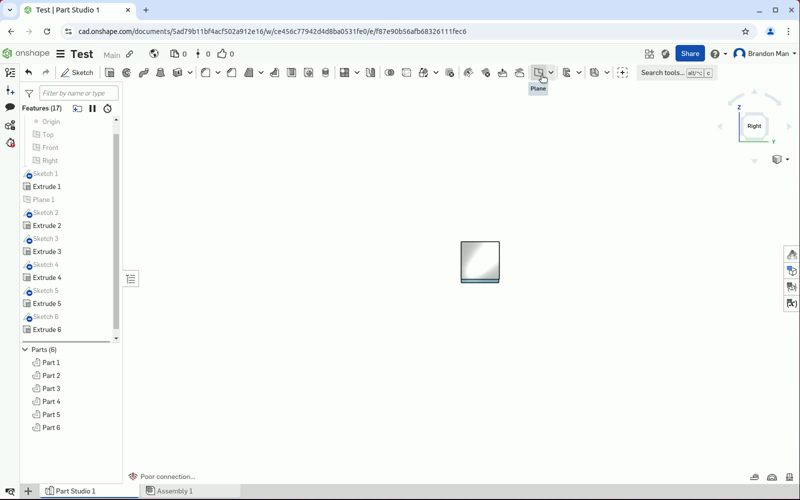
click(541, 75)
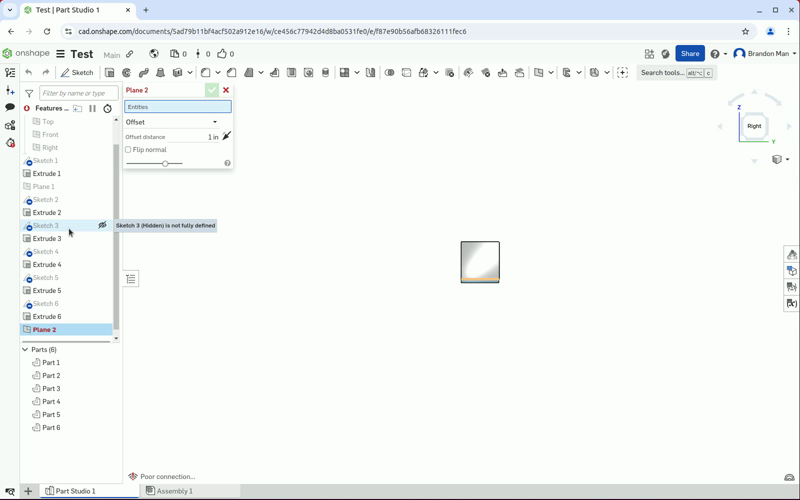
scroll(3)
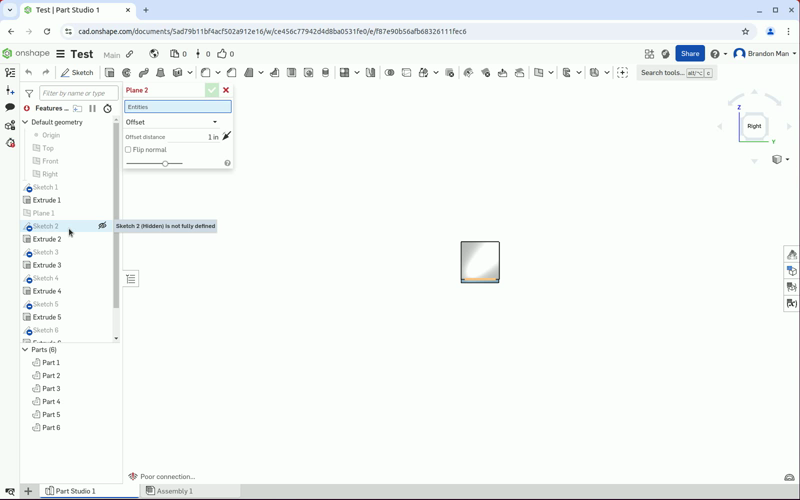
mouse_move(69, 176)
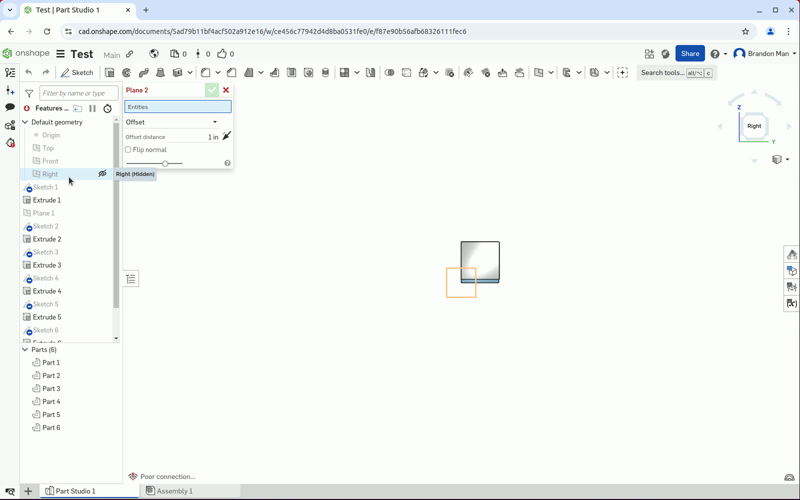
click(69, 176)
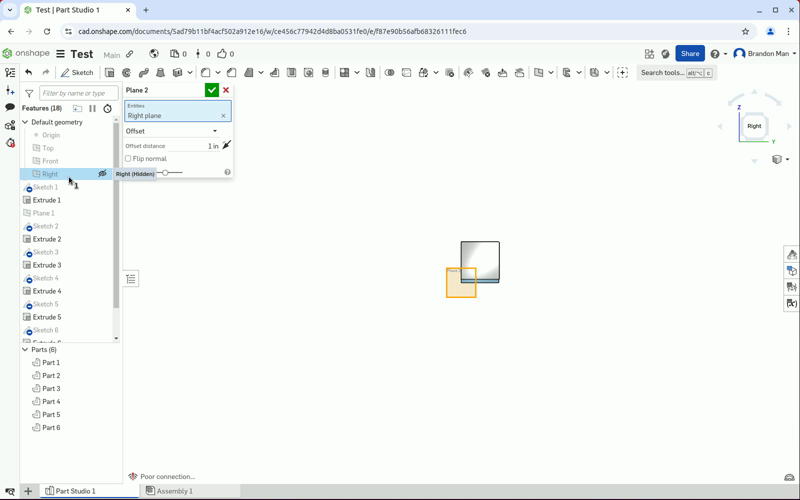
key(tab, 2)
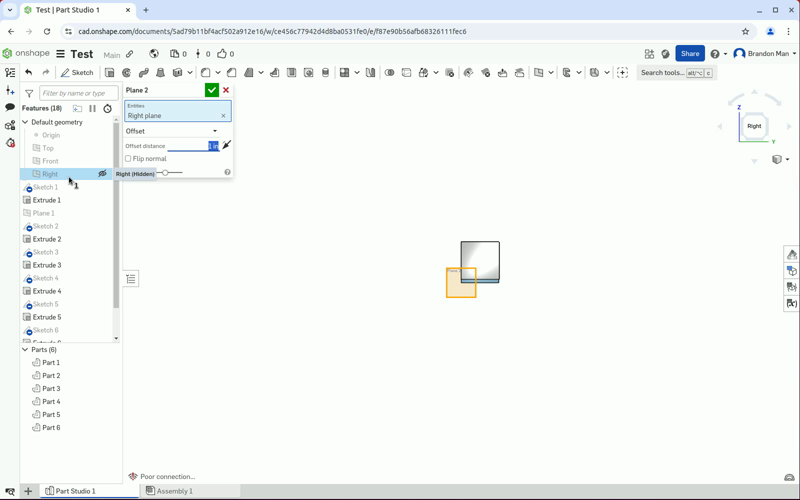
text(0.709)
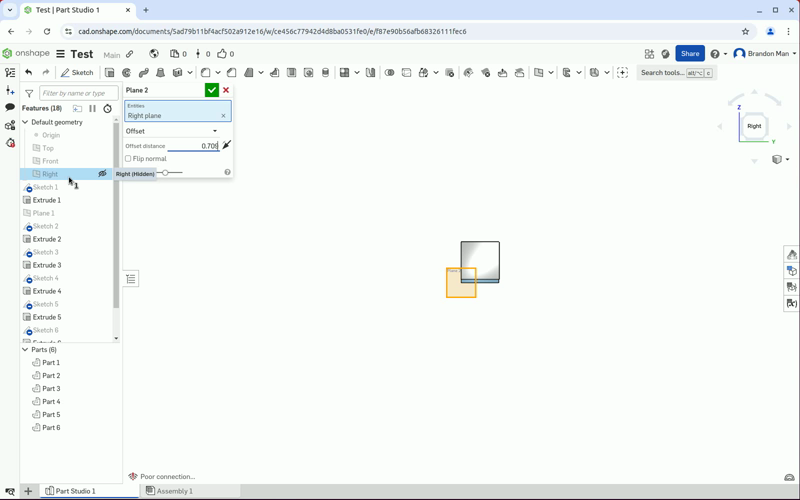
key(enter, 2)
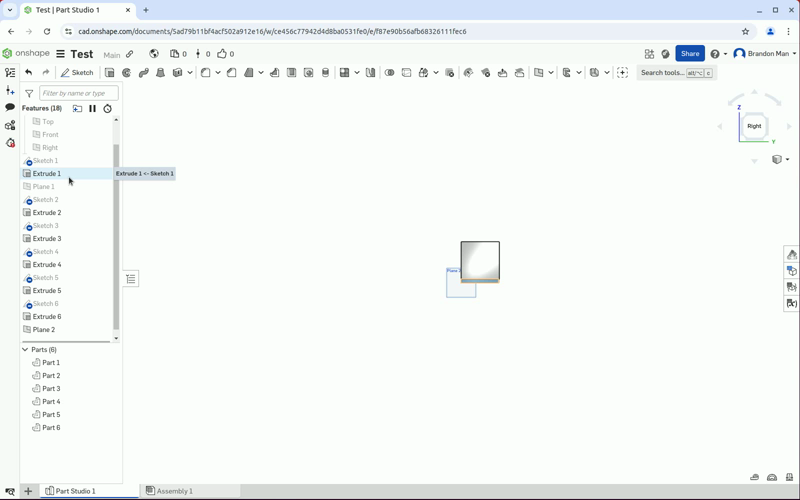
key(shift+s)
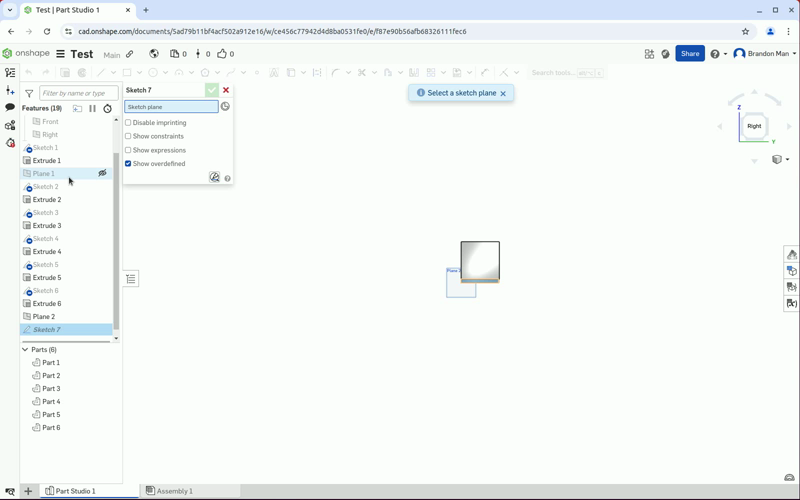
mouse_move(69, 319)
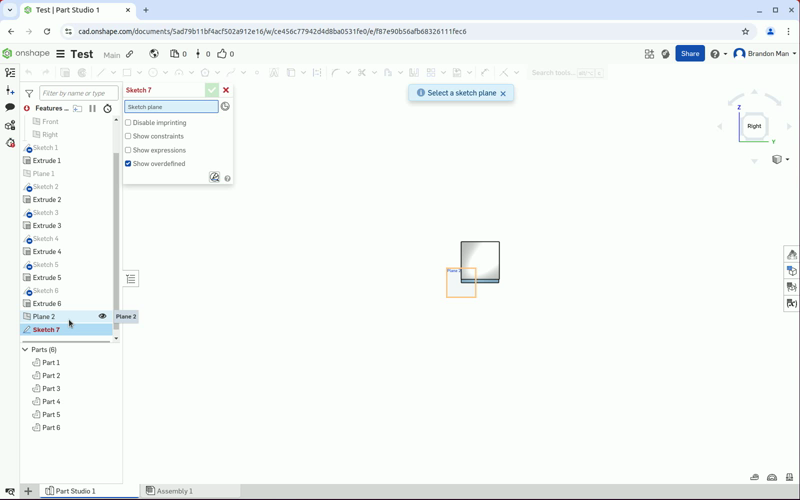
click(69, 319)
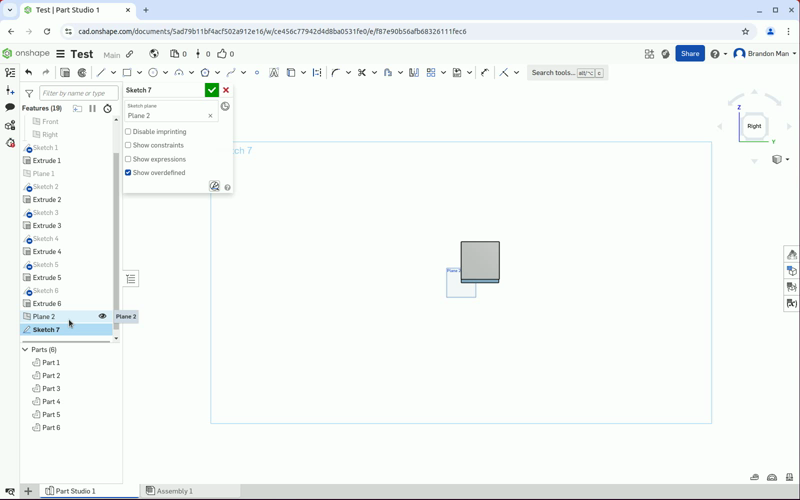
mouse_move(73, 352)
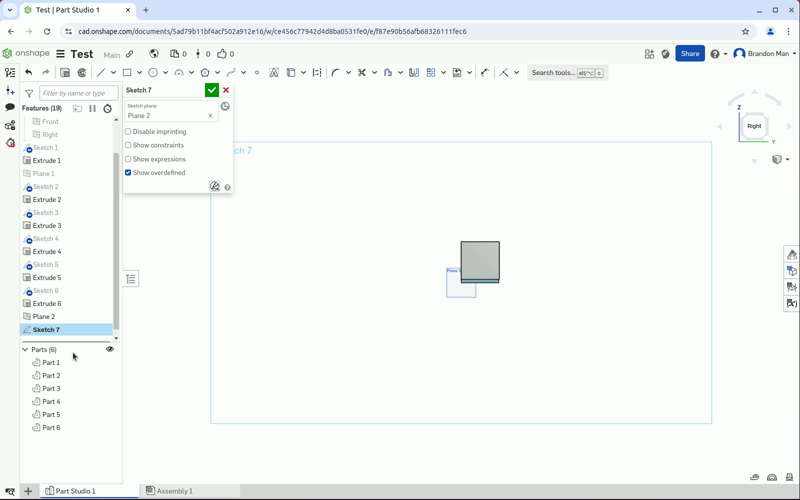
key(y)
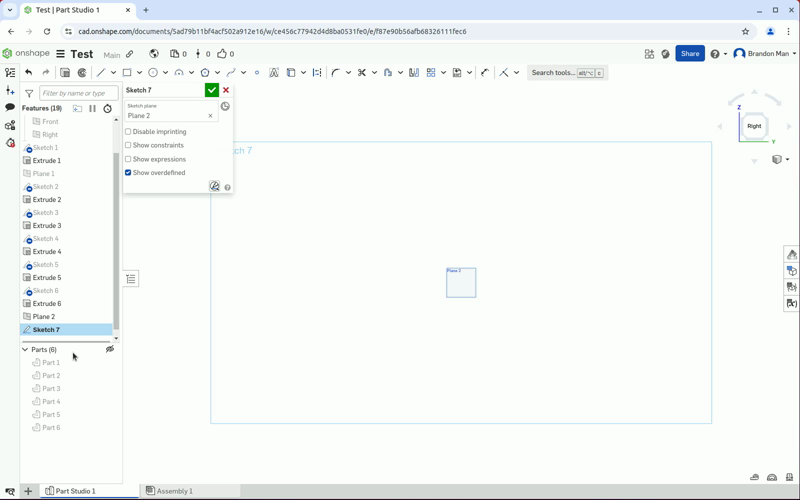
key(l)
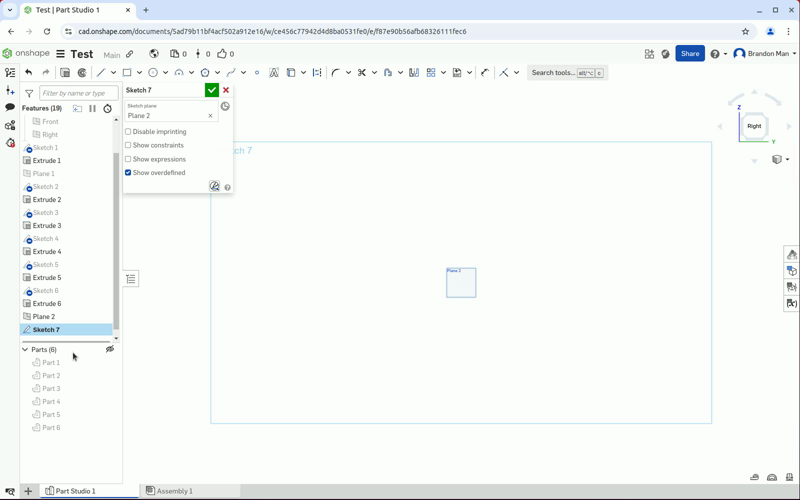
key_down(shift)
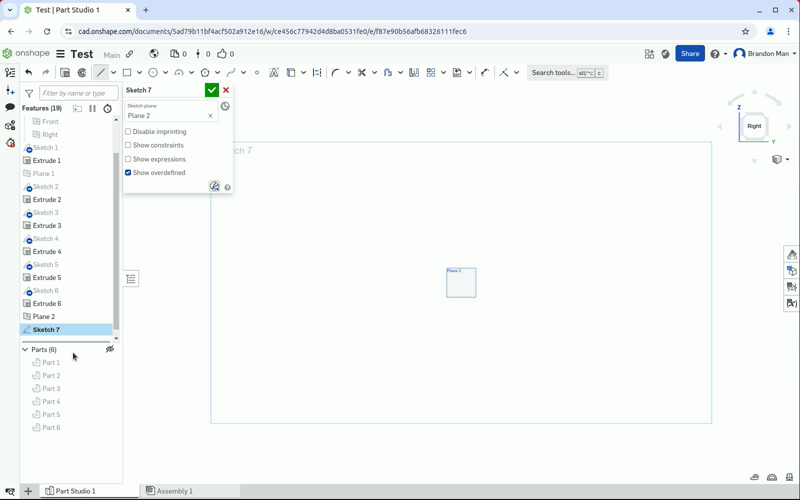
mouse_move(467, 251)
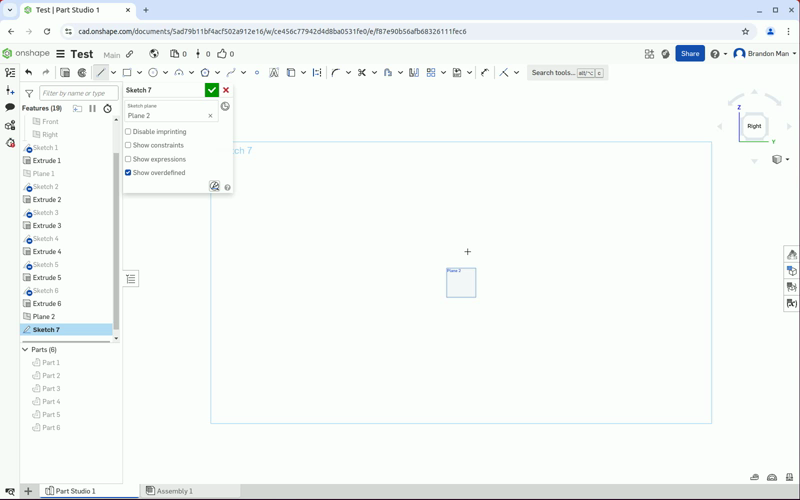
click(467, 251)
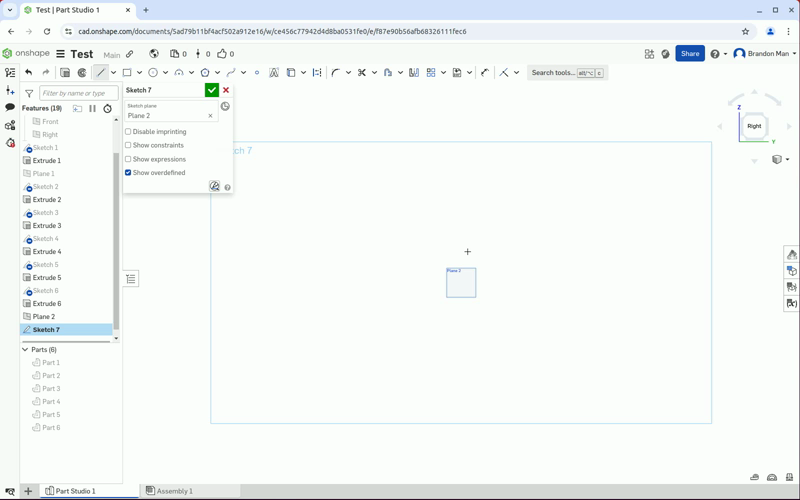
key_up(shift)
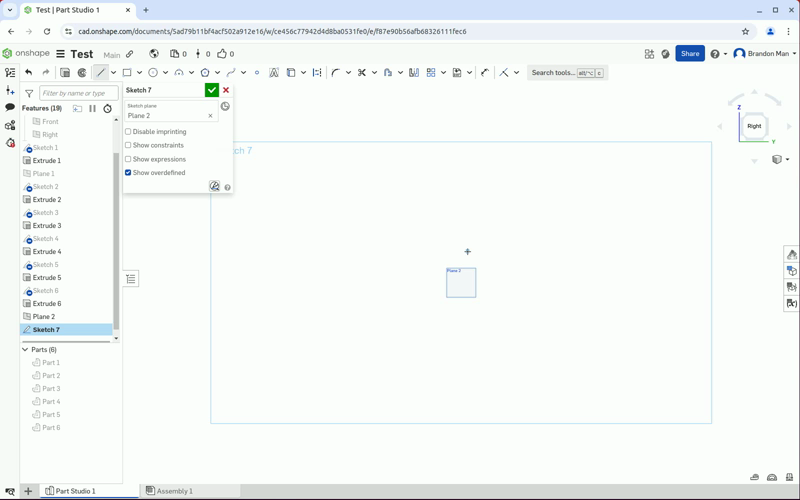
key_down(shift)
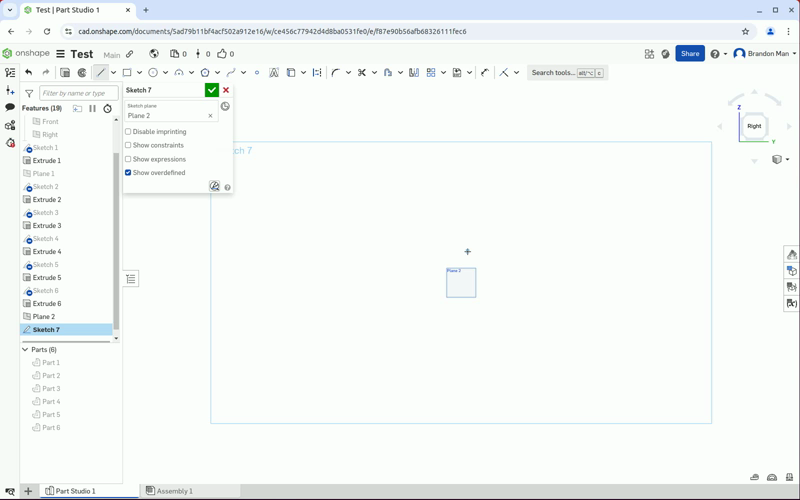
mouse_move(497, 251)
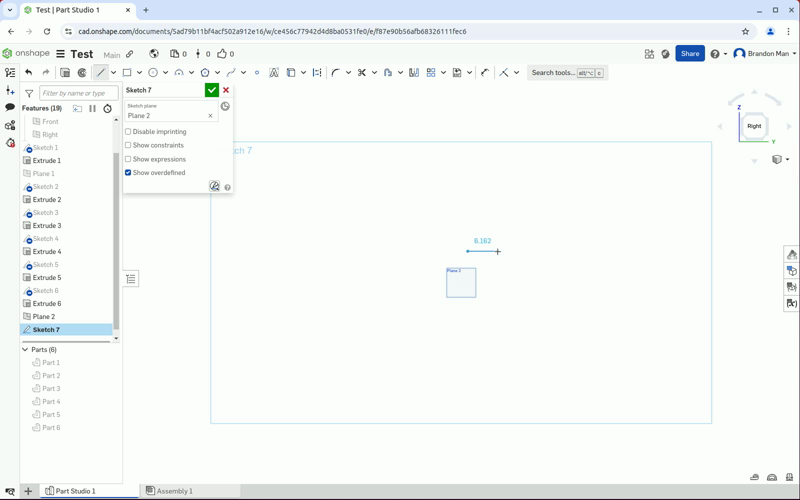
mouse_move(492, 251)
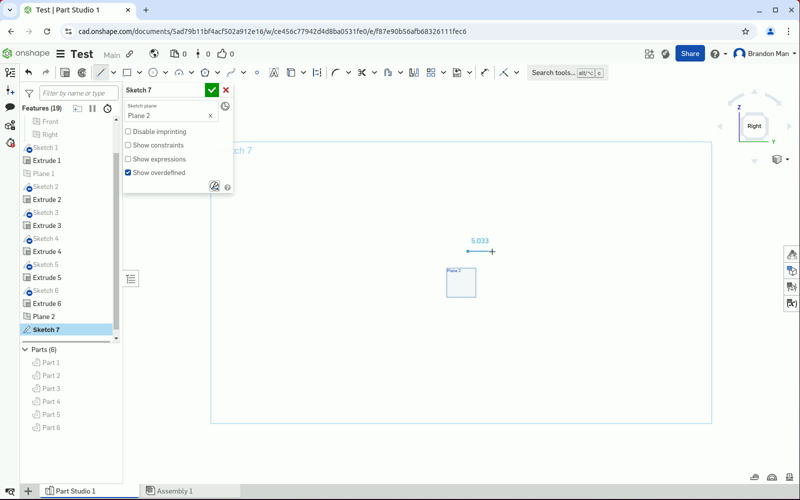
click(492, 251)
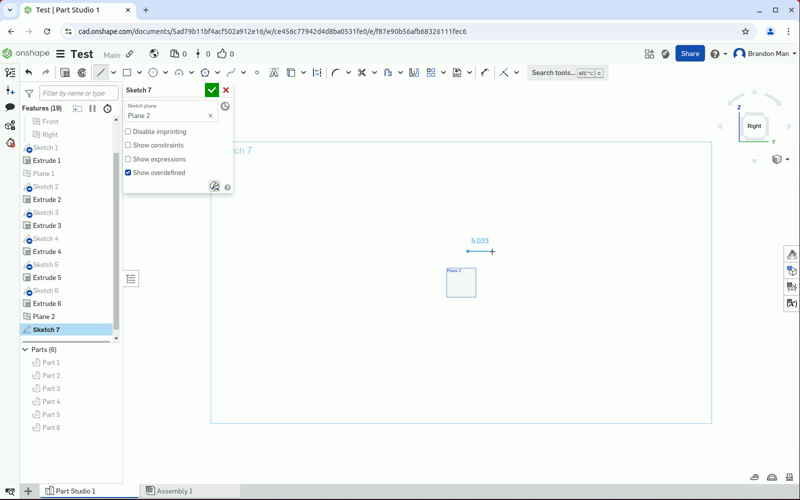
key_up(shift)
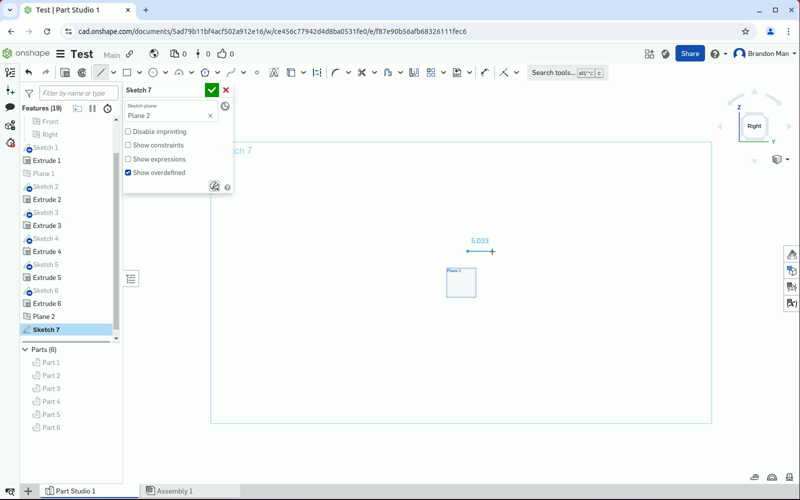
key_down(shift)
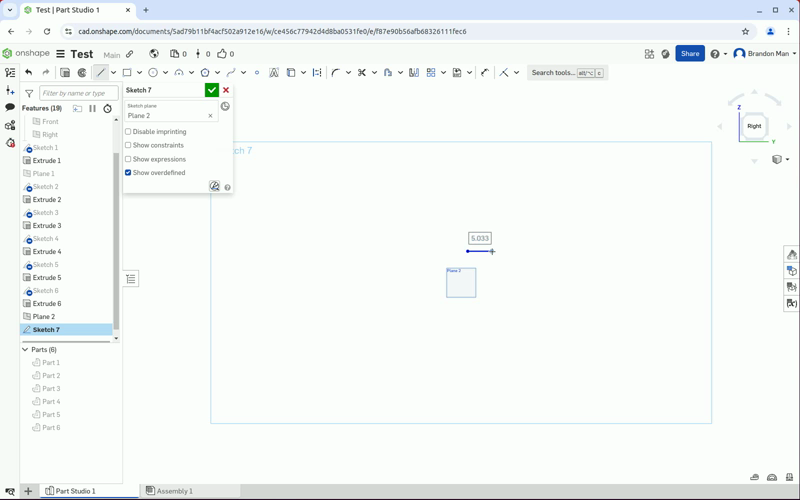
mouse_move(522, 251)
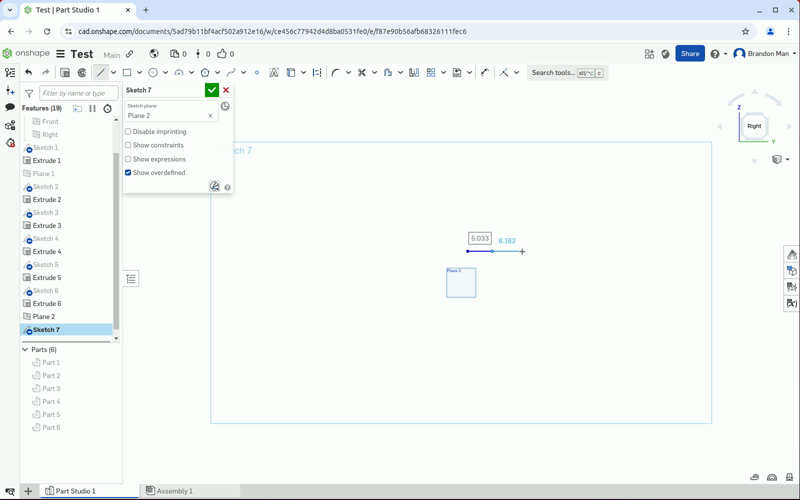
mouse_move(492, 241)
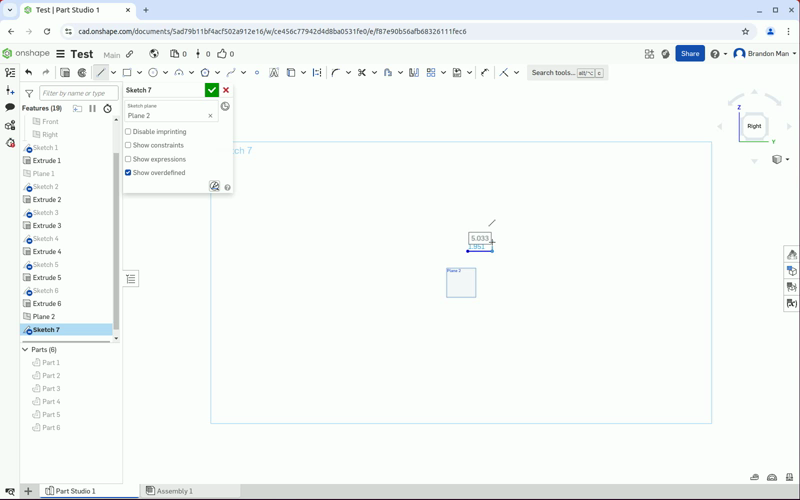
click(492, 241)
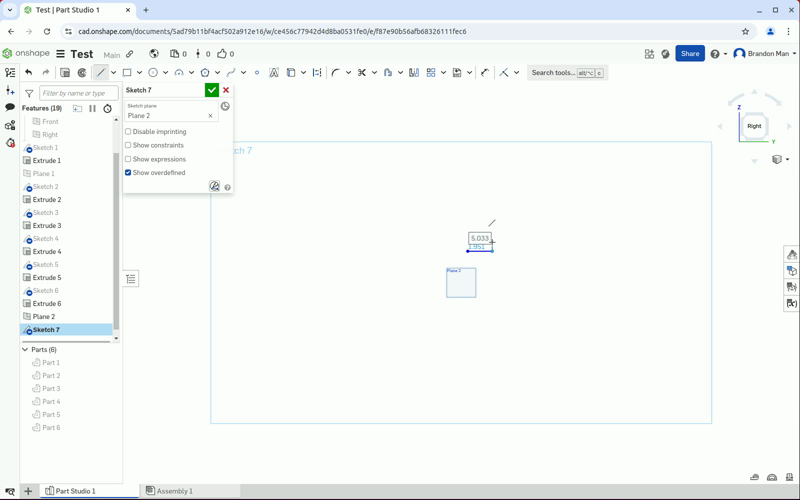
key_up(shift)
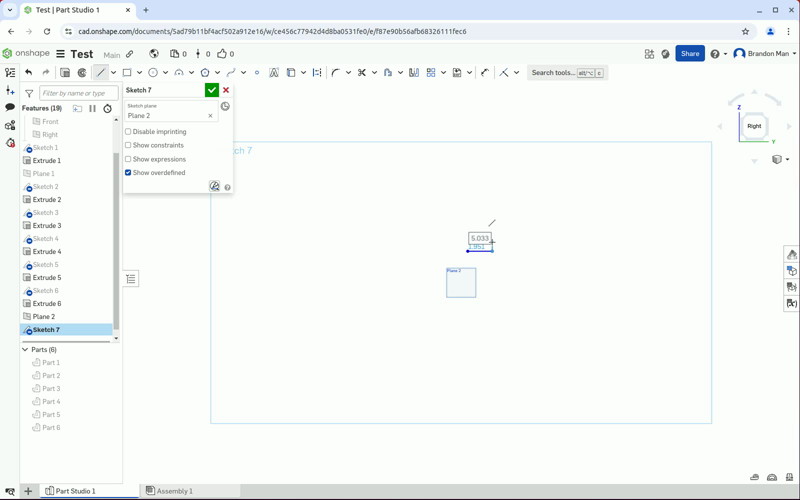
key_down(shift)
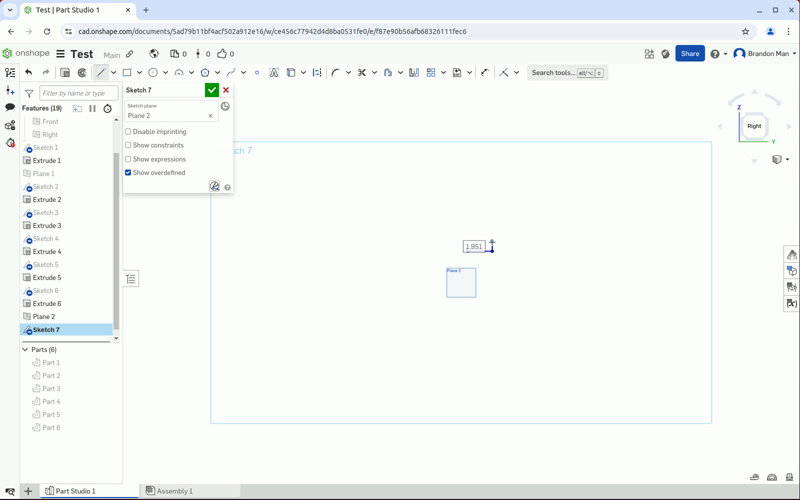
mouse_move(522, 241)
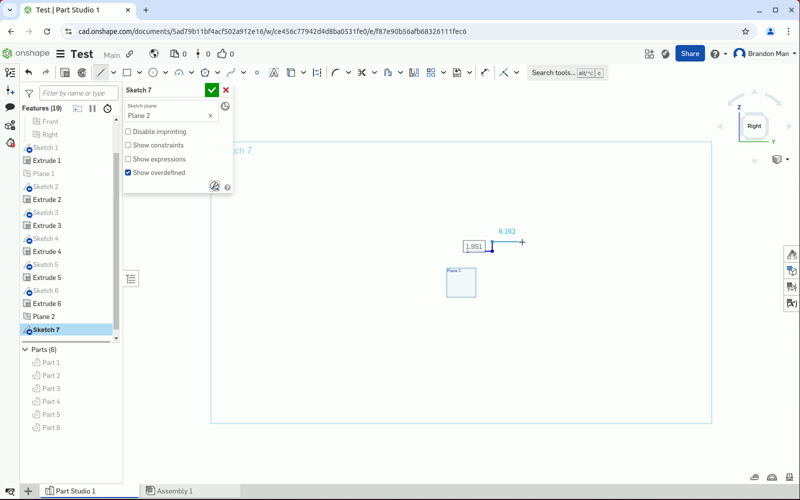
mouse_move(467, 241)
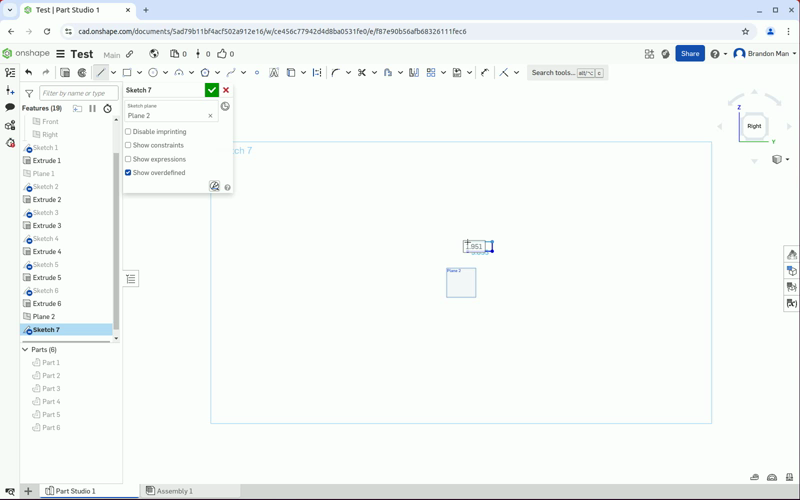
click(467, 241)
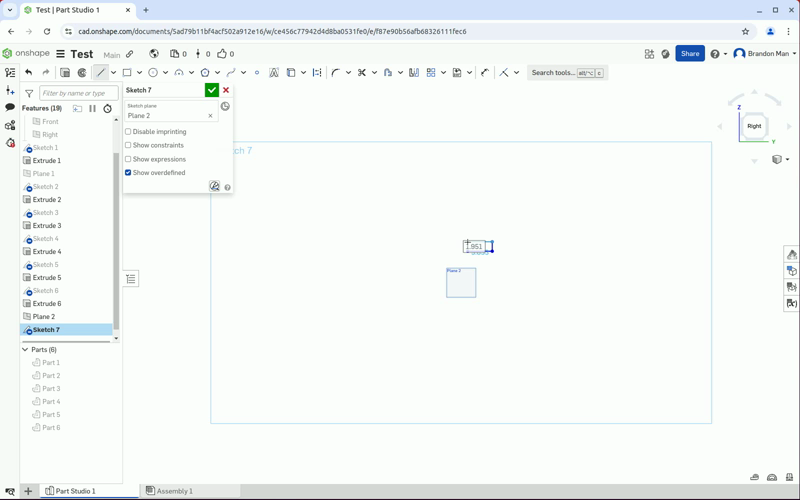
key_up(shift)
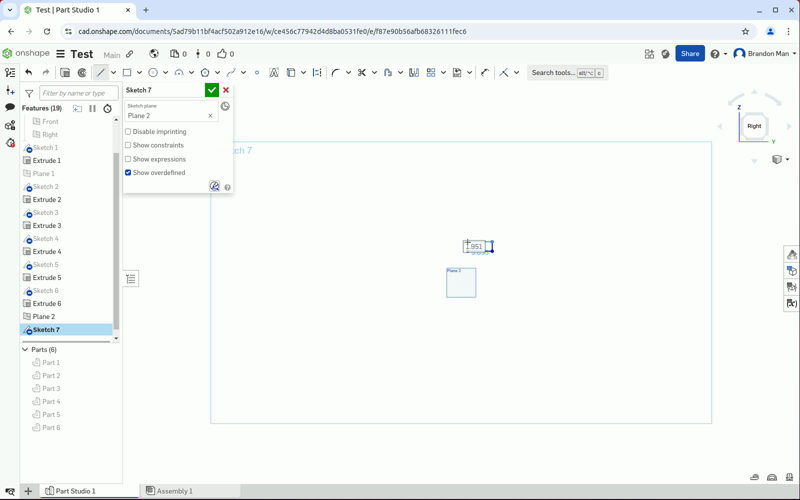
mouse_move(497, 241)
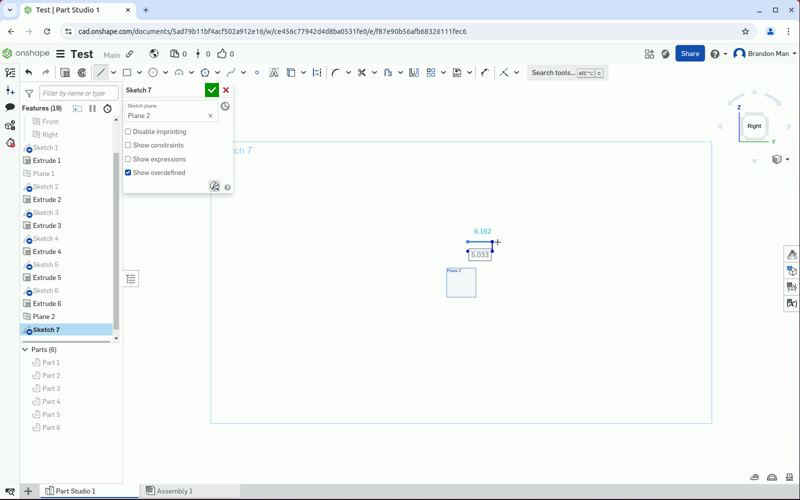
key_down(shift)
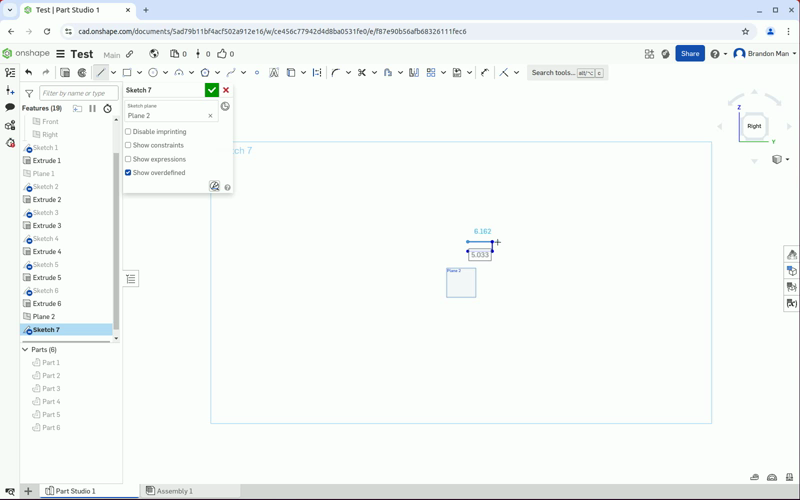
mouse_move(467, 251)
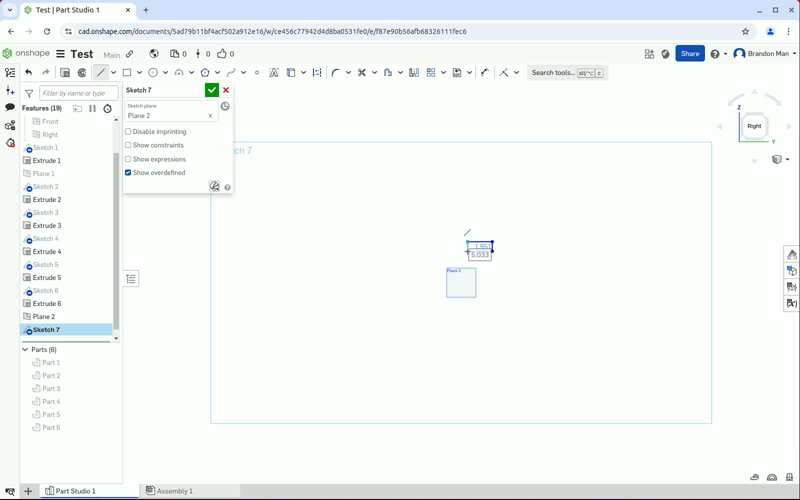
key_up(shift)
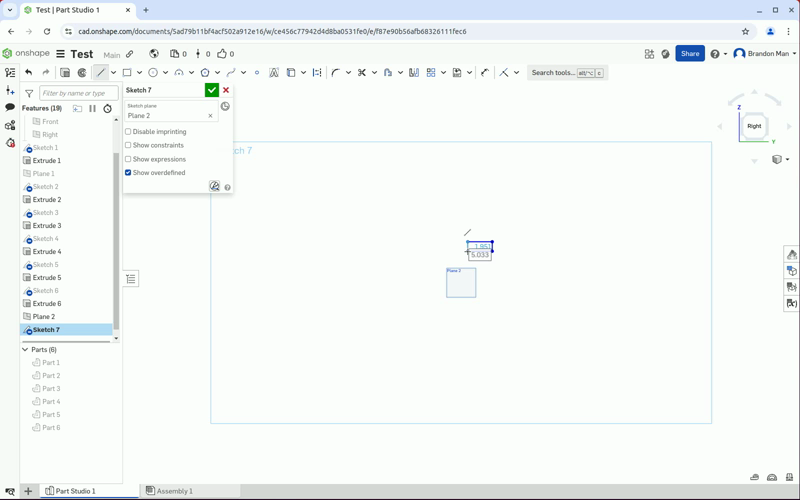
click(467, 251)
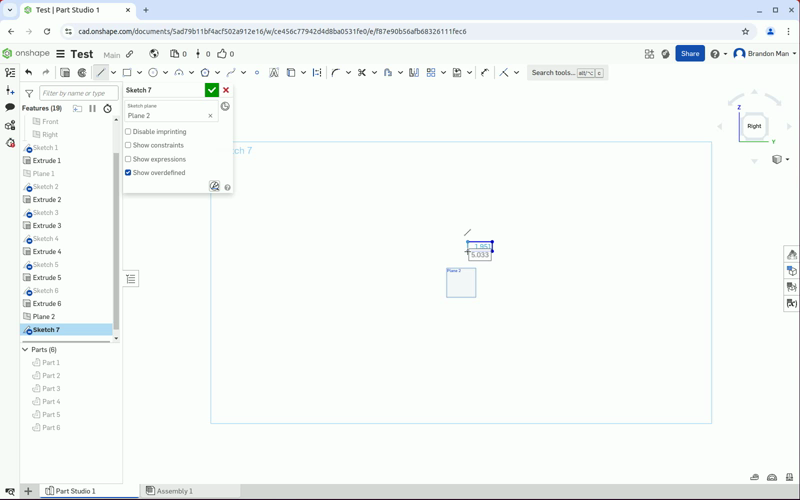
key(esc)
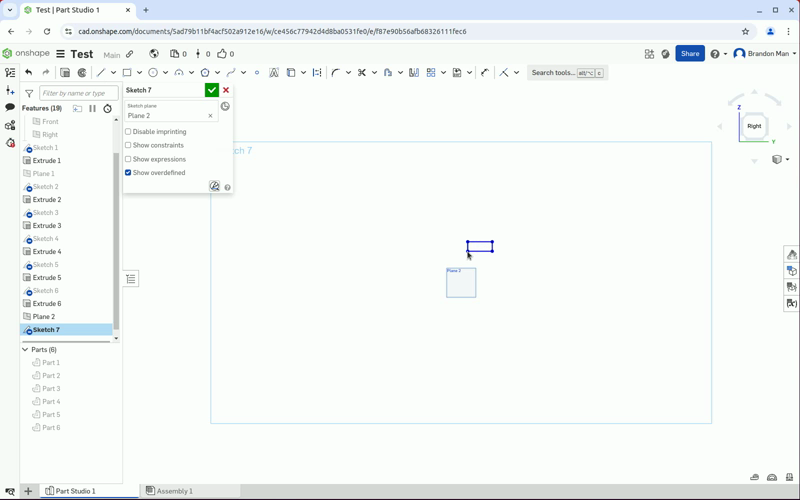
mouse_move(490, 251)
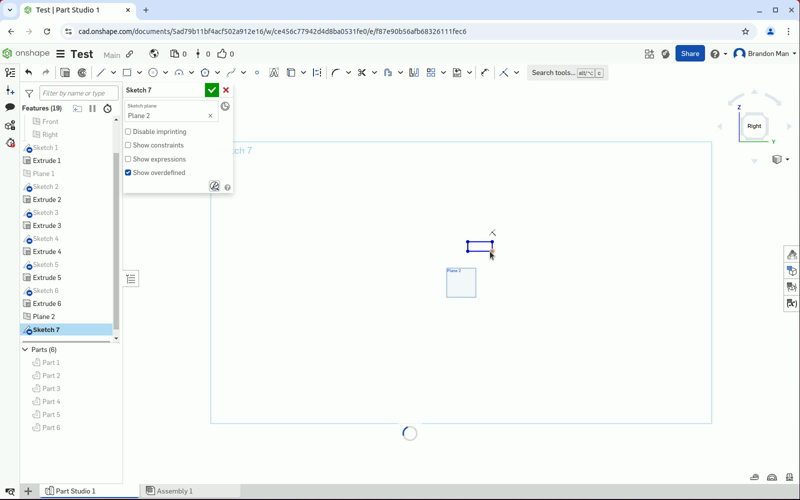
scroll(6)
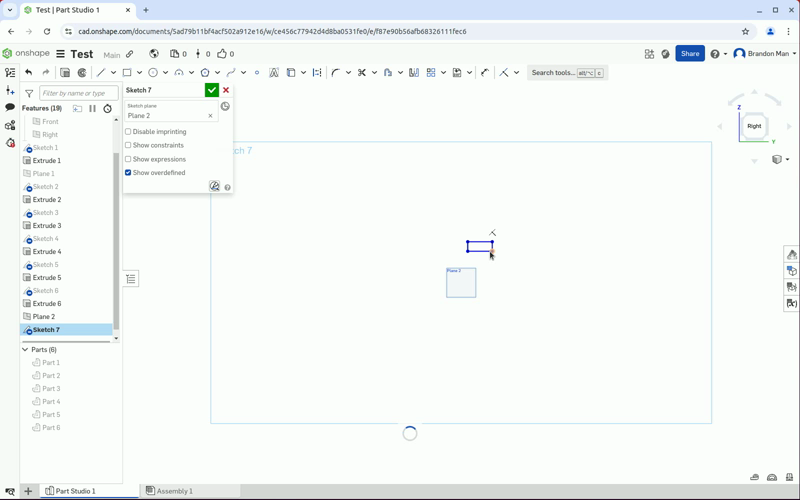
scroll(6)
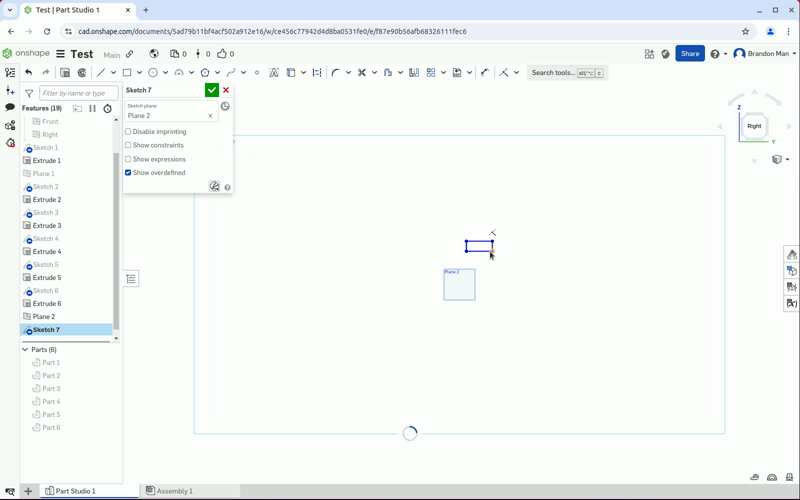
scroll(6)
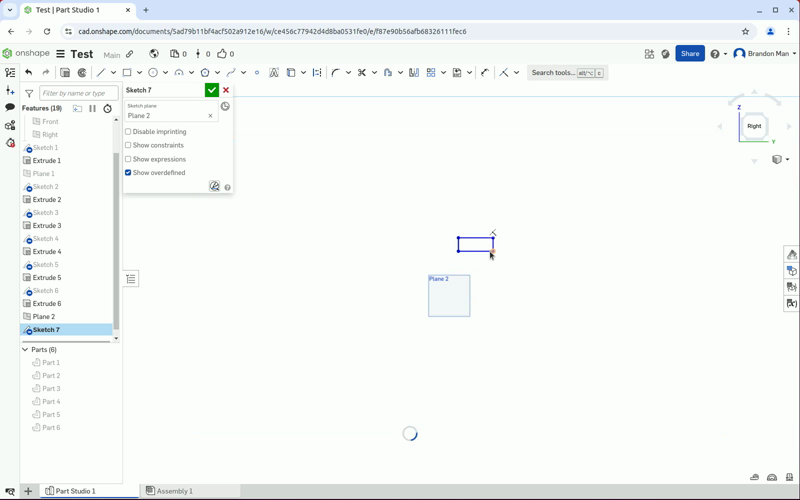
scroll(6)
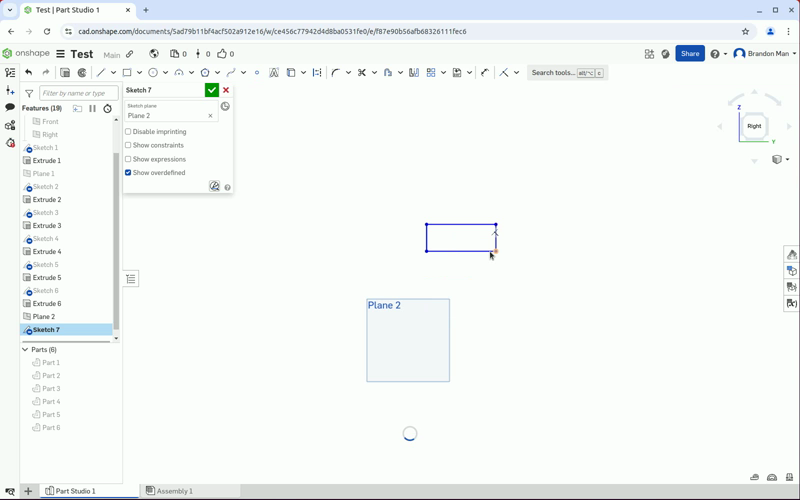
scroll(6)
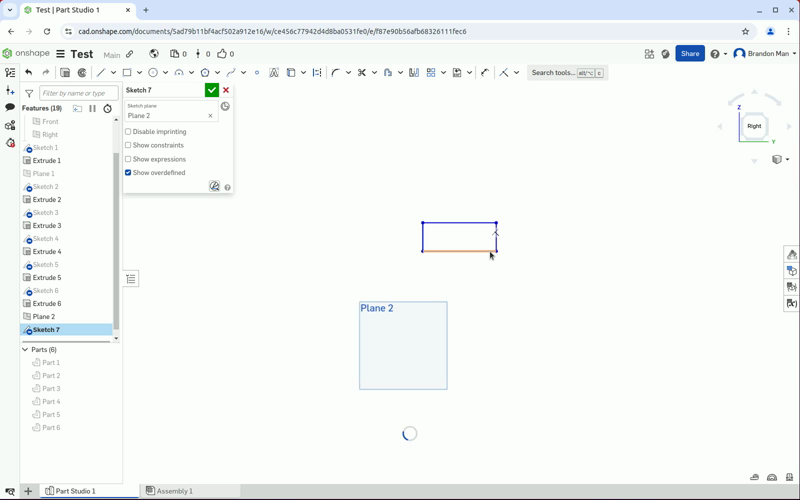
scroll(6)
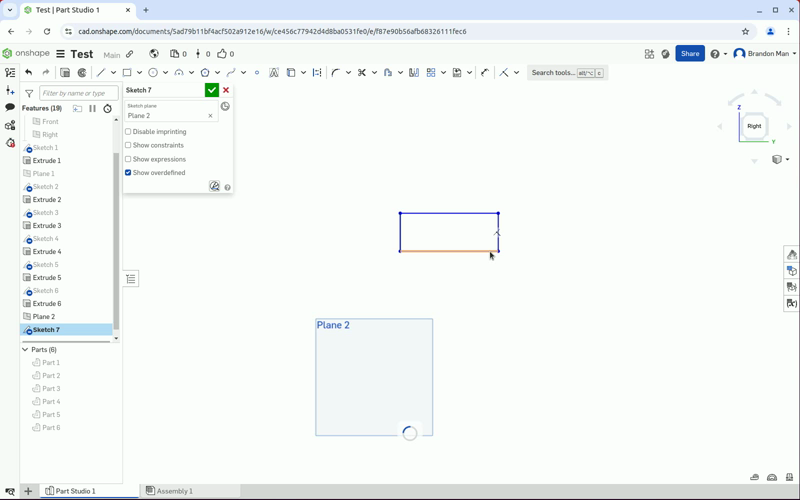
scroll(6)
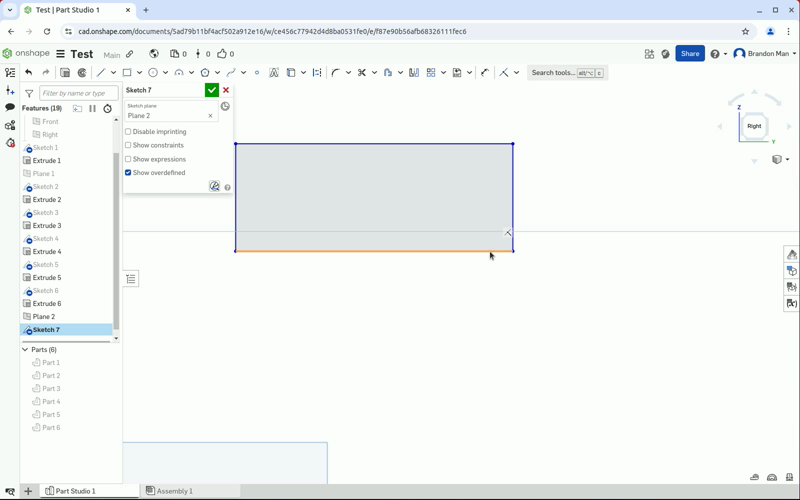
click(490, 251)
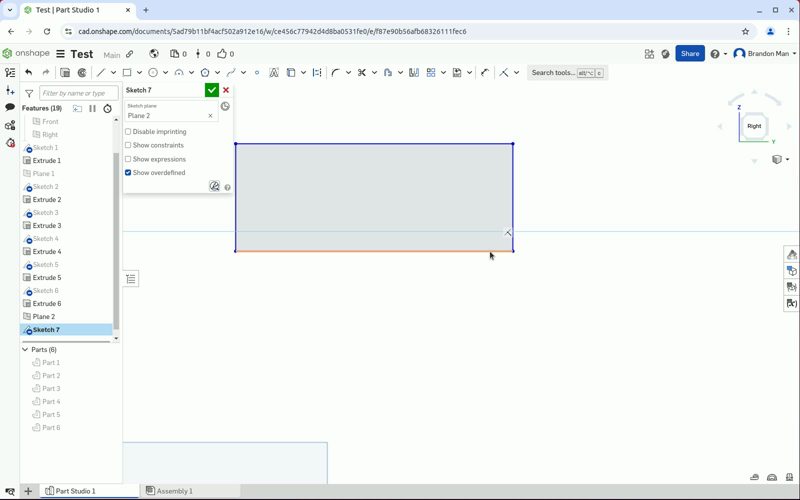
scroll(-6)
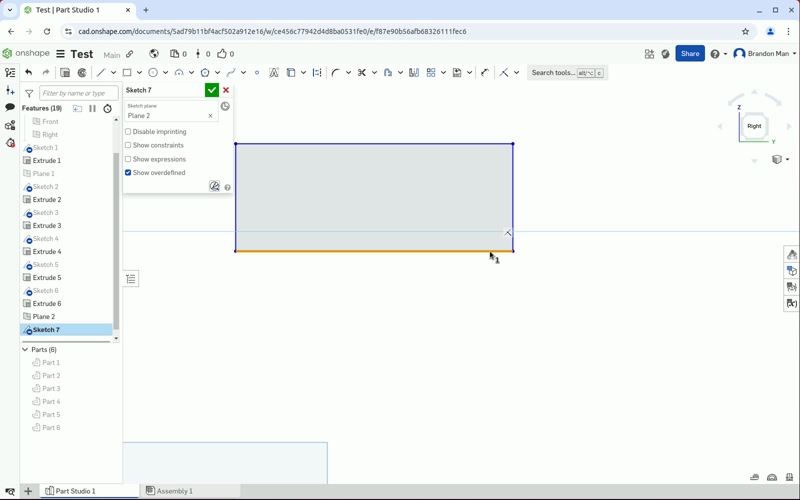
scroll(-6)
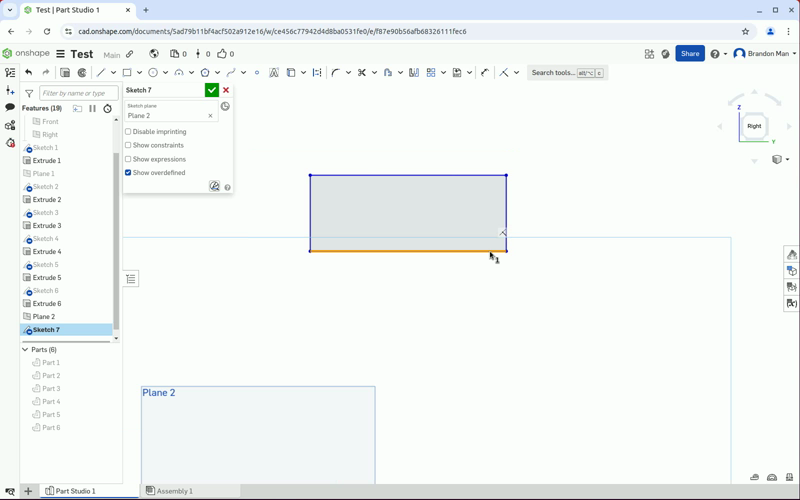
scroll(-6)
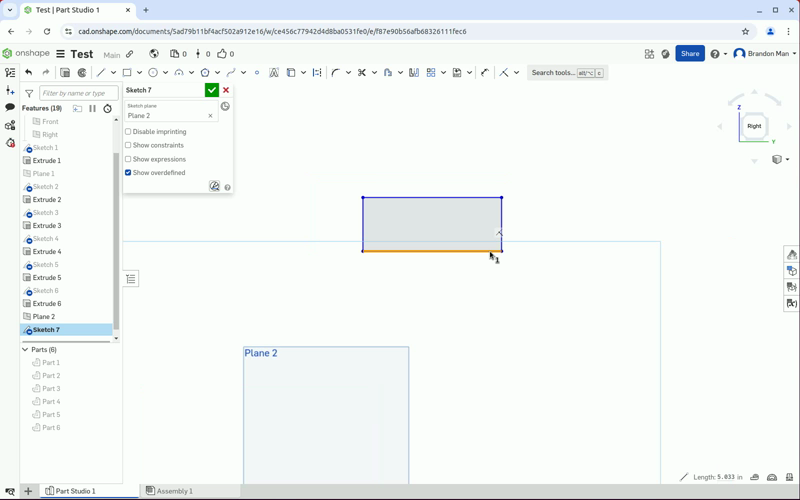
scroll(-6)
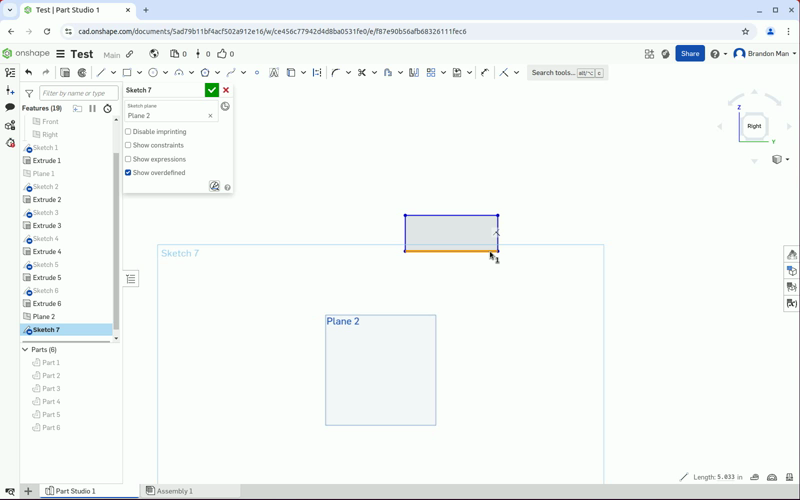
scroll(-6)
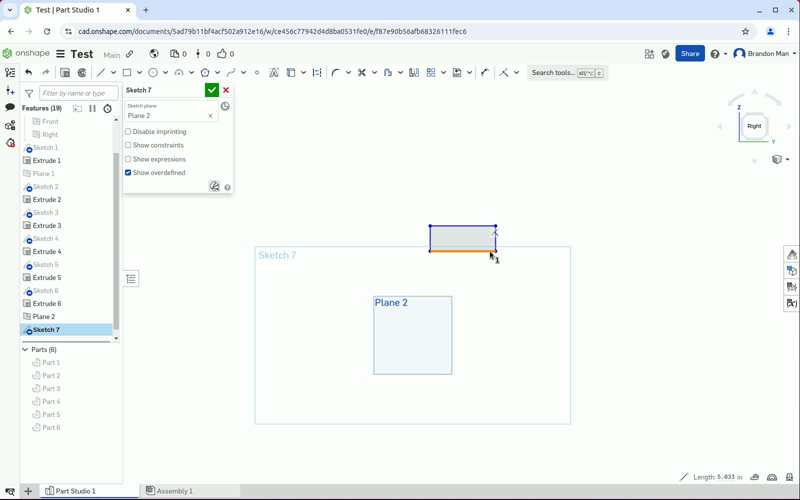
scroll(-6)
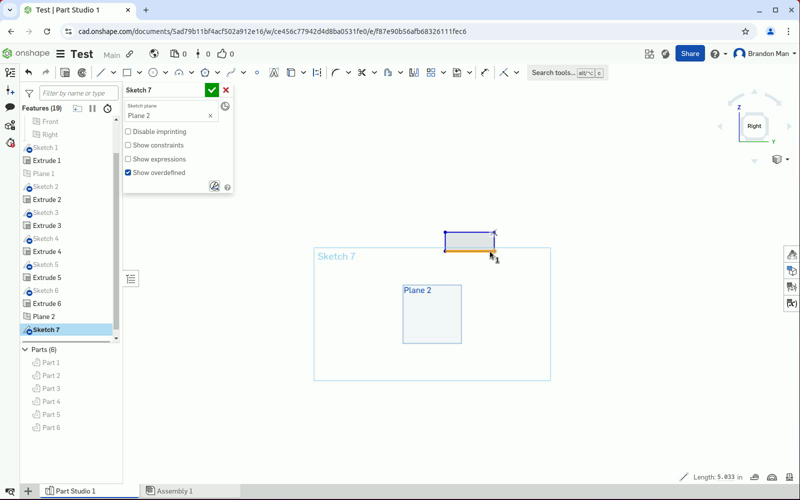
scroll(-6)
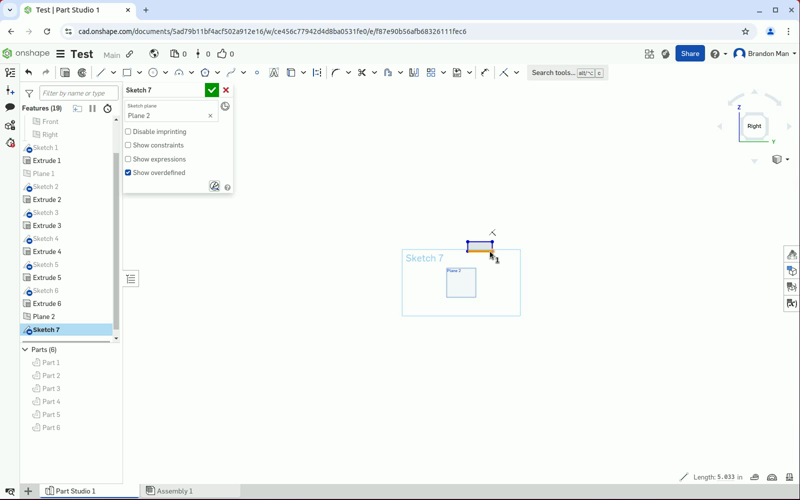
mouse_move(73, 352)
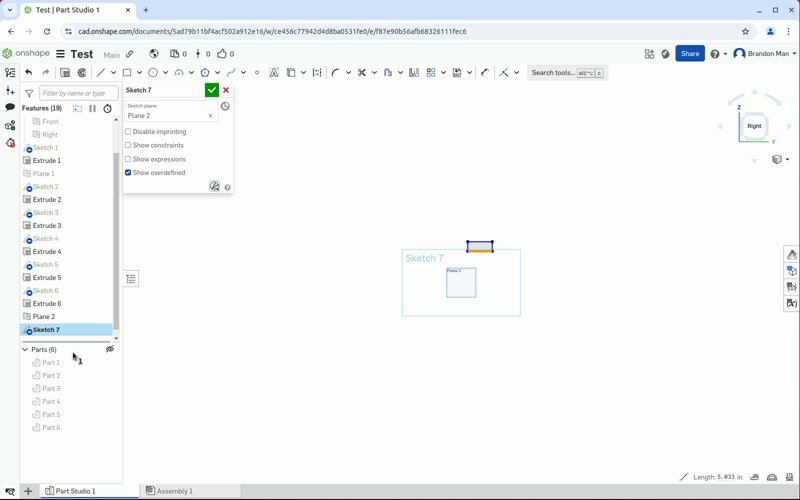
key(shift+y)
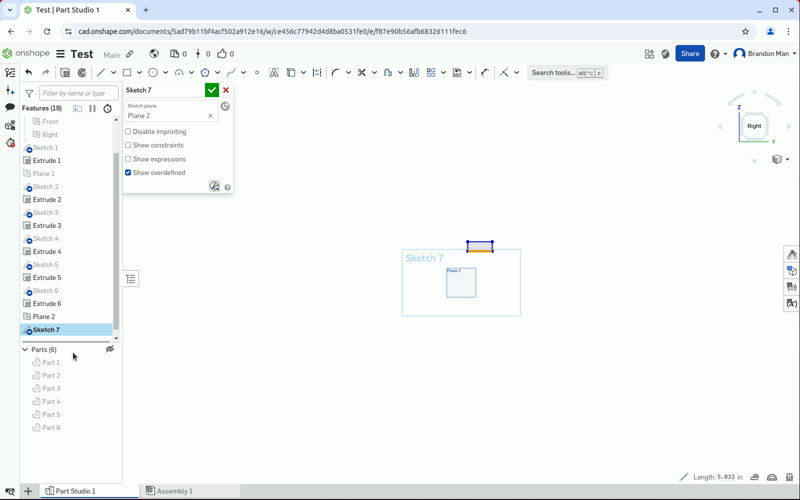
key(shift+e)
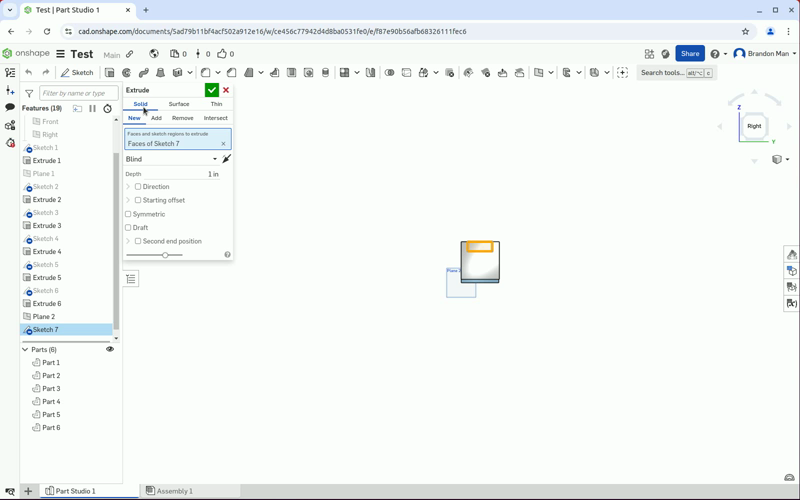
mouse_move(143, 106)
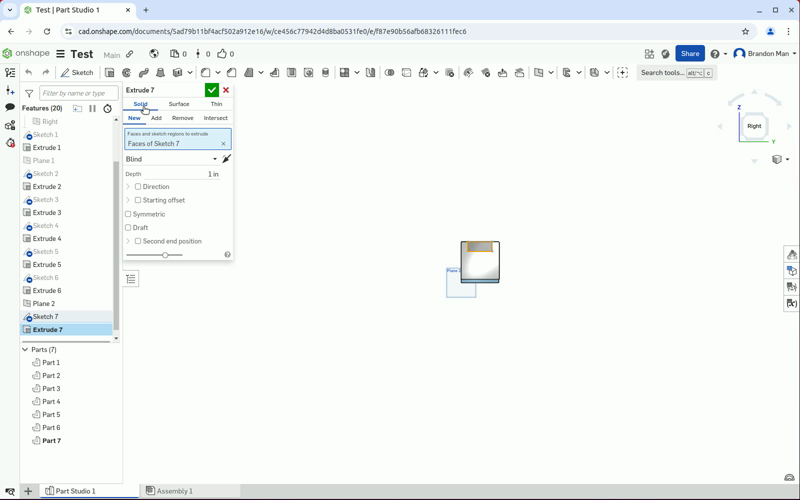
click(143, 106)
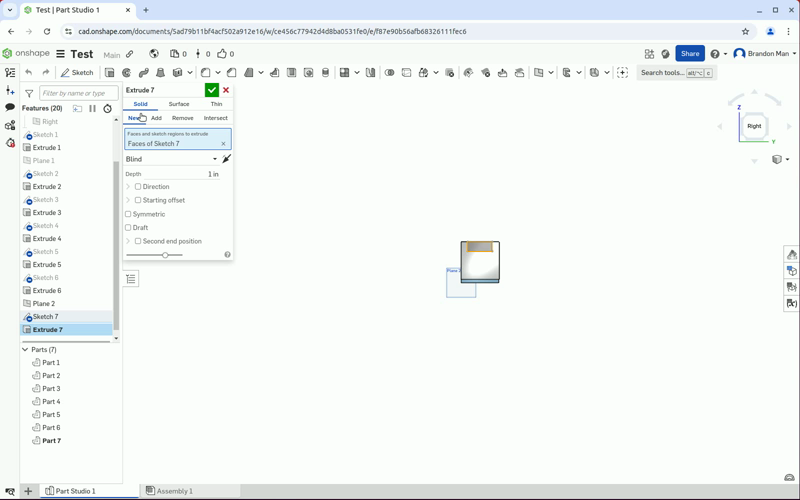
mouse_move(137, 120)
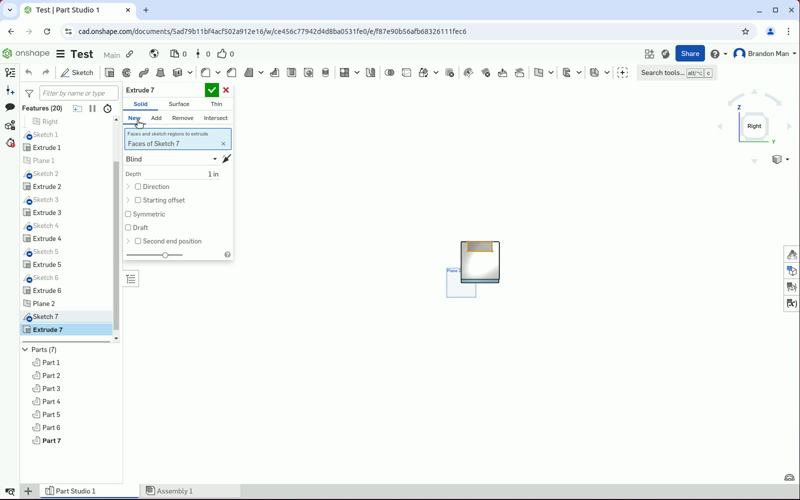
click(137, 120)
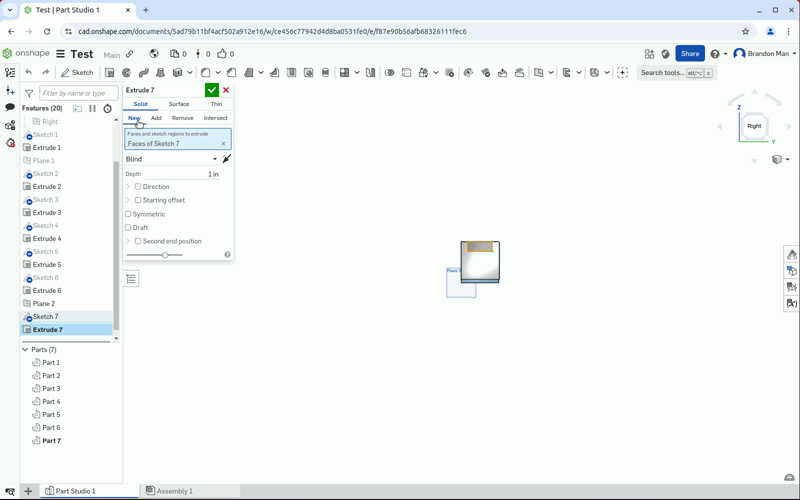
key(tab, 4)
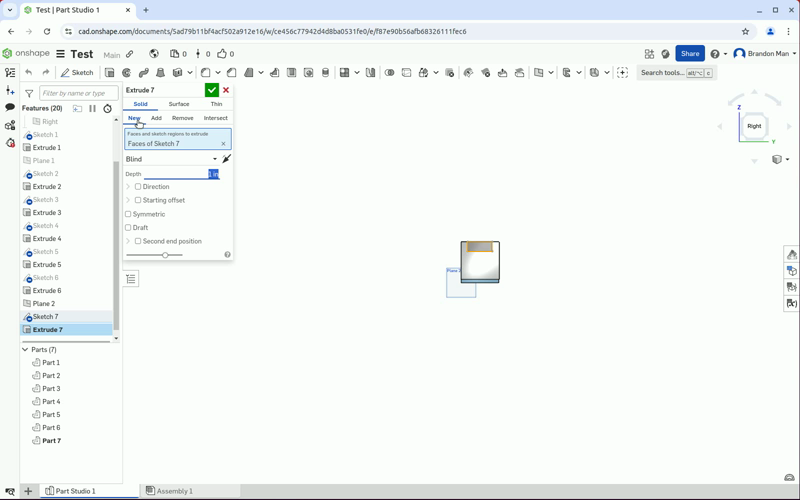
text(1.926)
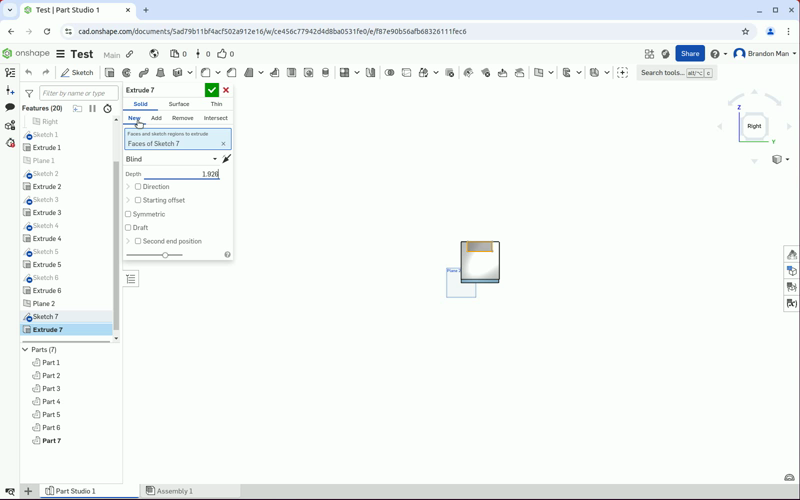
key(enter)
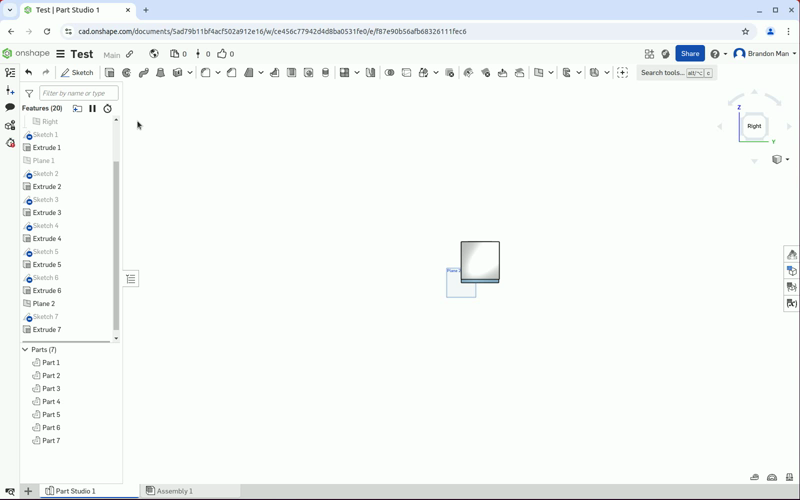
key(shift+h)
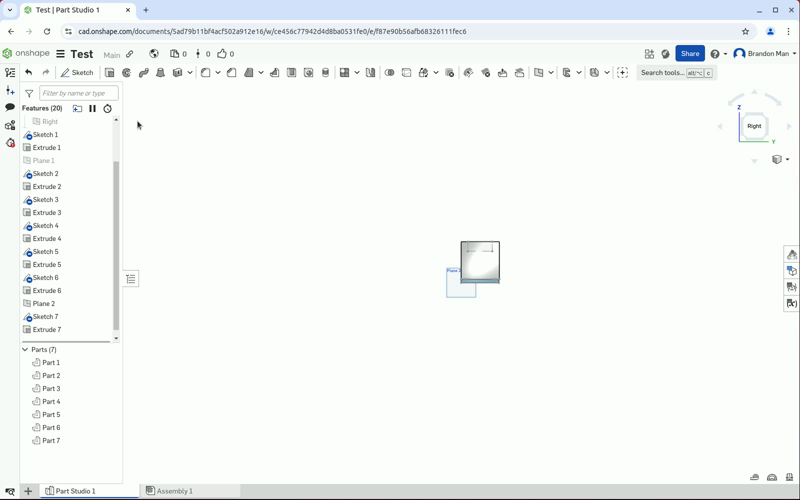
key(shift+h)
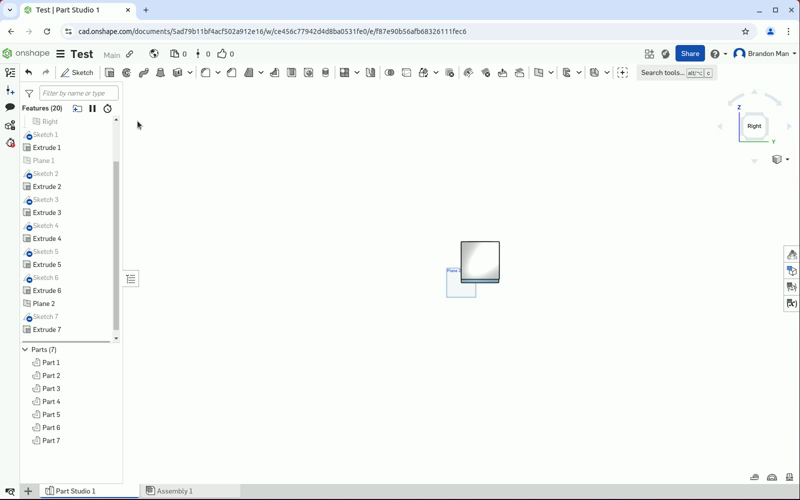
mouse_move(69, 137)
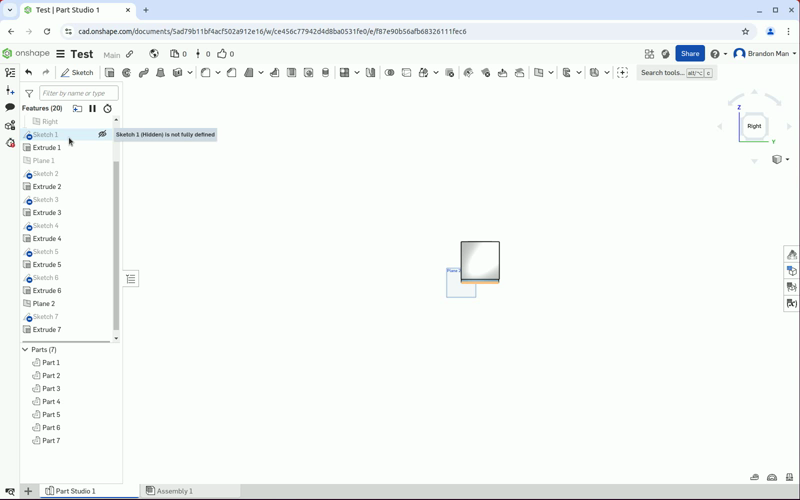
click(69, 137)
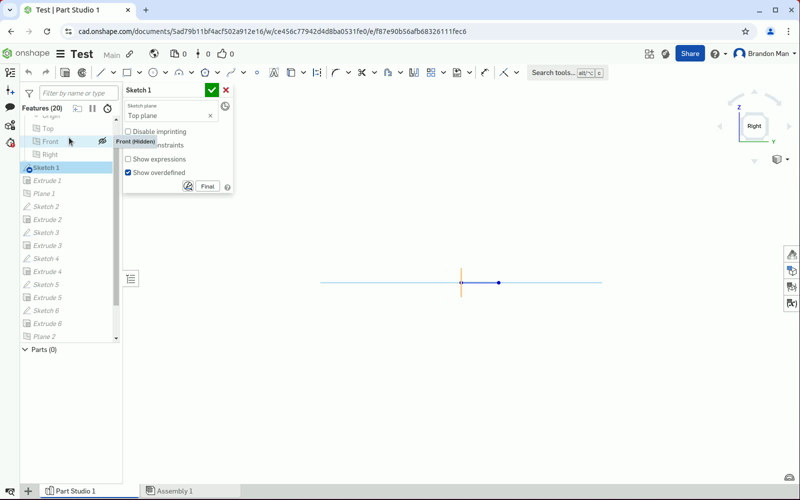
mouse_move(229, 92)
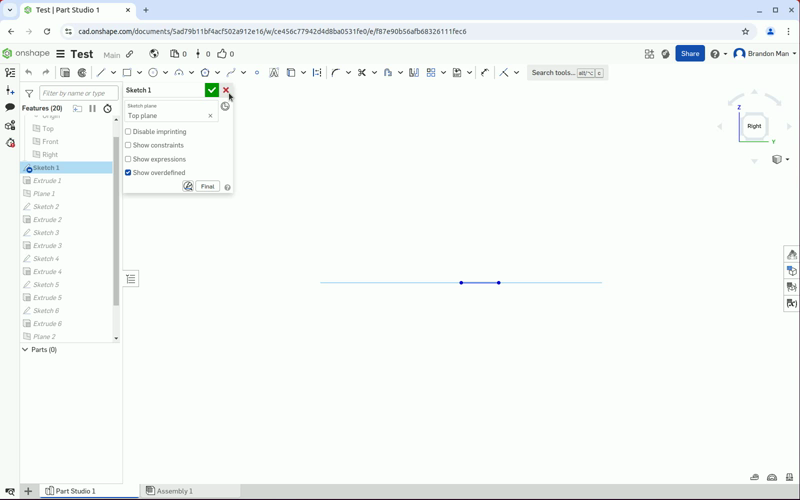
click(229, 92)
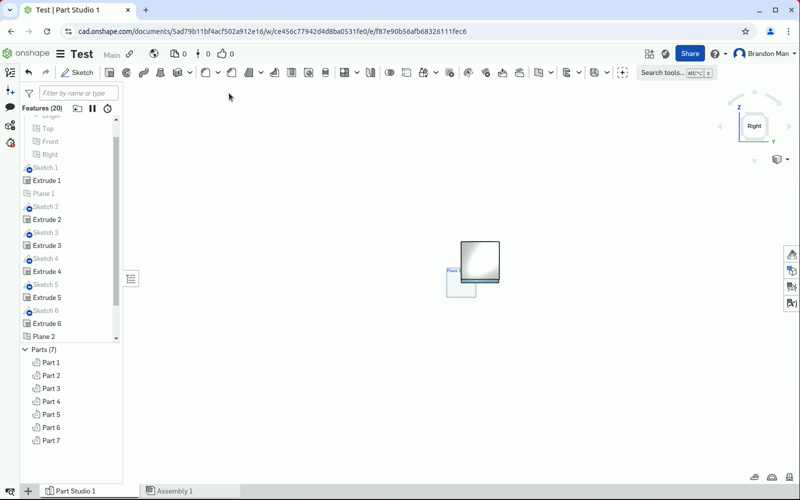
mouse_move(541, 75)
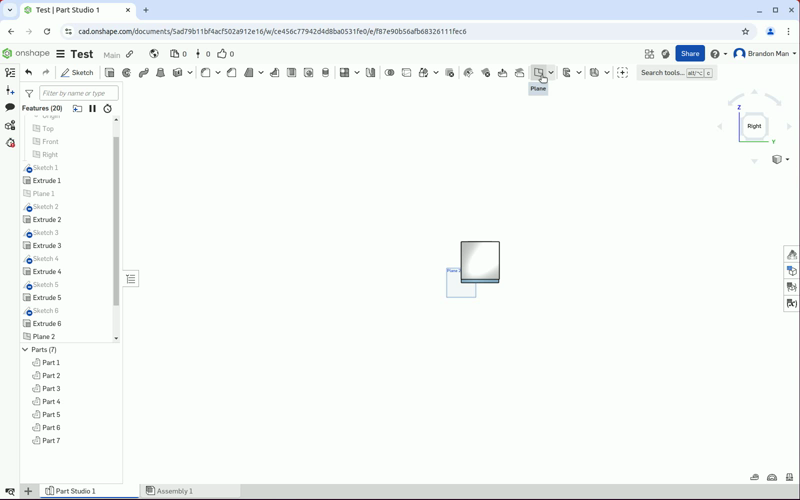
click(541, 75)
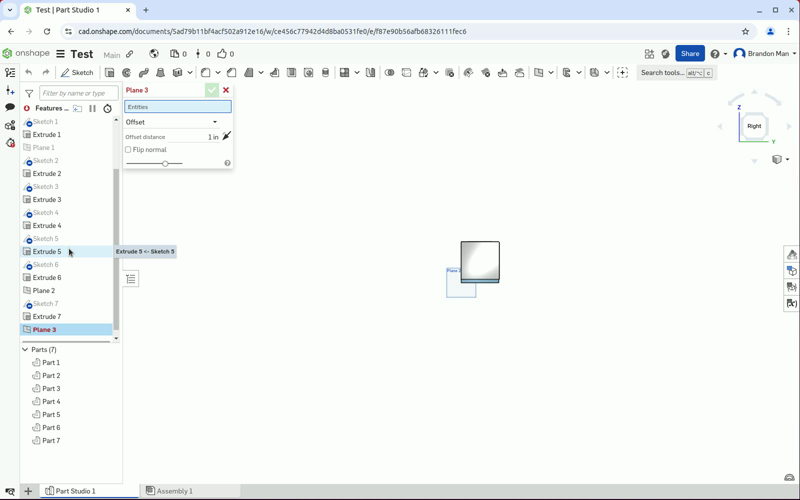
scroll(3)
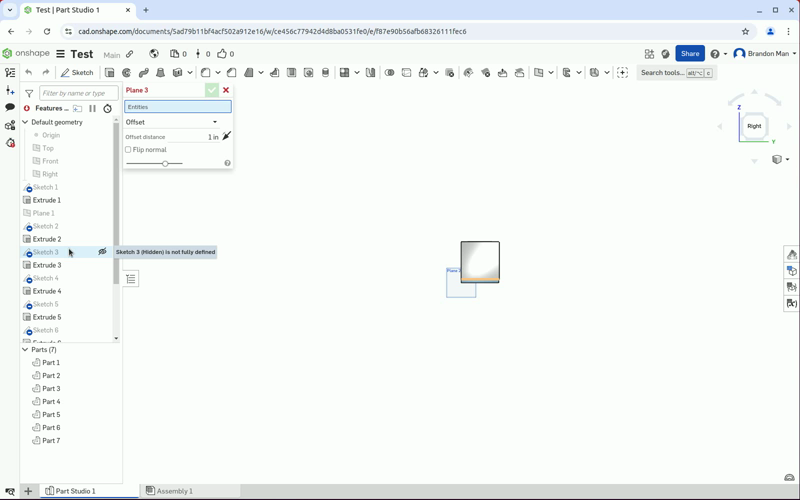
mouse_move(69, 176)
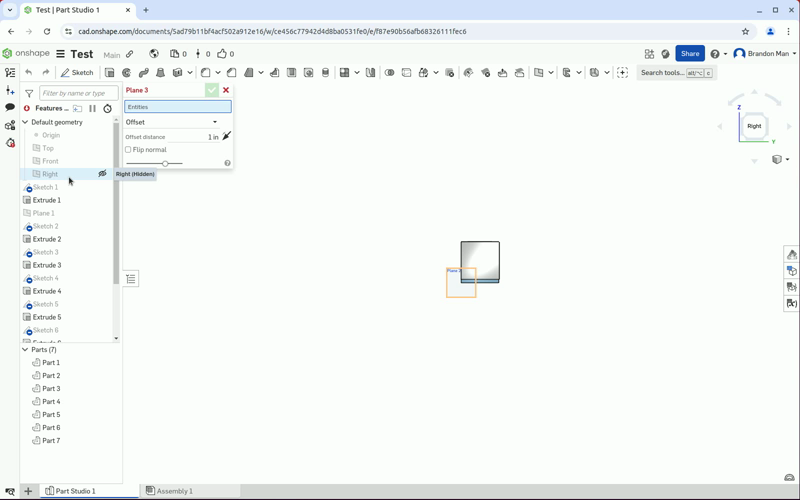
click(69, 176)
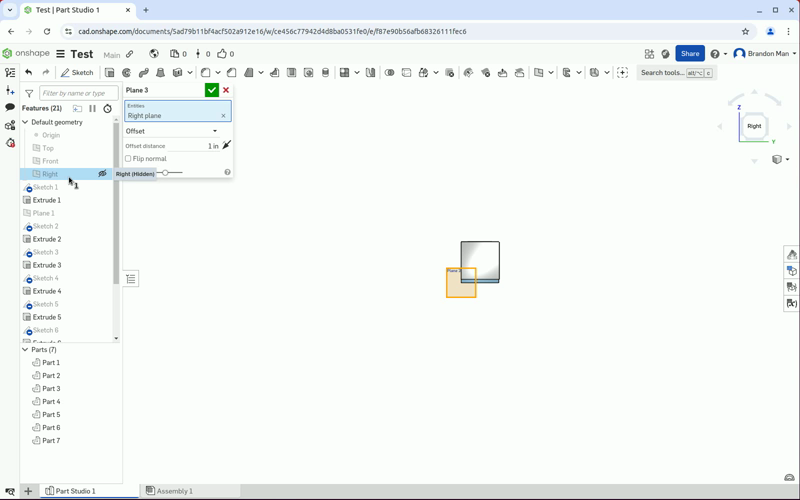
key(tab, 2)
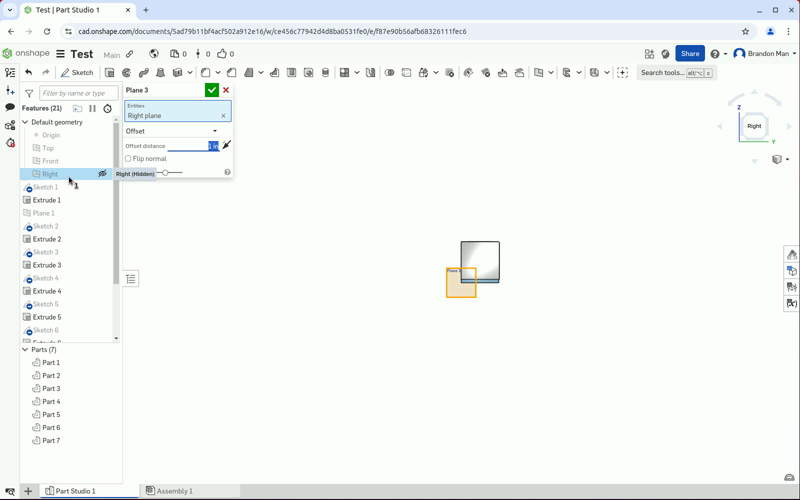
text(22.4)
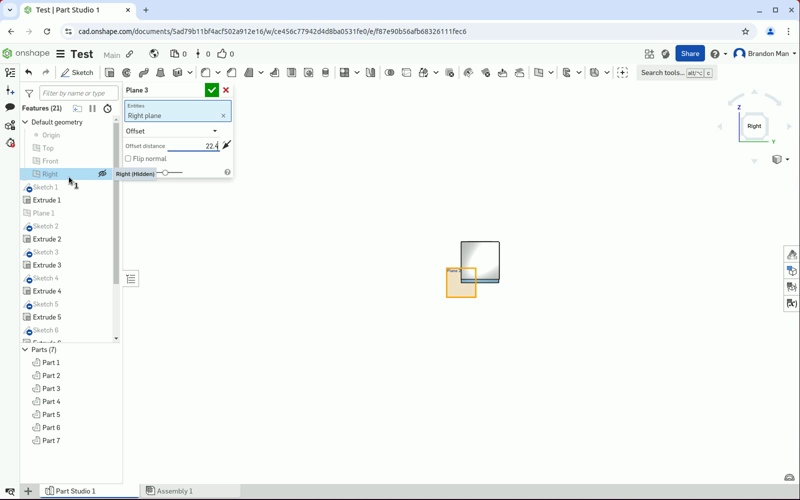
key(enter, 2)
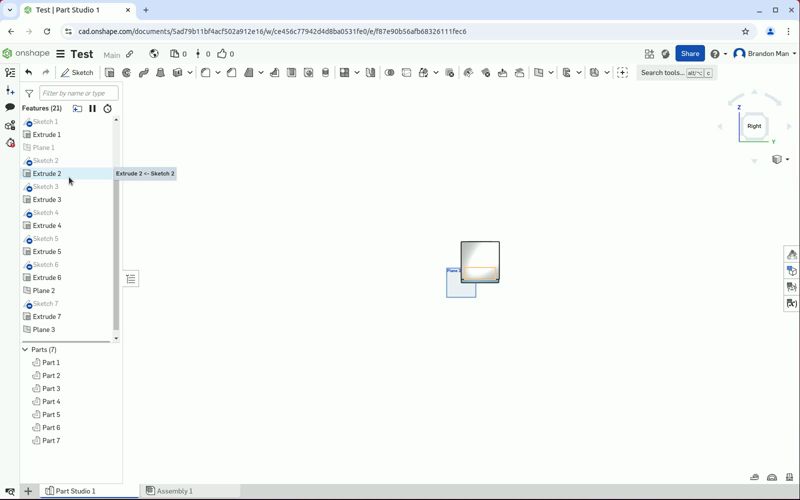
key(shift+s)
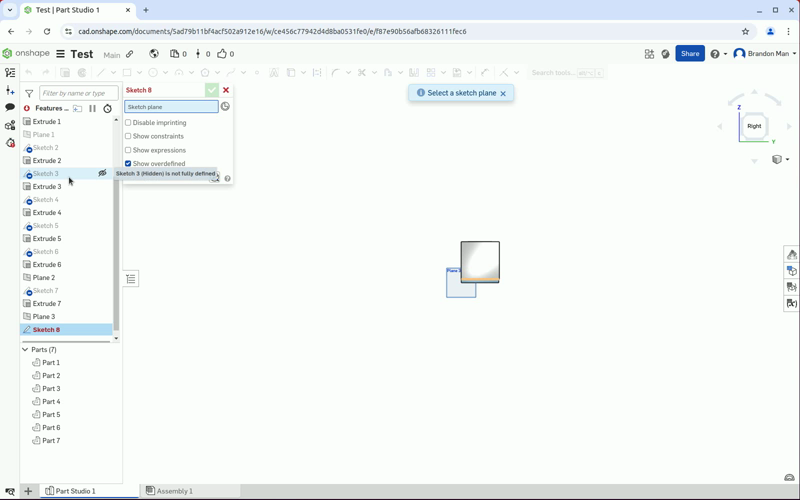
mouse_move(69, 319)
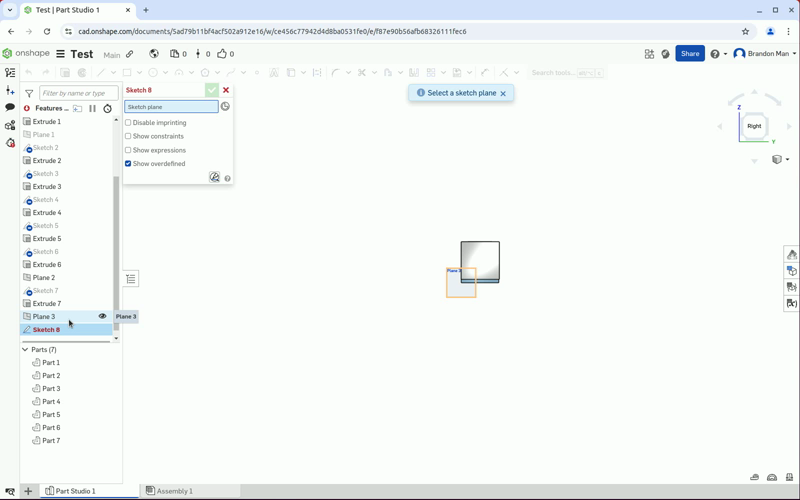
click(69, 319)
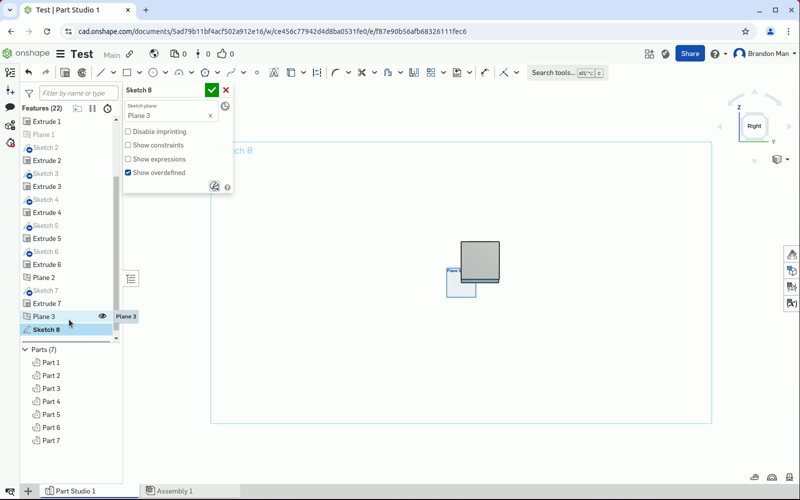
mouse_move(73, 352)
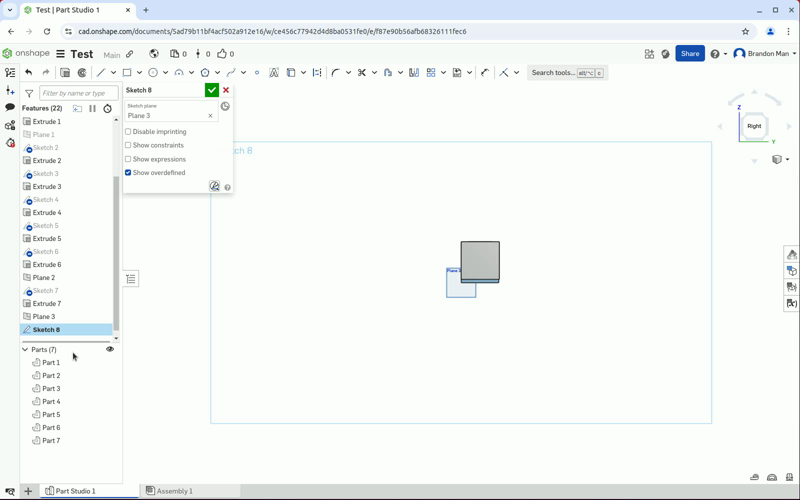
key(y)
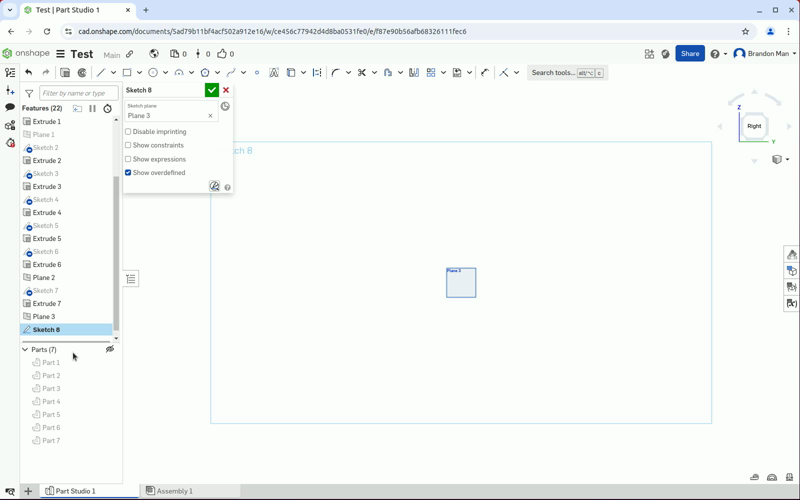
key(l)
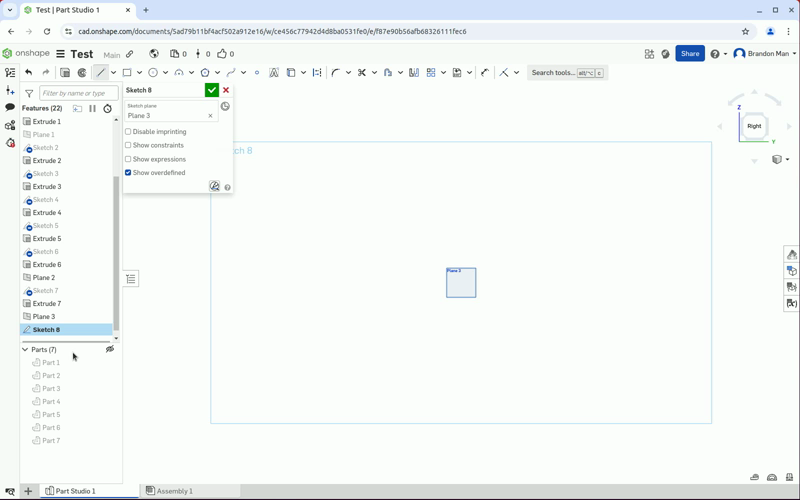
key_down(shift)
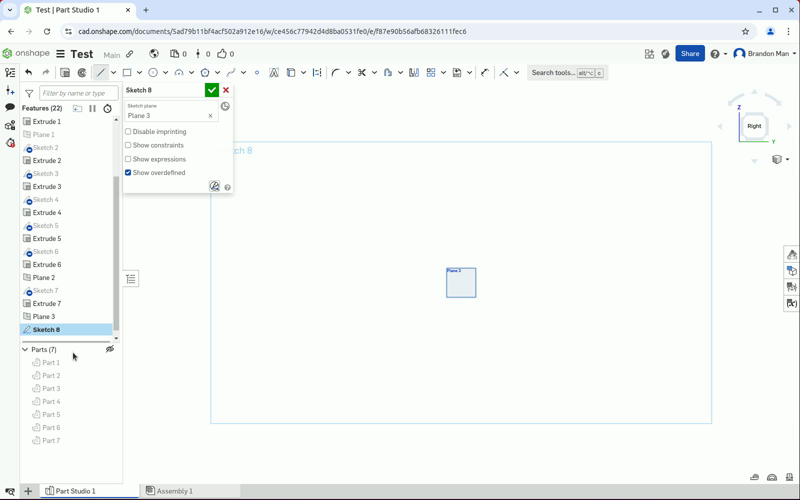
mouse_move(432, 251)
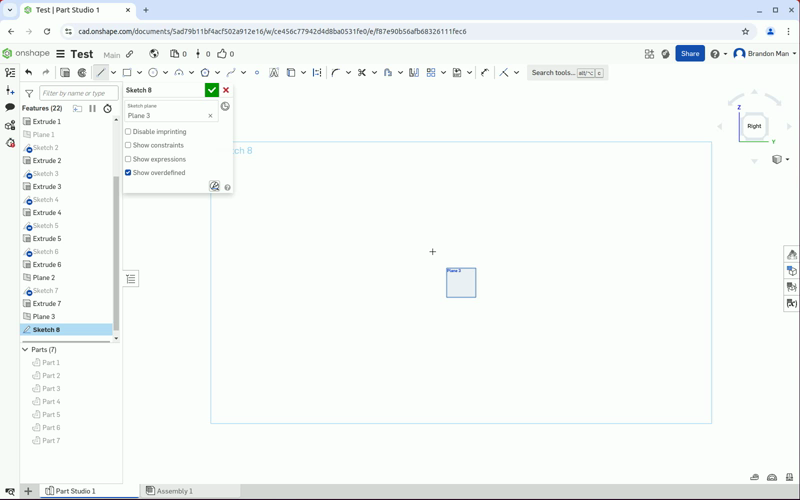
click(432, 251)
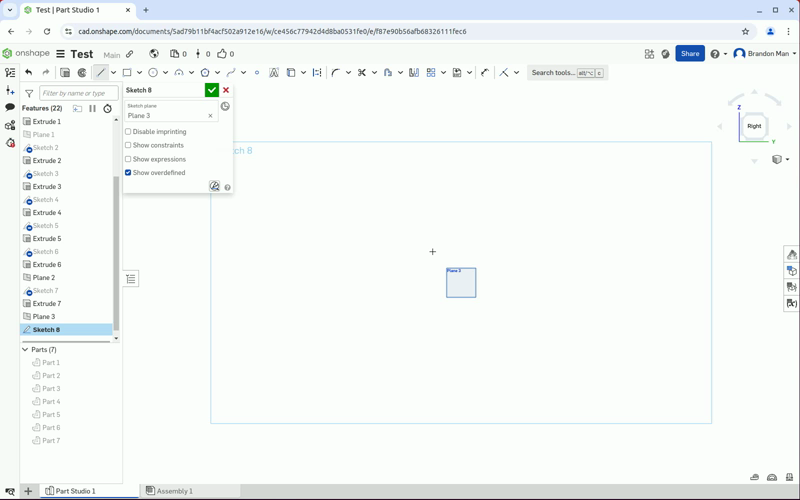
key_up(shift)
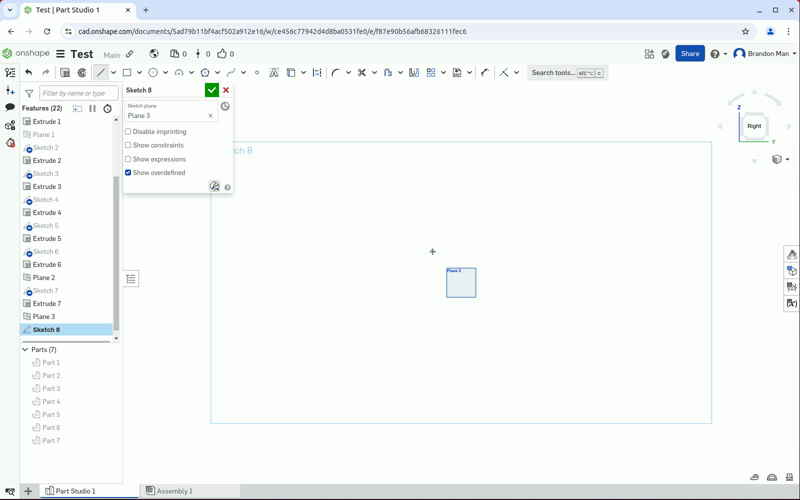
key_down(shift)
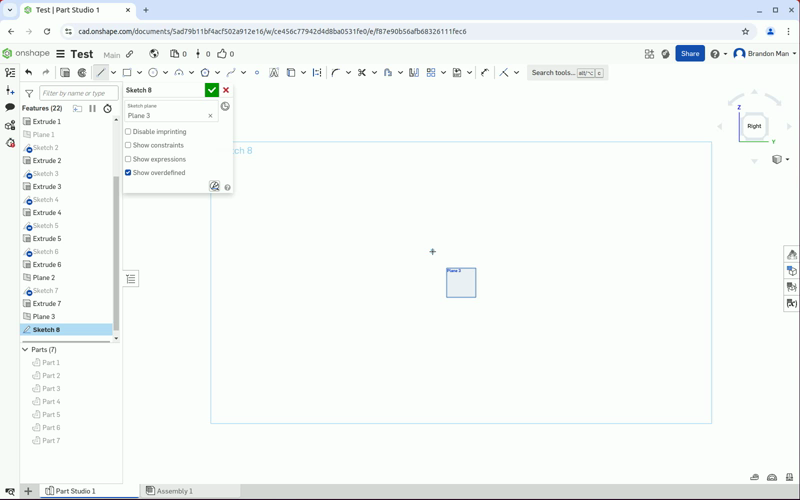
mouse_move(462, 251)
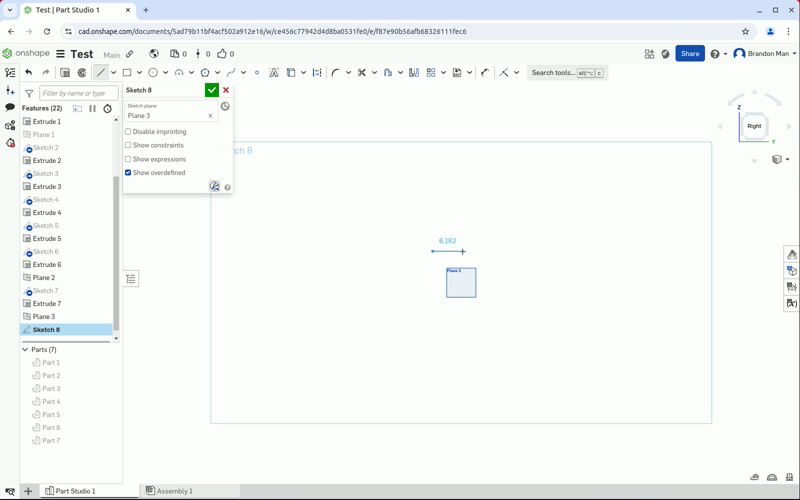
mouse_move(456, 251)
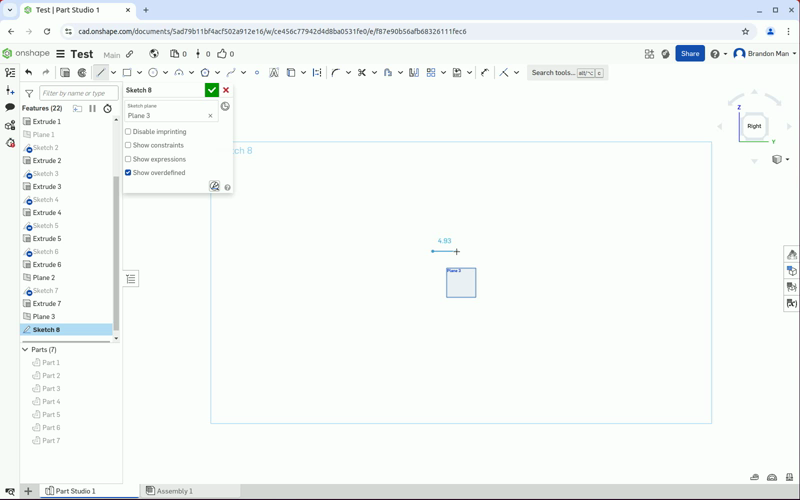
click(456, 251)
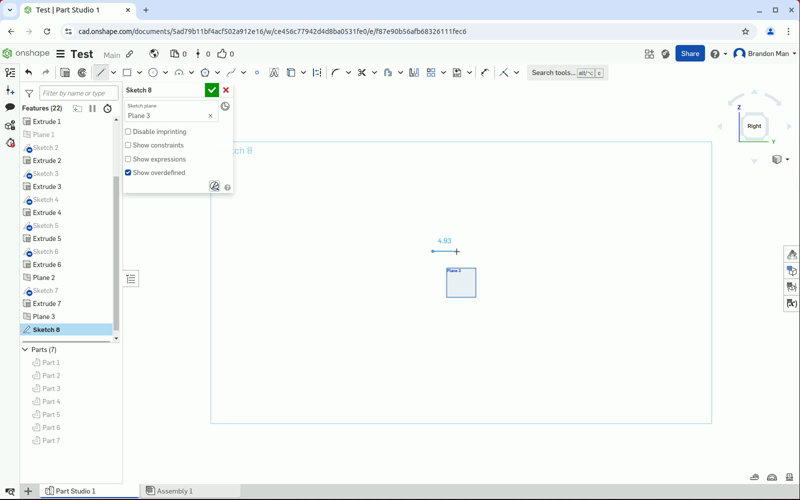
key_up(shift)
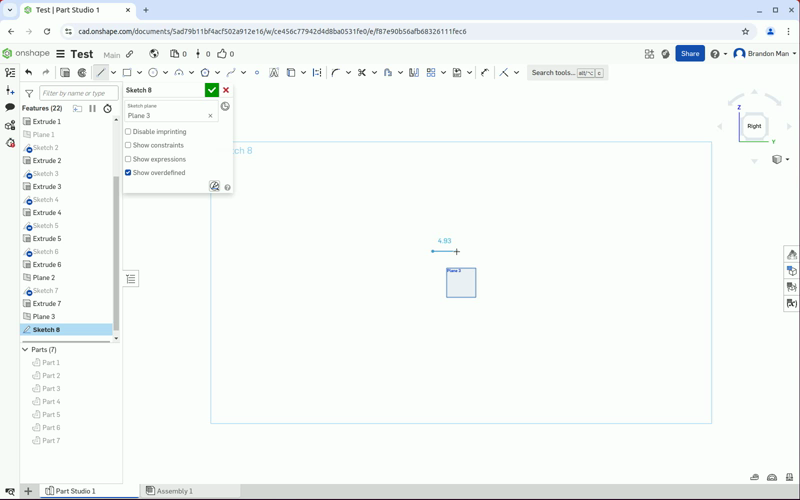
key_down(shift)
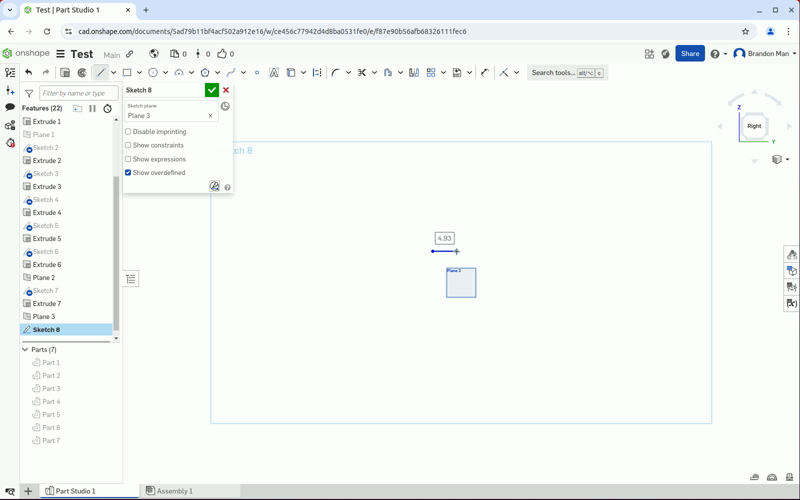
mouse_move(486, 251)
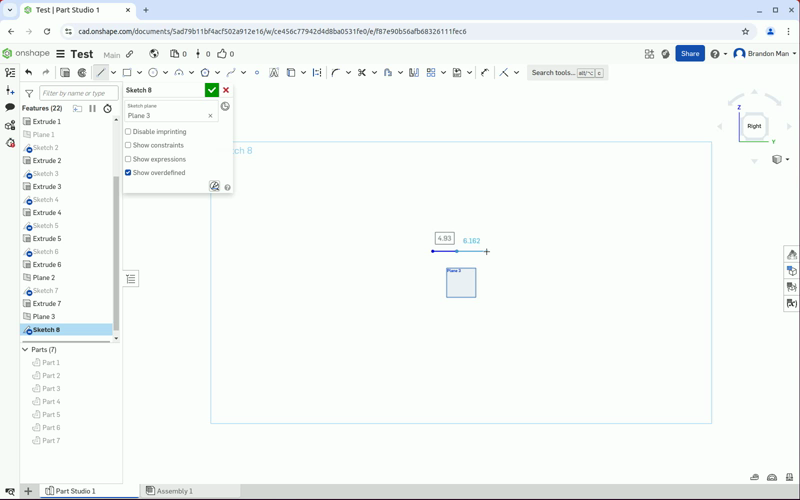
mouse_move(456, 241)
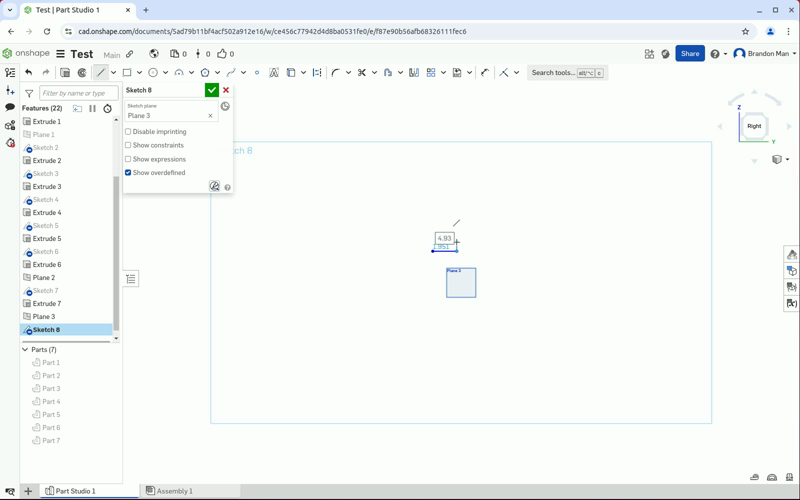
click(456, 241)
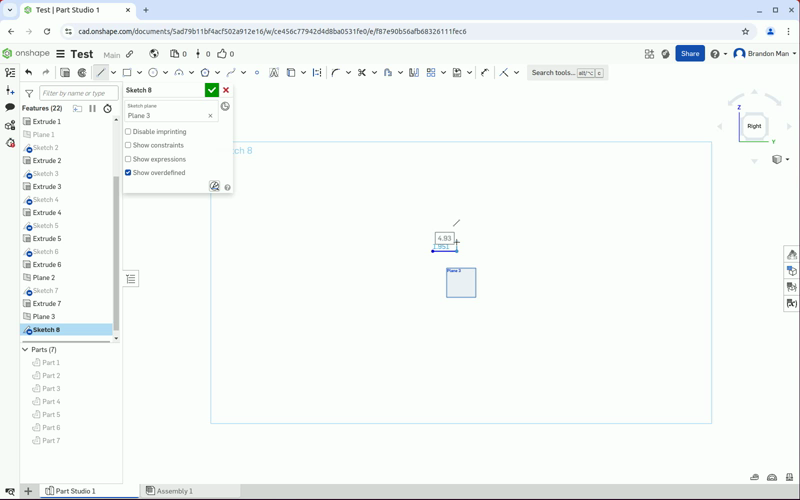
key_up(shift)
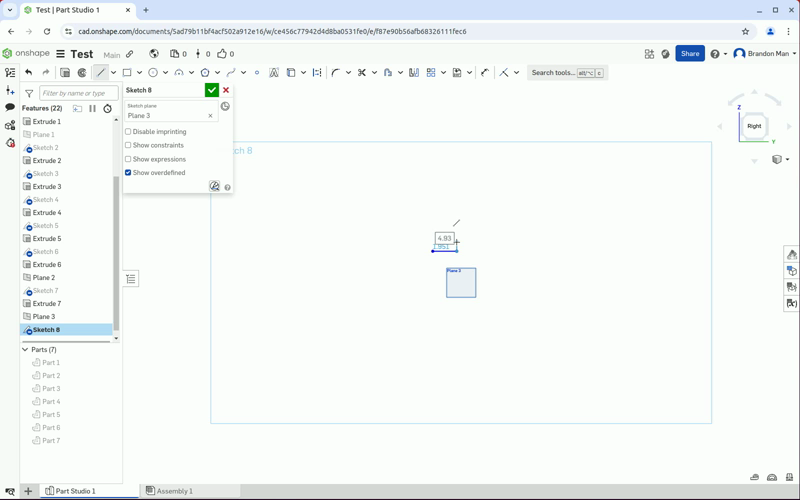
key_down(shift)
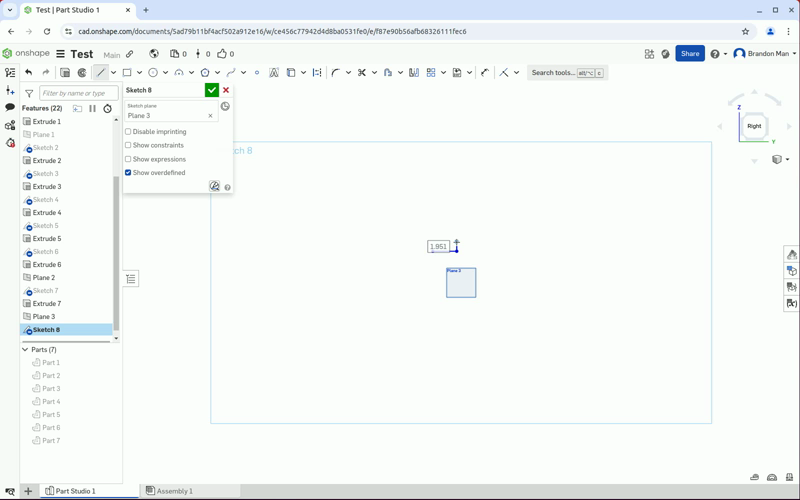
mouse_move(486, 241)
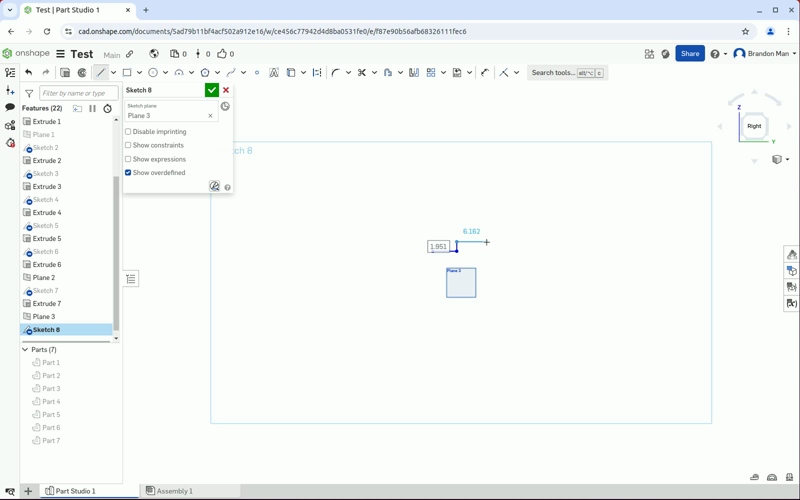
mouse_move(432, 241)
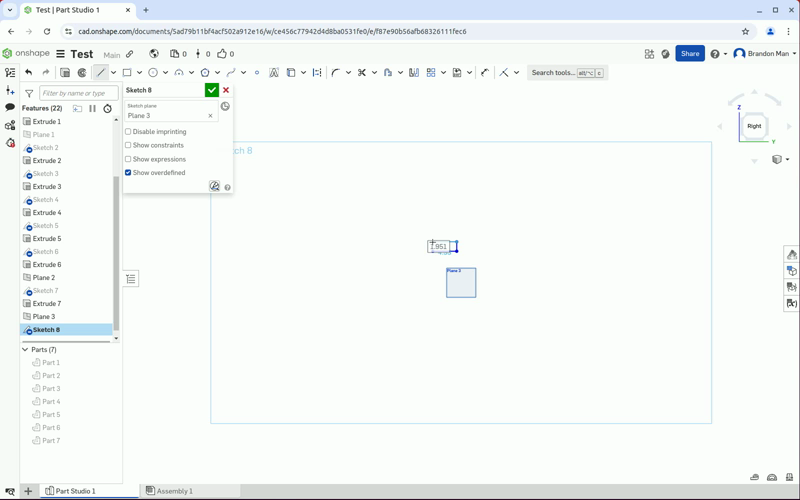
click(432, 241)
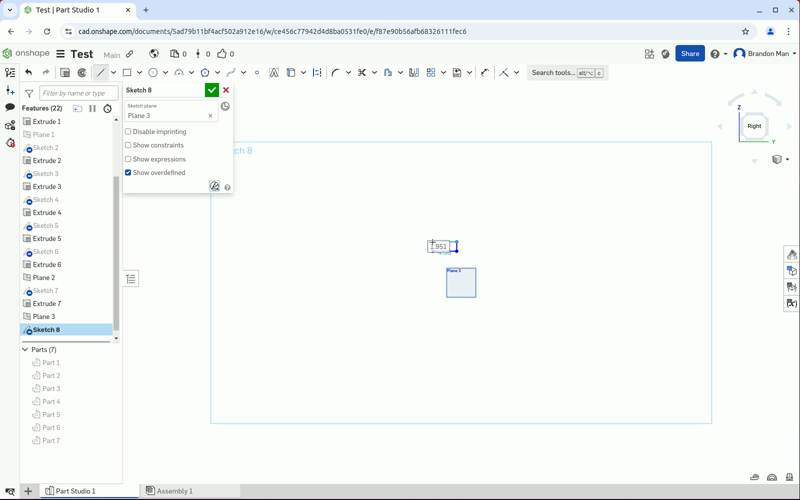
key_up(shift)
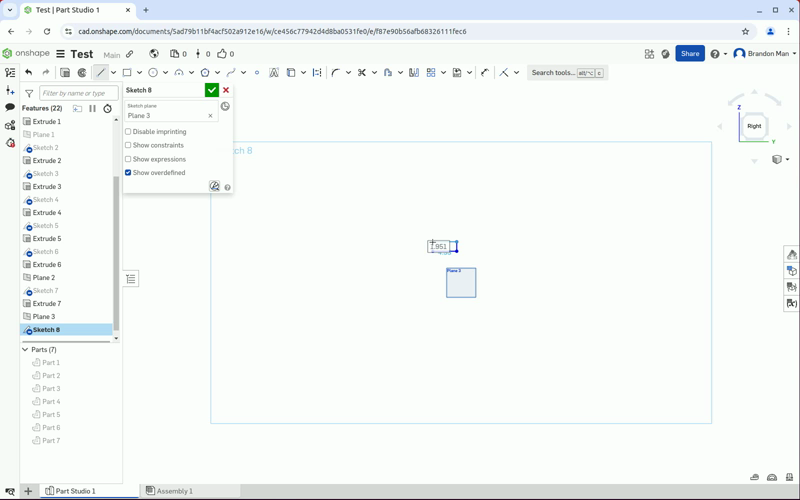
mouse_move(462, 241)
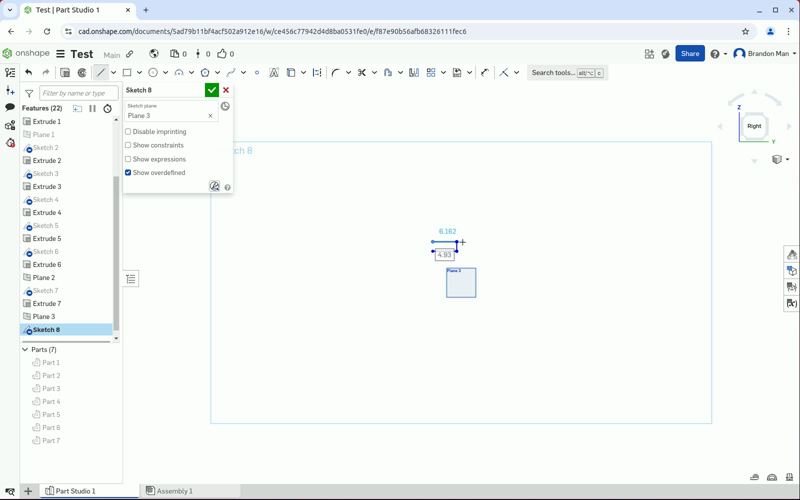
key_down(shift)
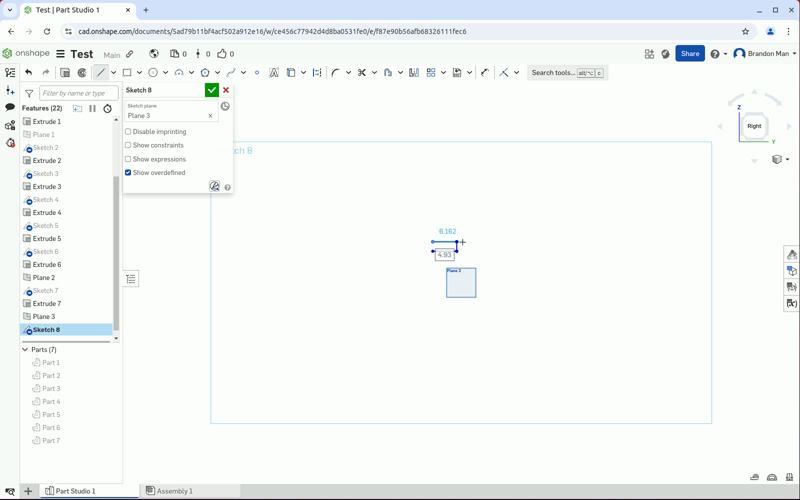
mouse_move(432, 251)
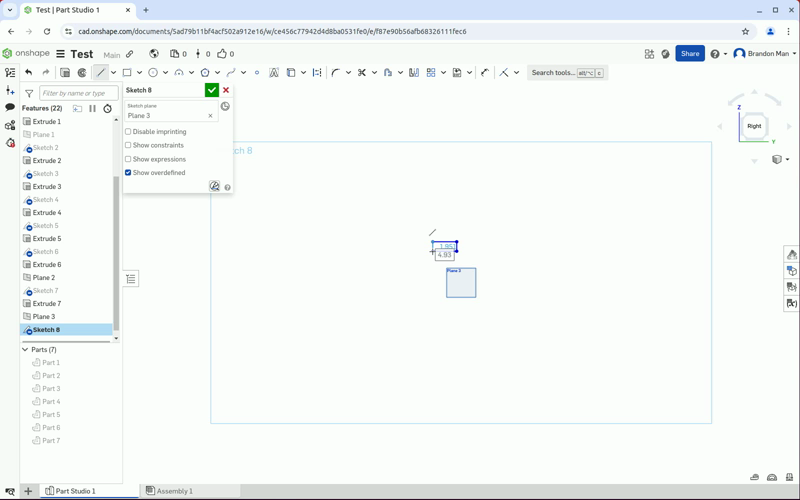
key_up(shift)
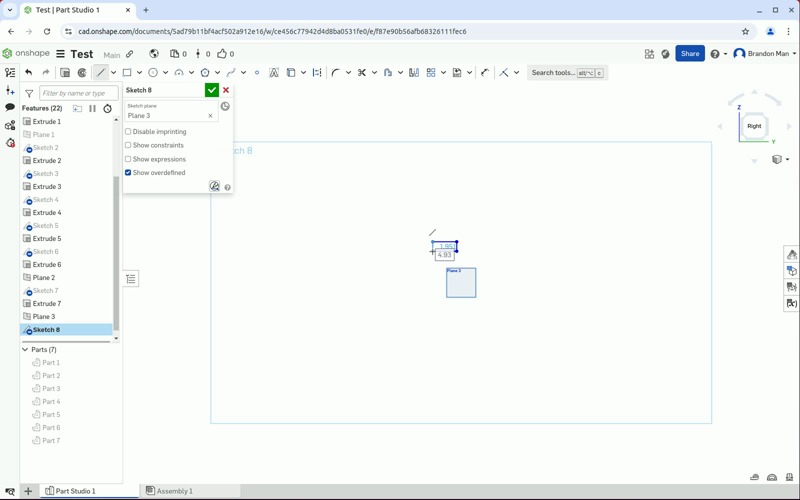
click(432, 251)
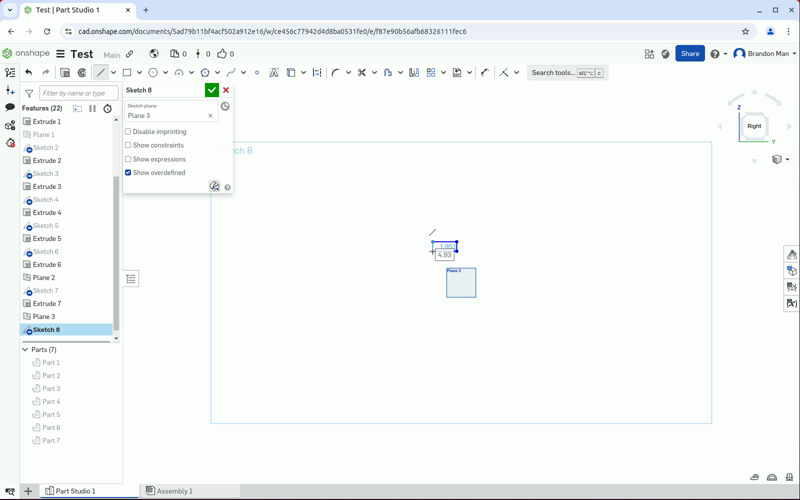
key(esc)
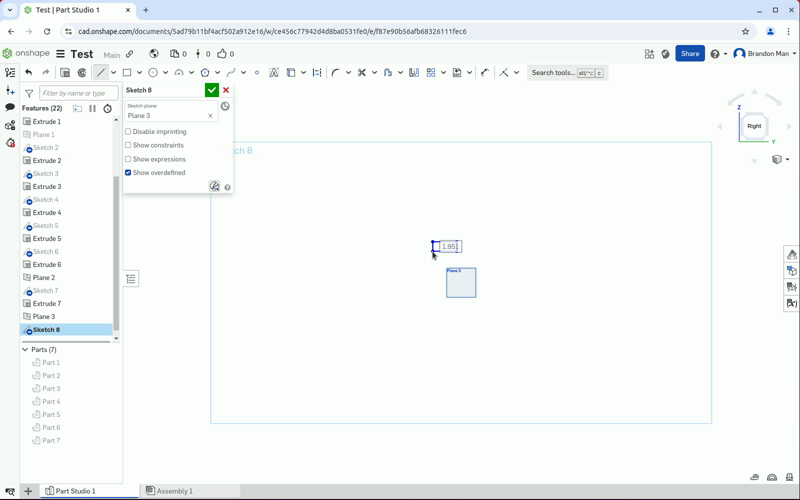
mouse_move(452, 243)
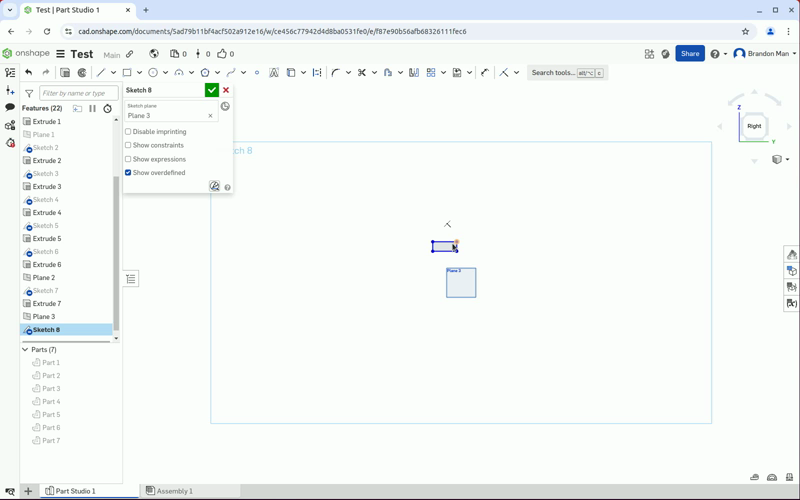
scroll(6)
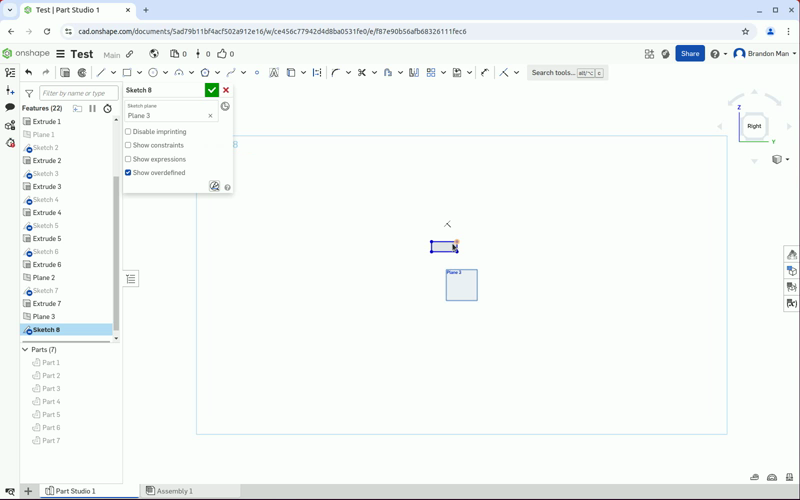
scroll(6)
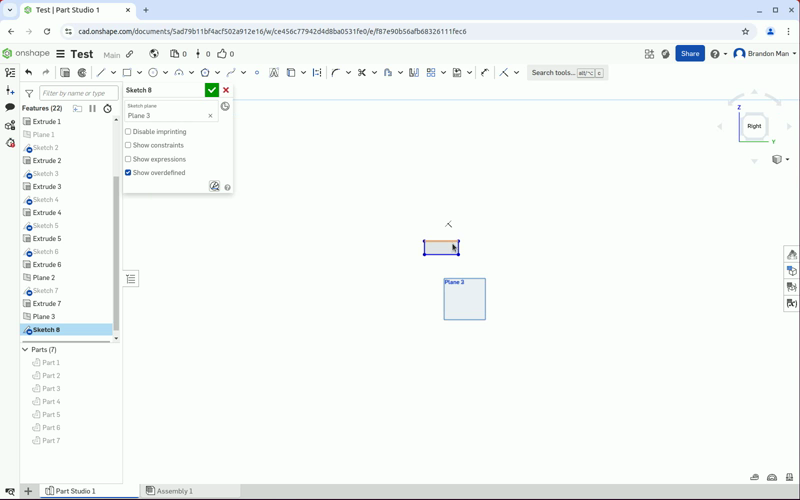
scroll(6)
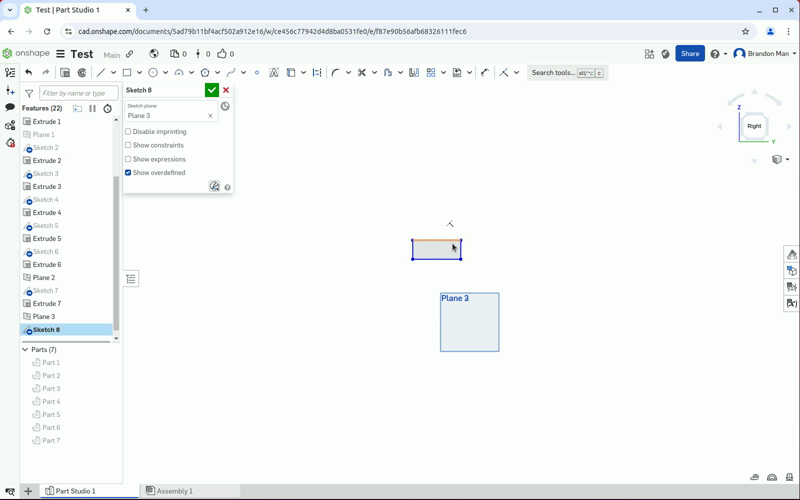
scroll(6)
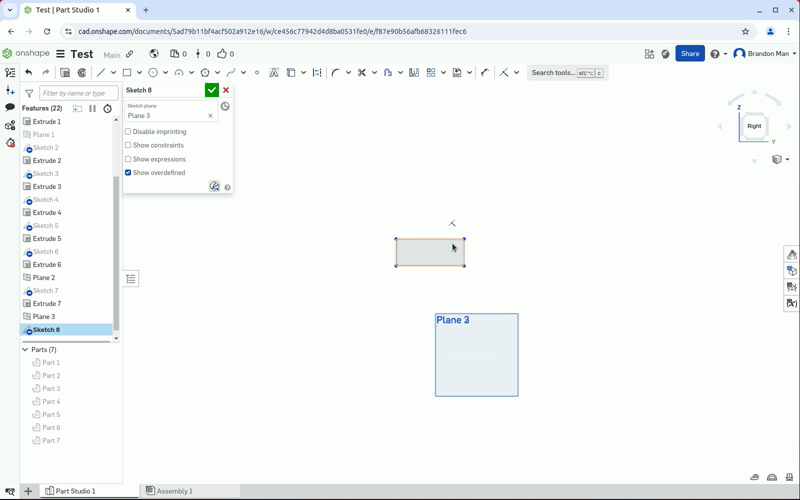
scroll(6)
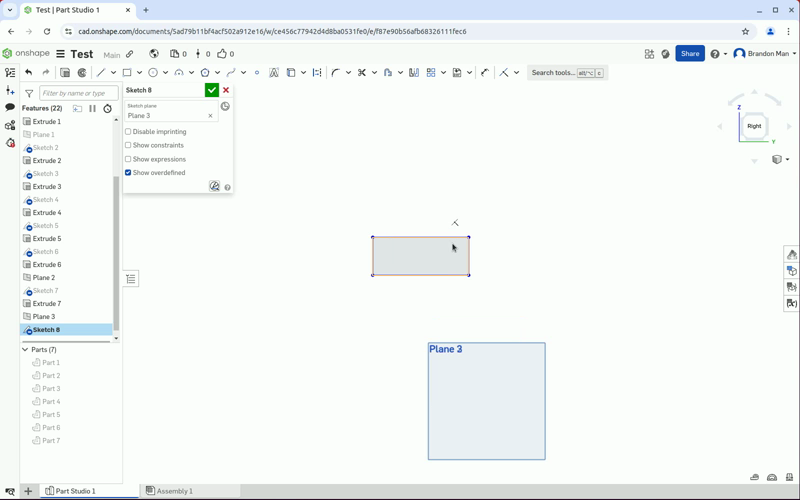
scroll(6)
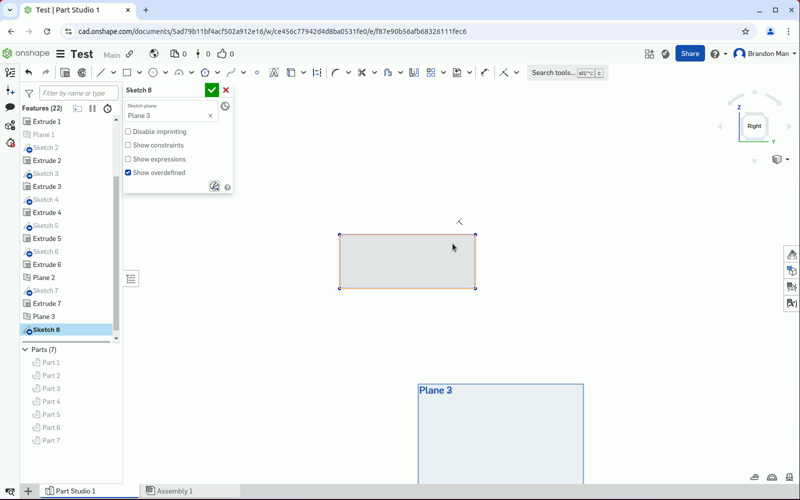
scroll(6)
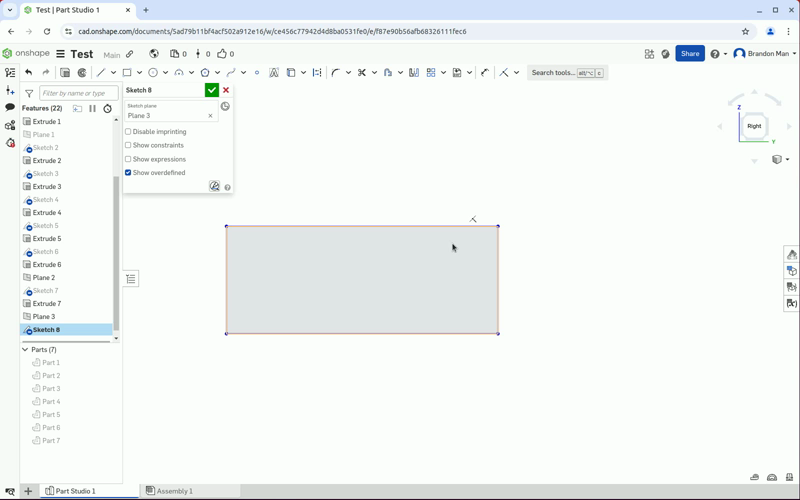
click(452, 243)
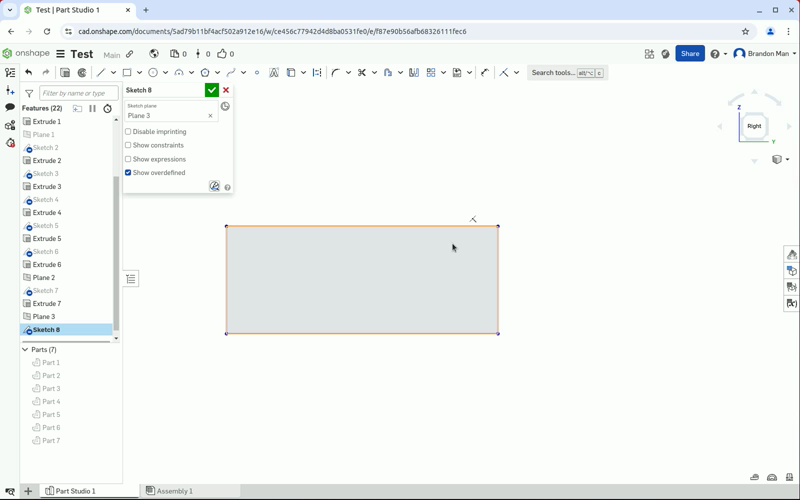
scroll(-6)
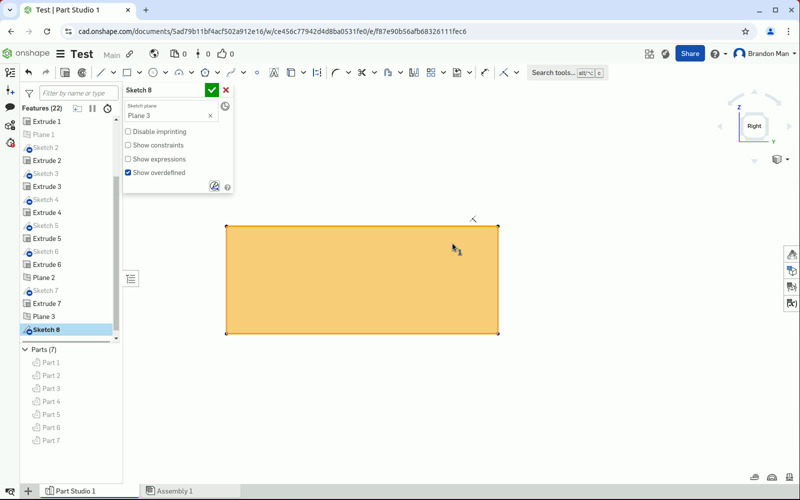
scroll(-6)
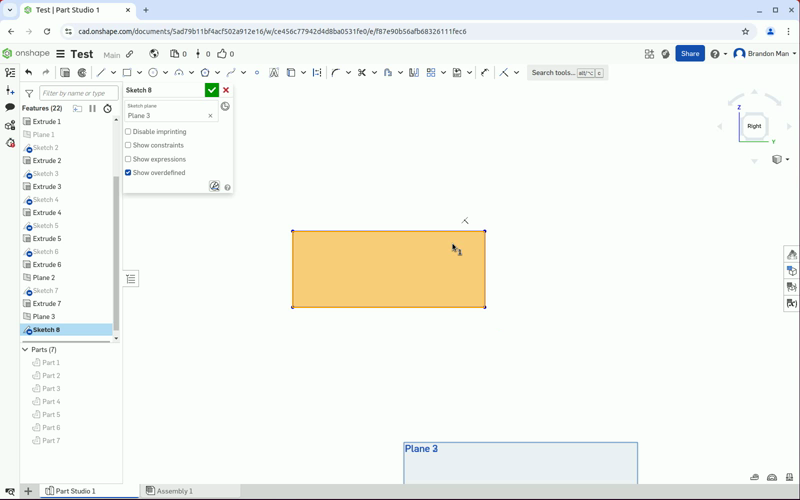
scroll(-6)
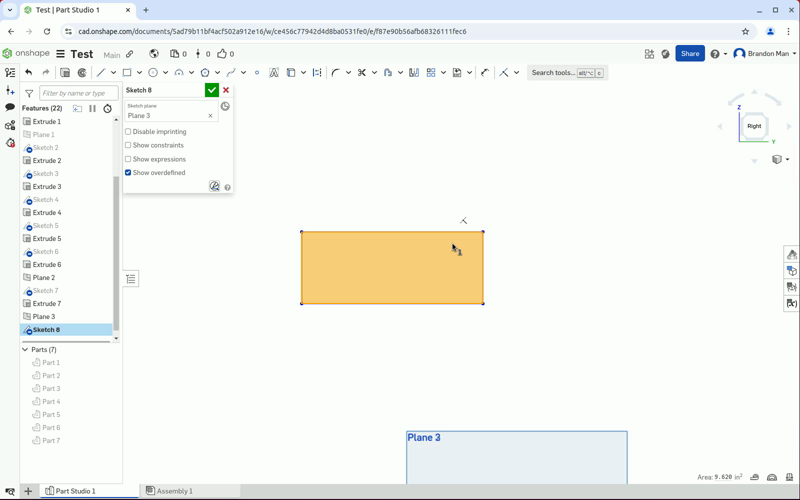
scroll(-6)
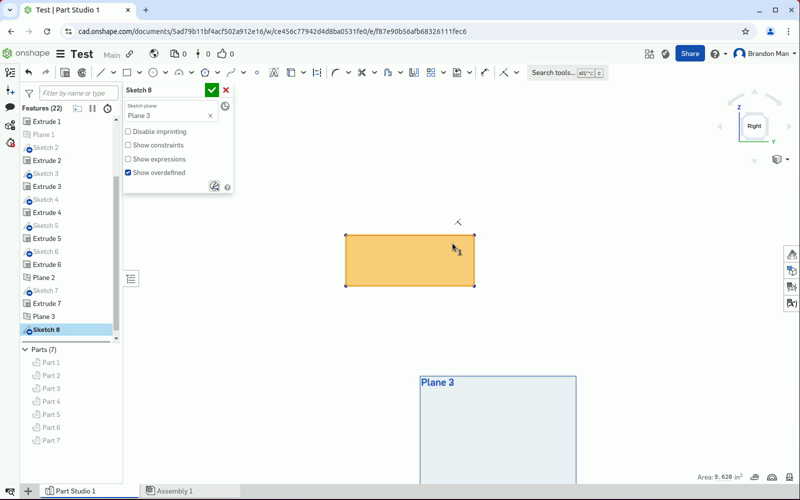
scroll(-6)
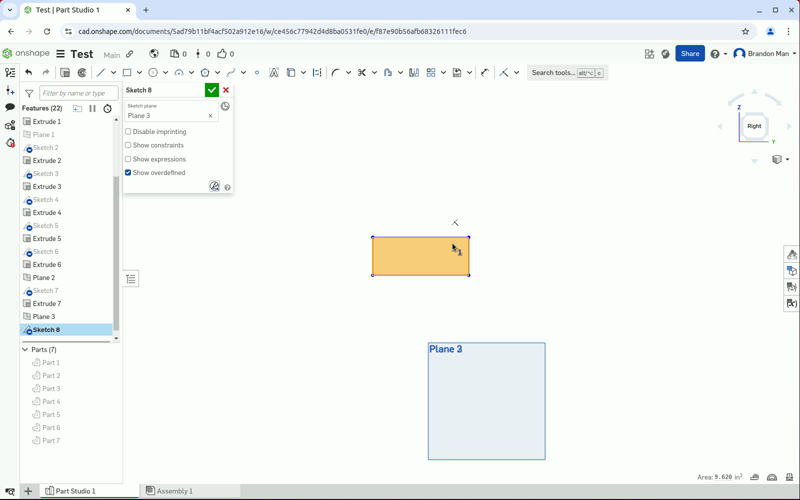
scroll(-6)
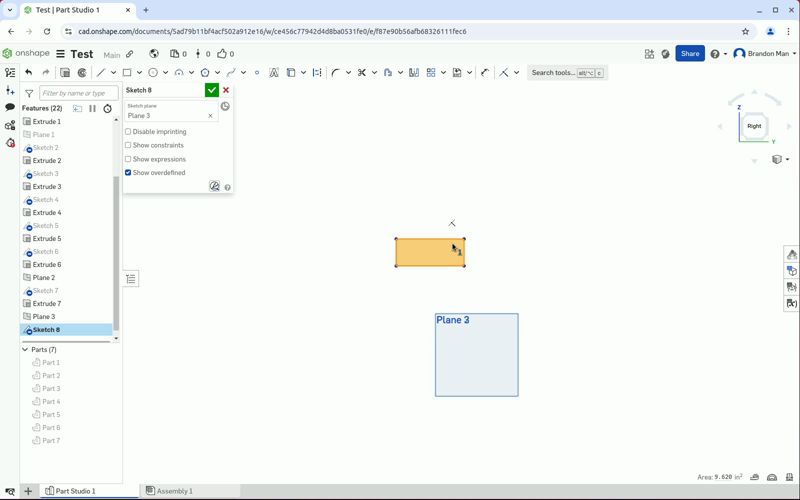
scroll(-6)
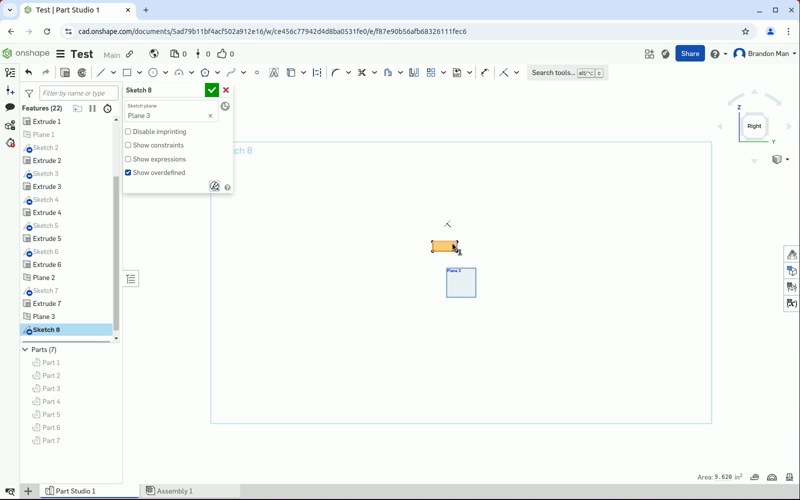
mouse_move(73, 352)
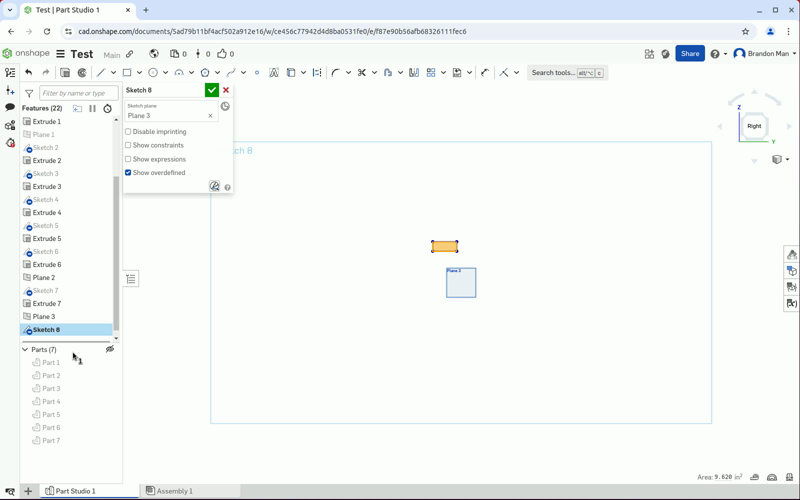
key(shift+y)
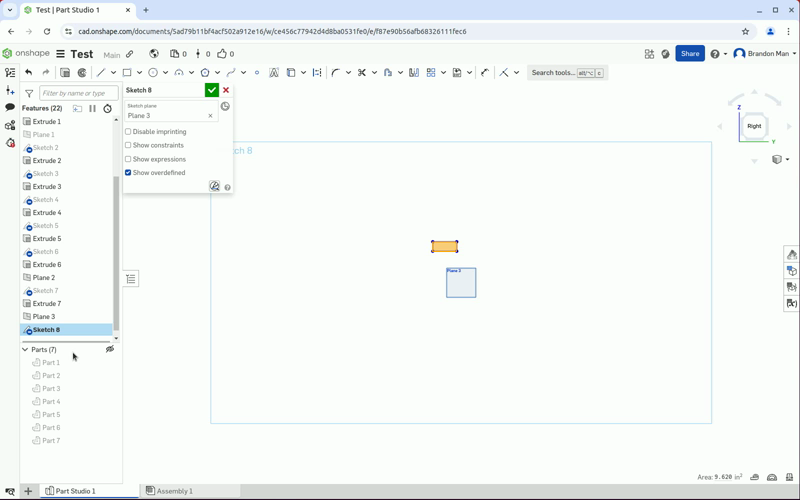
key(shift+e)
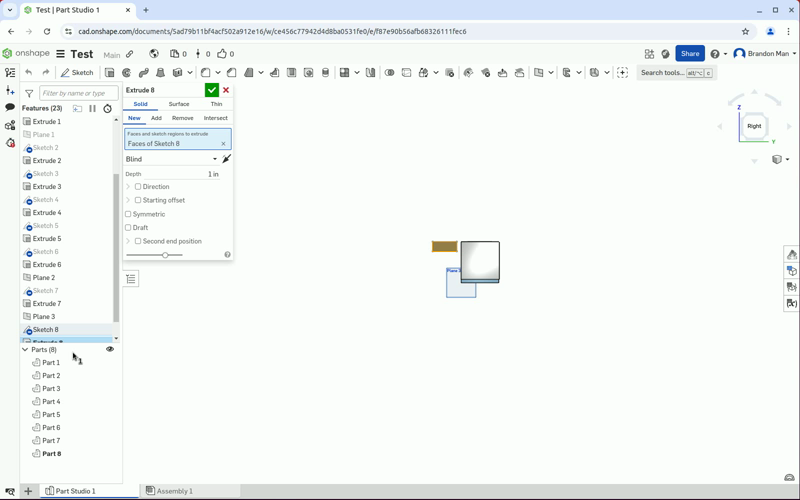
mouse_move(143, 106)
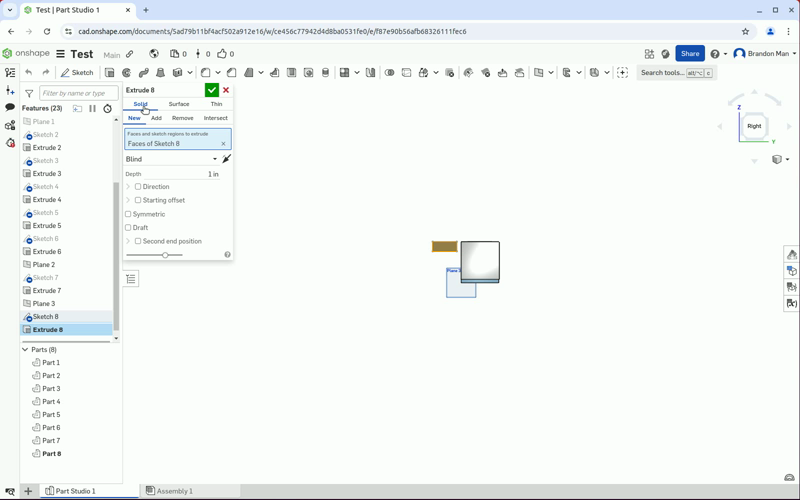
click(143, 106)
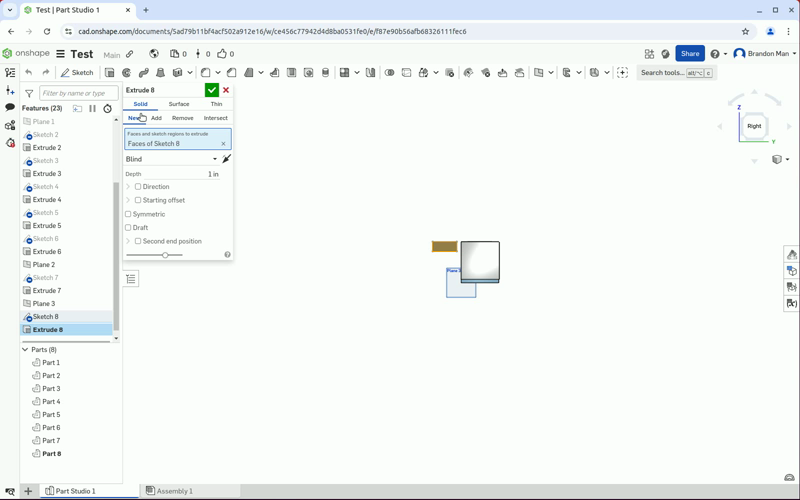
mouse_move(137, 120)
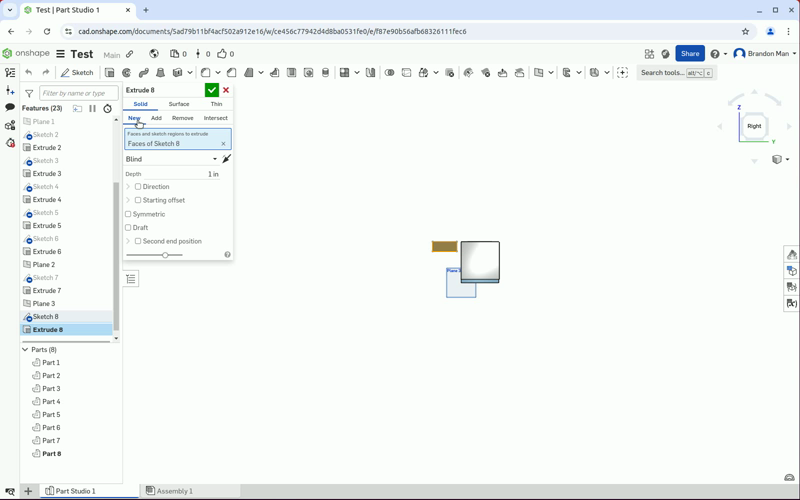
click(137, 120)
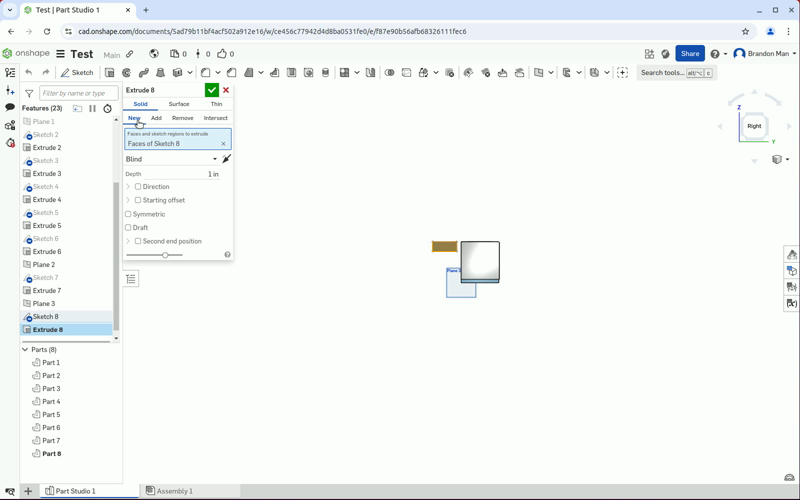
key(tab, 4)
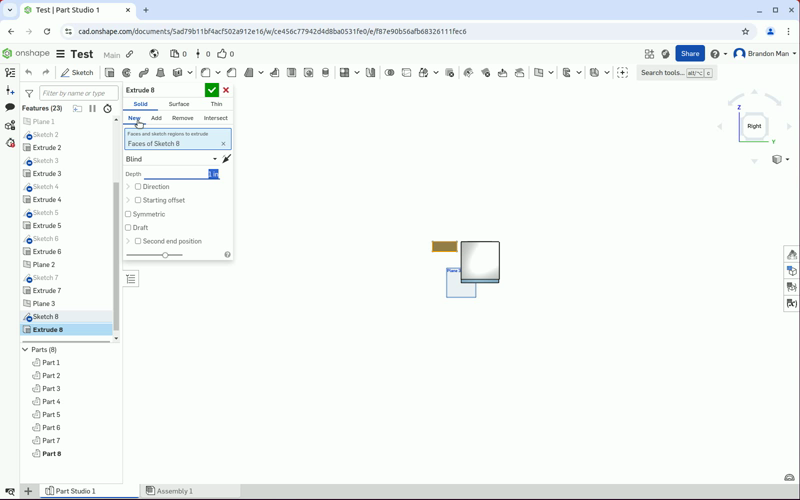
text(1.926)
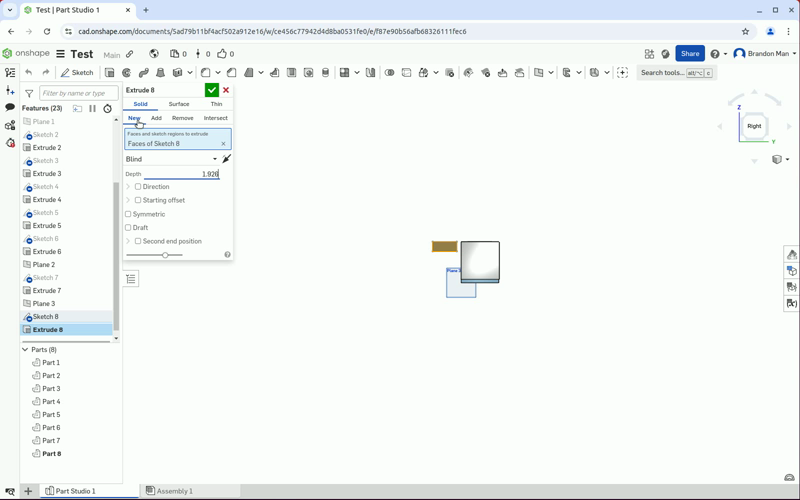
key(enter)
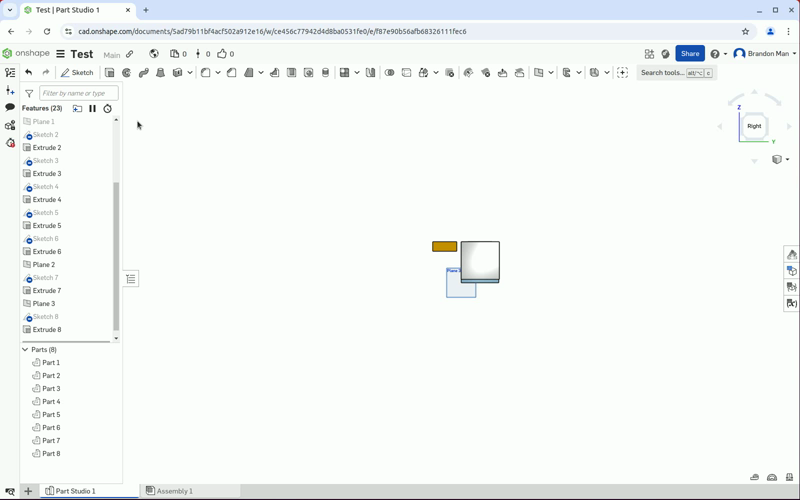
key(shift+h)
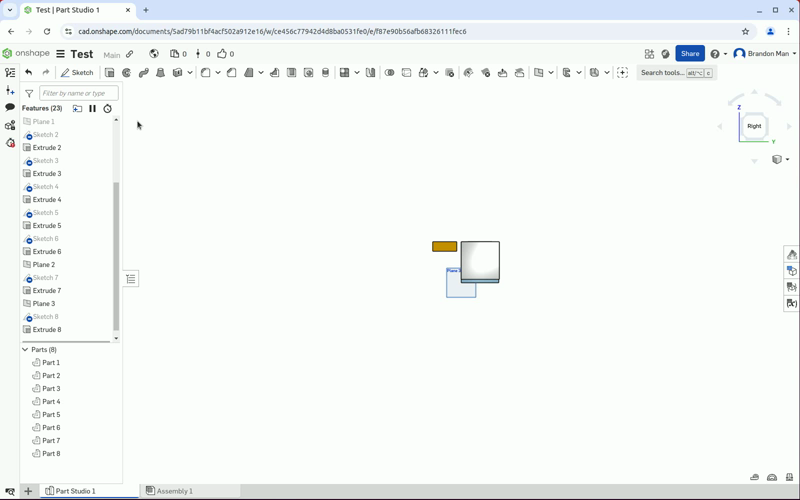
key(shift+h)
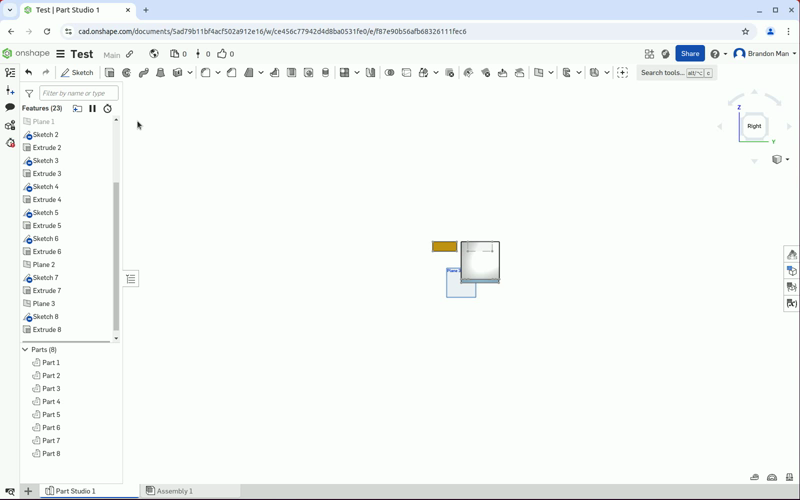
key(shift+7)
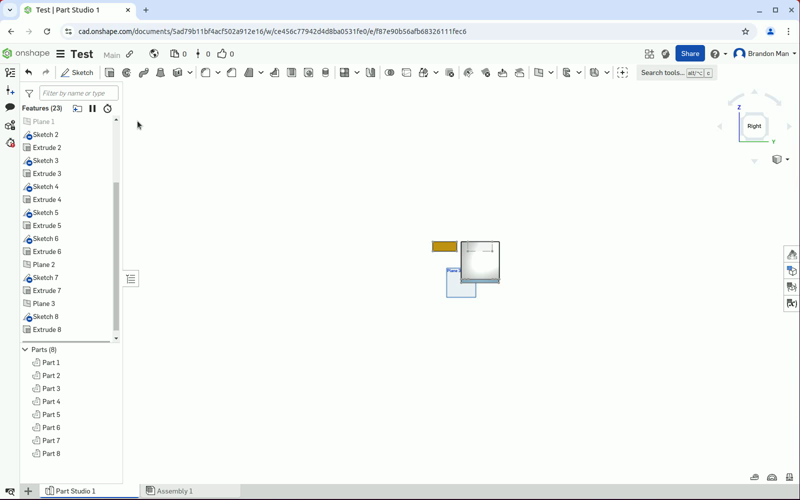
key(right, 2)
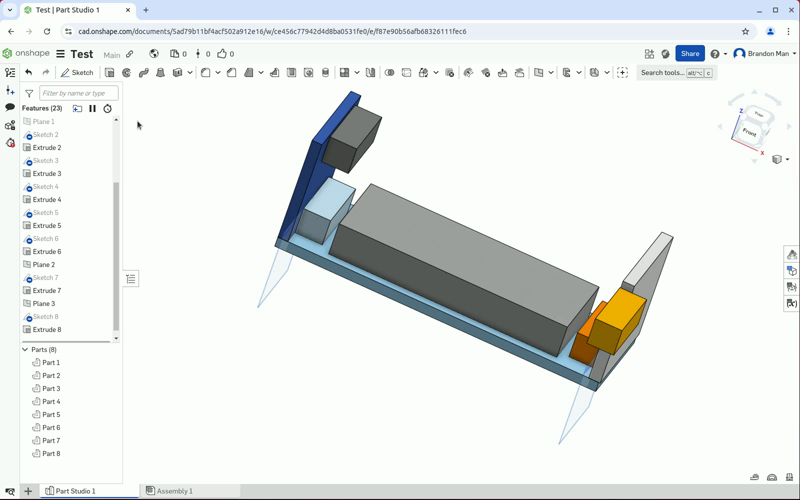
key(down, 2)
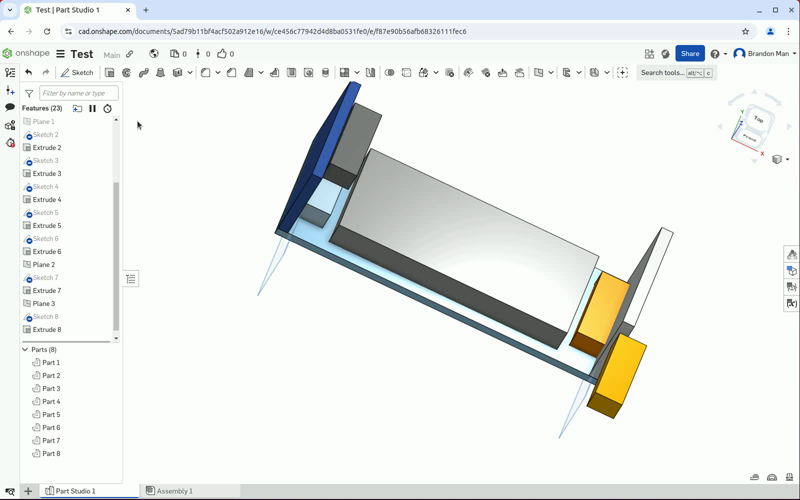
key(up, 2)
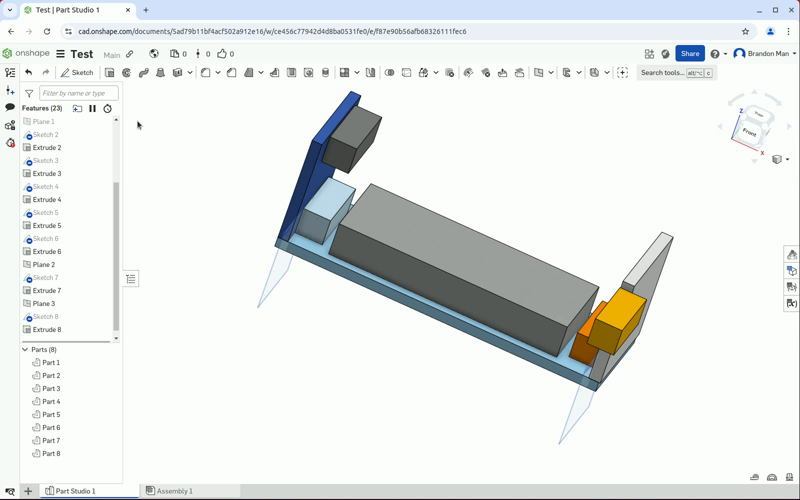
key(left, 2)
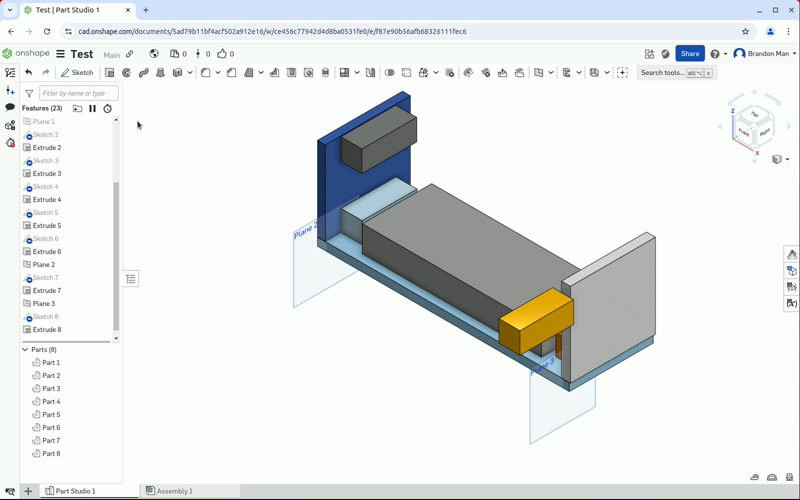
mouse_move(69, 98)
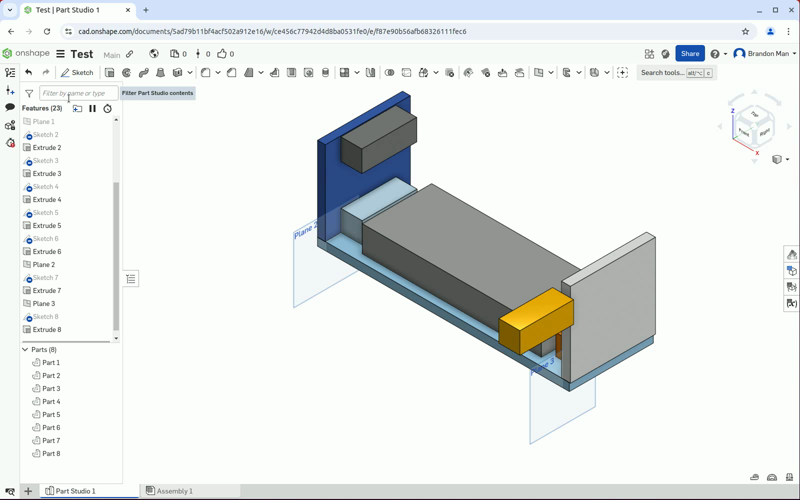
click(69, 98)